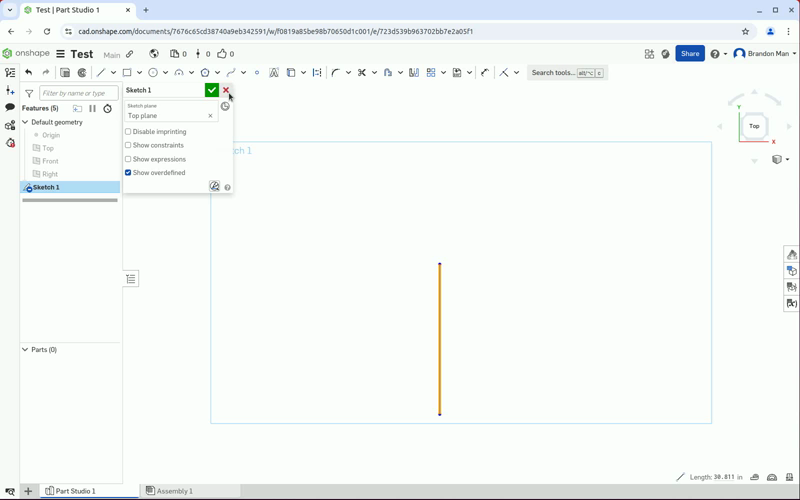
key(shift+h)
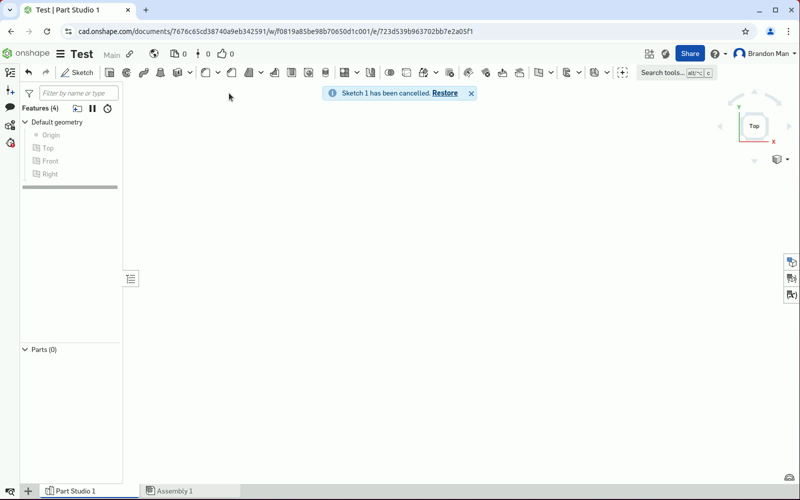
mouse_move(73, 352)
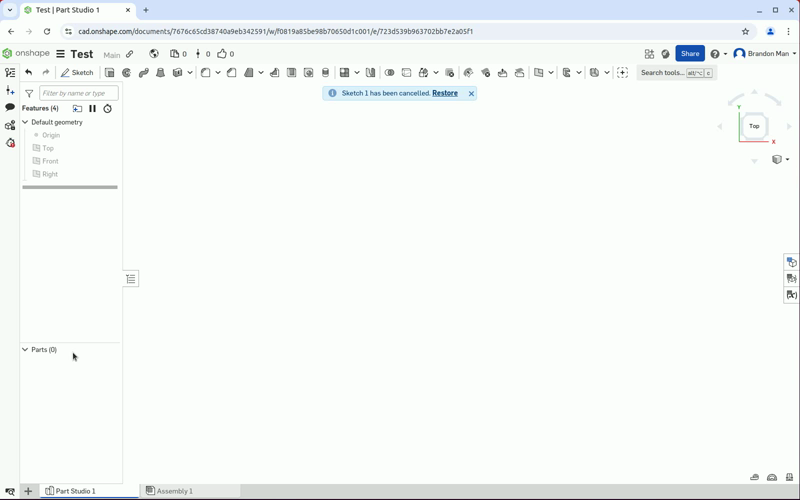
key(y)
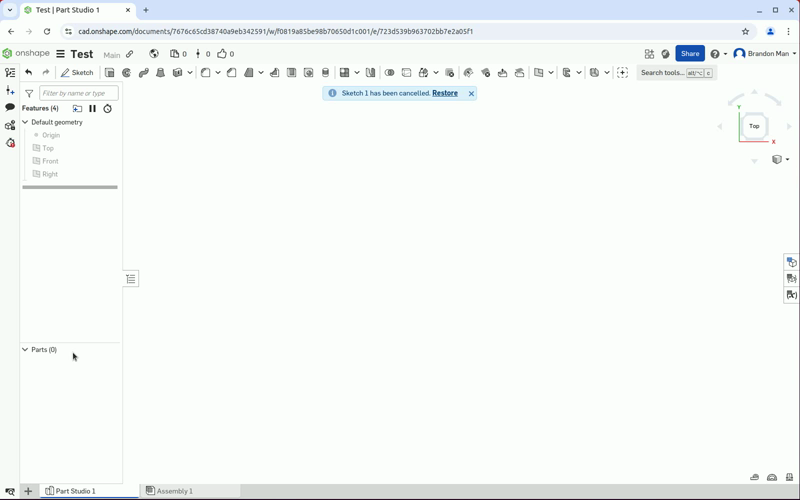
key(shift+p)
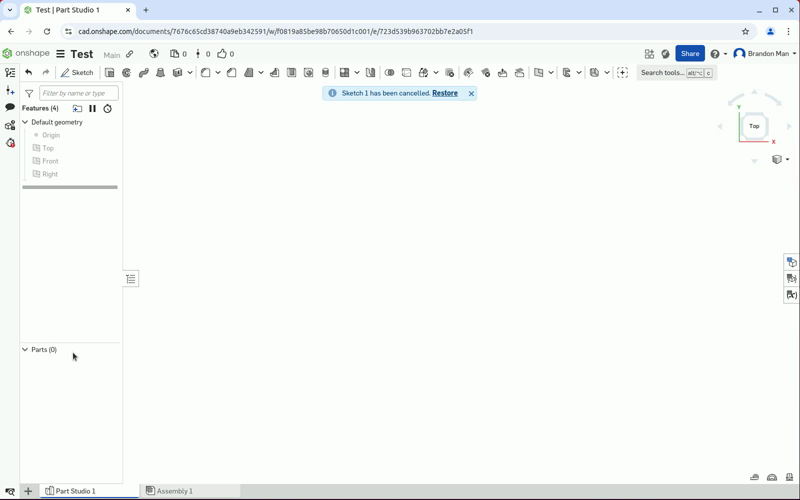
key(space)
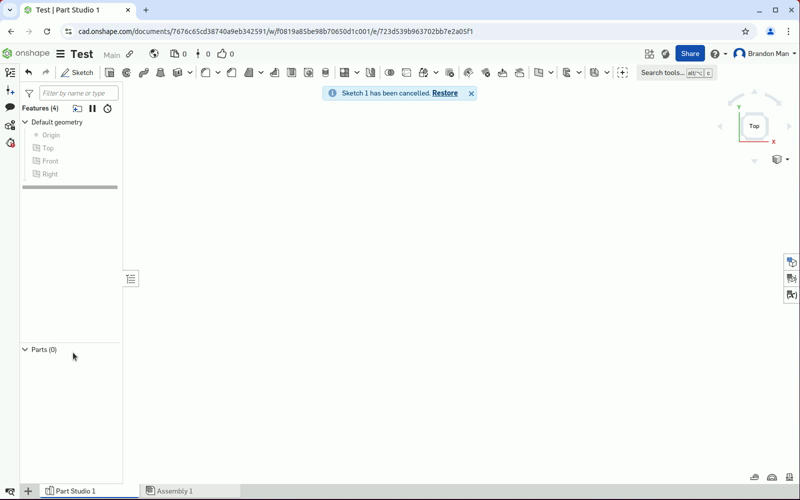
key_down(shift)
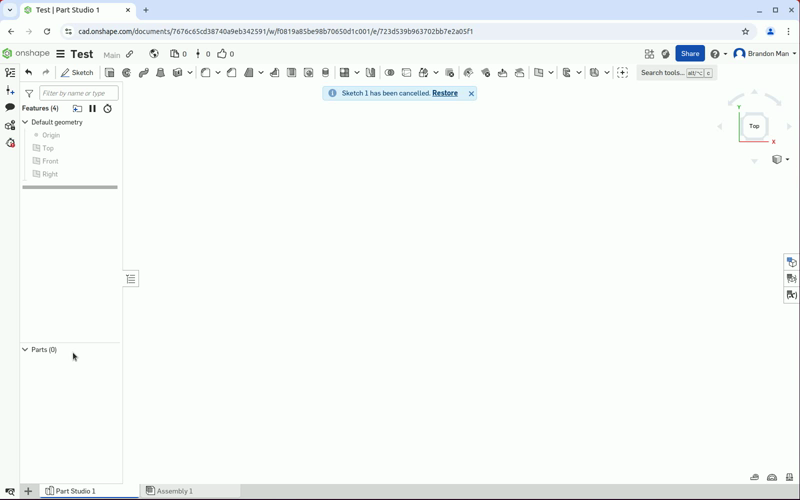
key(up)
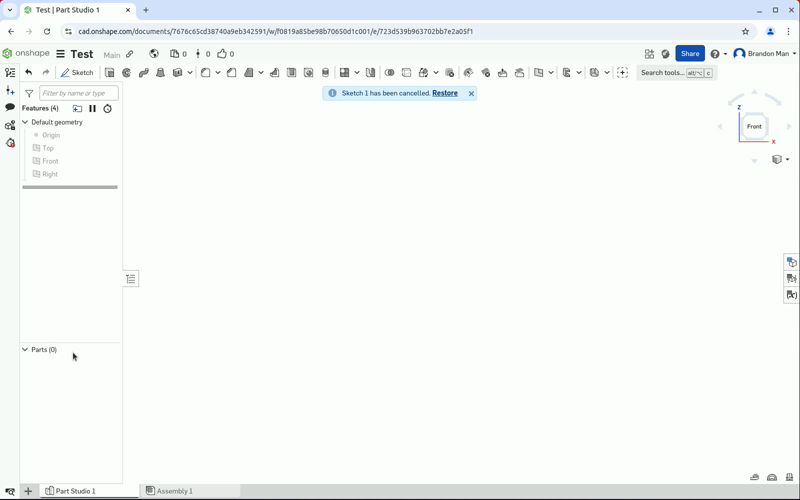
key_up(shift)
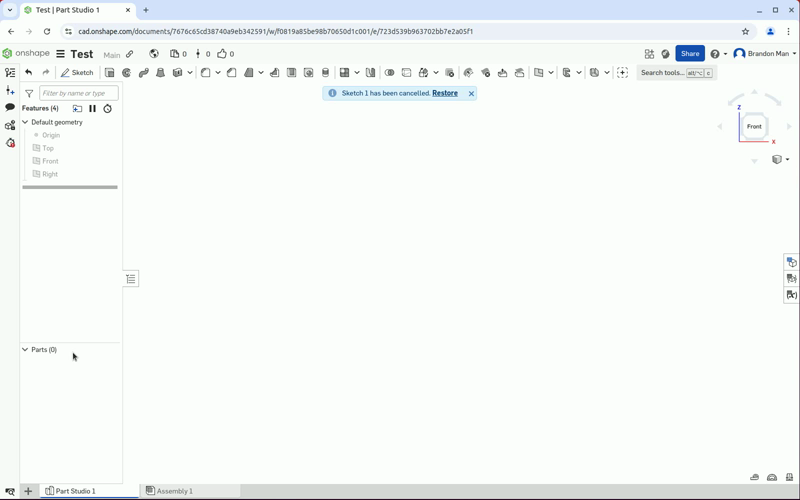
mouse_move(73, 352)
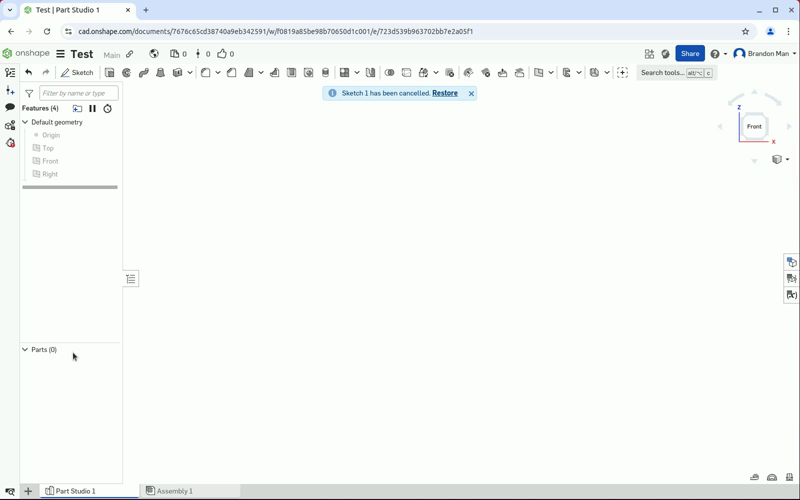
key(shift+y)
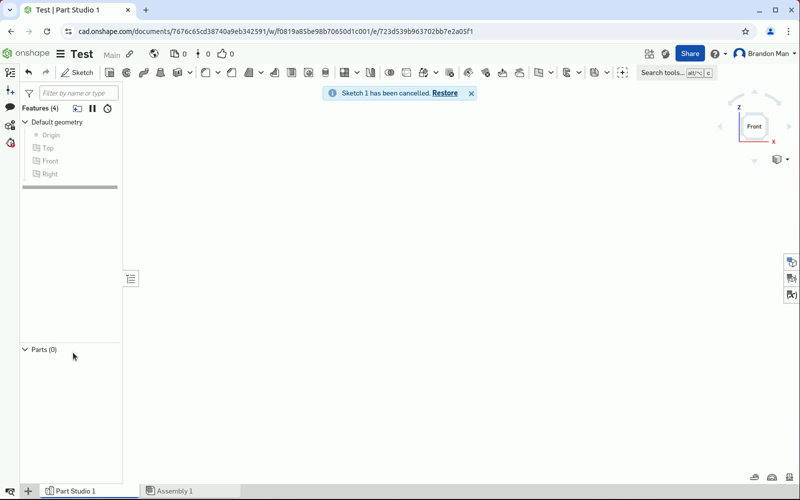
key(shift+s)
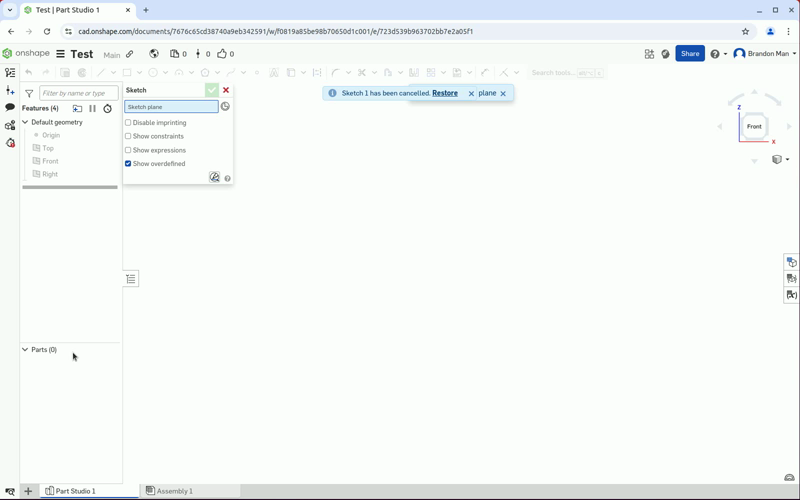
mouse_move(73, 163)
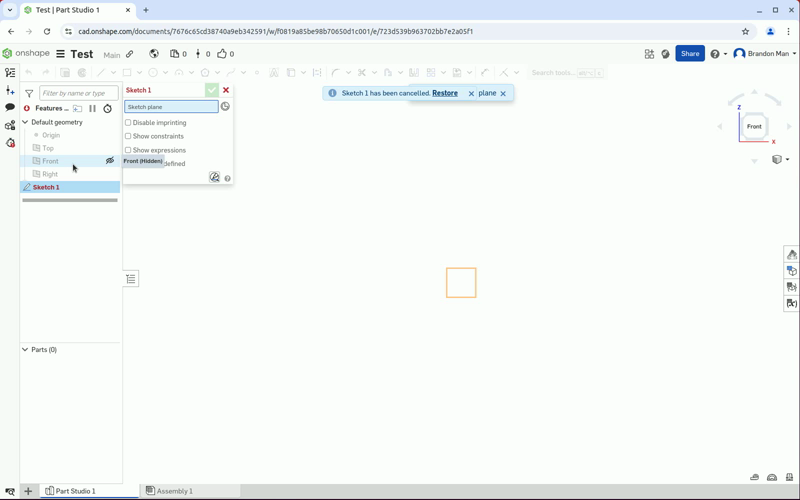
click(73, 163)
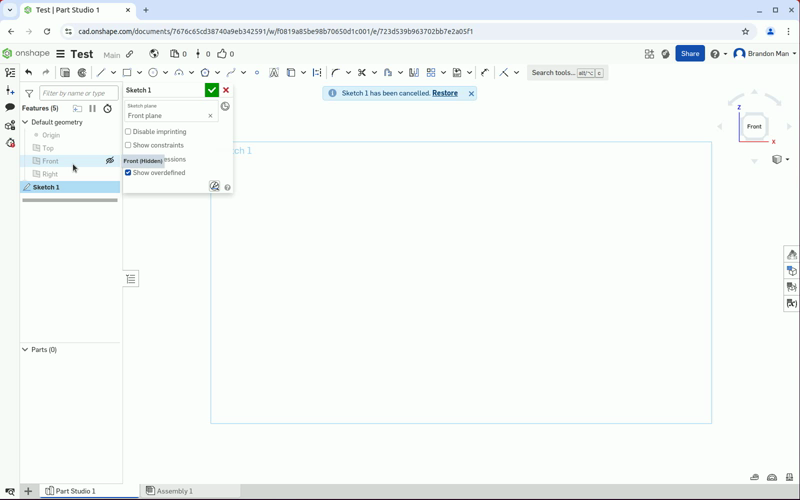
mouse_move(73, 352)
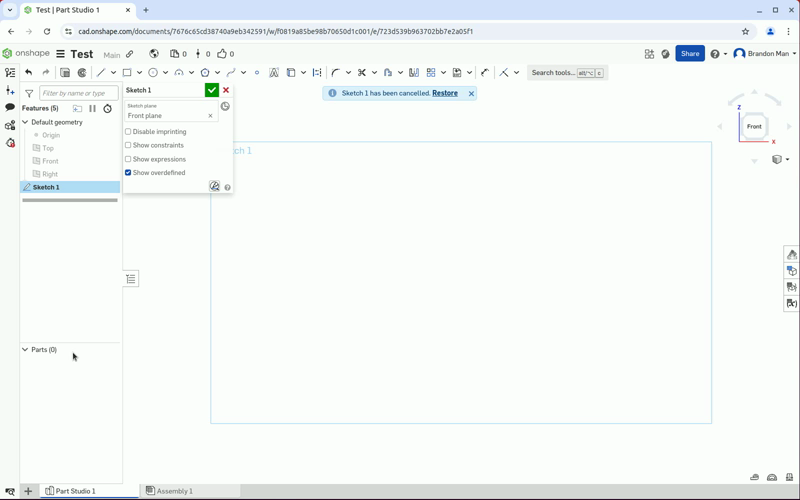
key(y)
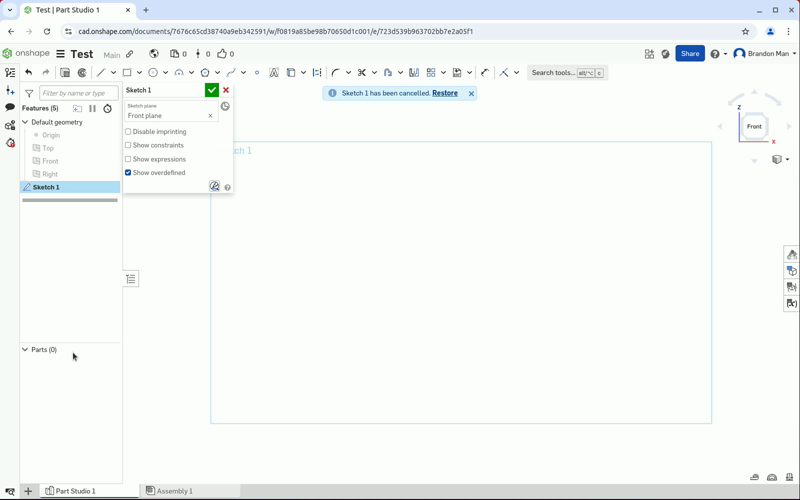
key(c)
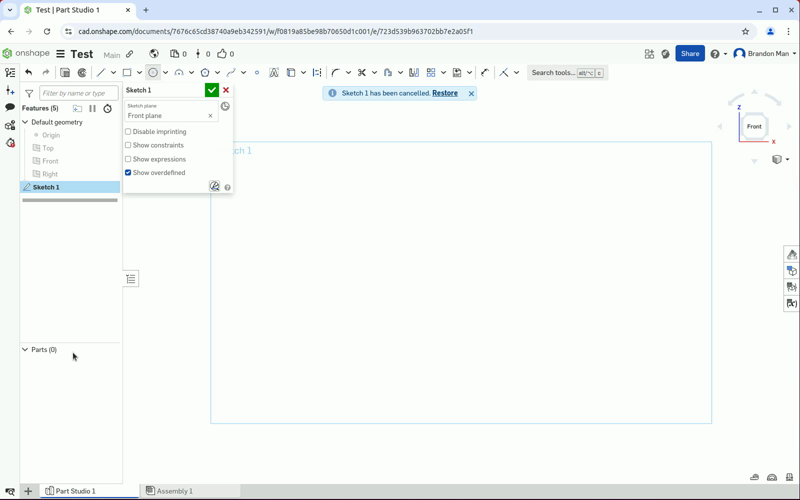
key_down(shift)
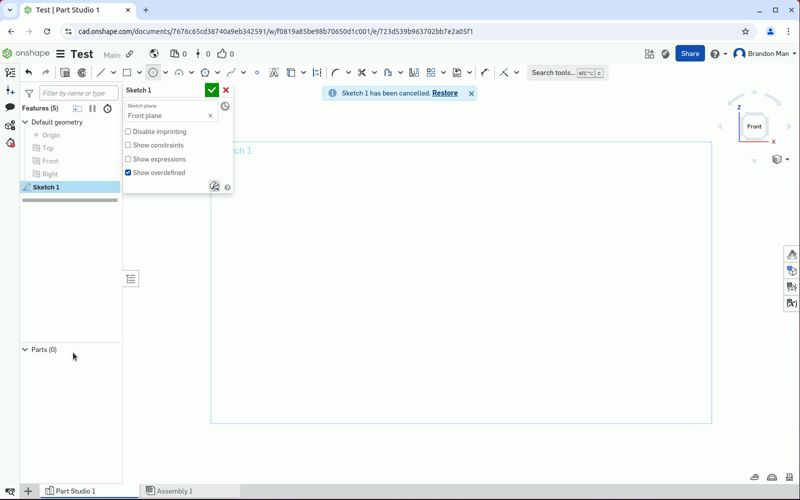
mouse_move(461, 282)
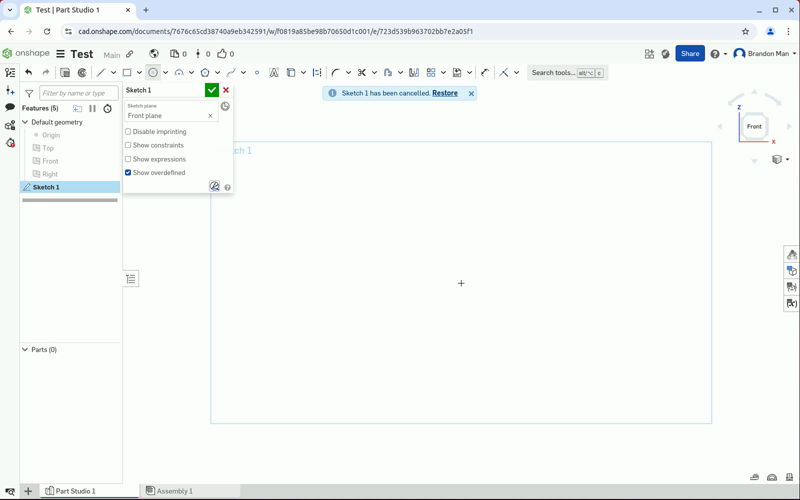
click(461, 282)
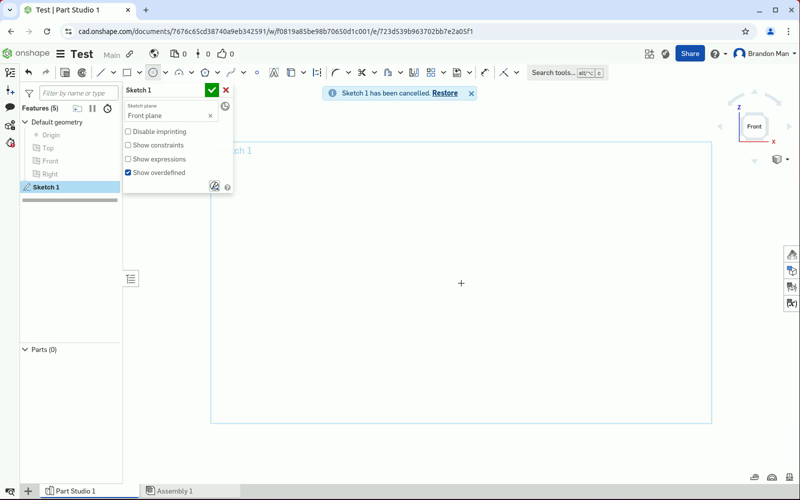
key_up(shift)
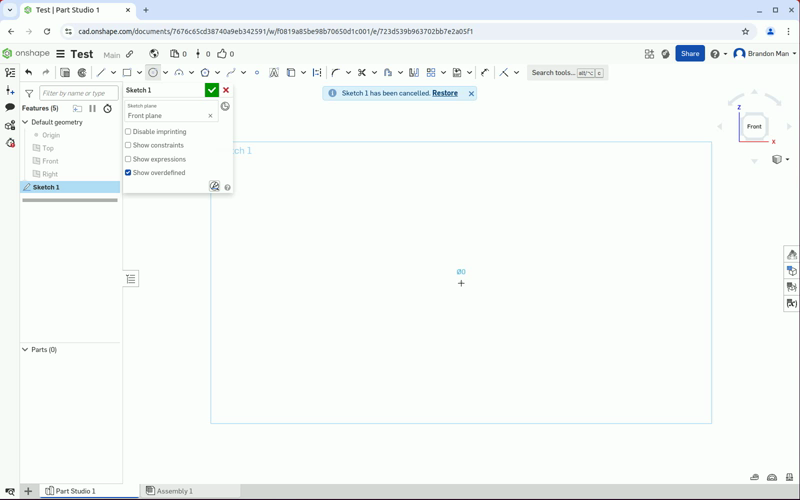
mouse_move(574, 282)
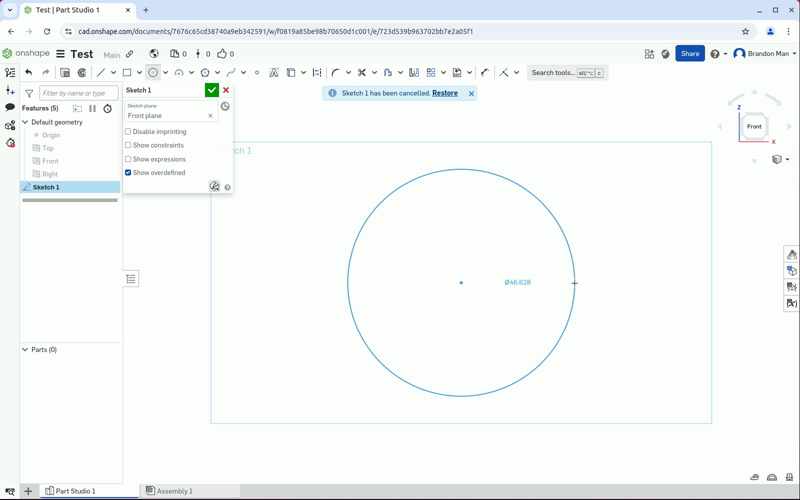
click(574, 282)
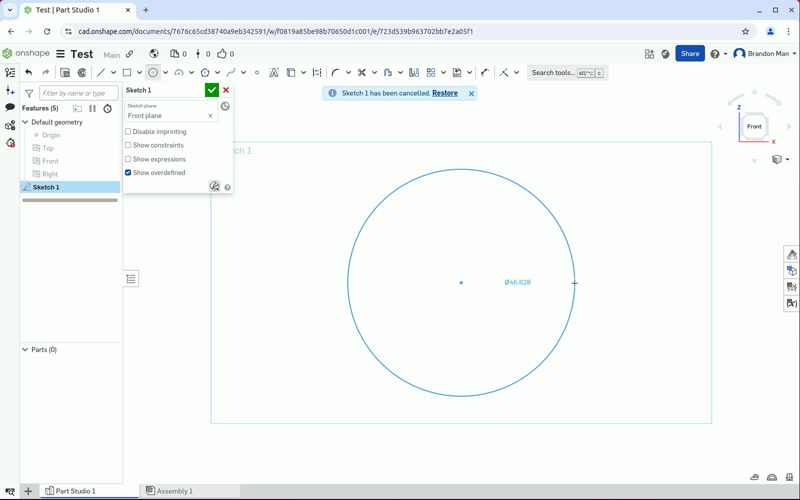
key(esc)
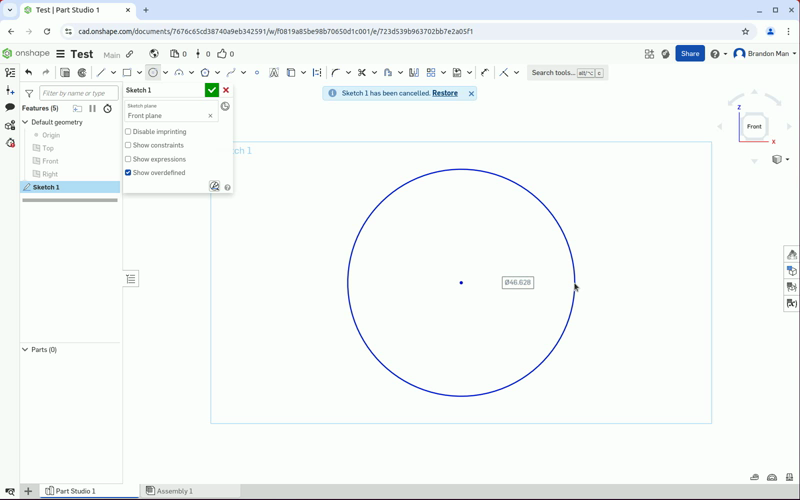
key(c)
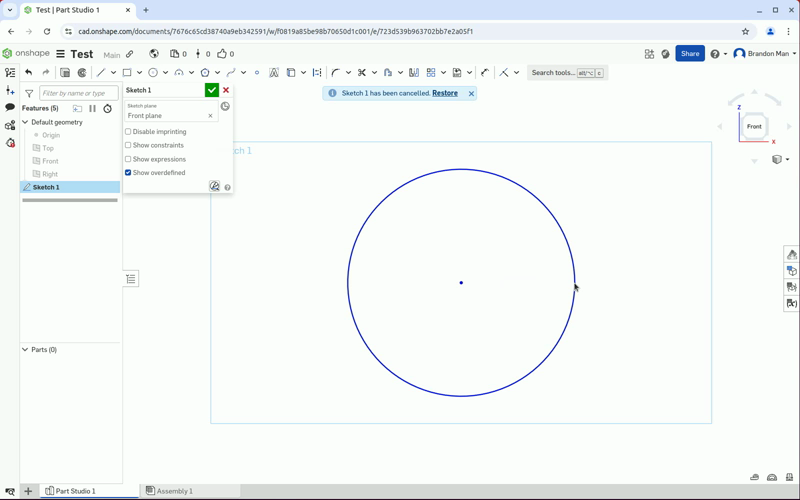
key_down(shift)
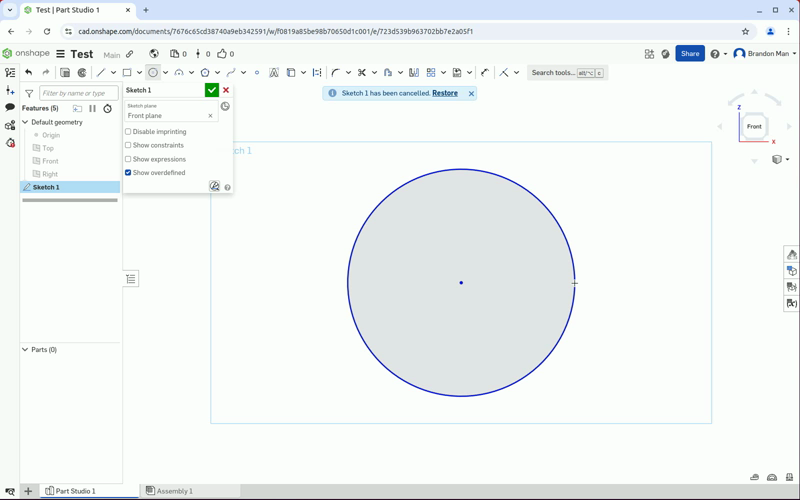
mouse_move(461, 282)
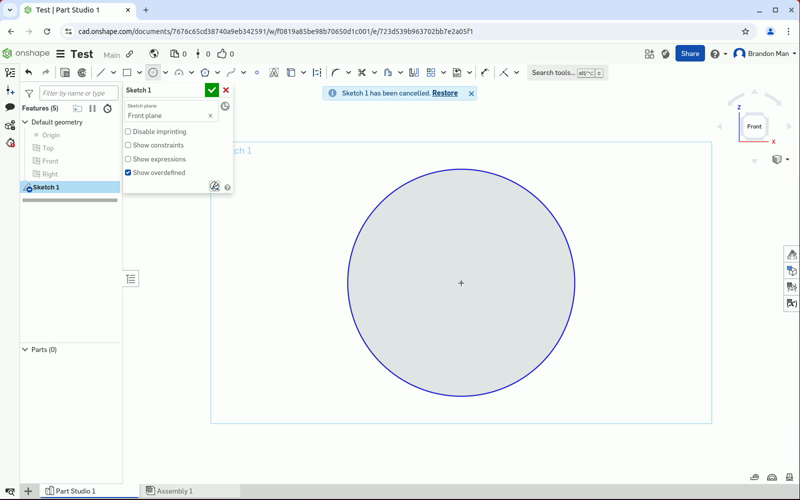
click(461, 282)
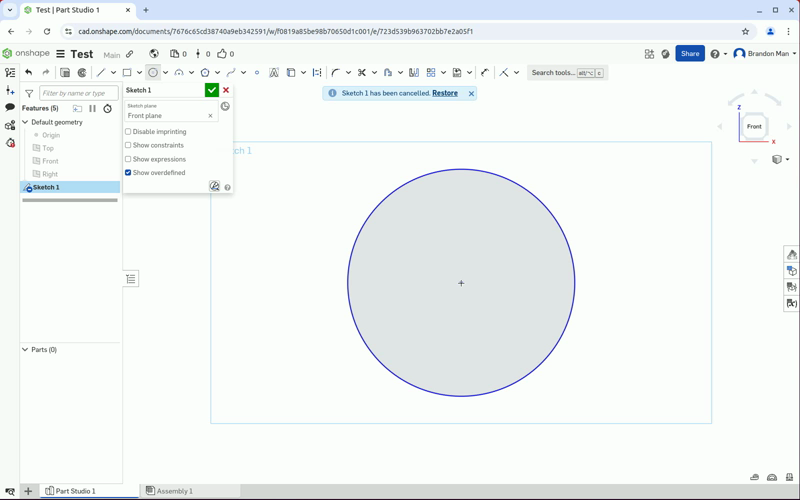
key_up(shift)
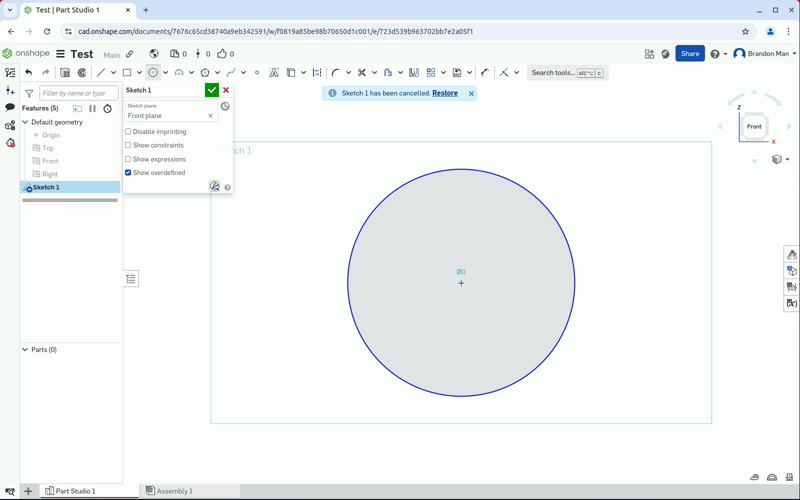
mouse_move(485, 282)
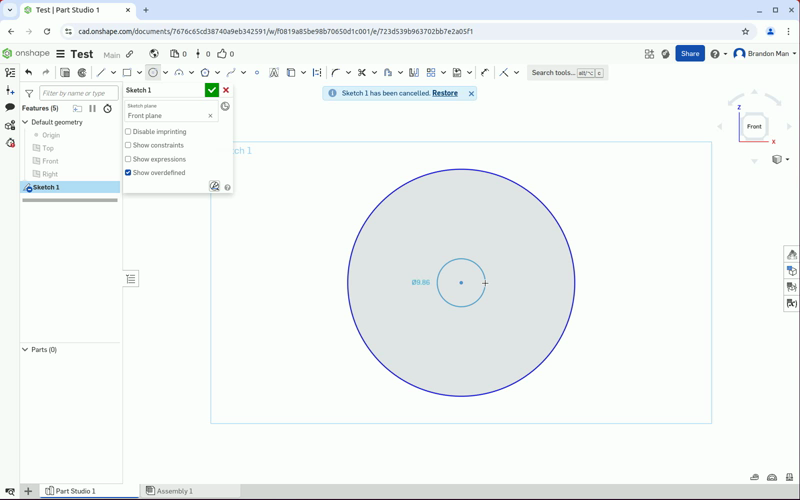
click(485, 282)
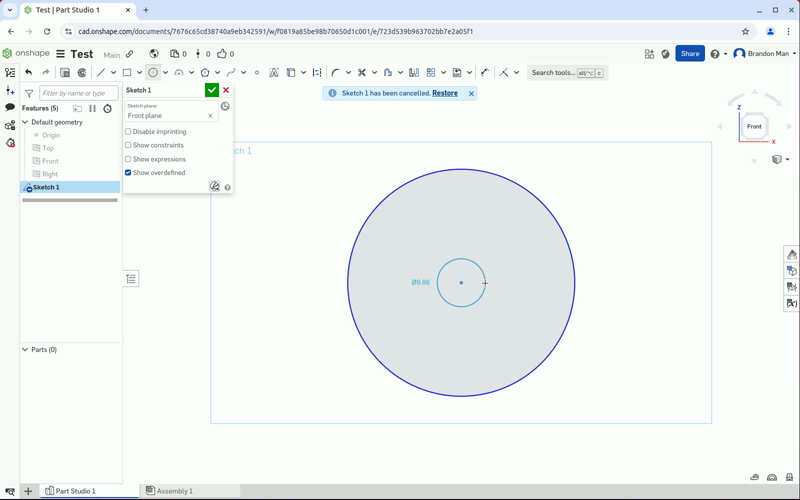
key(esc)
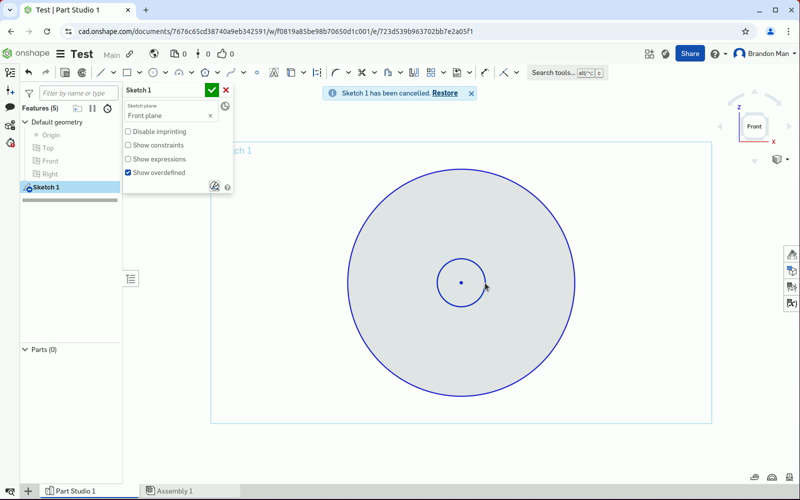
mouse_move(388, 302)
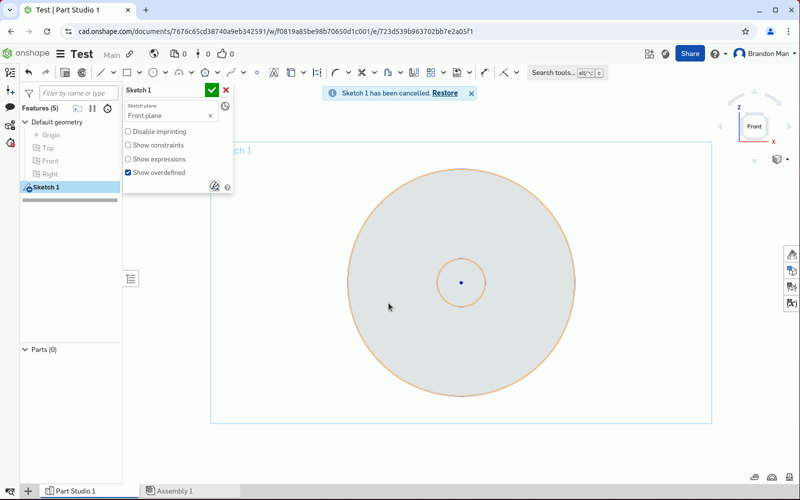
click(388, 302)
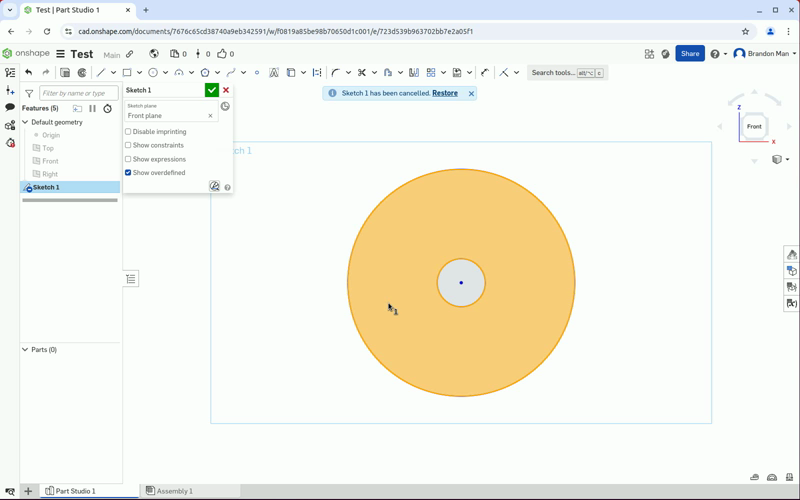
mouse_move(73, 352)
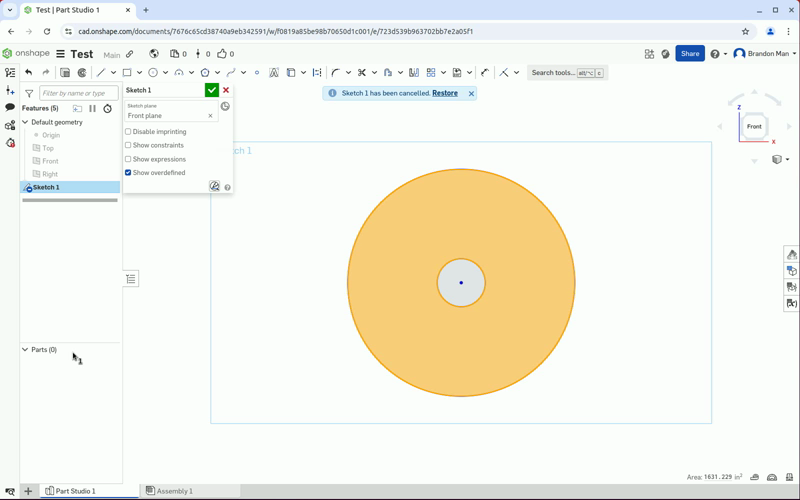
key(shift+y)
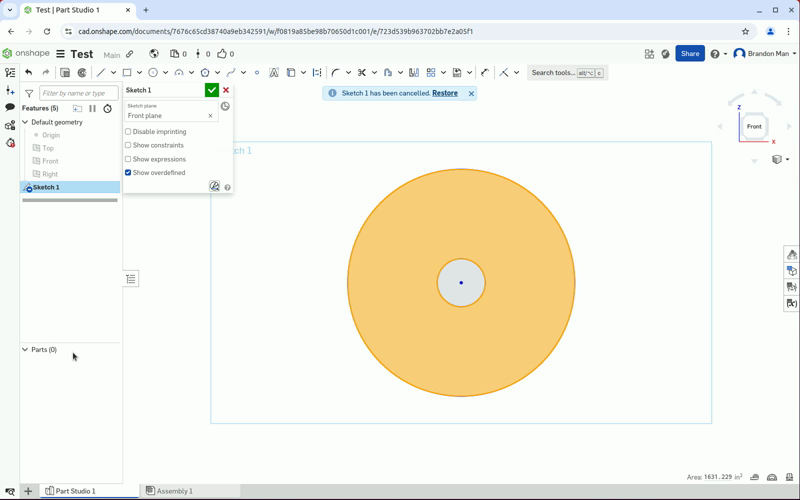
key(shift+e)
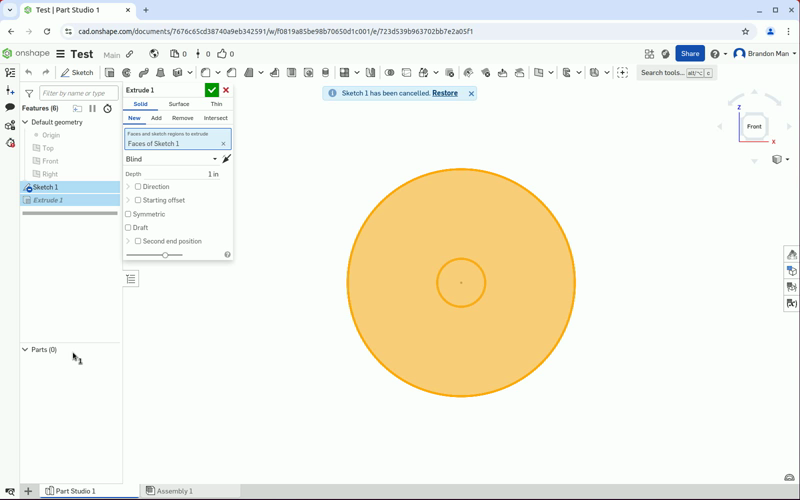
mouse_move(143, 106)
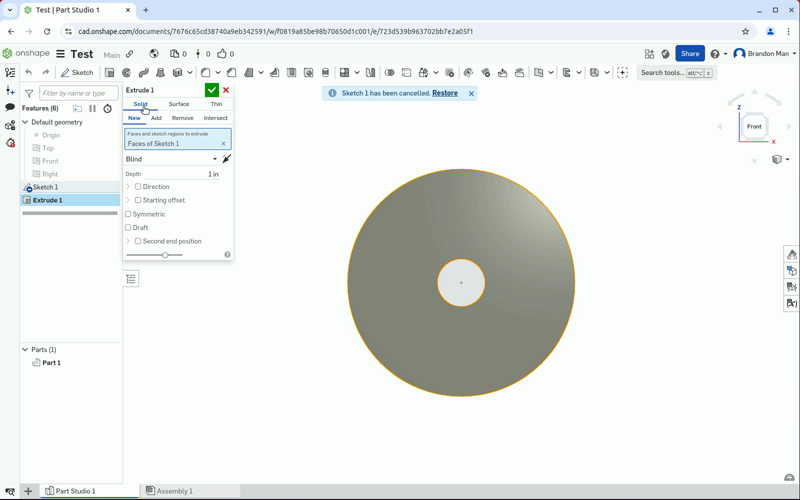
click(143, 106)
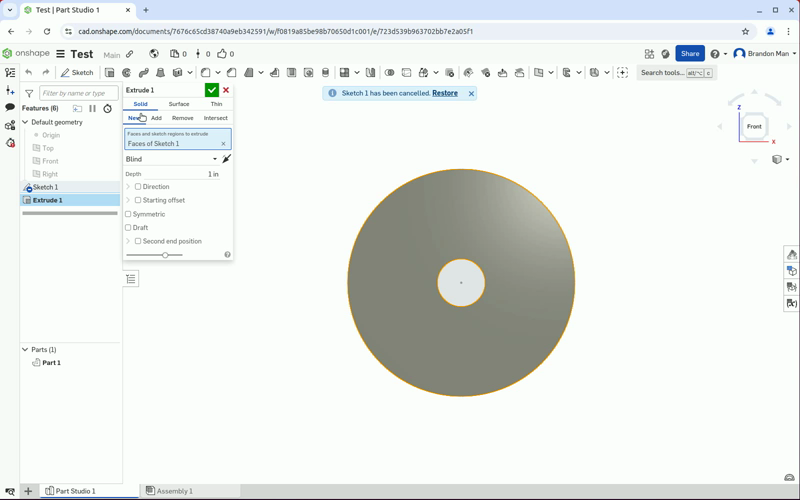
mouse_move(137, 120)
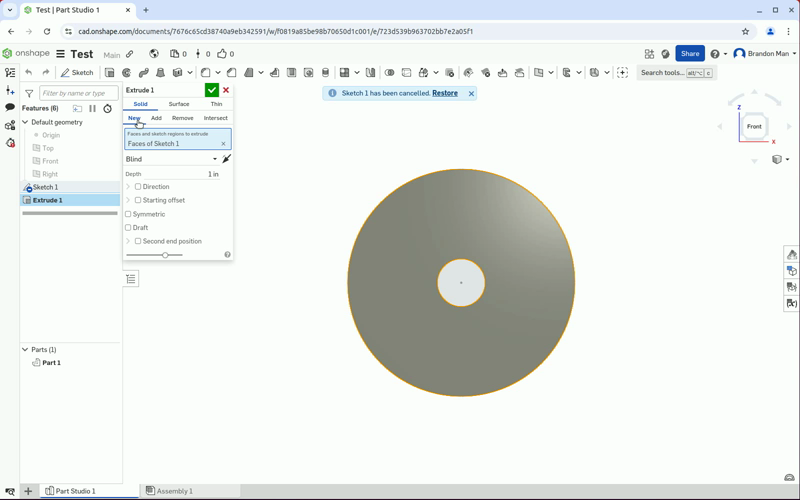
click(137, 120)
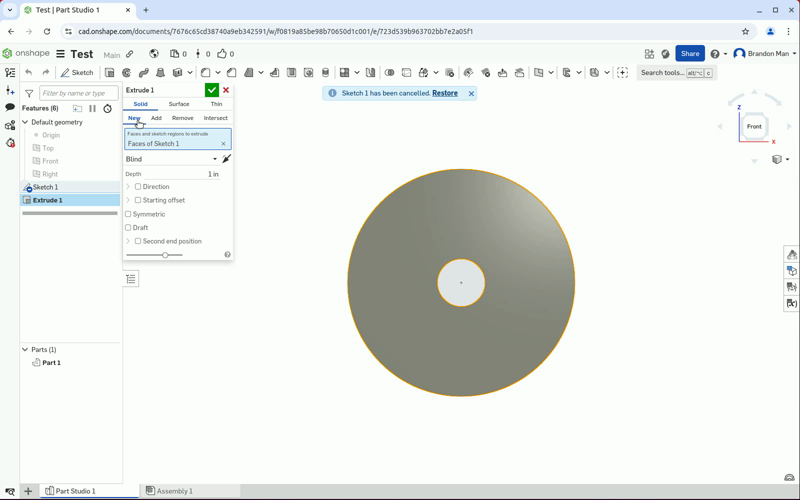
key(tab, 4)
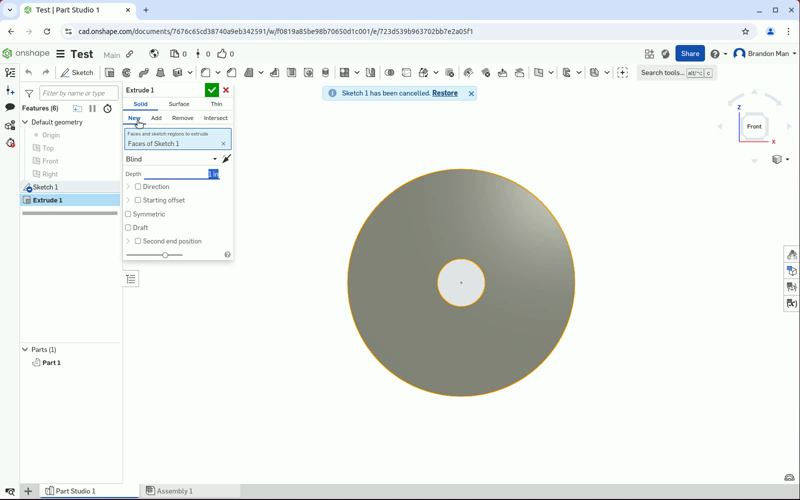
text(0.962)
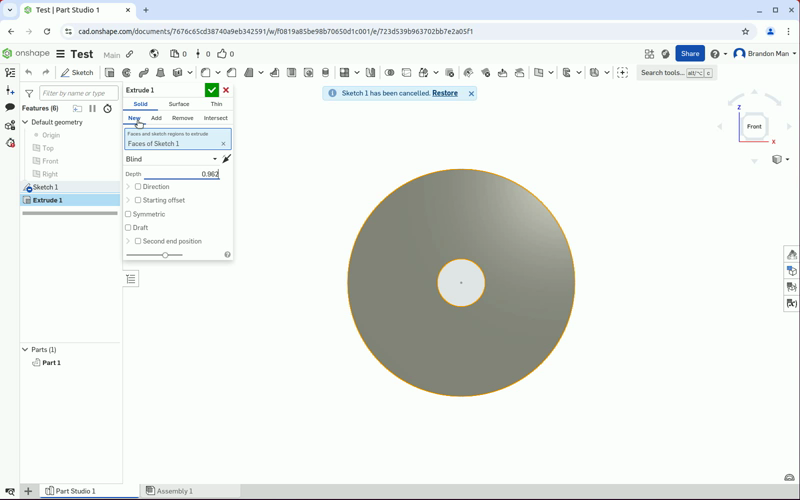
key(tab, 3)
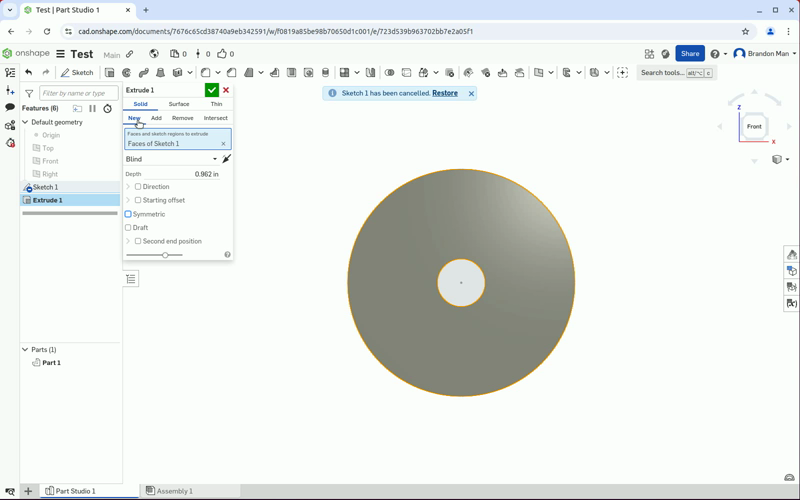
key(space)
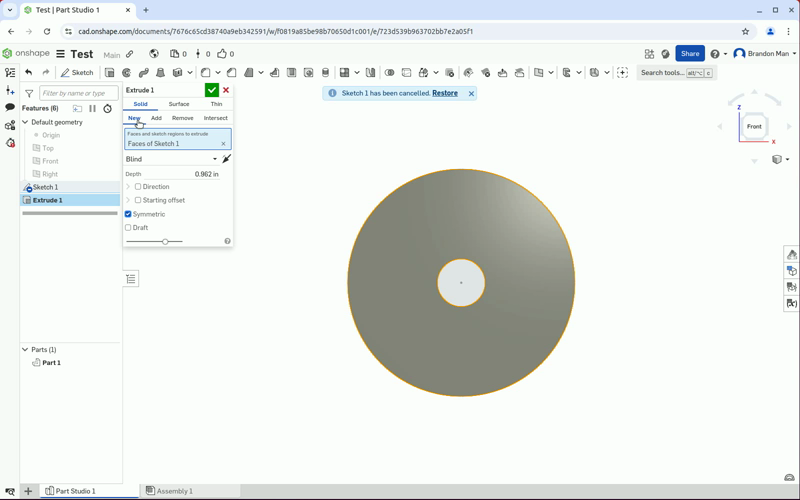
key(enter)
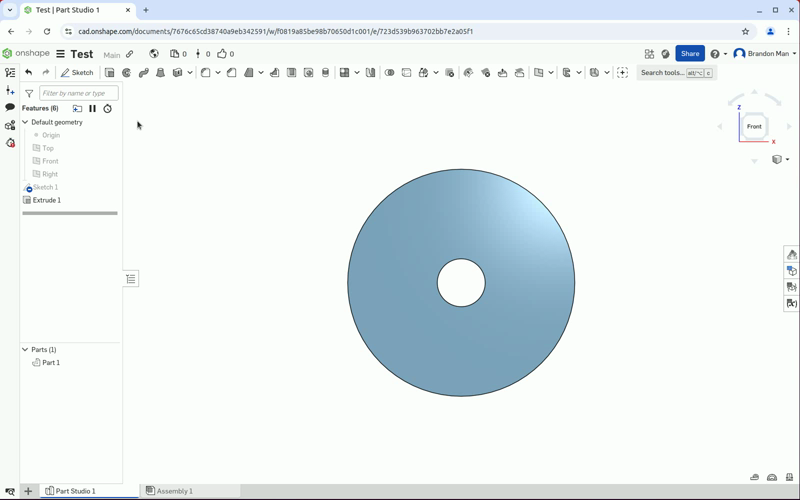
key(shift+h)
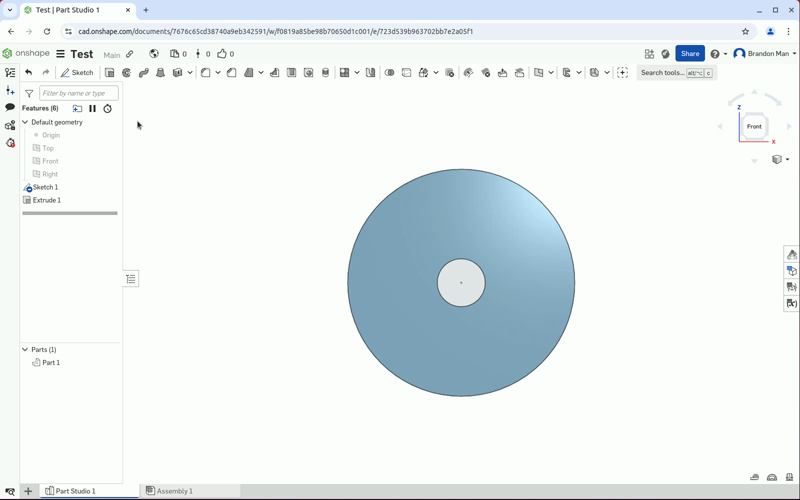
key(shift+h)
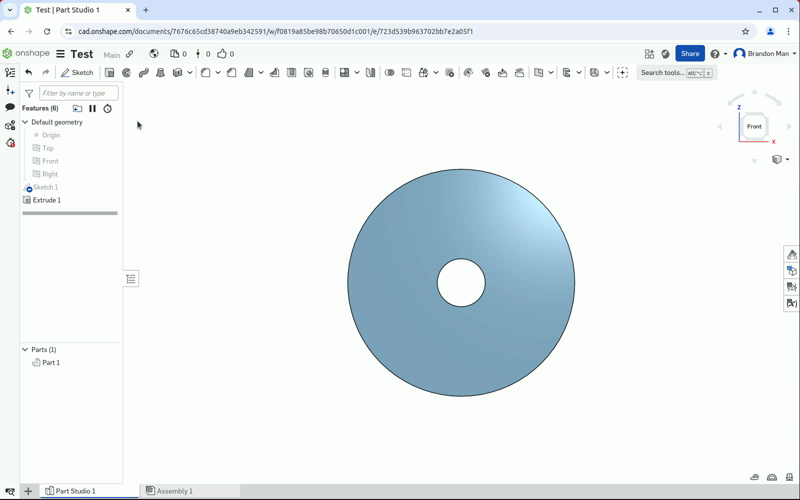
mouse_move(73, 189)
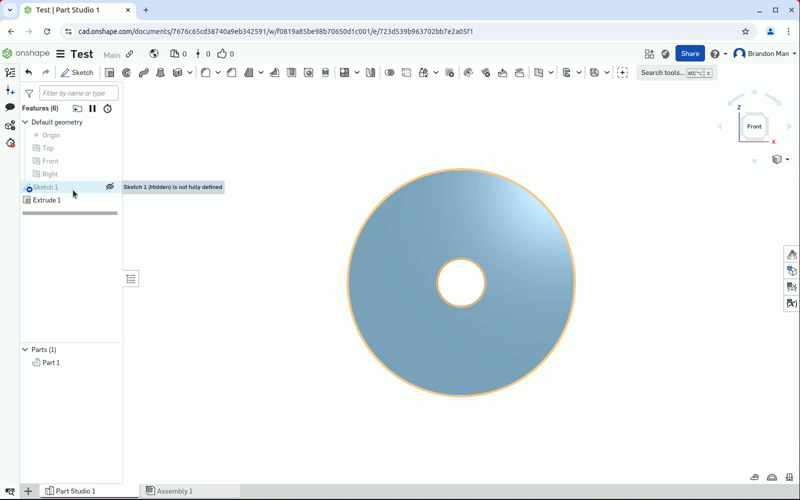
click(73, 189)
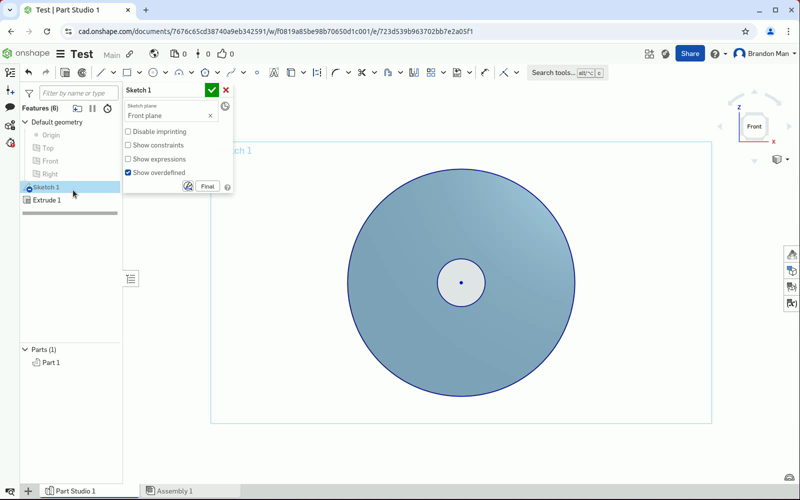
mouse_move(229, 92)
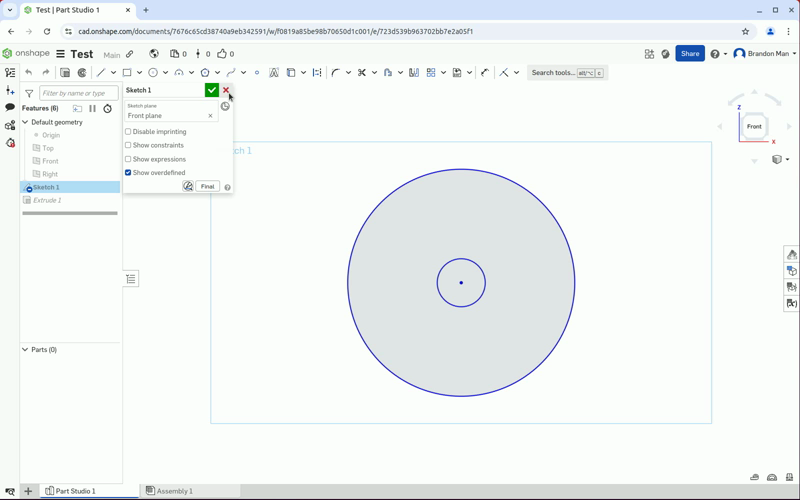
click(229, 92)
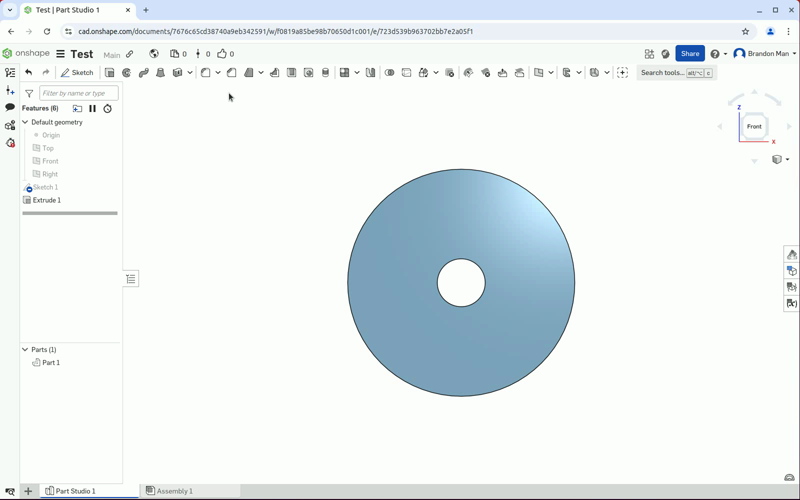
mouse_move(541, 75)
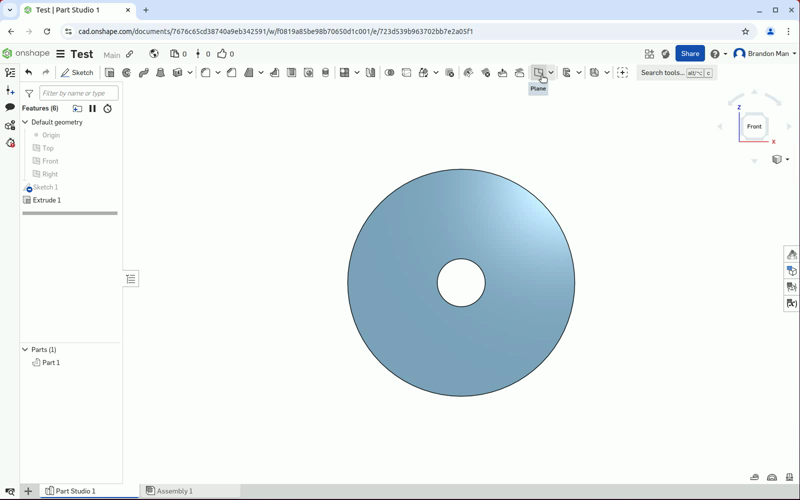
click(541, 75)
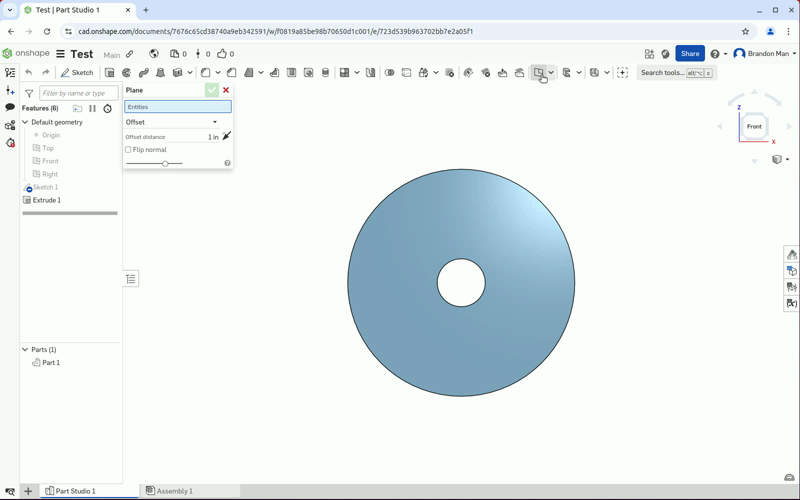
mouse_move(73, 163)
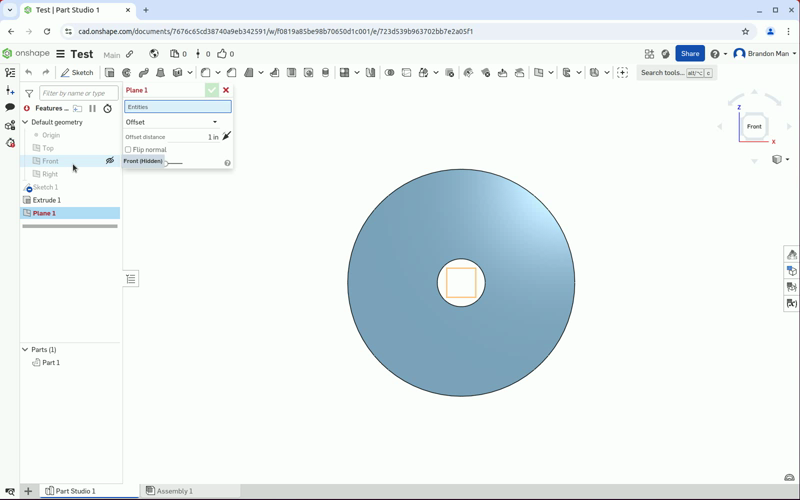
click(73, 163)
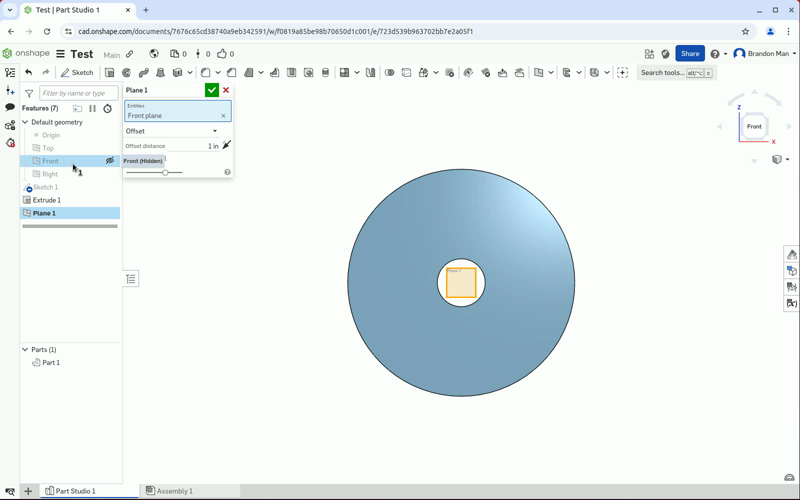
key(tab, 2)
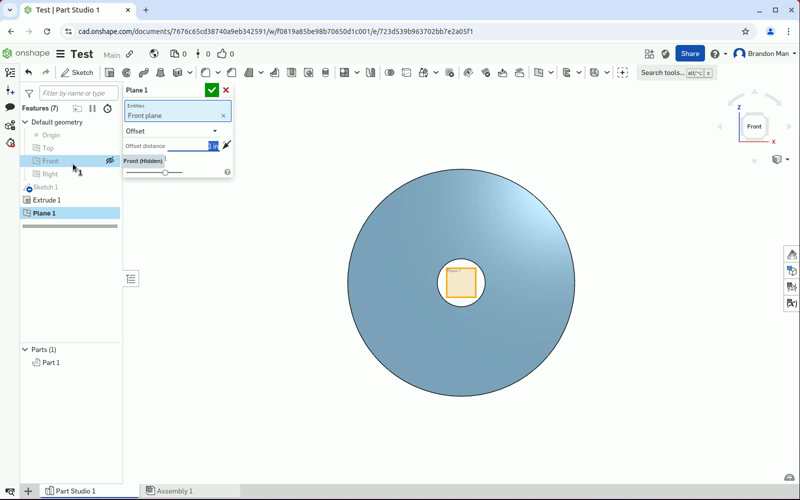
text(0.493)
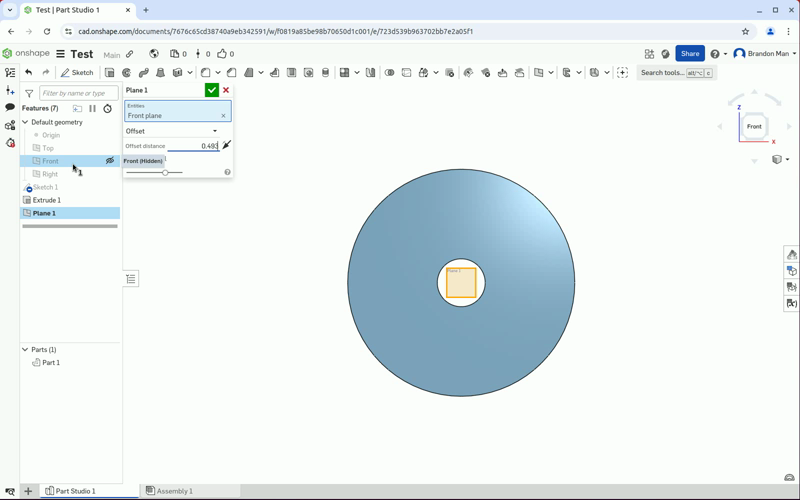
key(enter, 2)
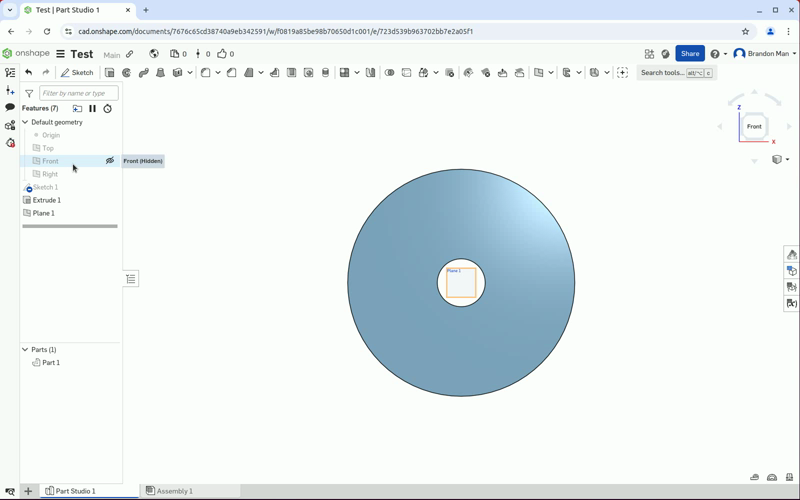
key(shift+s)
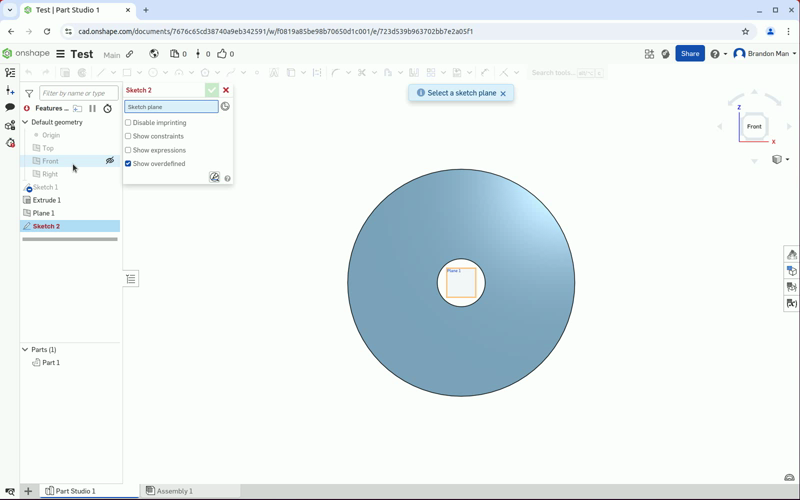
mouse_move(73, 215)
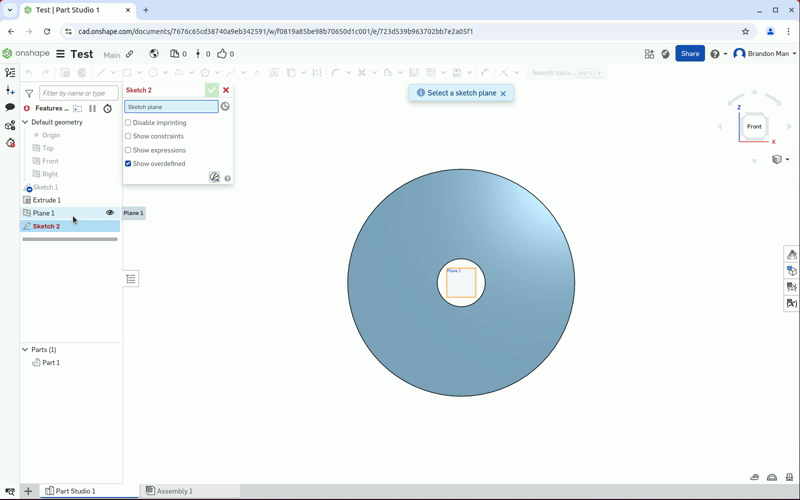
click(73, 215)
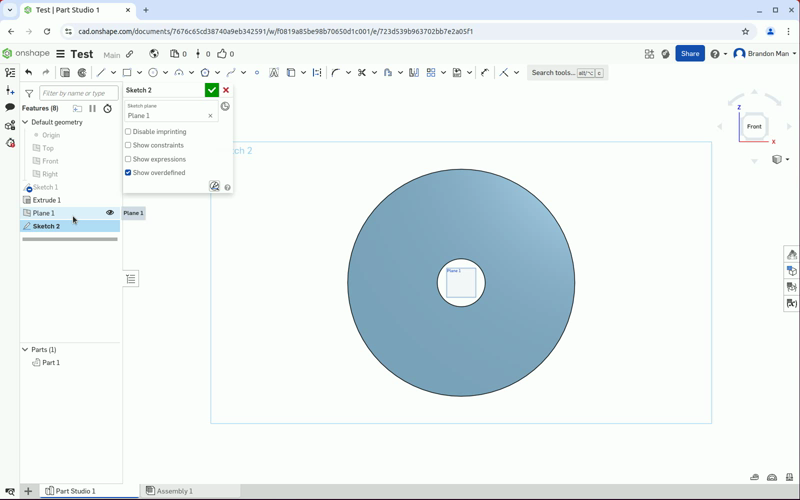
mouse_move(73, 352)
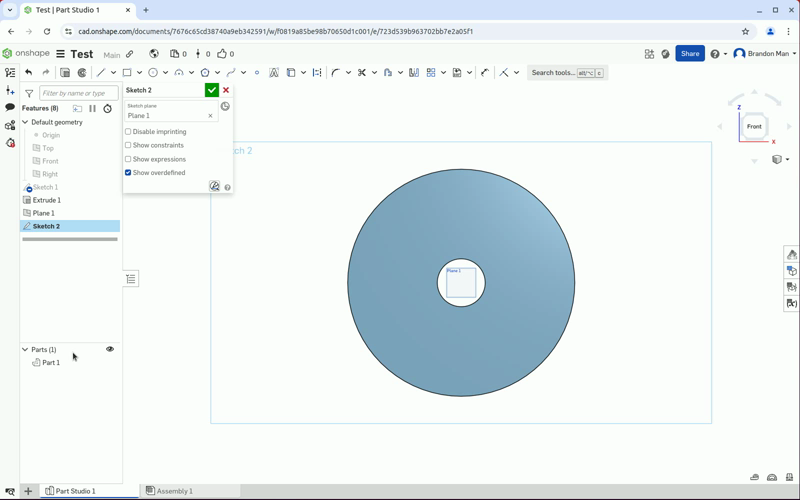
key(y)
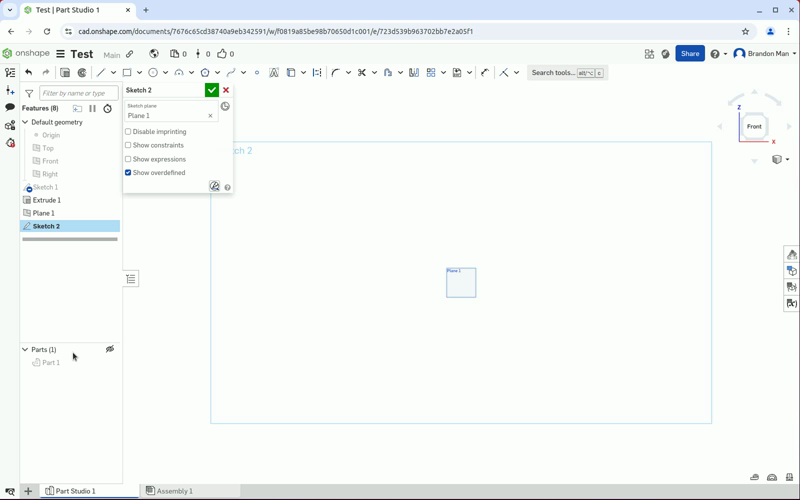
key(a)
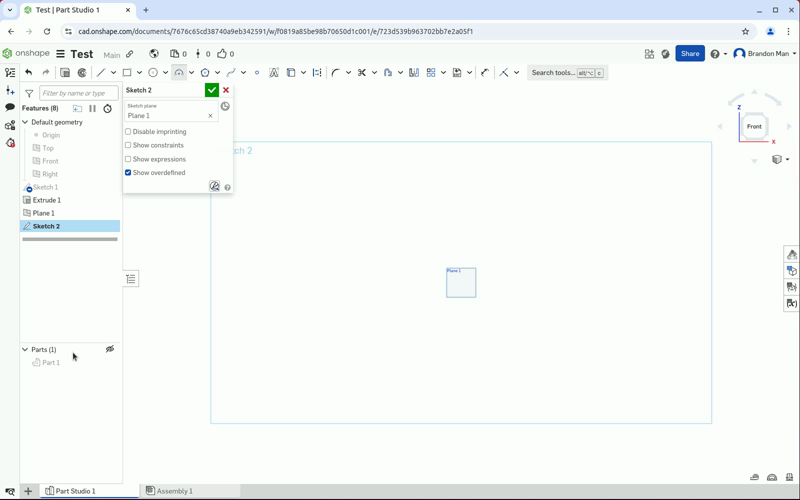
key_down(shift)
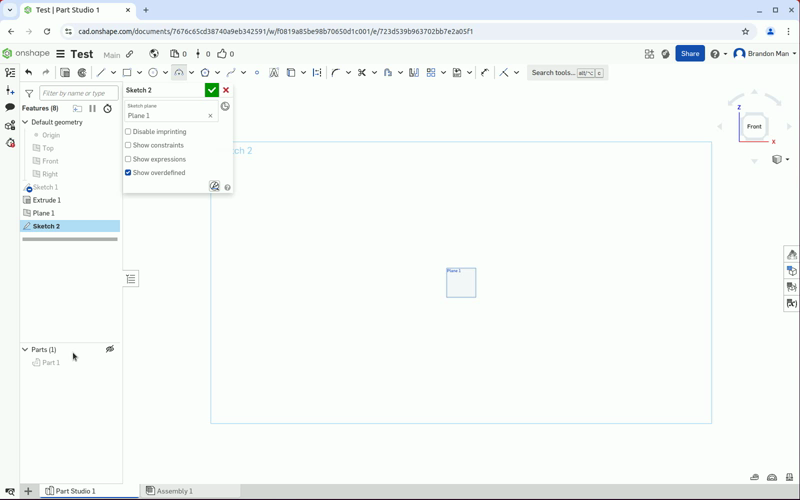
mouse_move(538, 246)
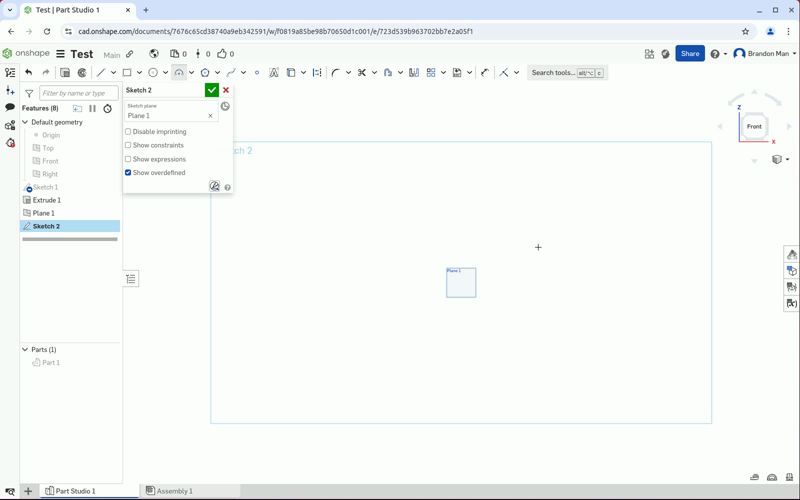
click(538, 246)
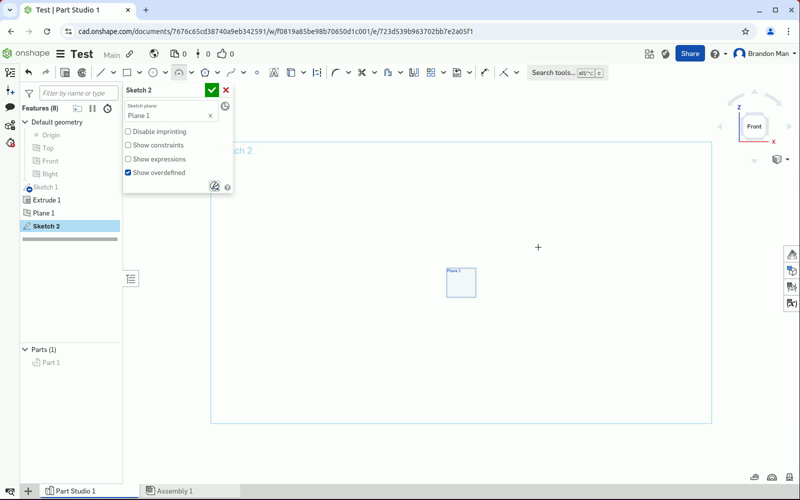
key_up(shift)
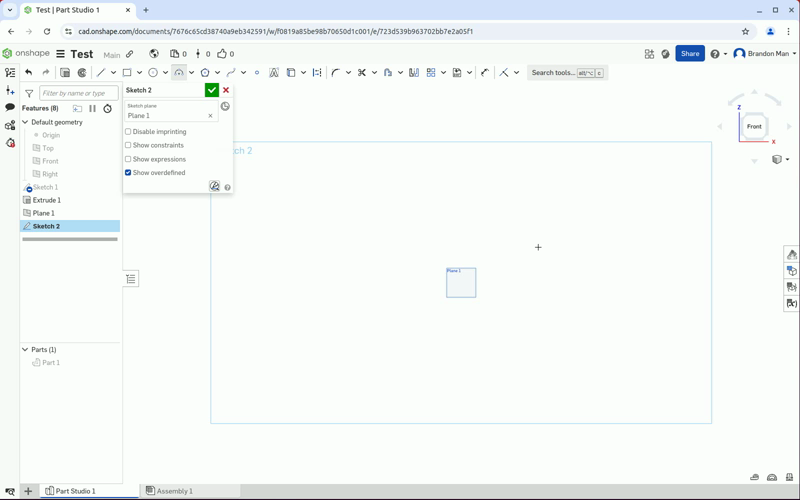
key_down(shift)
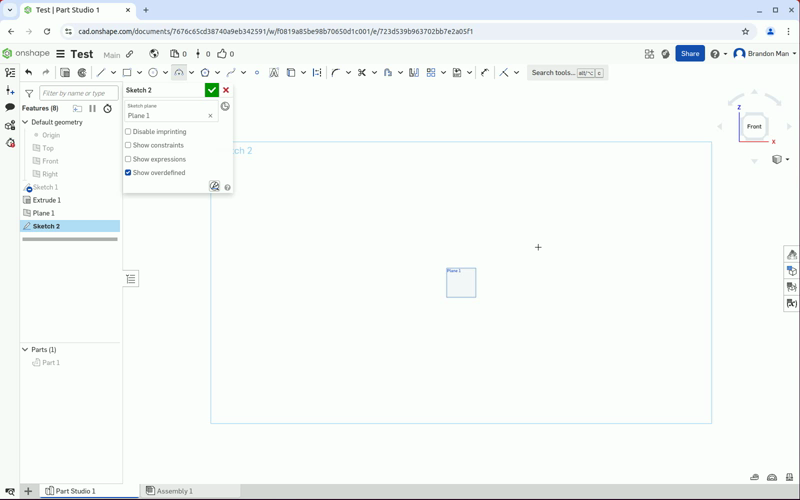
mouse_move(545, 267)
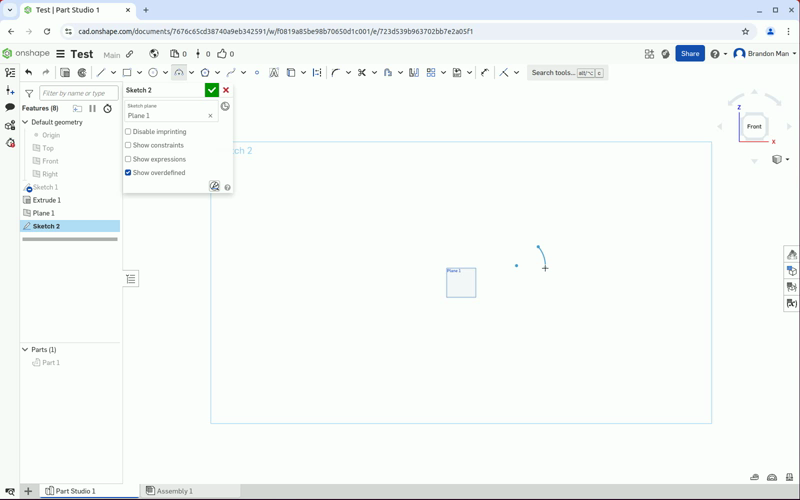
click(545, 267)
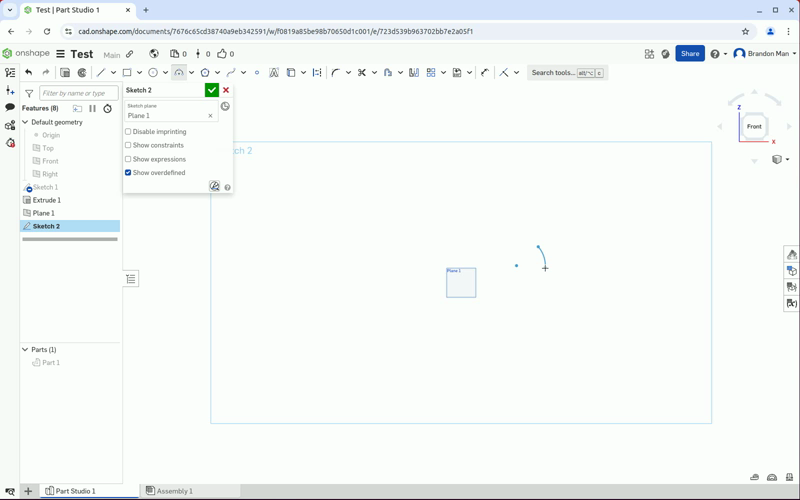
mouse_move(531, 260)
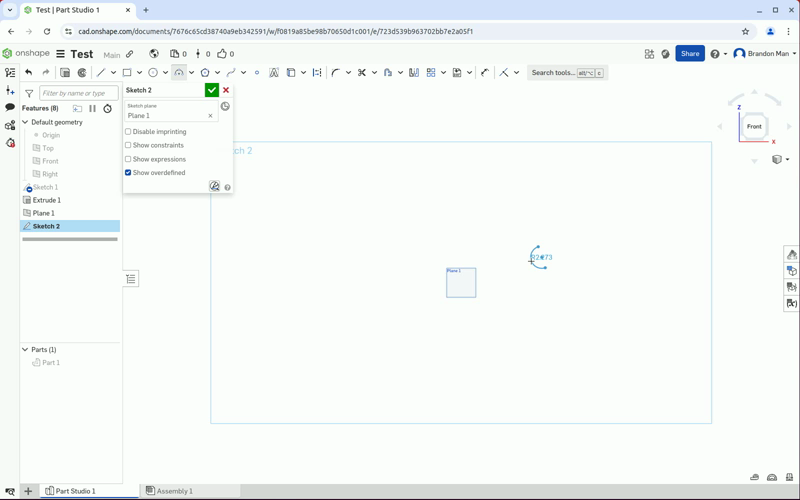
click(531, 260)
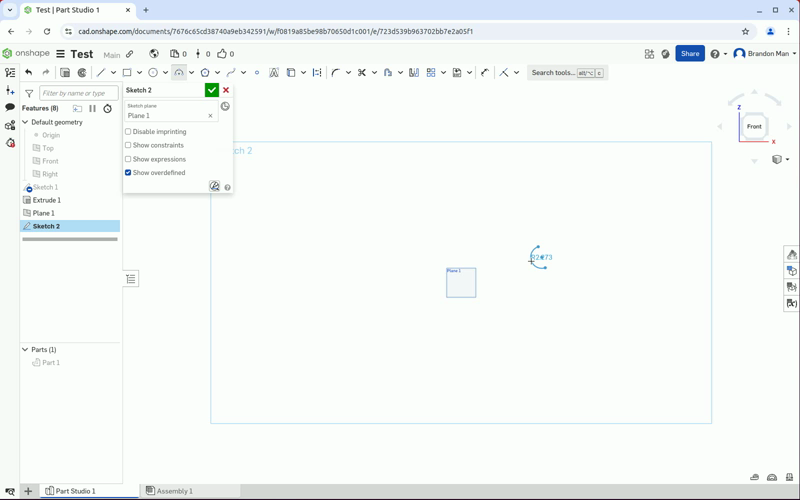
key_up(shift)
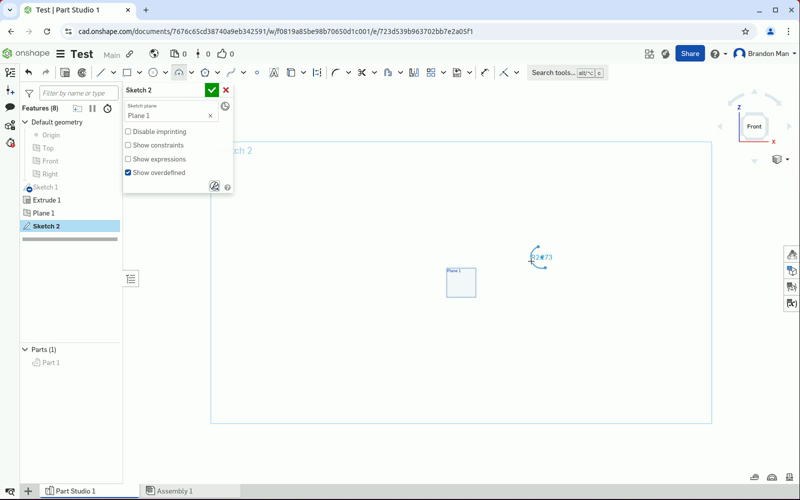
key(esc)
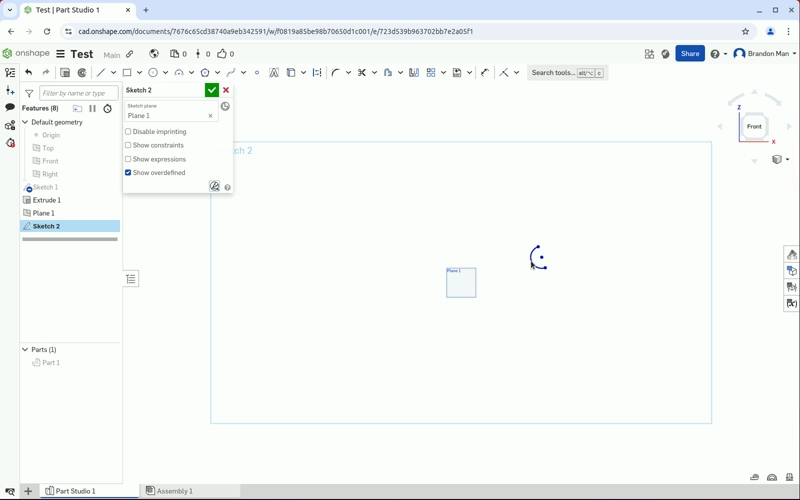
key(l)
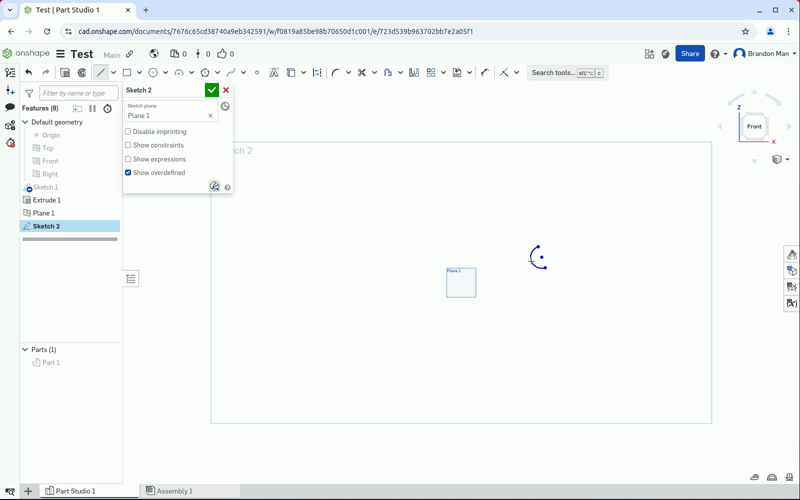
mouse_move(545, 267)
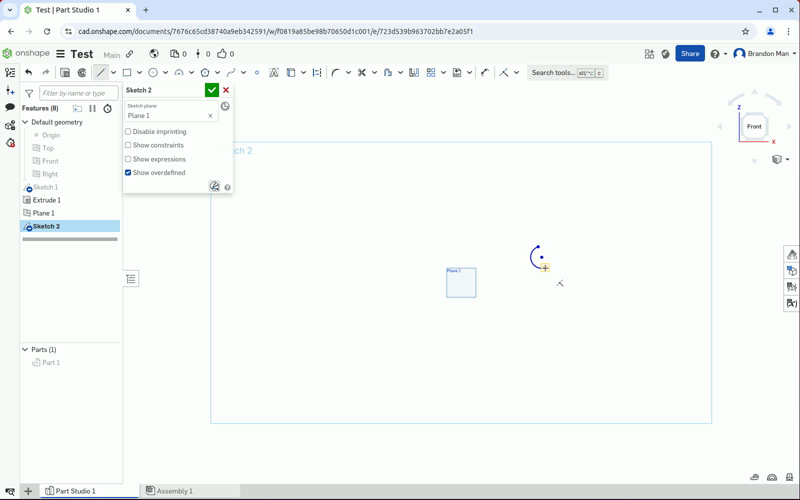
click(545, 267)
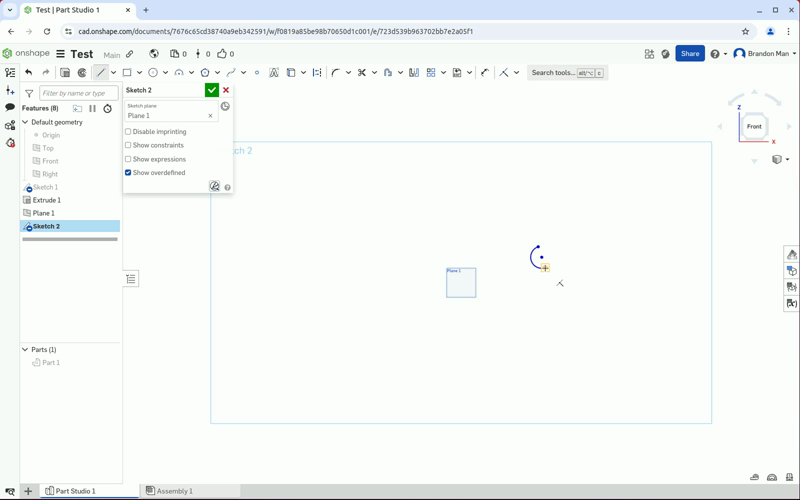
key_down(shift)
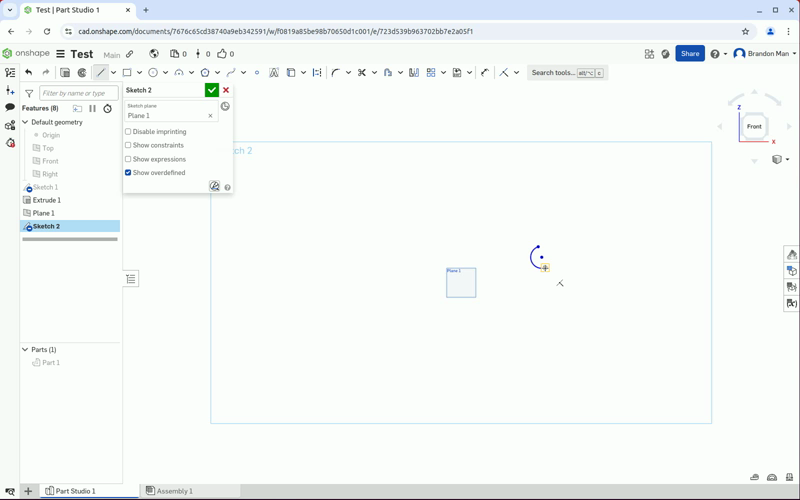
mouse_move(575, 267)
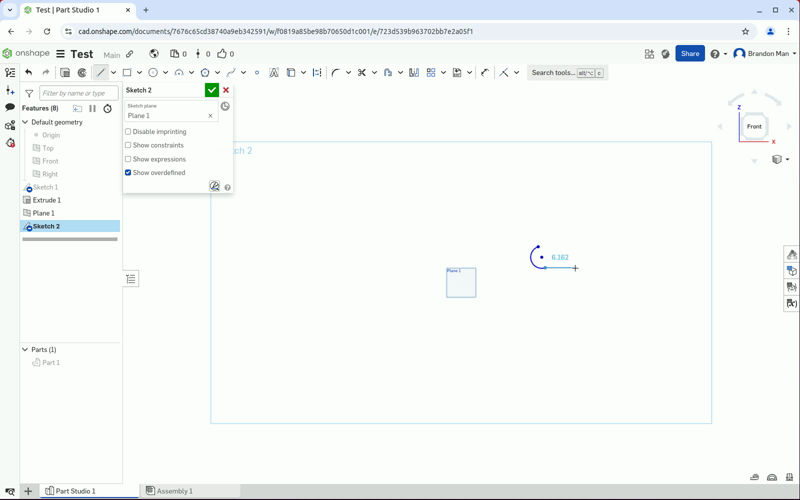
mouse_move(571, 259)
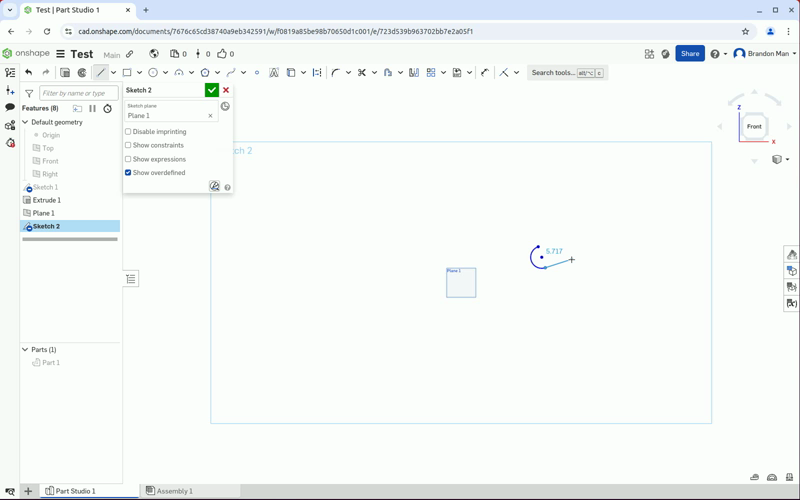
click(571, 259)
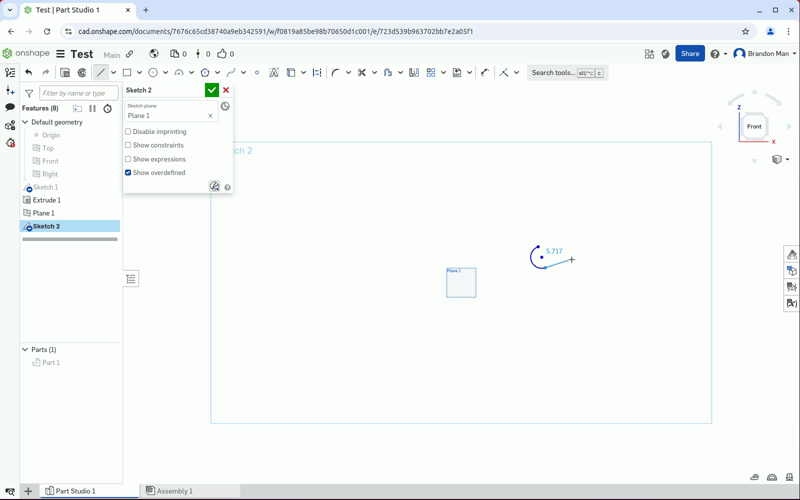
key_up(shift)
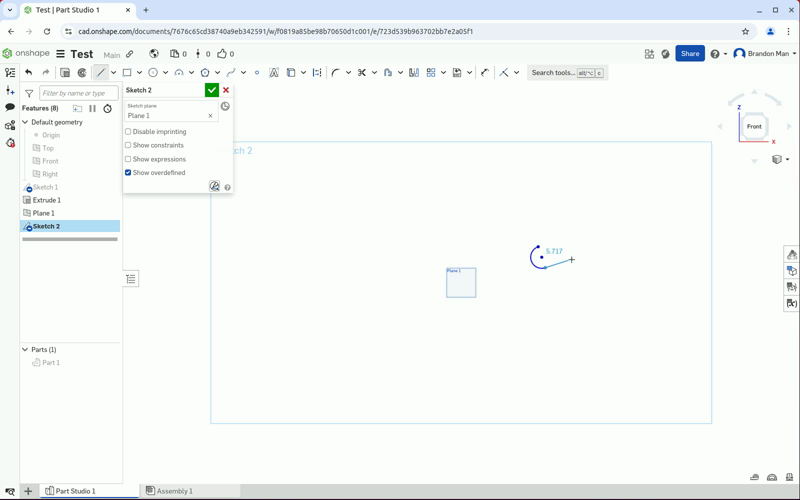
key(esc)
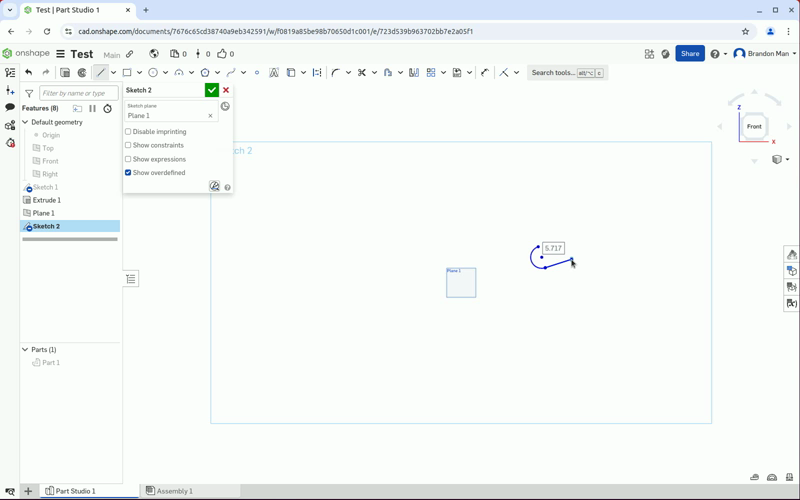
key(a)
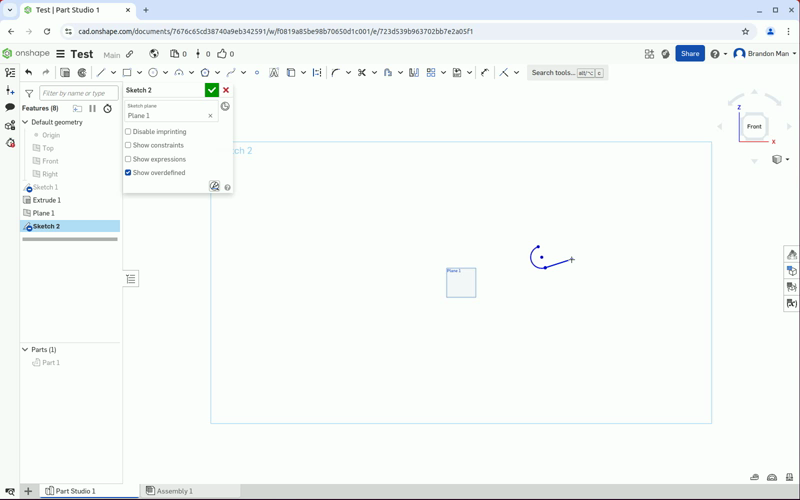
mouse_move(571, 259)
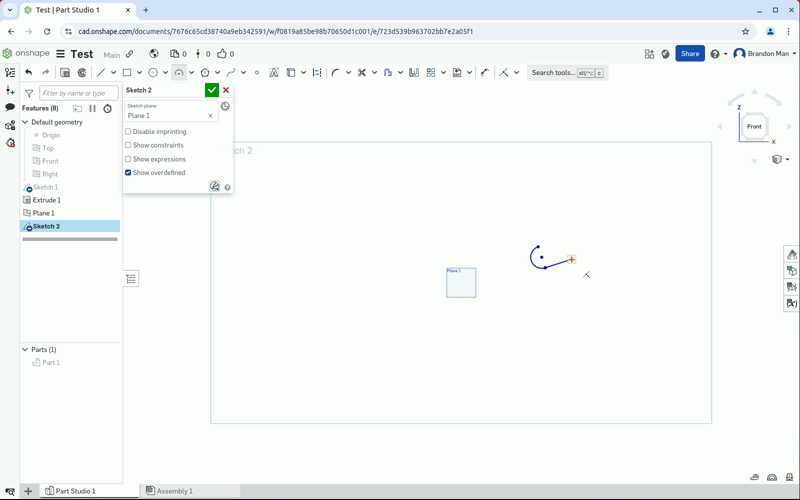
click(571, 259)
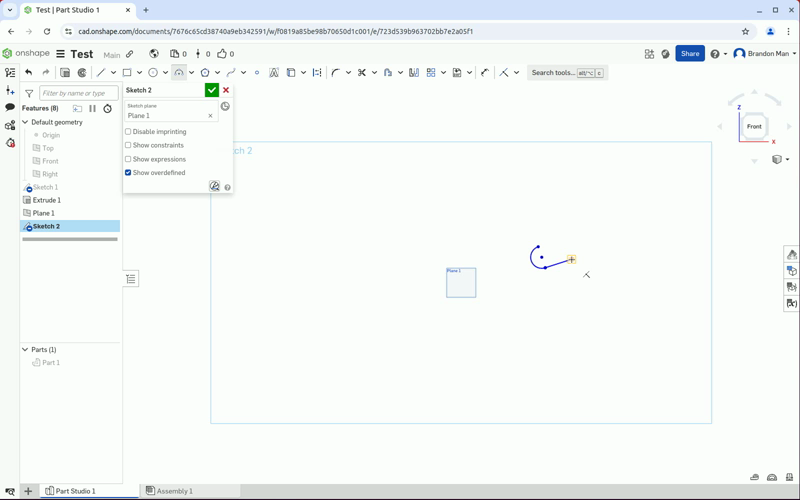
key_down(shift)
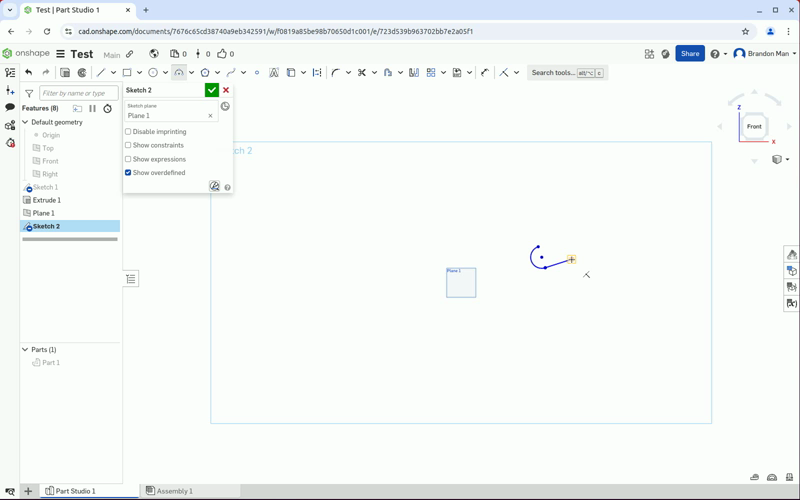
mouse_move(564, 237)
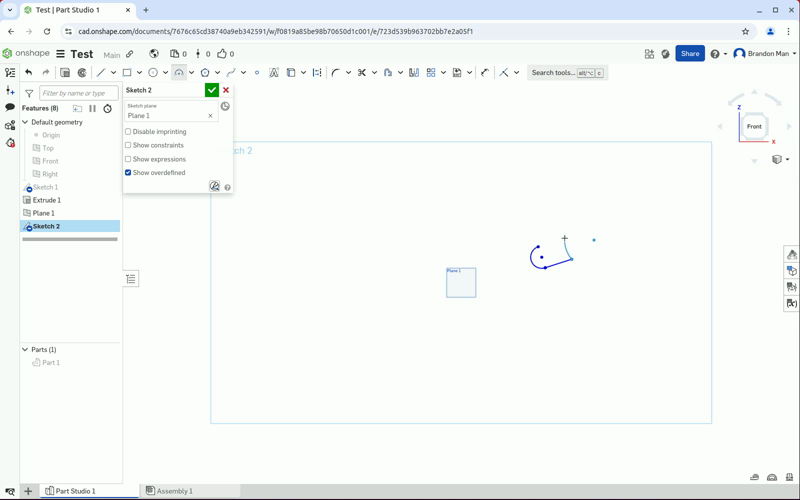
click(564, 237)
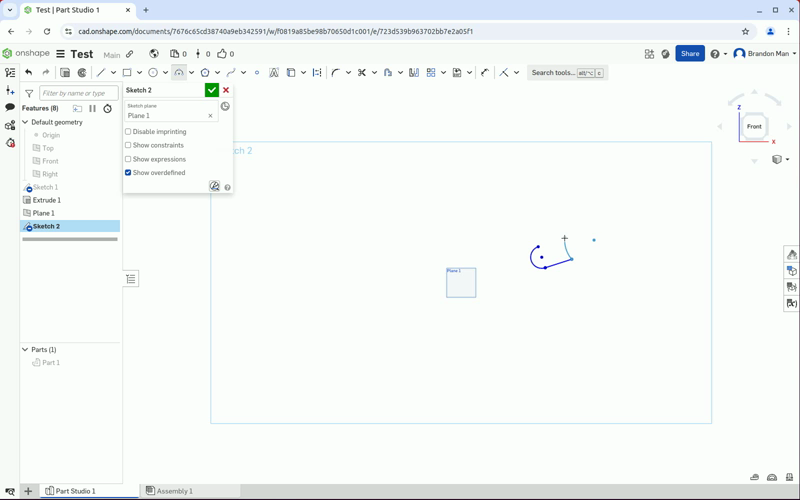
mouse_move(568, 248)
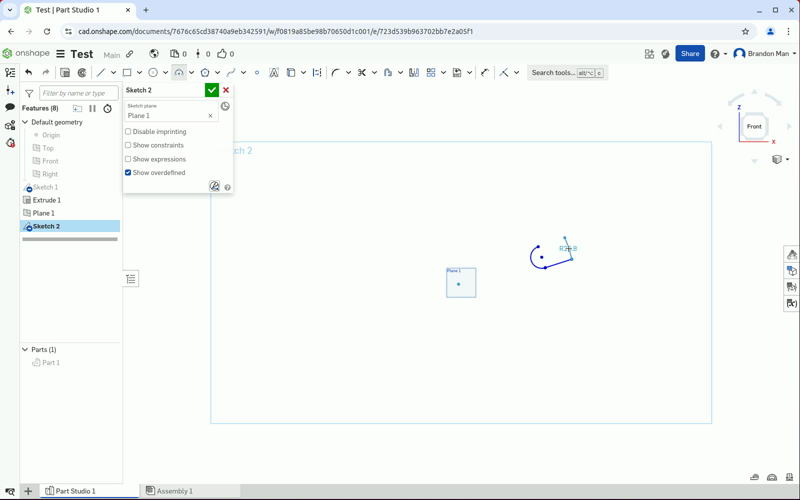
click(568, 248)
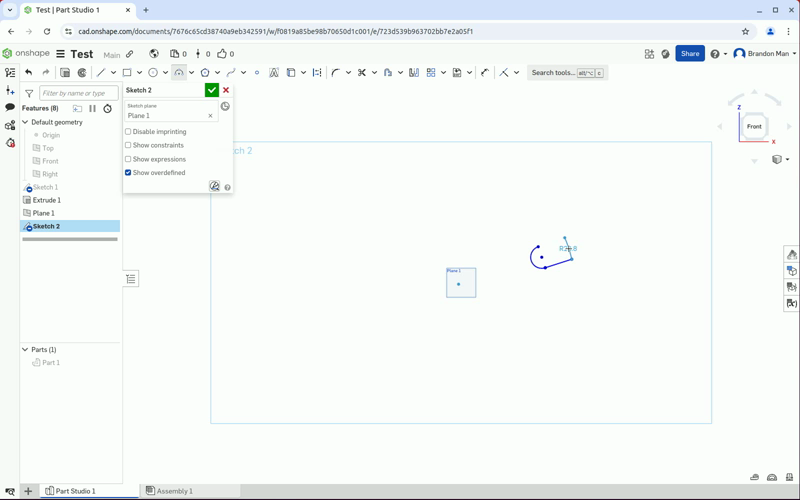
key_up(shift)
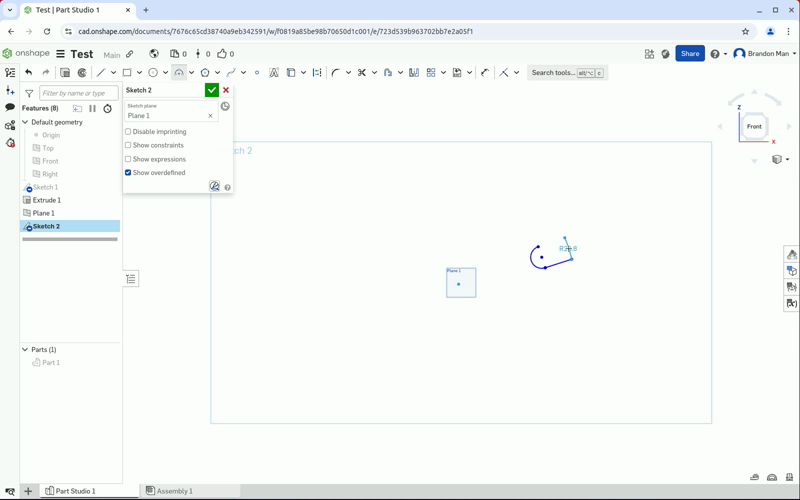
key(esc)
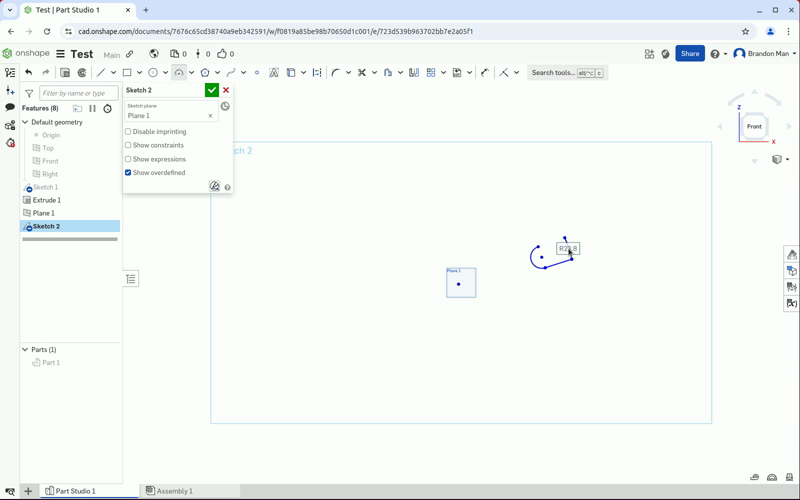
key(l)
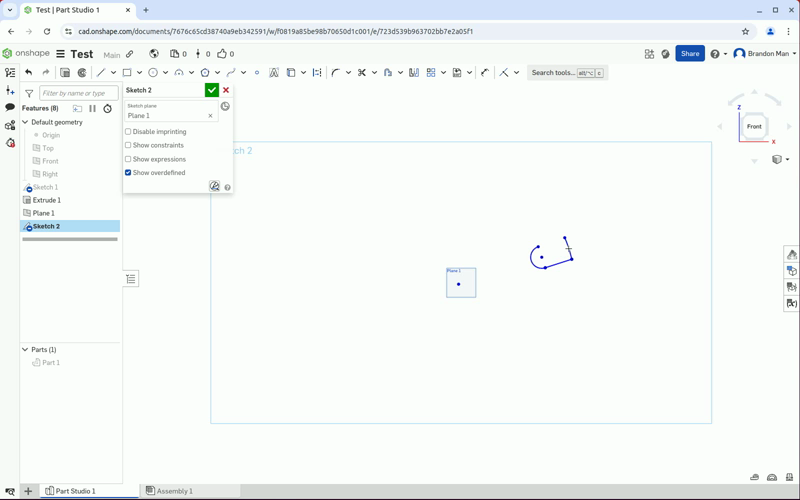
mouse_move(564, 237)
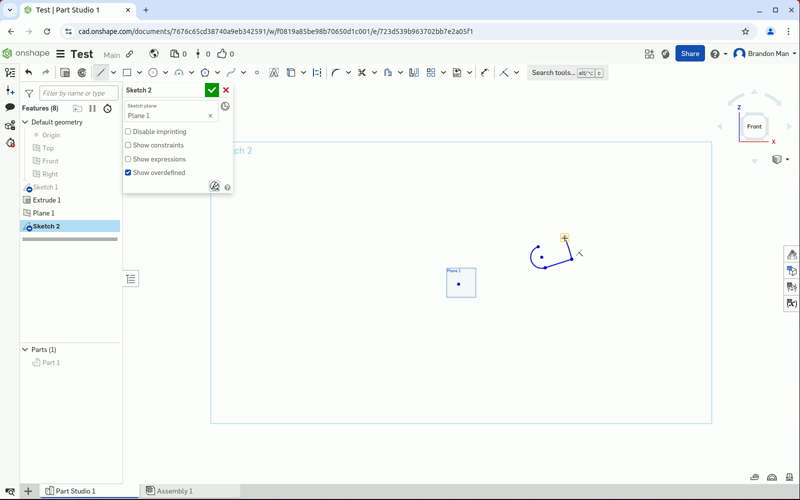
click(564, 237)
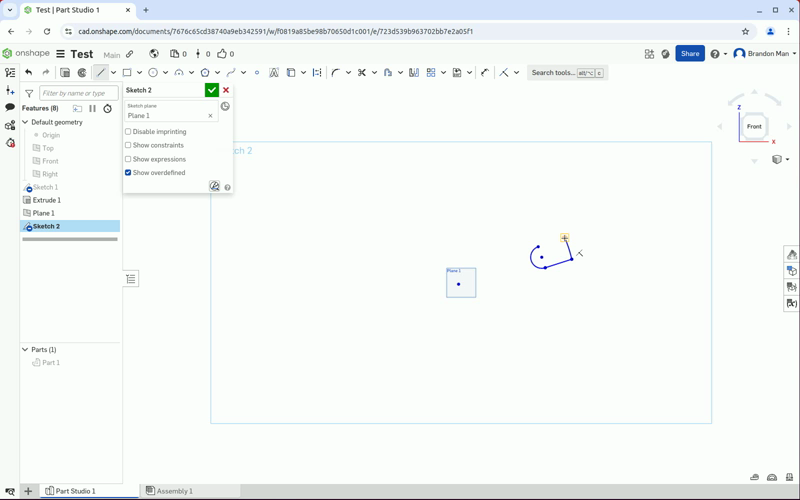
mouse_move(589, 237)
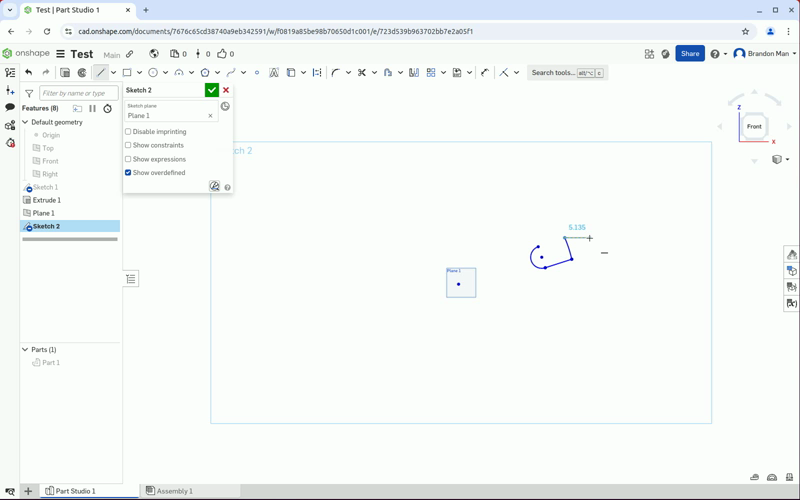
key_down(shift)
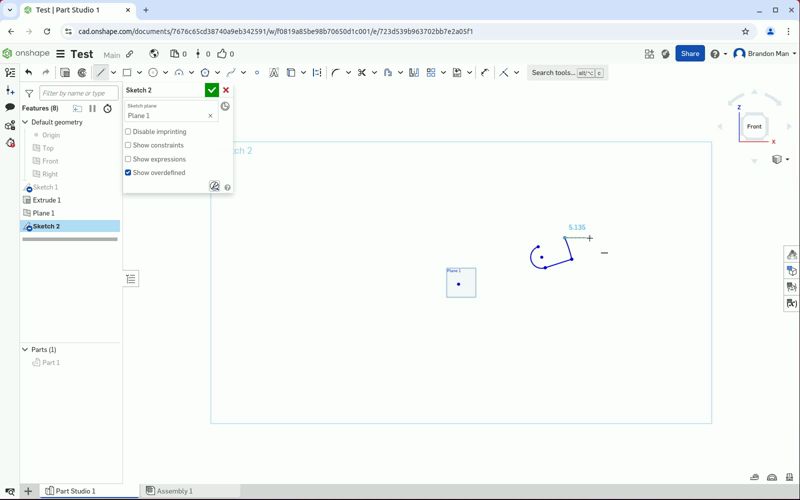
mouse_move(538, 246)
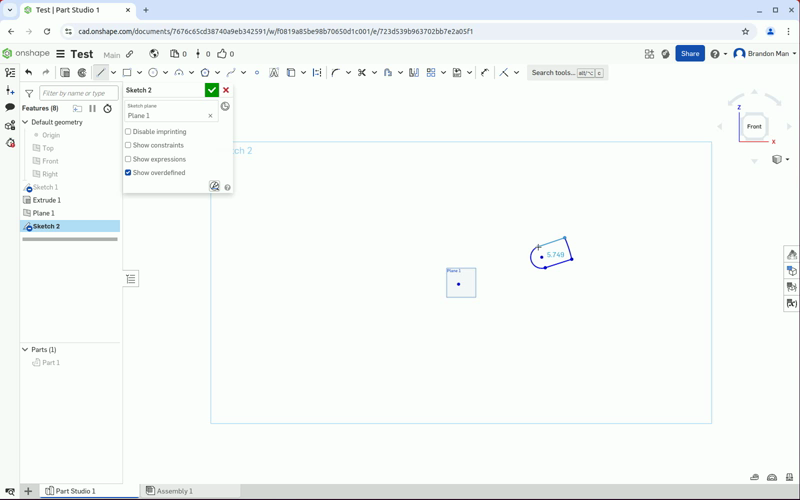
key_up(shift)
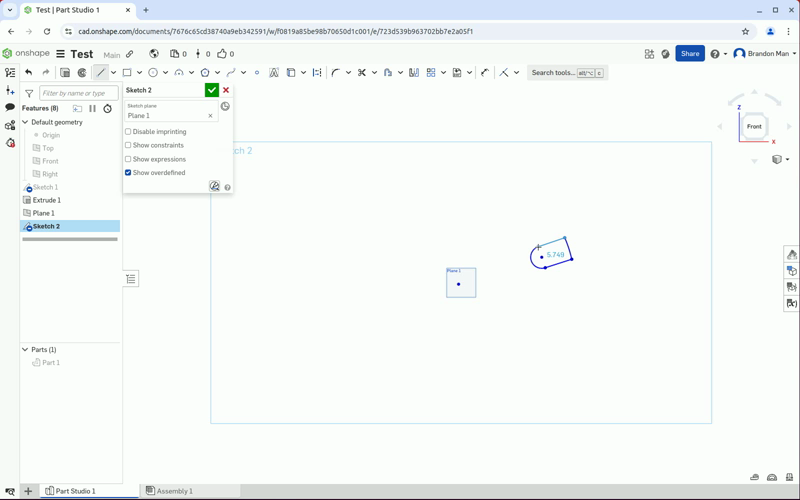
click(538, 246)
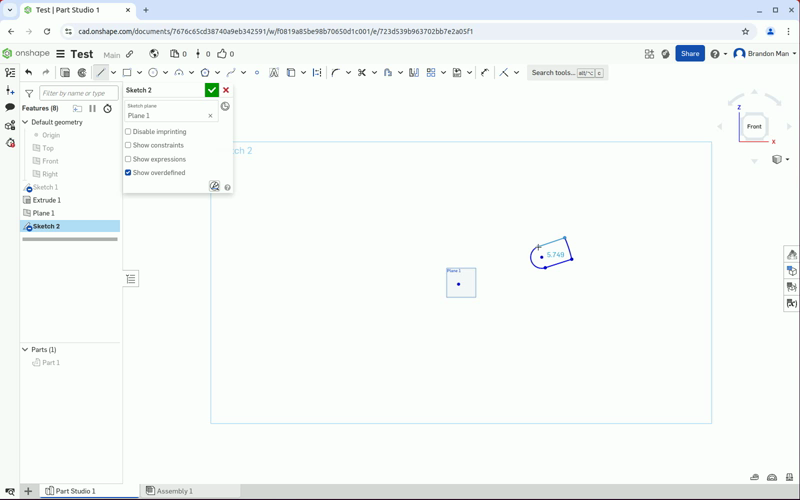
key(esc)
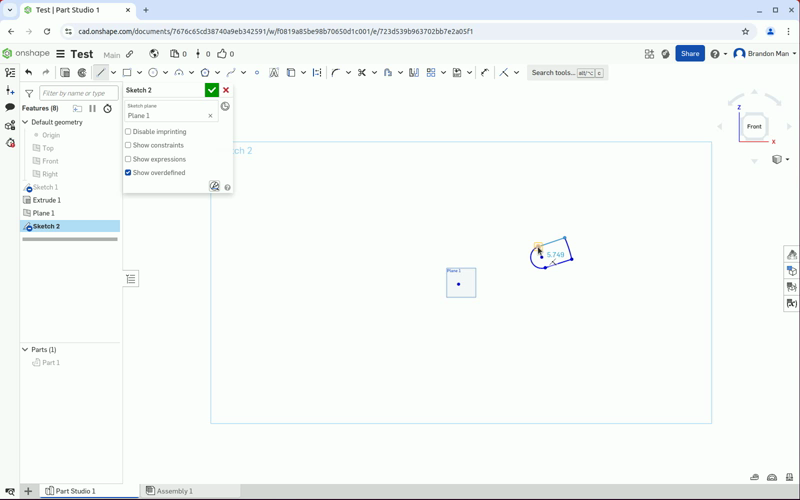
mouse_move(555, 252)
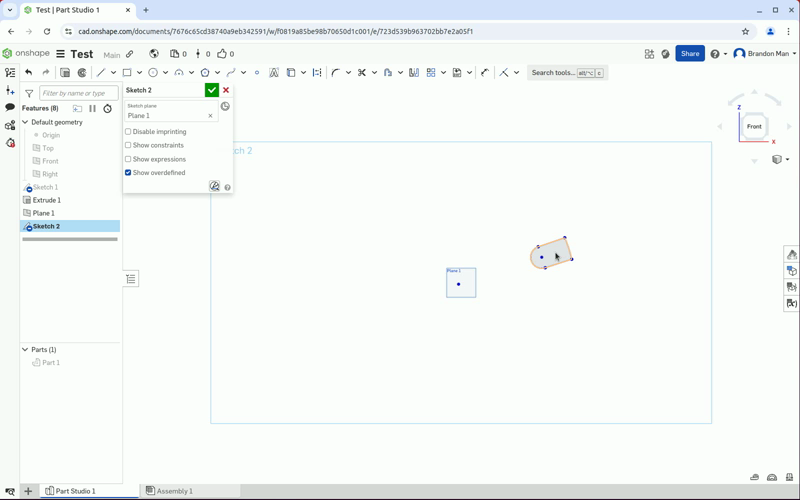
scroll(6)
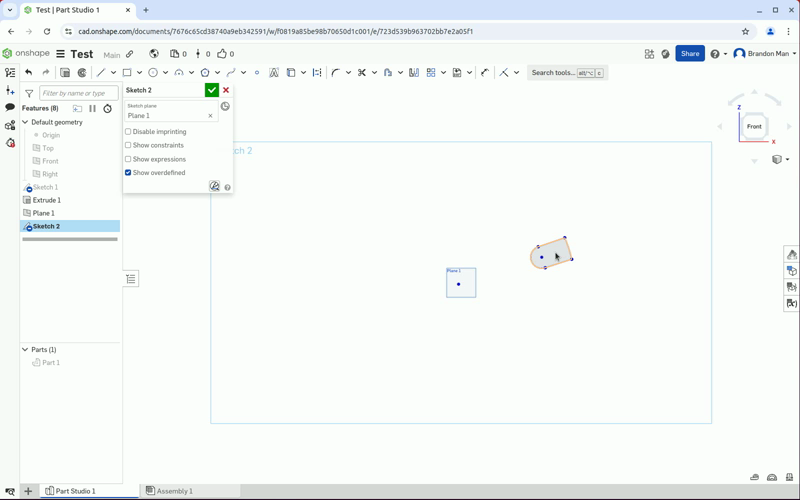
scroll(6)
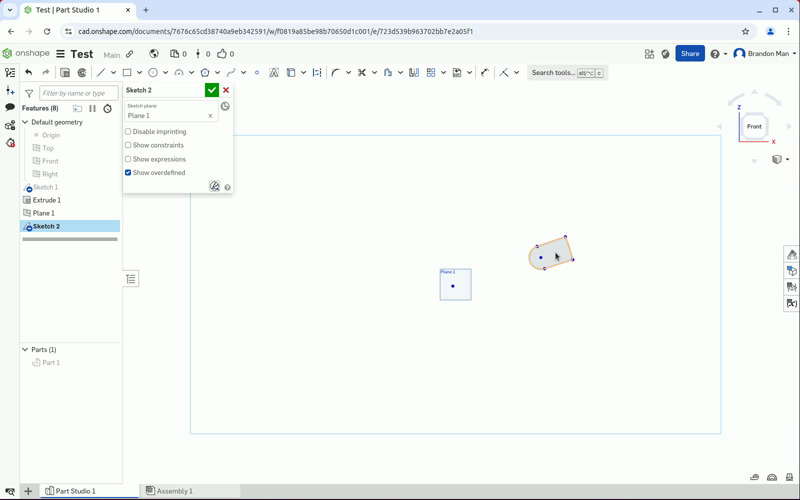
scroll(6)
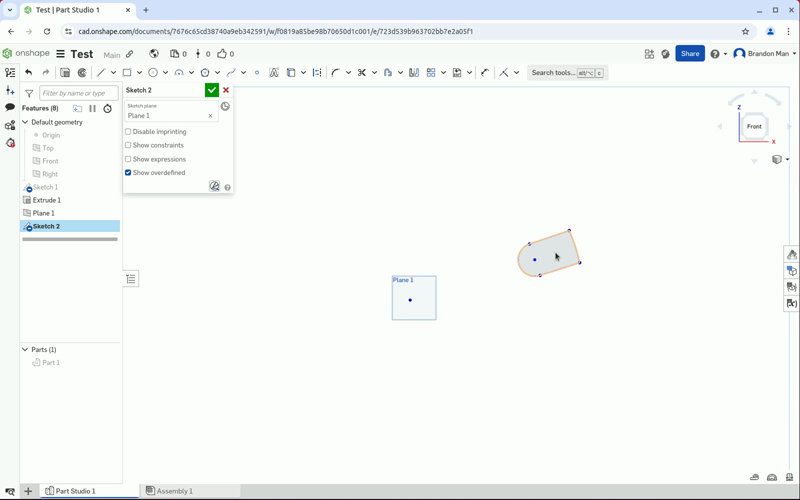
scroll(6)
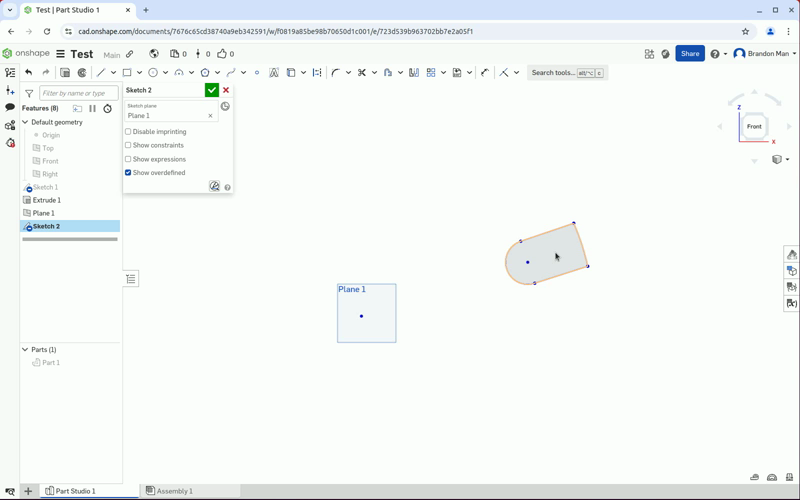
scroll(6)
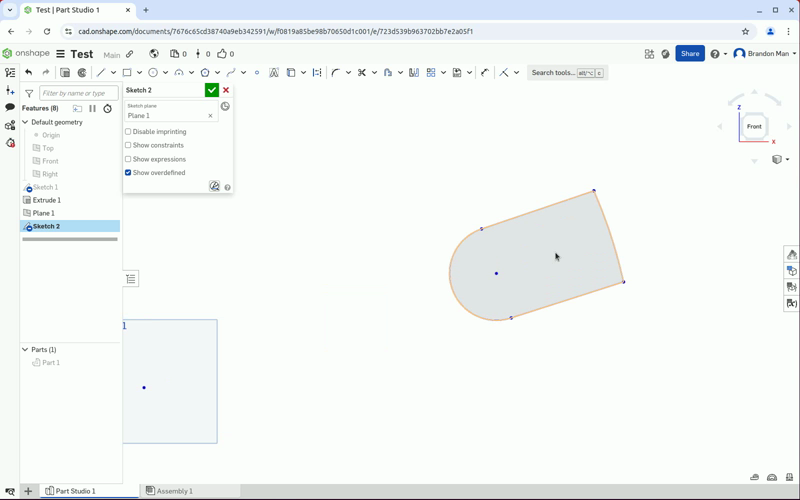
scroll(6)
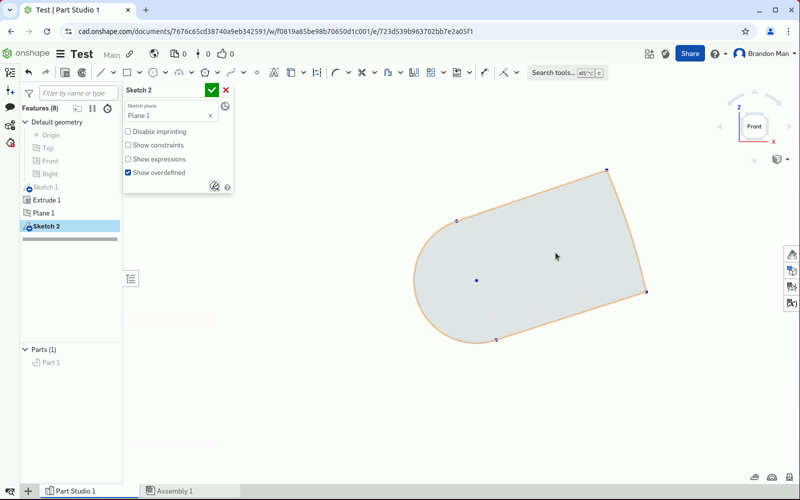
scroll(6)
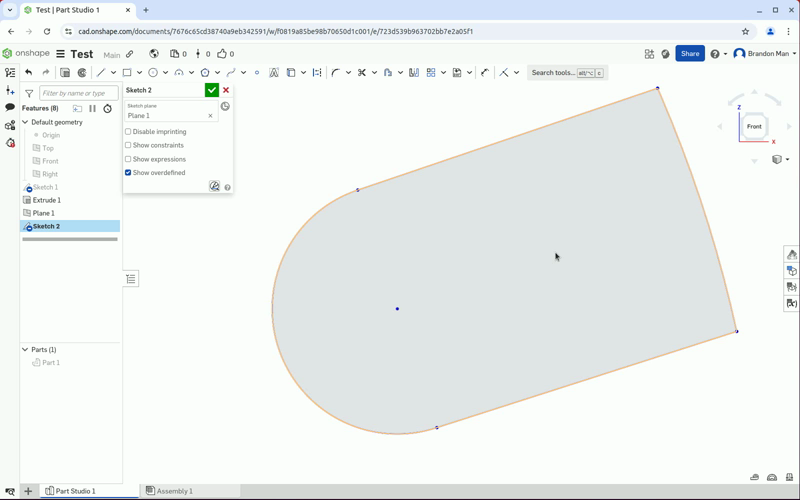
click(555, 252)
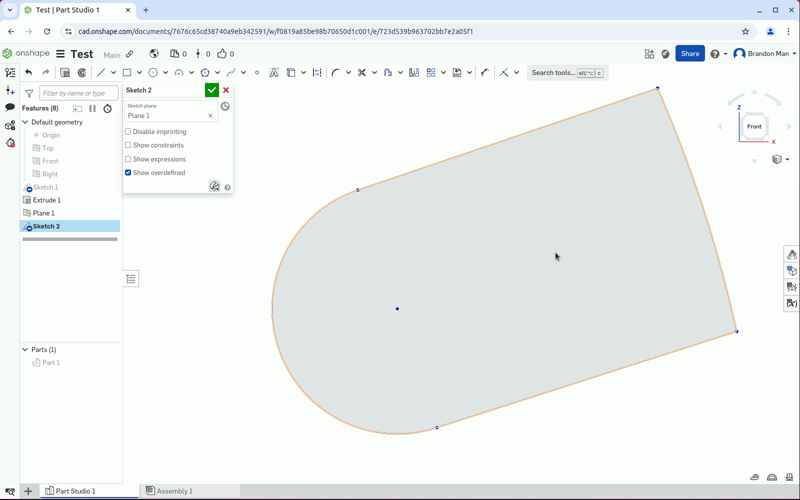
scroll(-6)
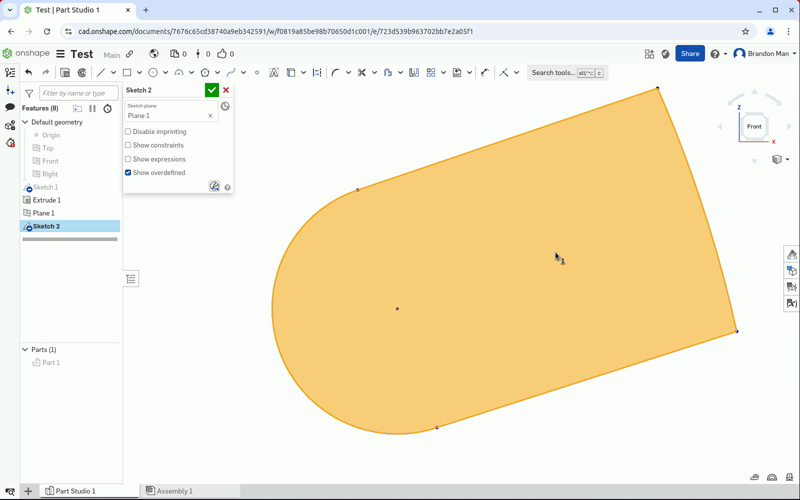
scroll(-6)
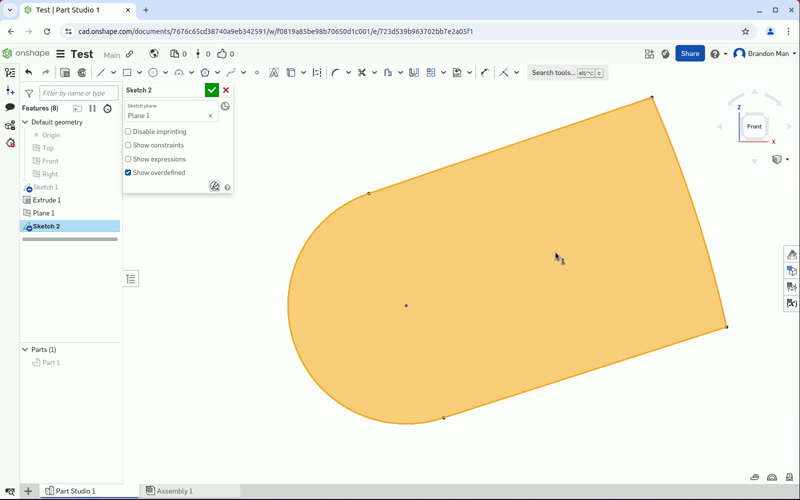
scroll(-6)
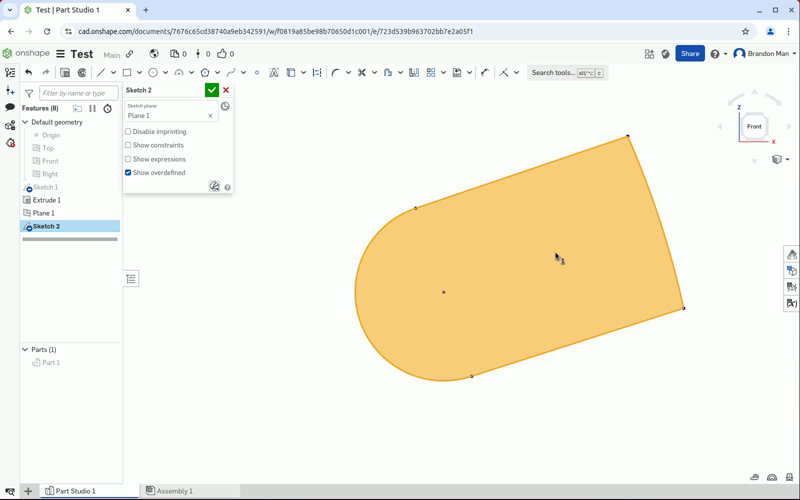
scroll(-6)
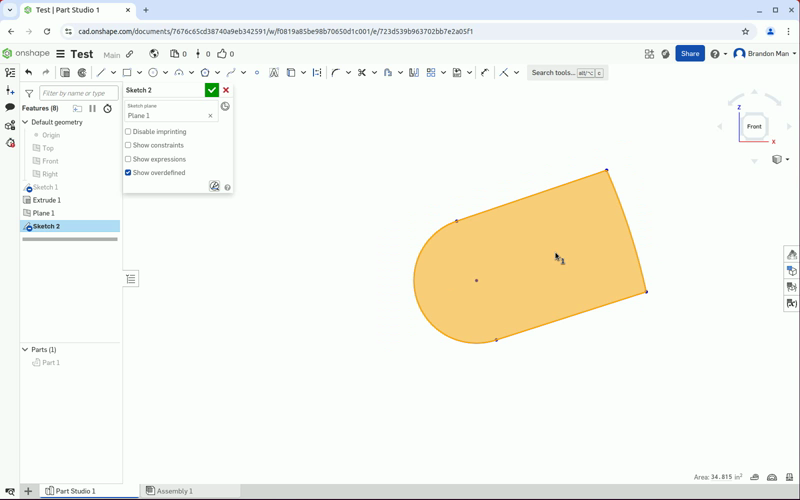
scroll(-6)
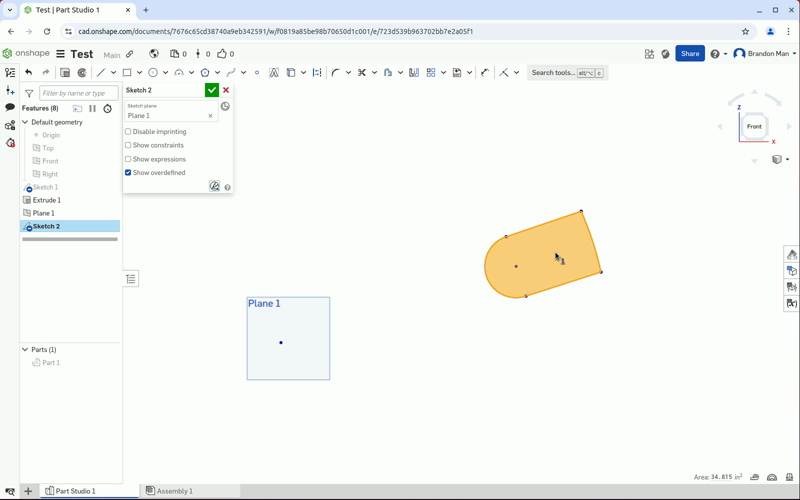
scroll(-6)
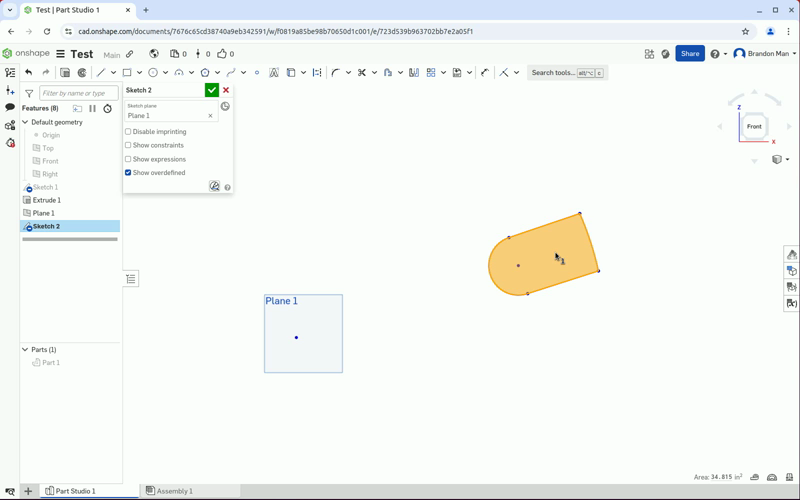
scroll(-6)
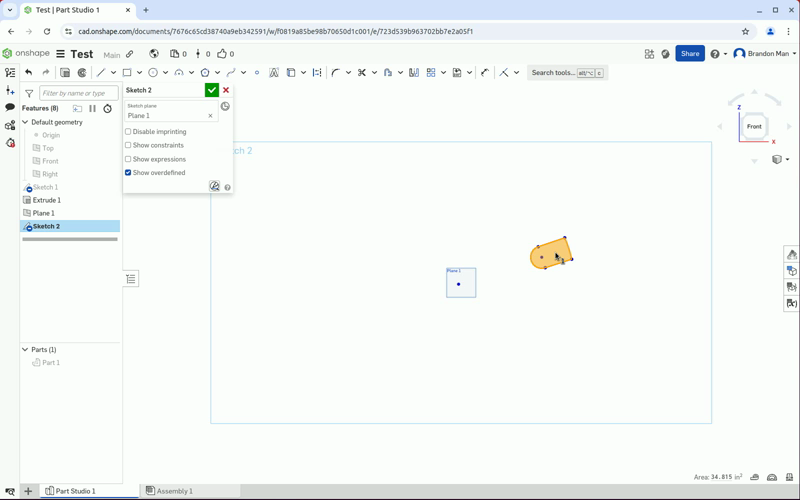
mouse_move(73, 352)
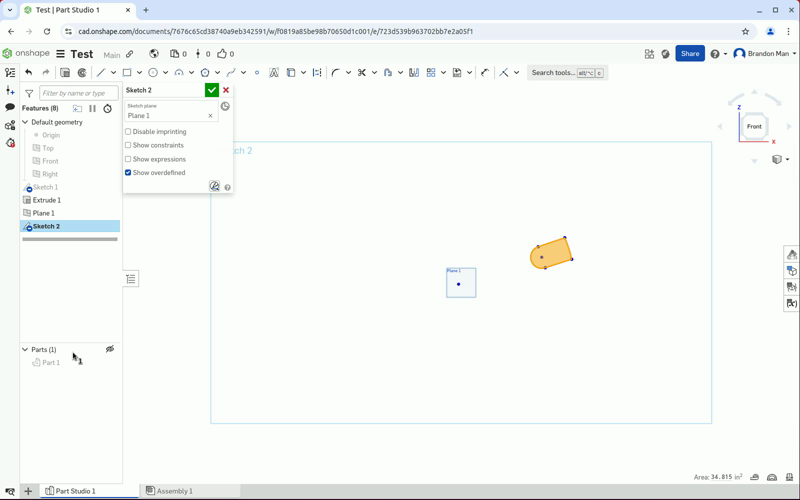
key(shift+y)
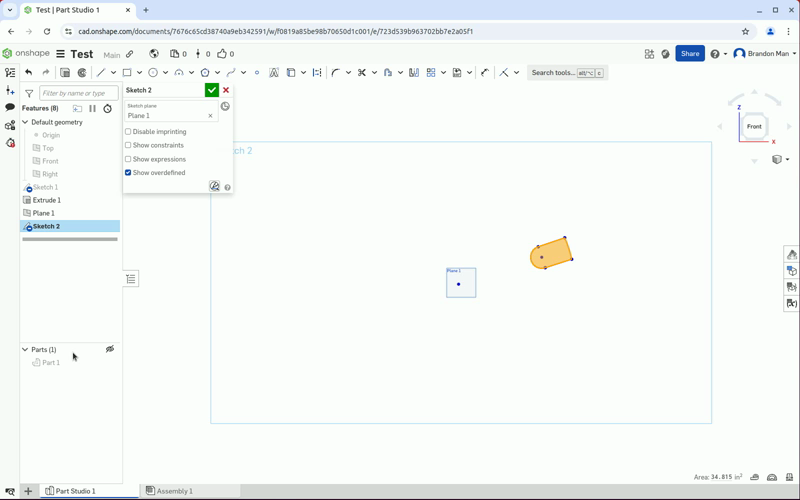
key(shift+e)
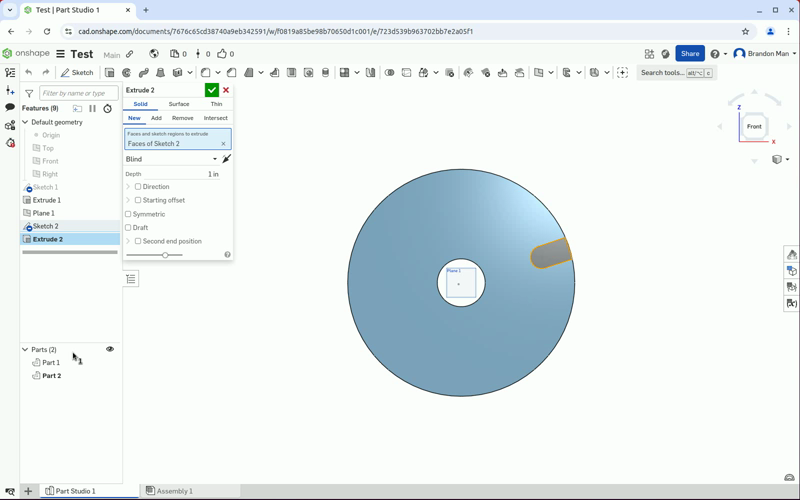
mouse_move(143, 106)
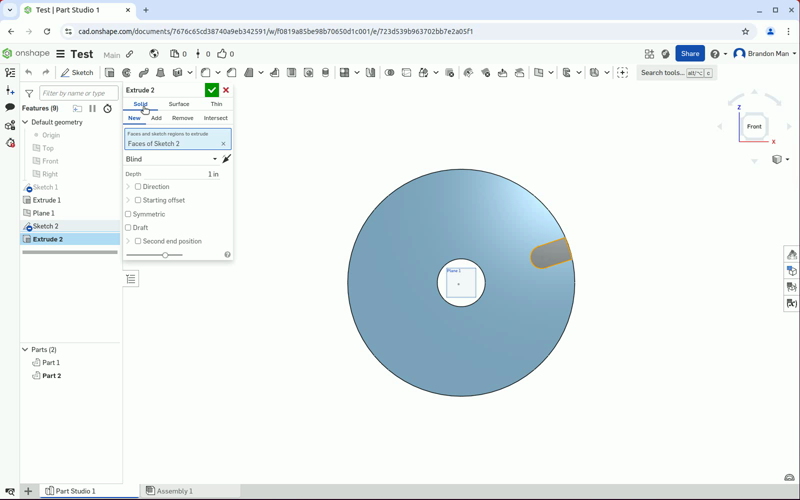
click(143, 106)
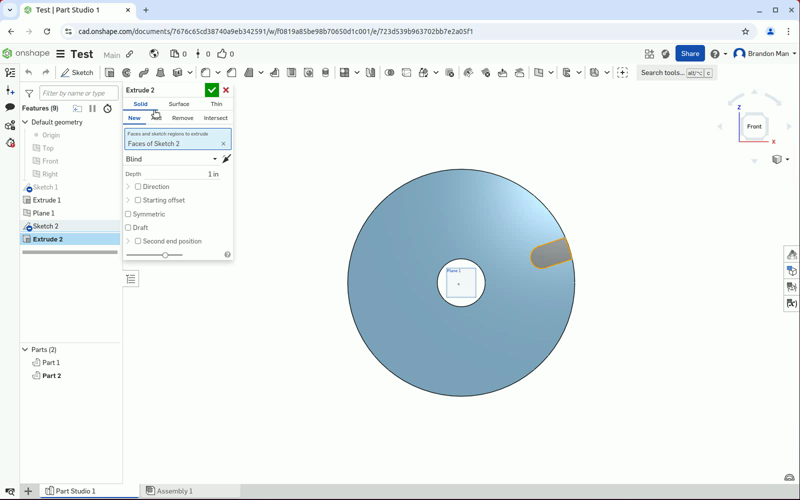
mouse_move(186, 120)
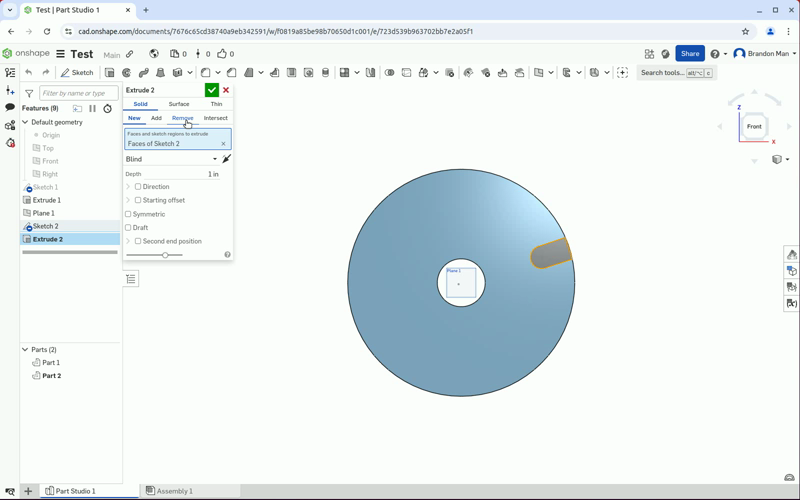
click(186, 120)
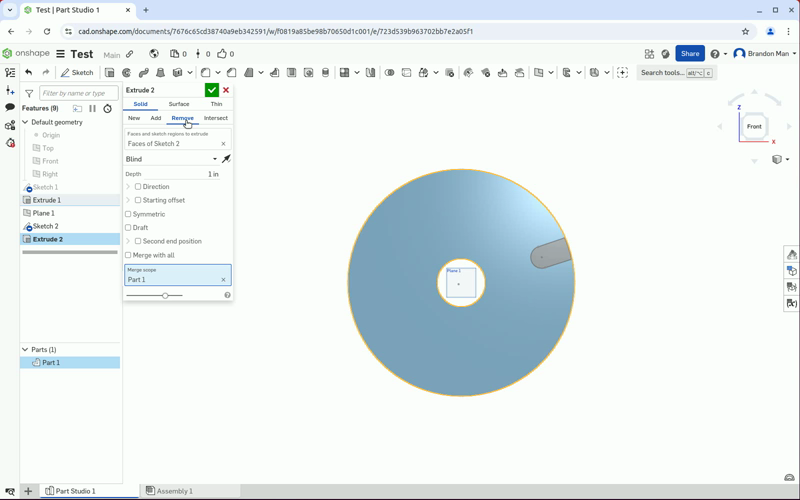
key(tab, 4)
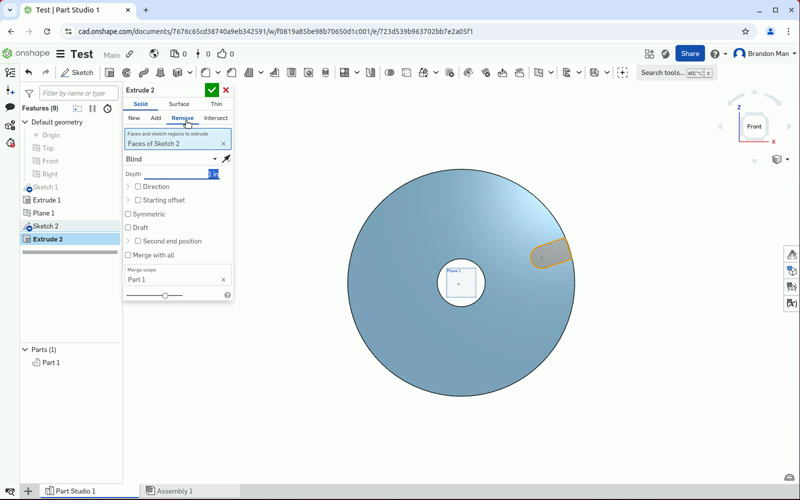
text(28.885)
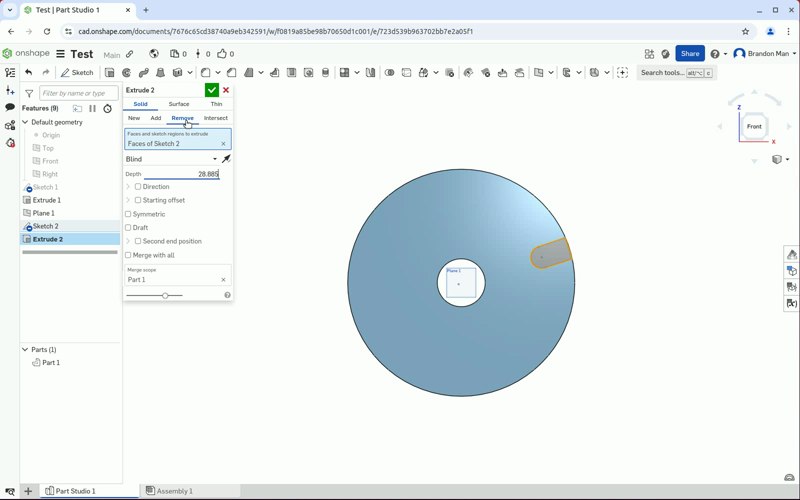
key(tab, 6)
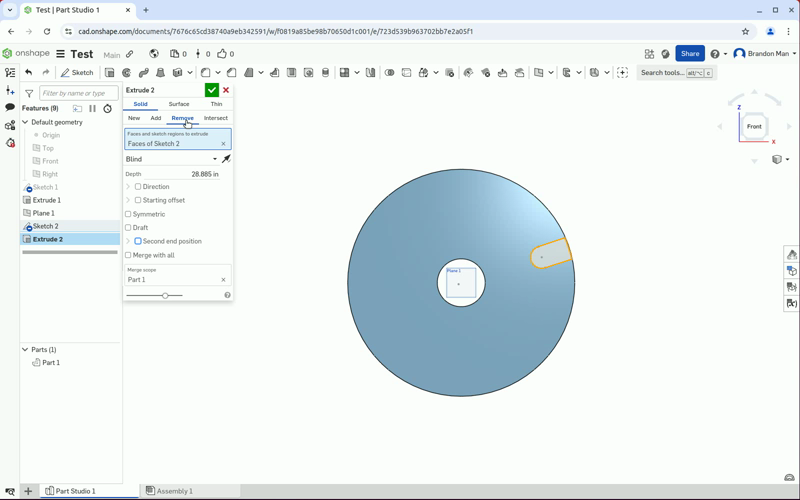
key(space)
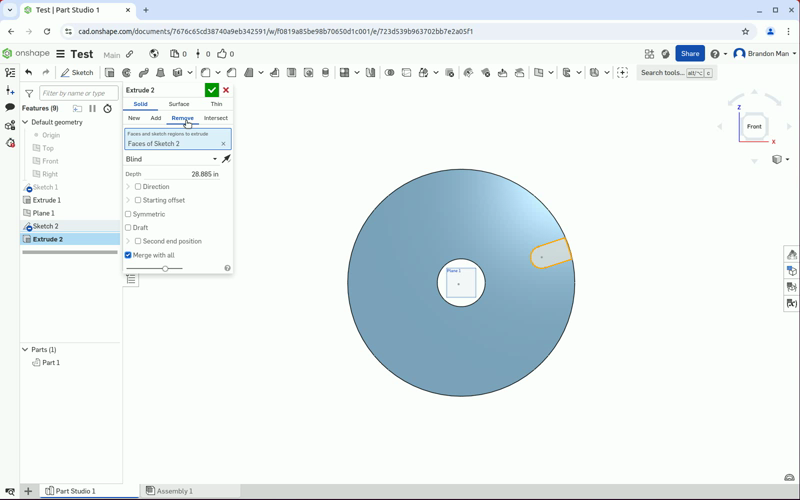
key(enter)
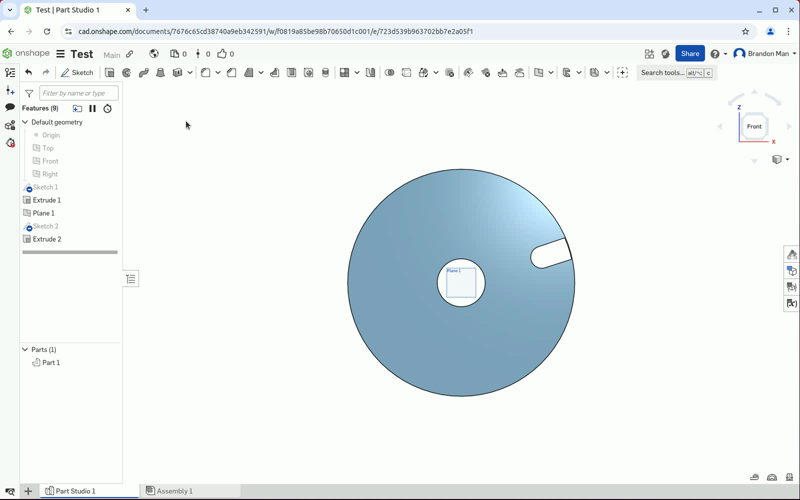
key(shift+h)
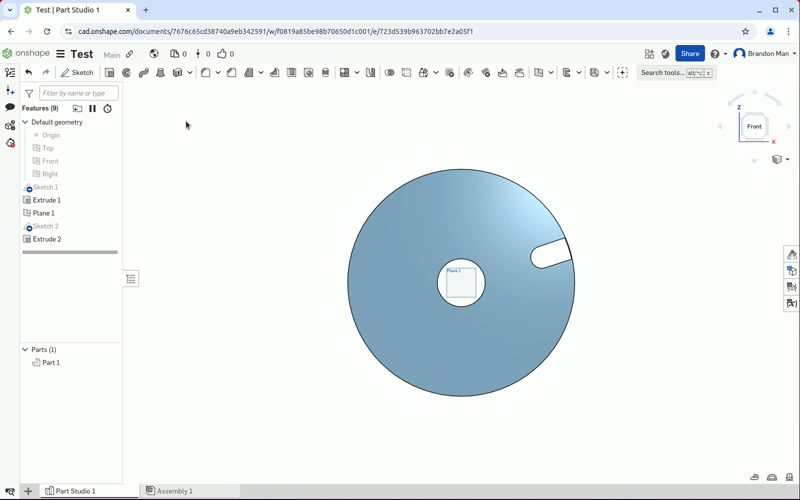
key(shift+h)
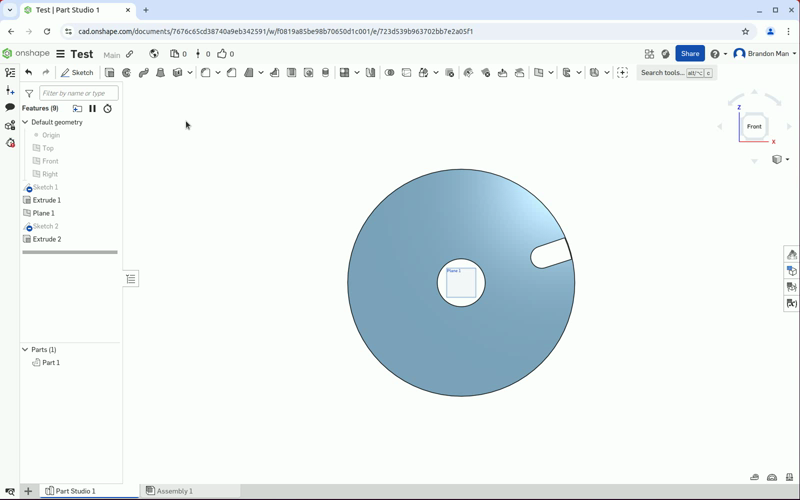
mouse_move(73, 189)
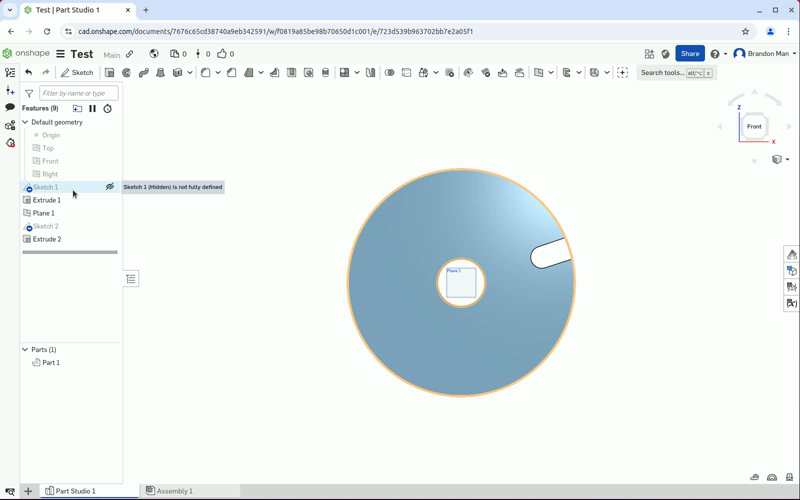
click(73, 189)
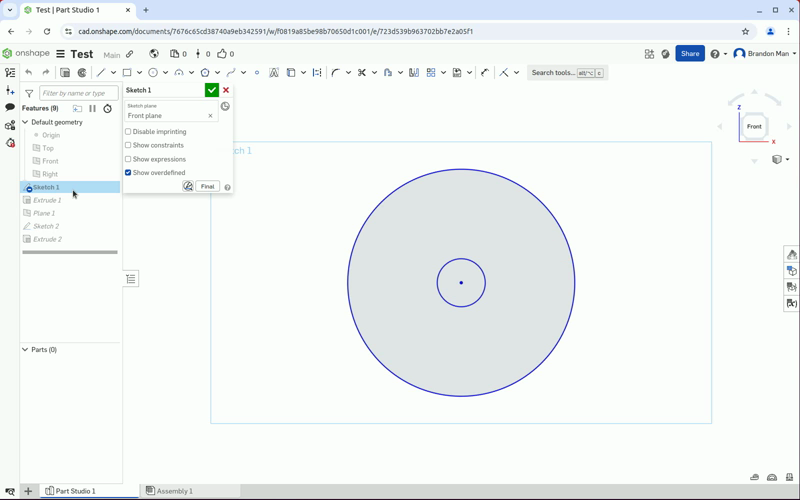
mouse_move(229, 92)
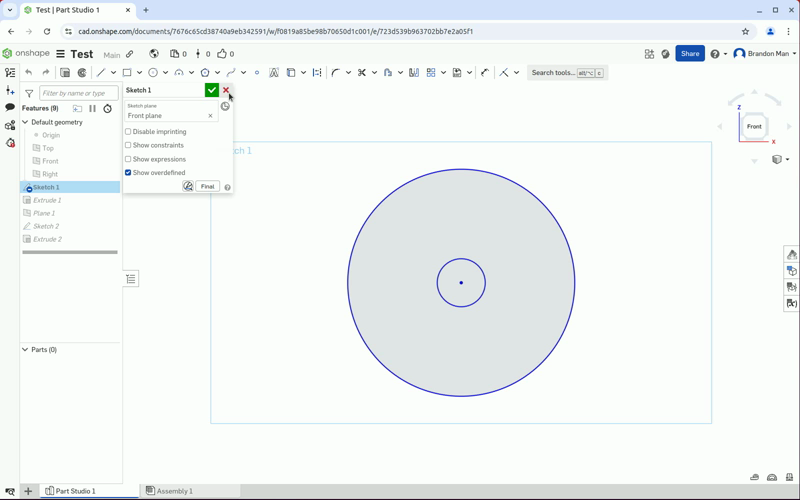
click(229, 92)
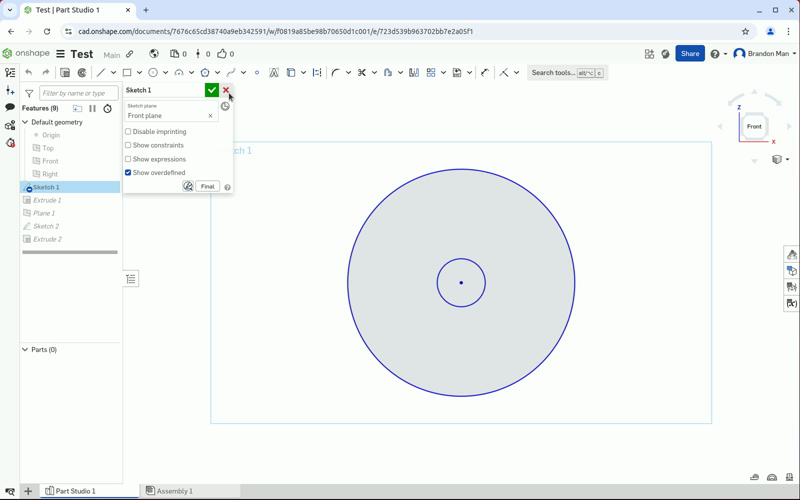
key(shift+s)
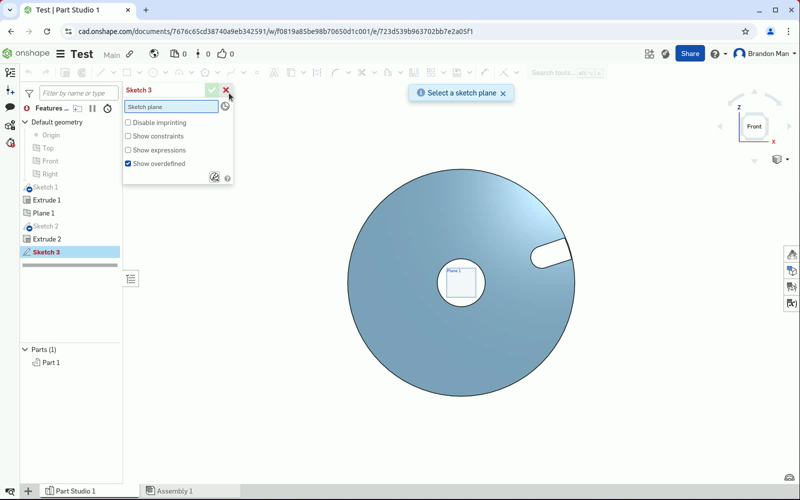
mouse_move(73, 215)
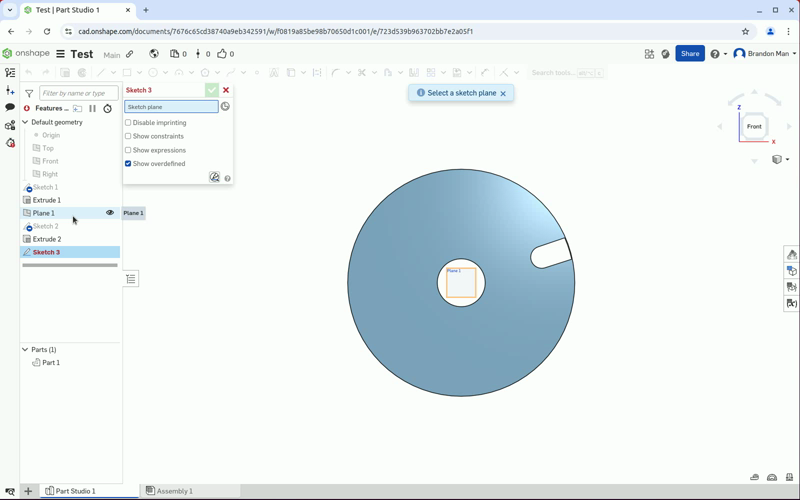
click(73, 215)
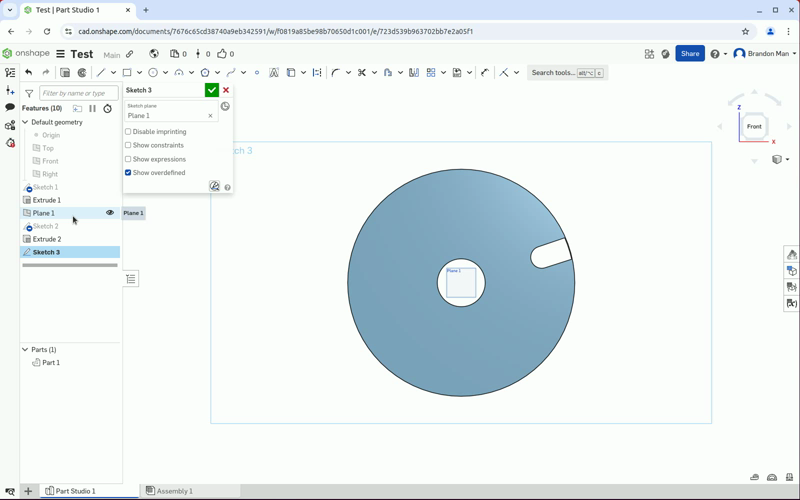
mouse_move(73, 352)
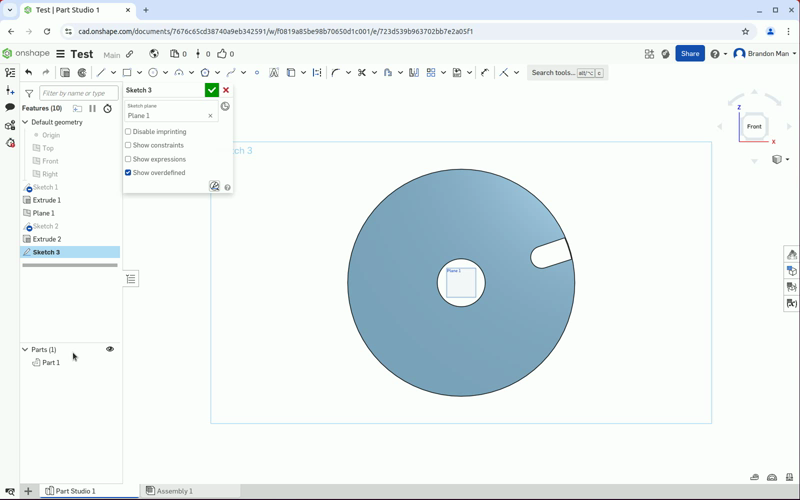
key(y)
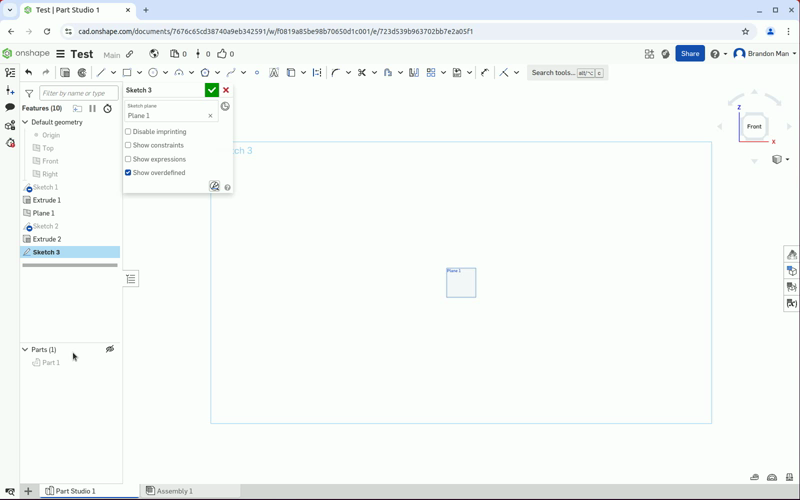
key(l)
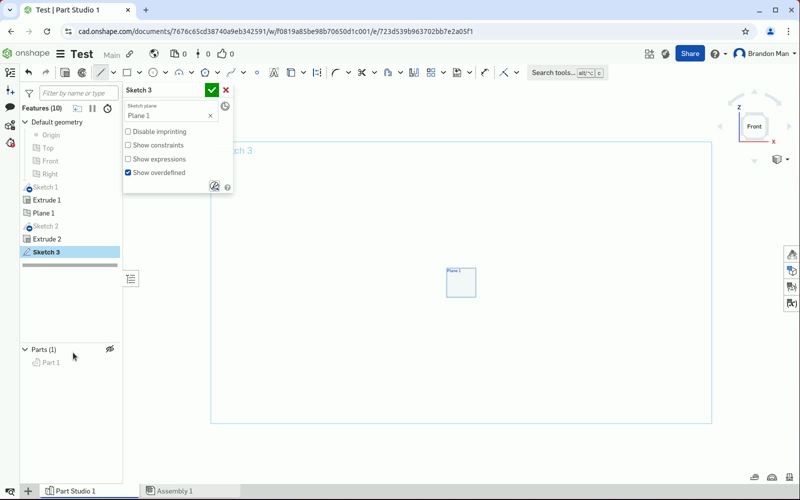
key_down(shift)
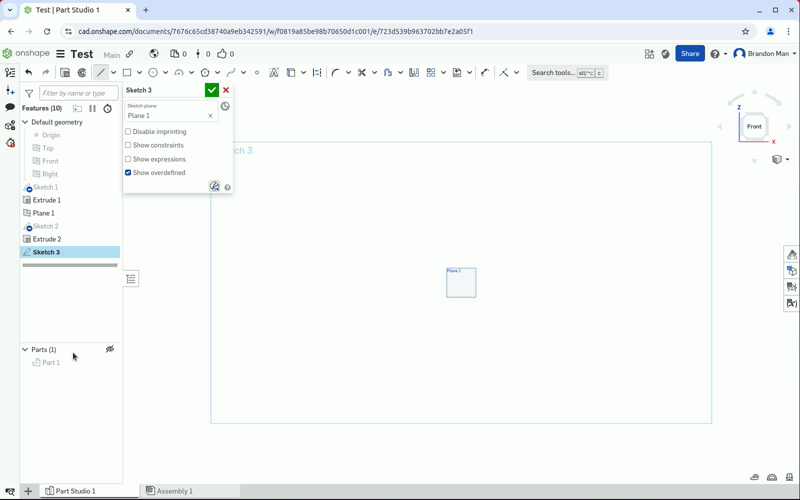
mouse_move(501, 357)
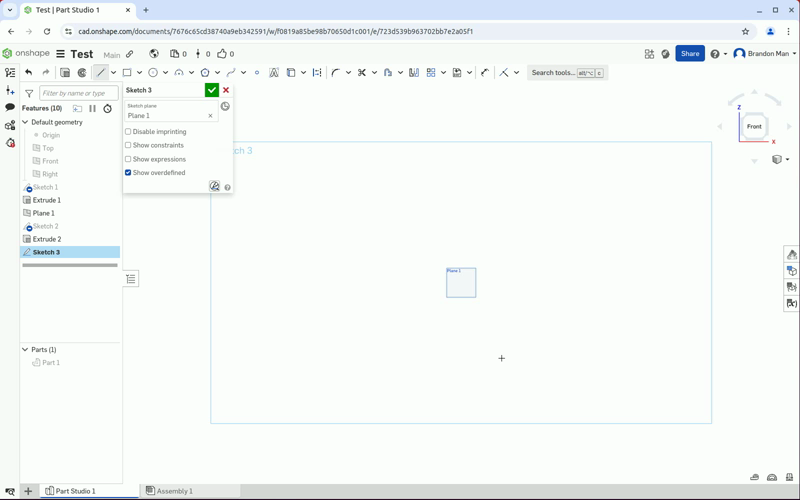
click(501, 357)
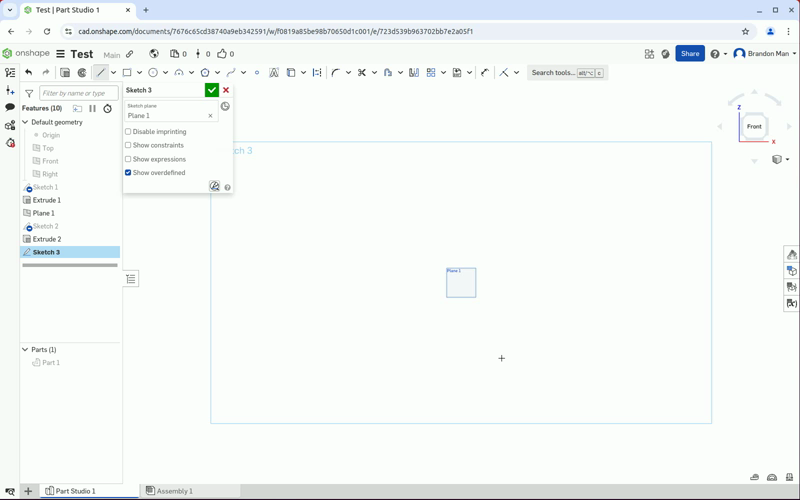
key_up(shift)
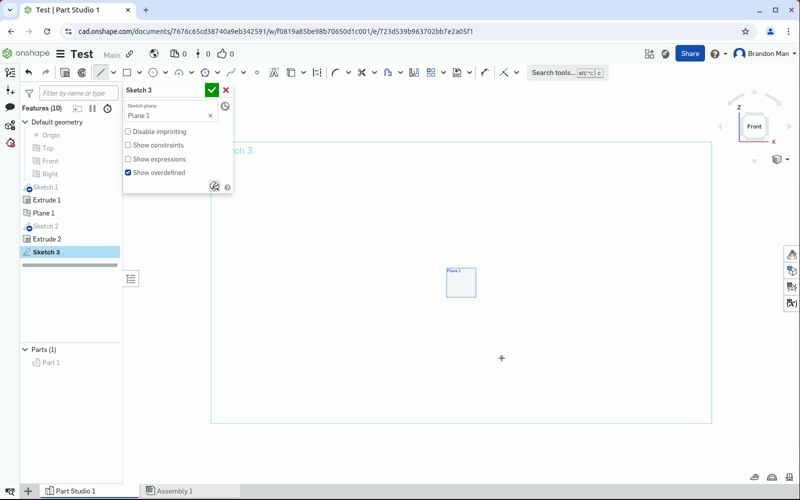
key_down(shift)
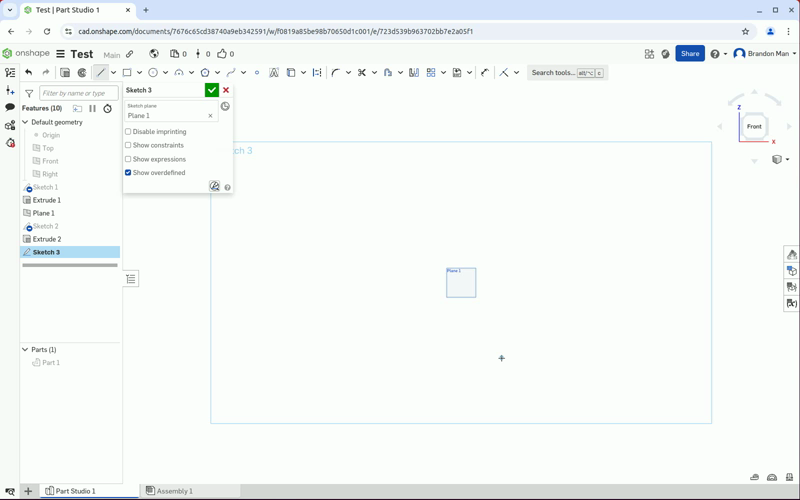
mouse_move(531, 357)
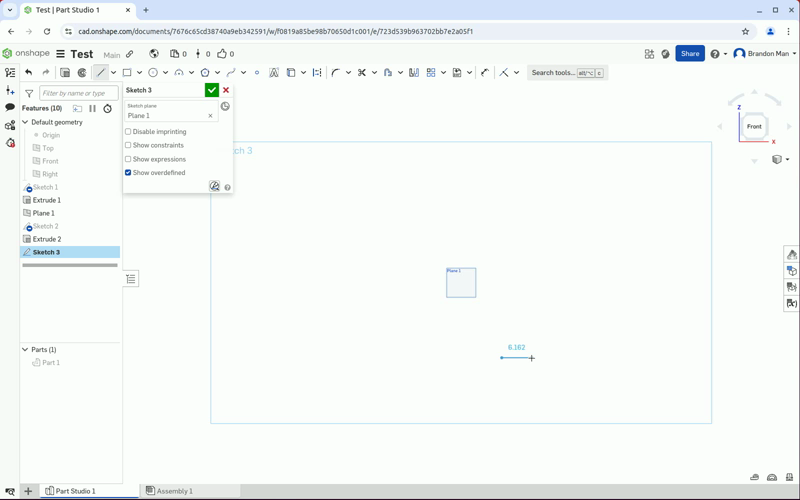
mouse_move(518, 380)
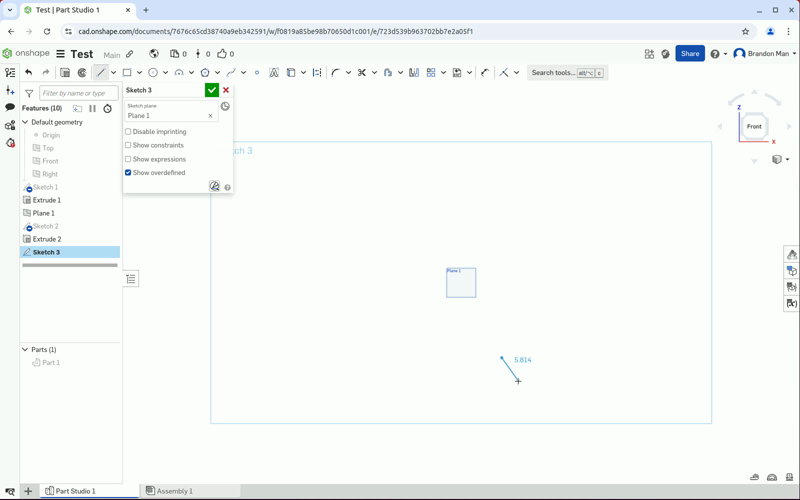
click(518, 380)
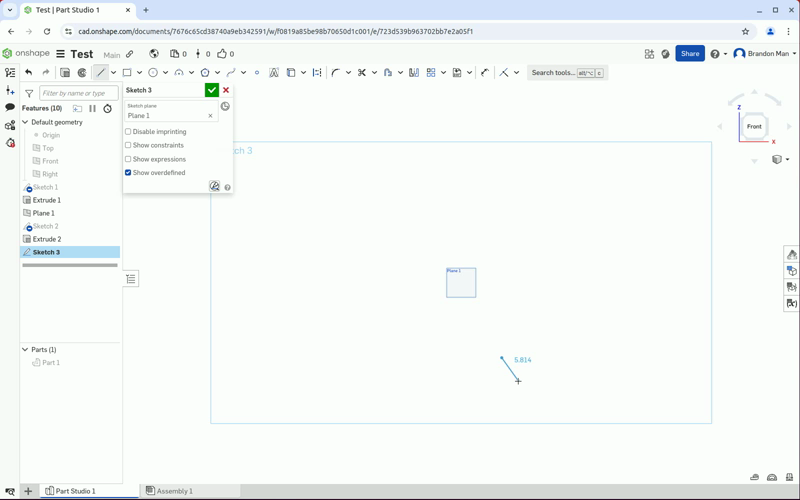
key_up(shift)
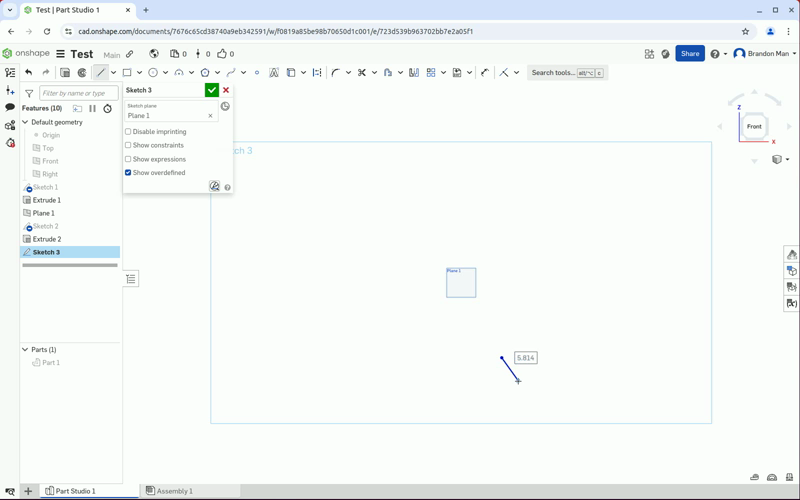
key(esc)
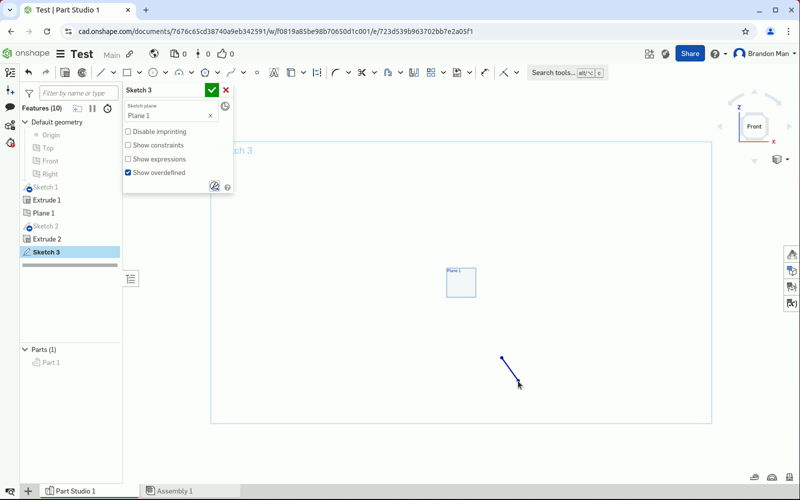
key(a)
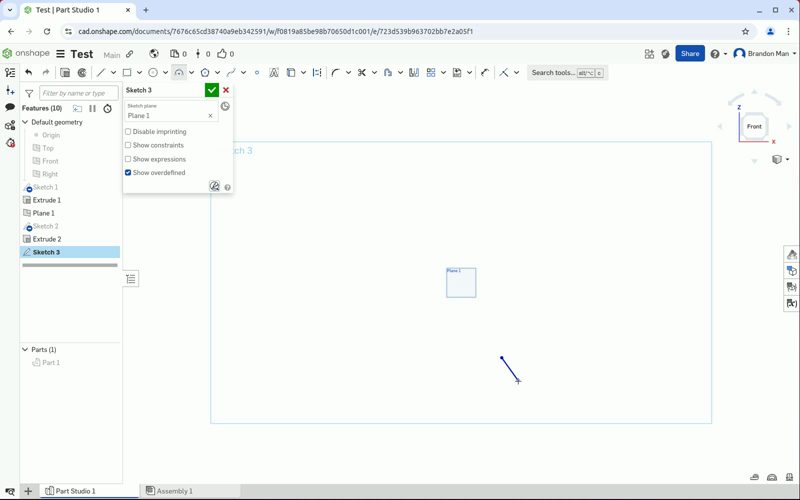
mouse_move(518, 380)
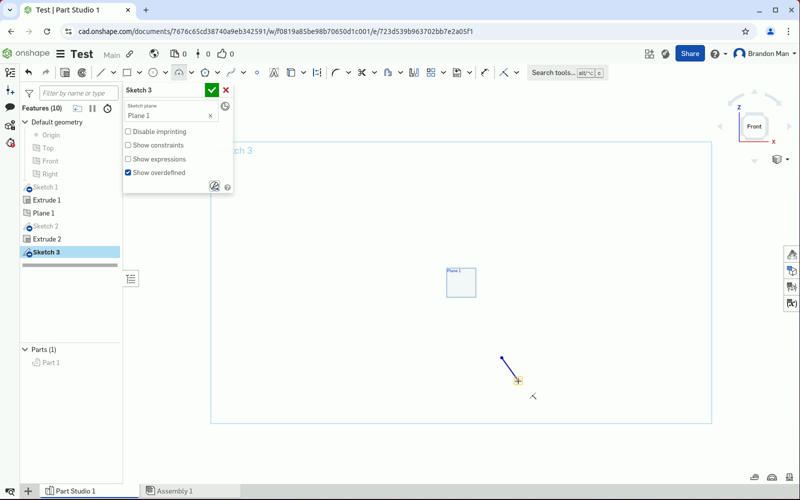
click(518, 380)
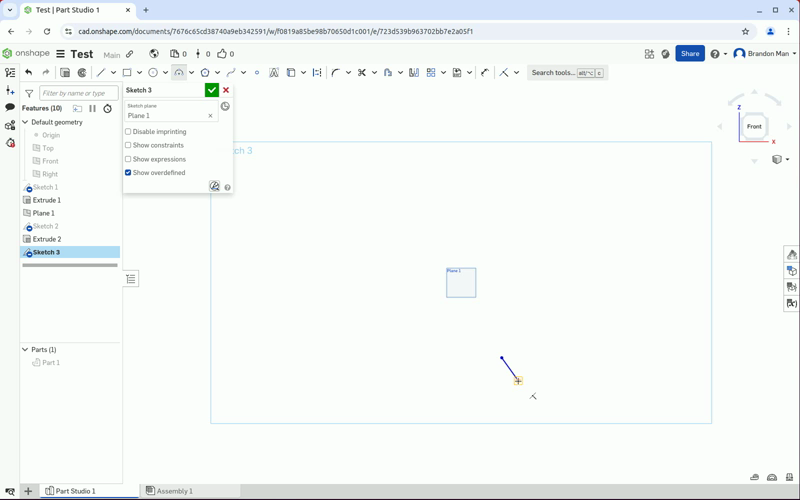
key_down(shift)
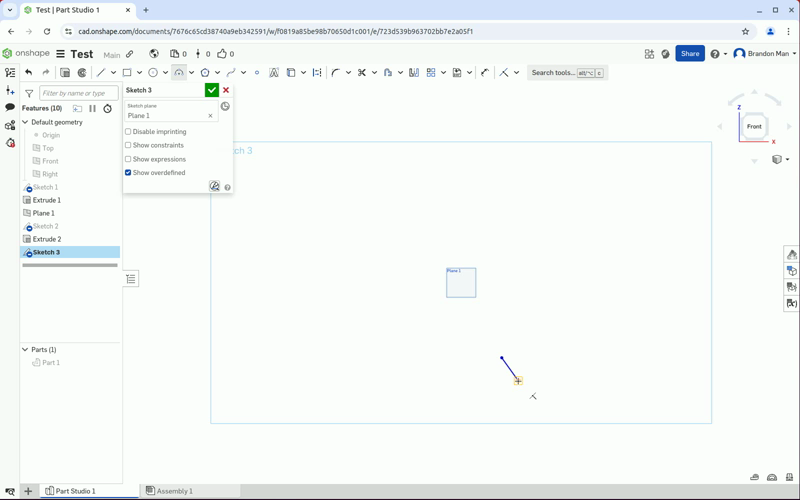
mouse_move(536, 367)
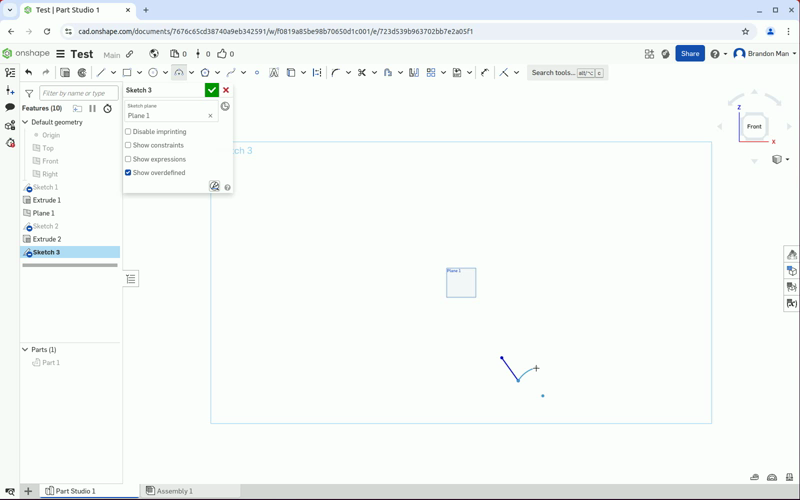
click(536, 367)
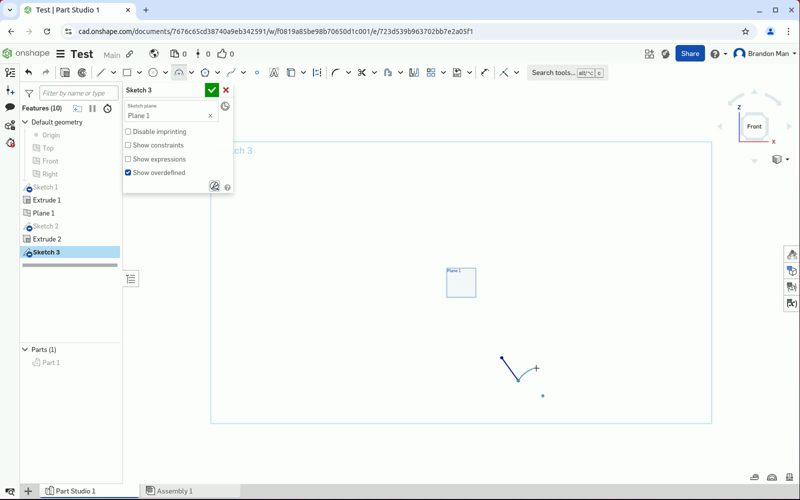
mouse_move(527, 374)
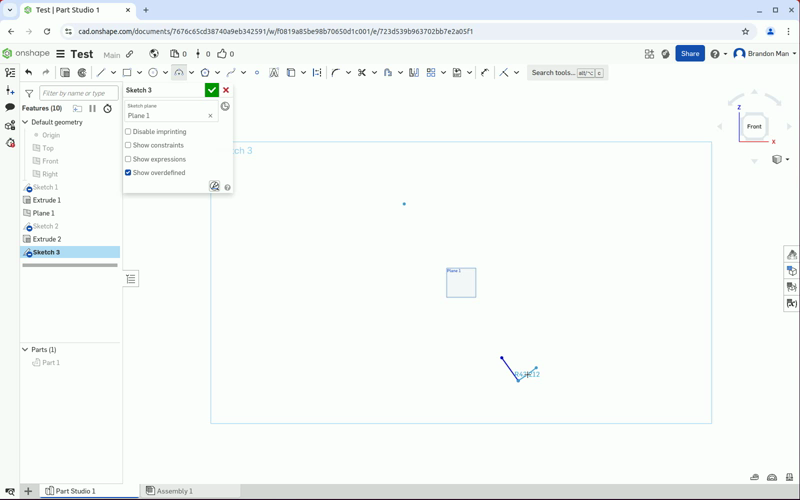
click(527, 374)
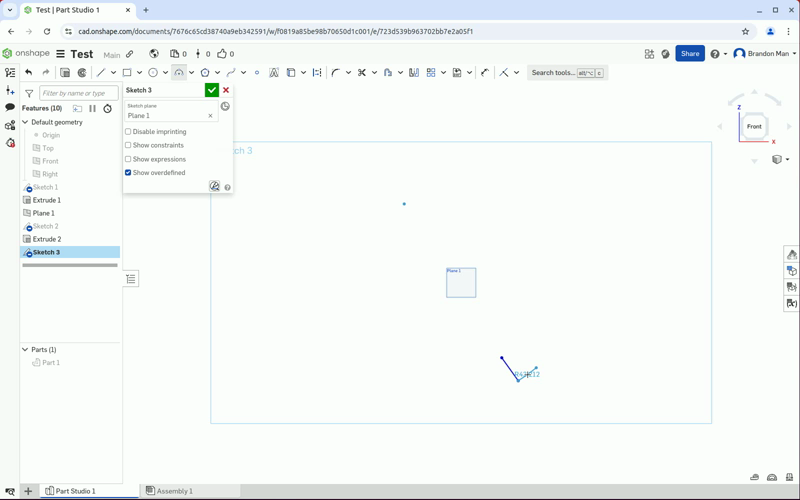
key_up(shift)
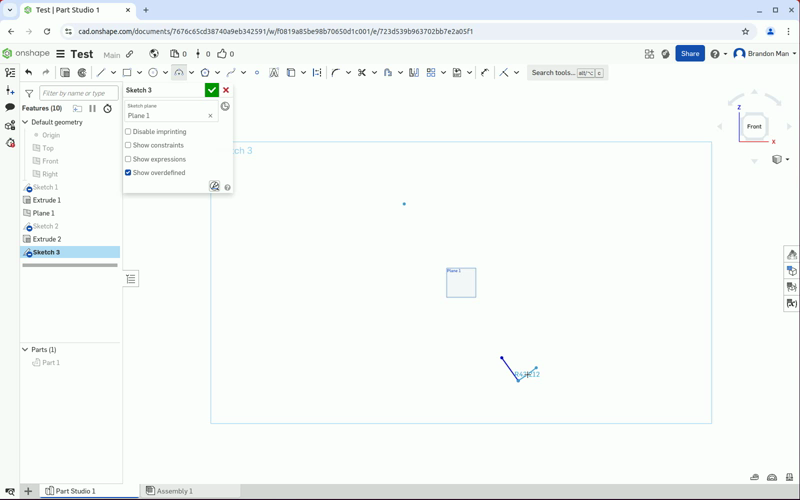
key(esc)
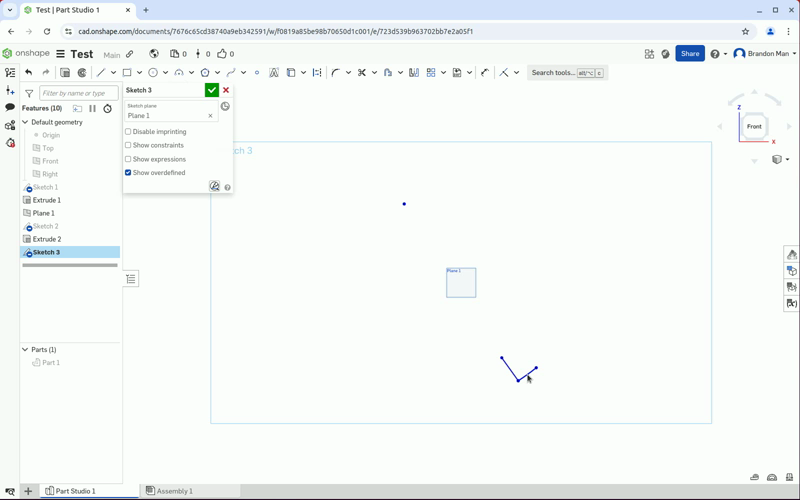
key(l)
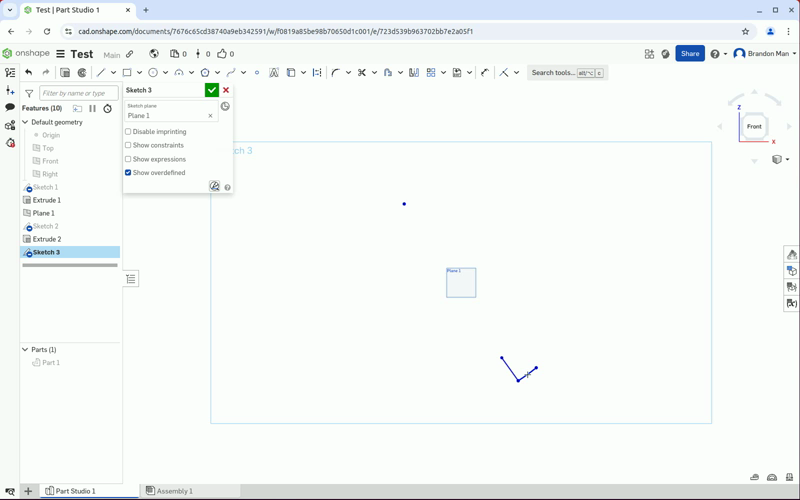
mouse_move(536, 367)
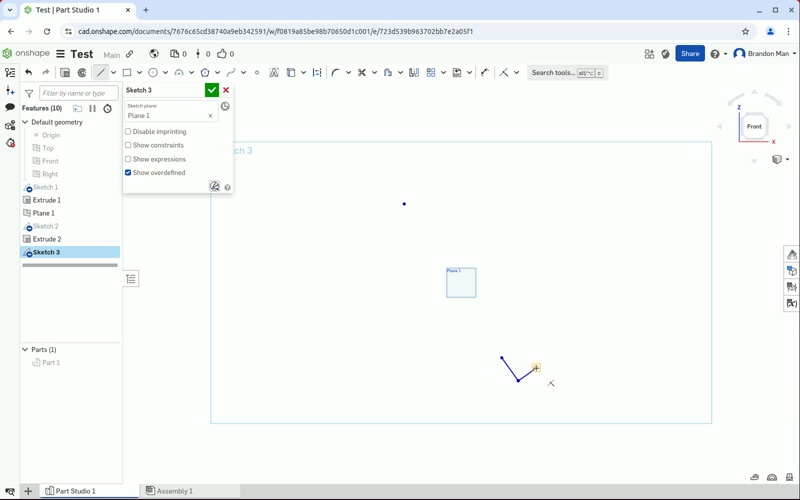
click(536, 367)
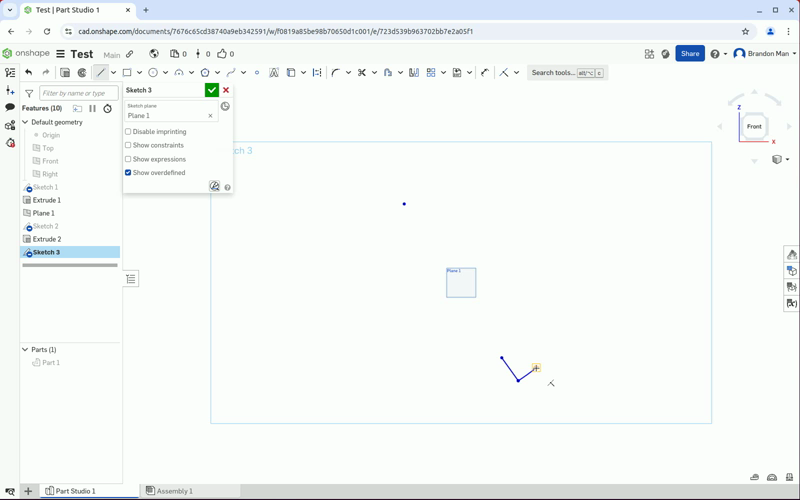
key_down(shift)
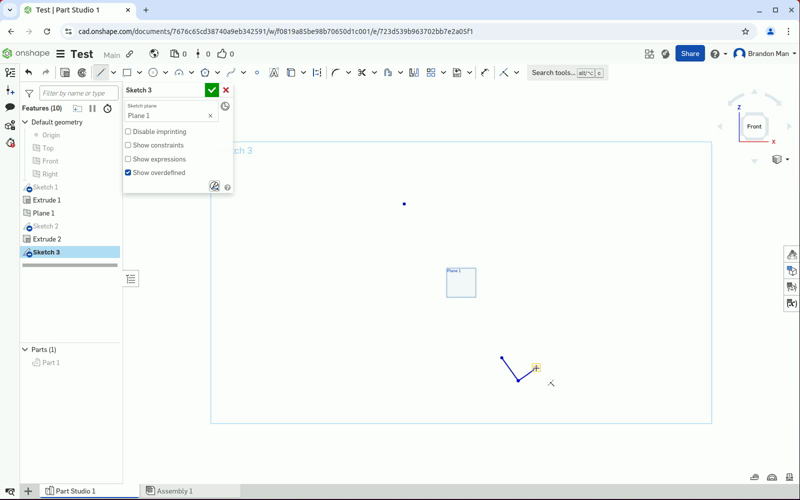
mouse_move(566, 367)
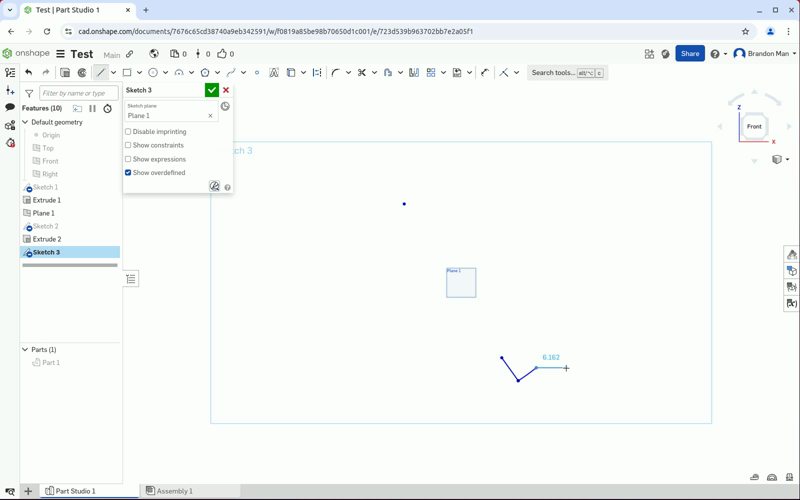
mouse_move(520, 344)
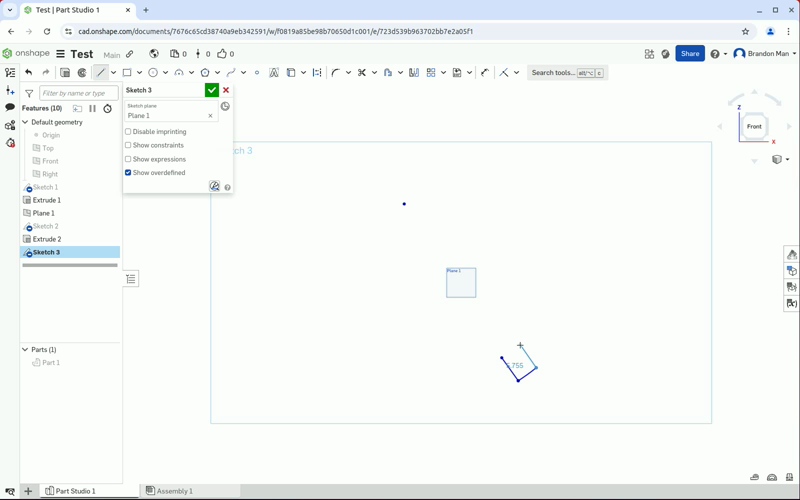
click(520, 344)
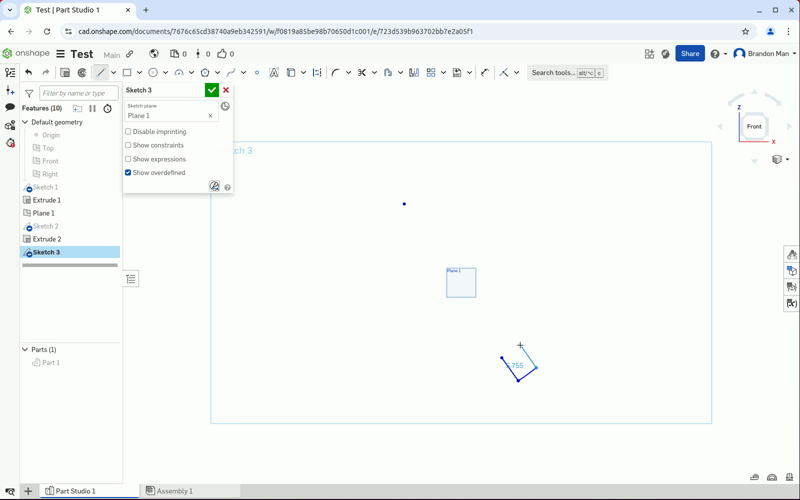
key_up(shift)
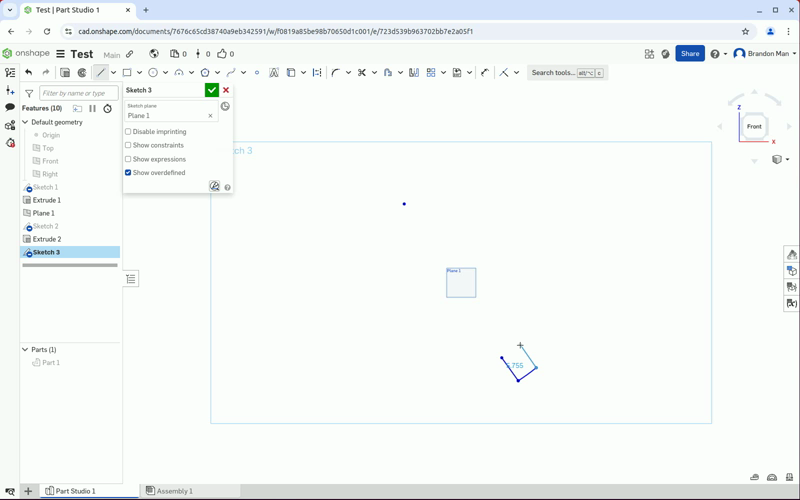
key(esc)
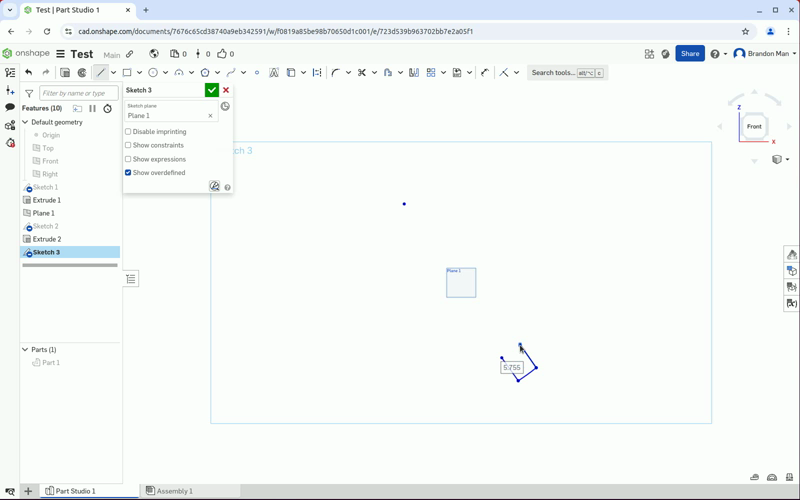
key(a)
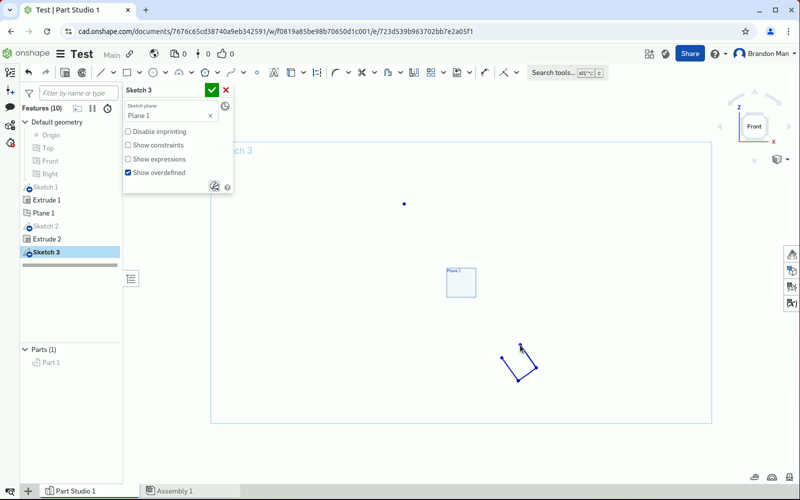
mouse_move(520, 344)
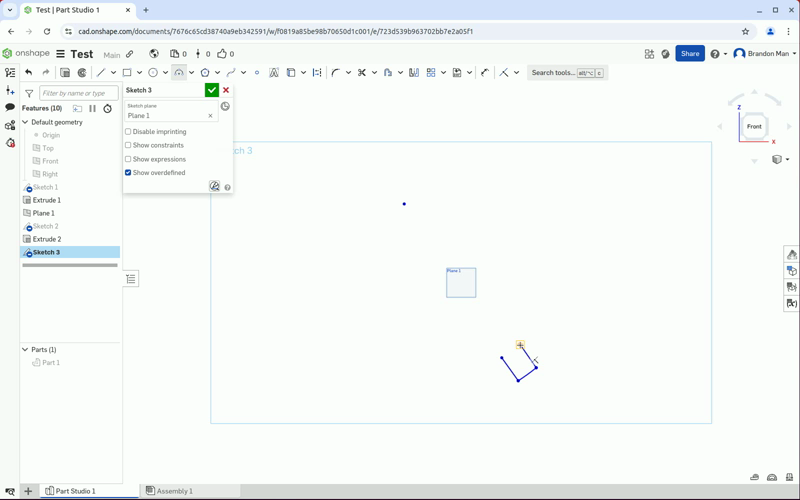
click(520, 344)
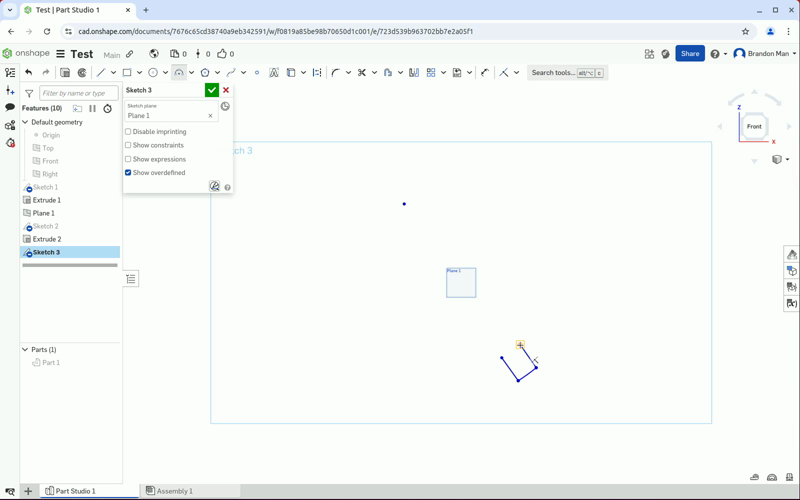
mouse_move(501, 357)
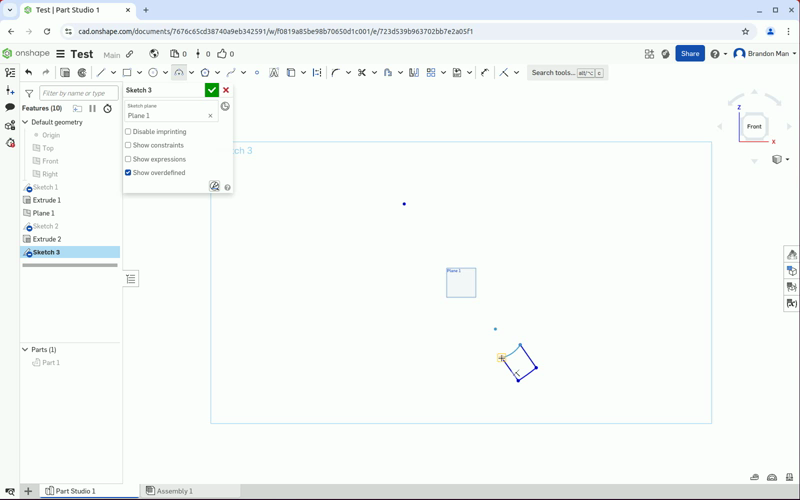
click(501, 357)
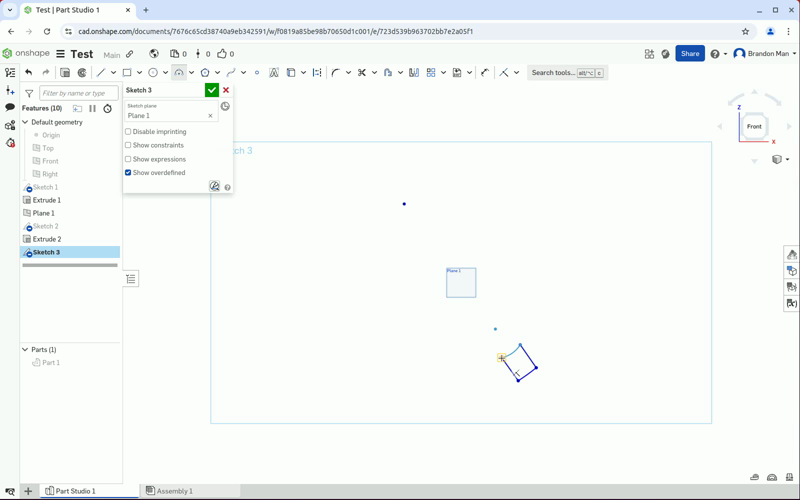
key_down(shift)
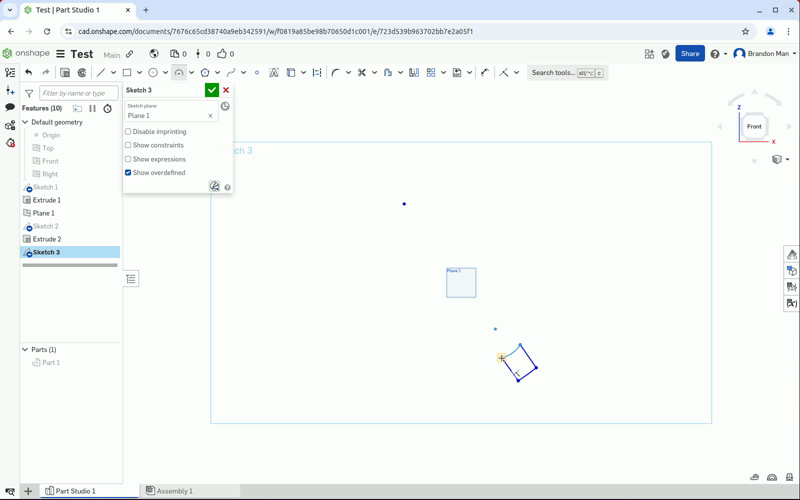
mouse_move(504, 342)
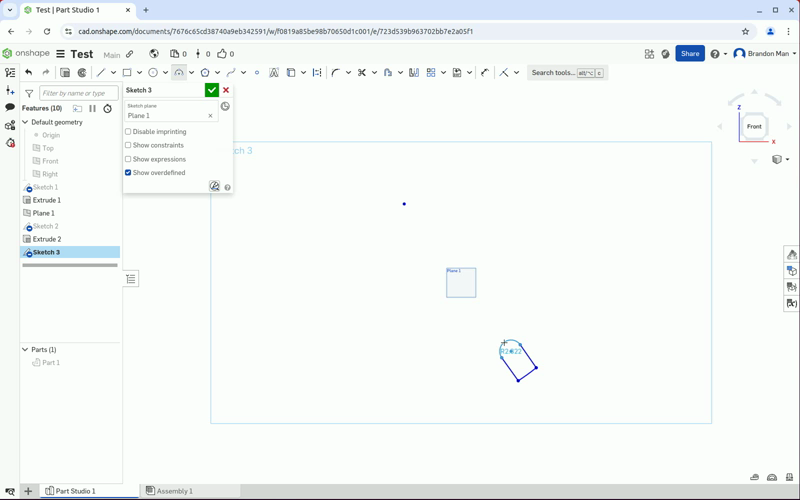
click(504, 342)
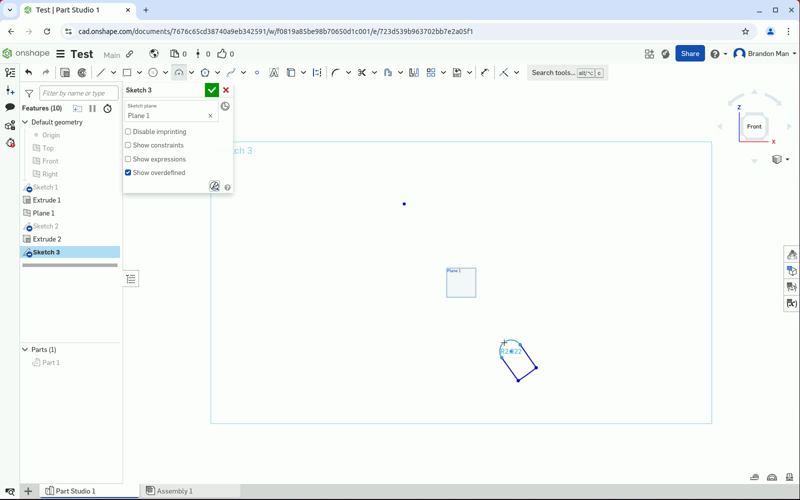
key_up(shift)
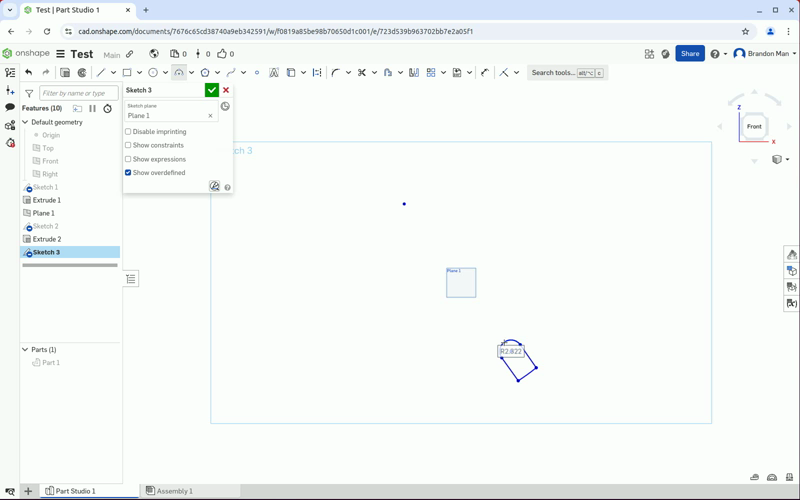
key(esc)
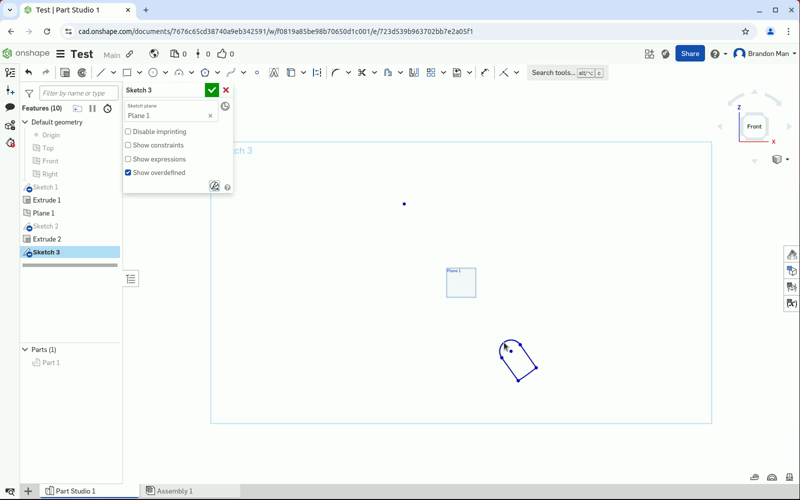
mouse_move(521, 355)
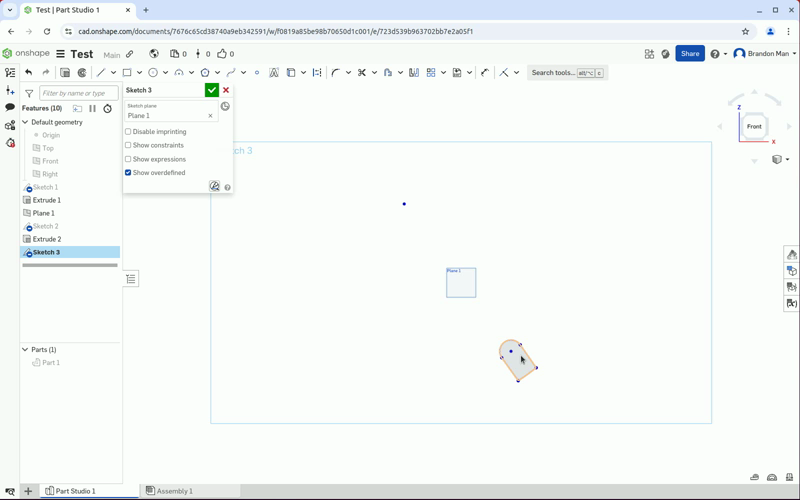
scroll(6)
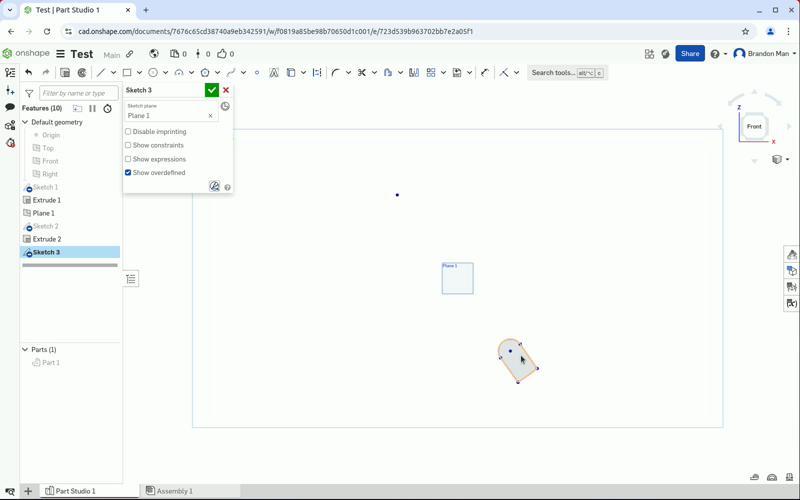
scroll(6)
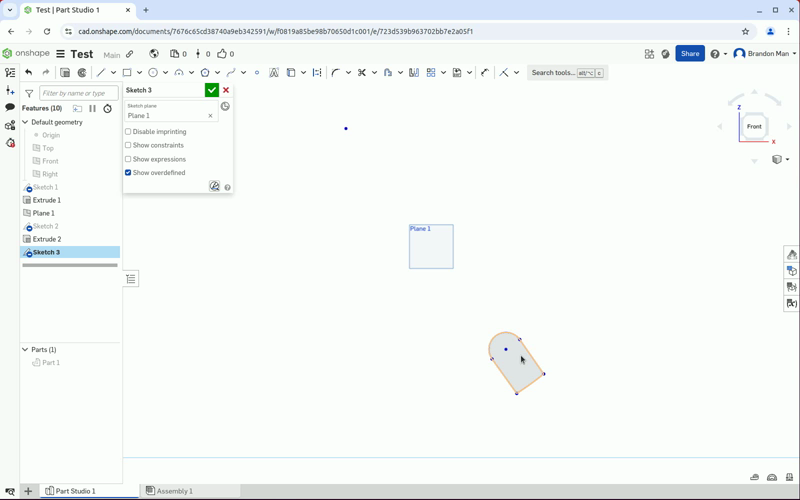
scroll(6)
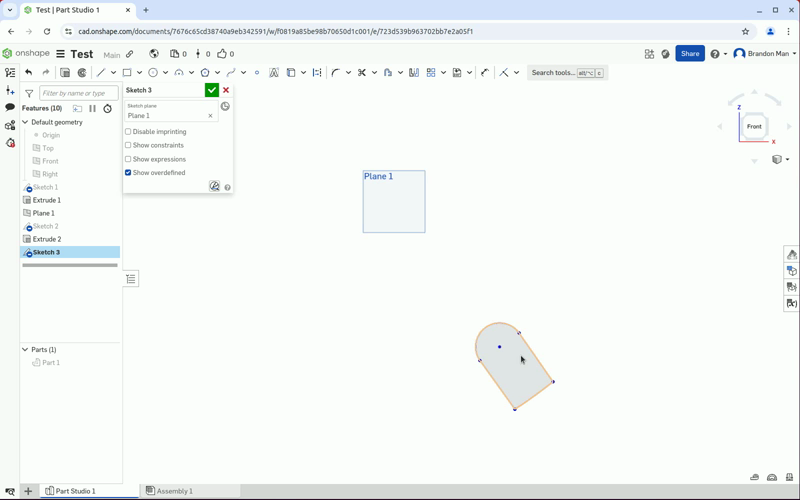
scroll(6)
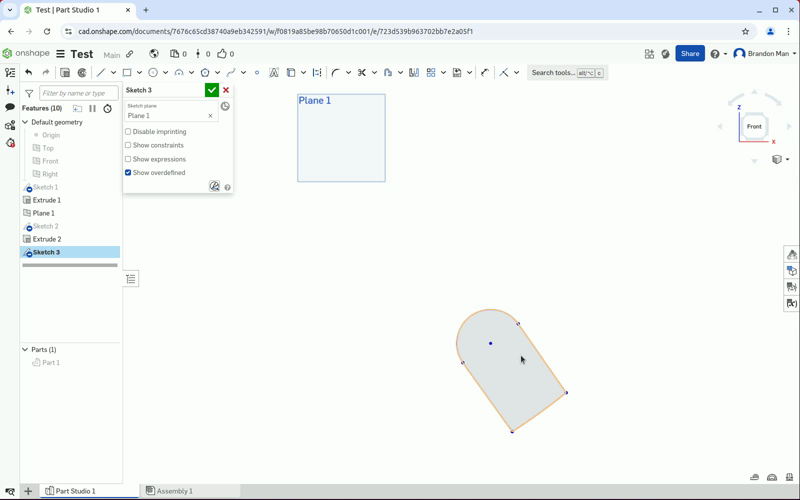
scroll(6)
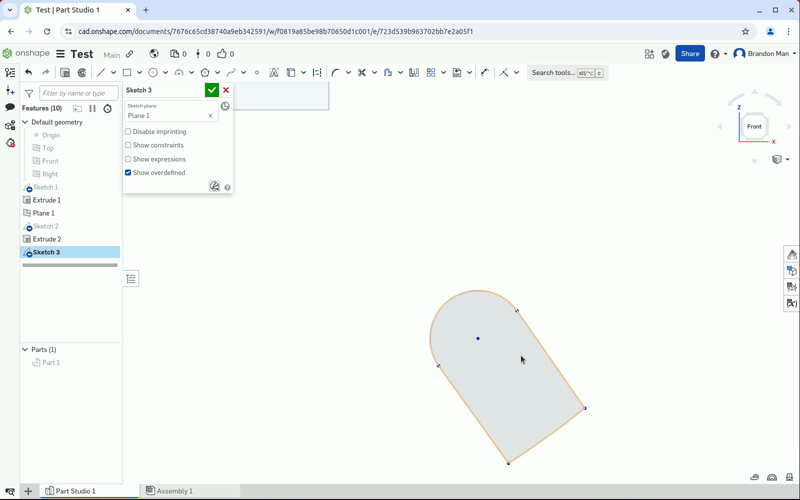
scroll(6)
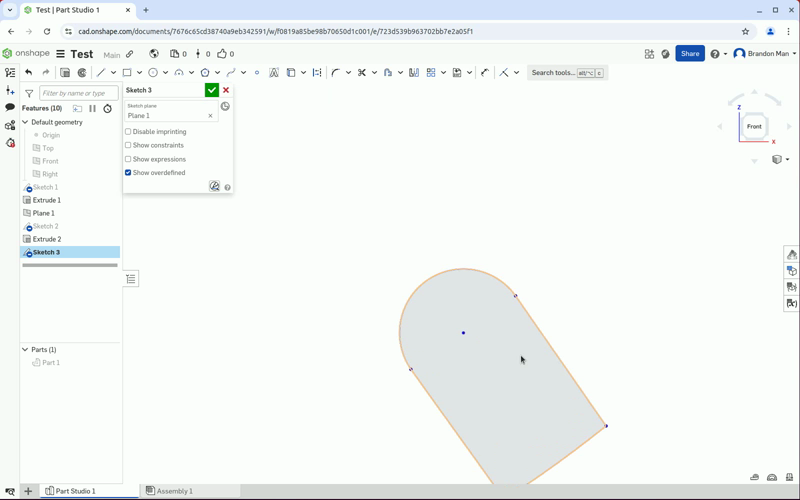
scroll(6)
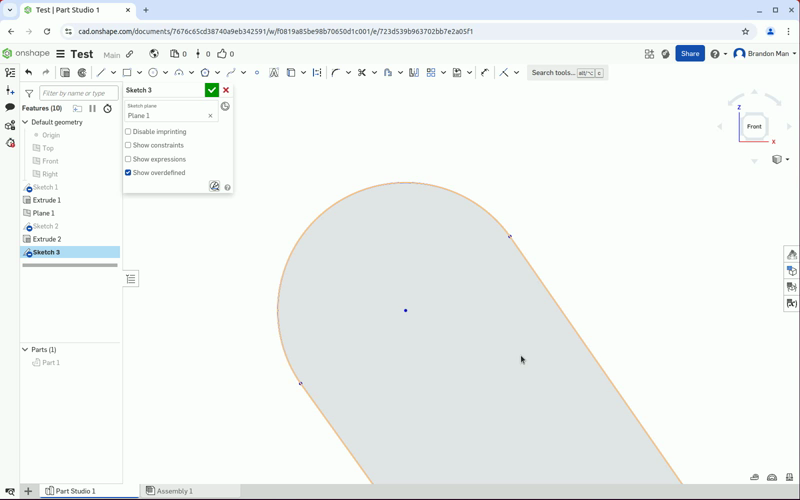
click(521, 355)
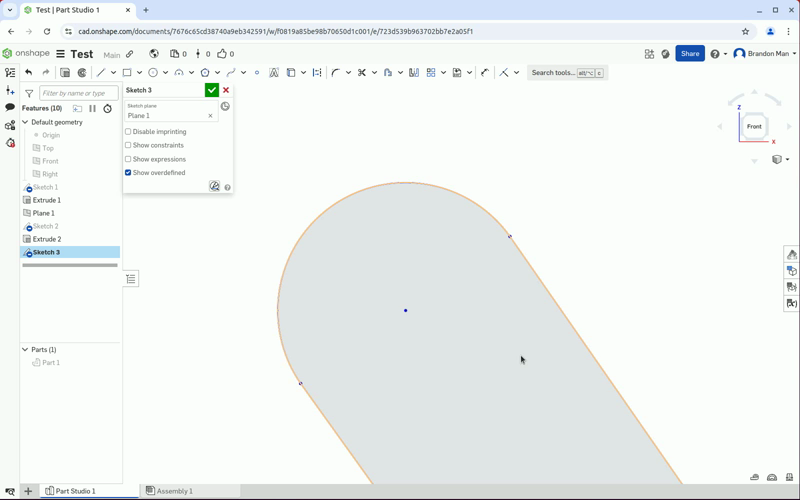
scroll(-6)
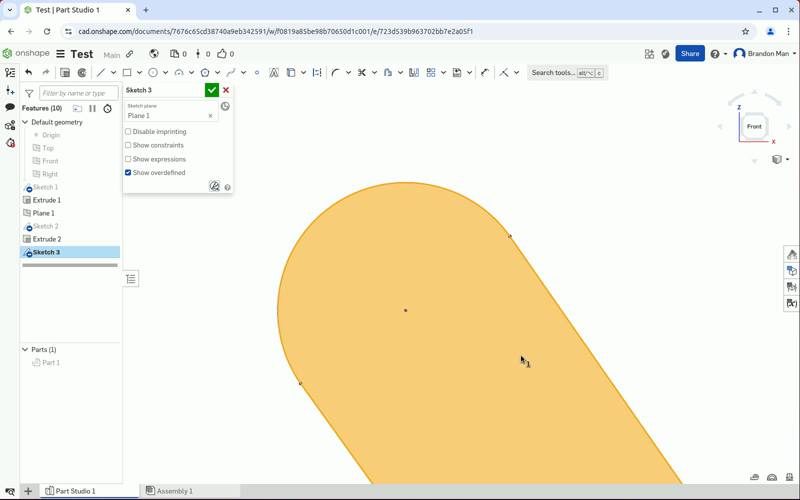
scroll(-6)
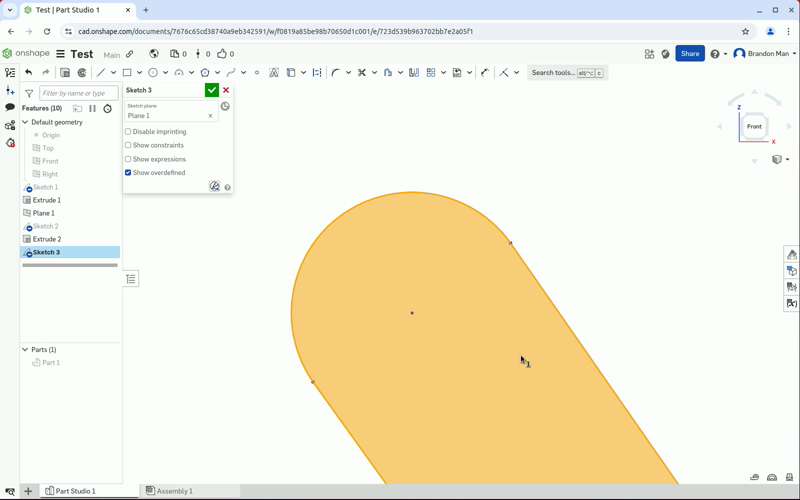
scroll(-6)
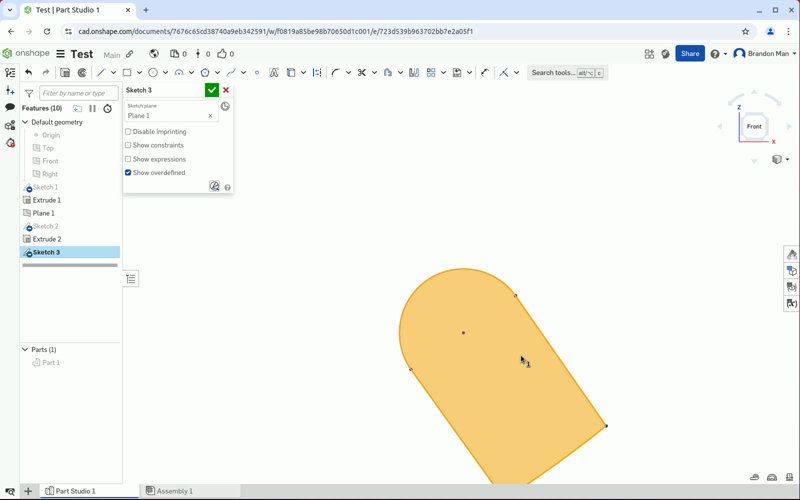
scroll(-6)
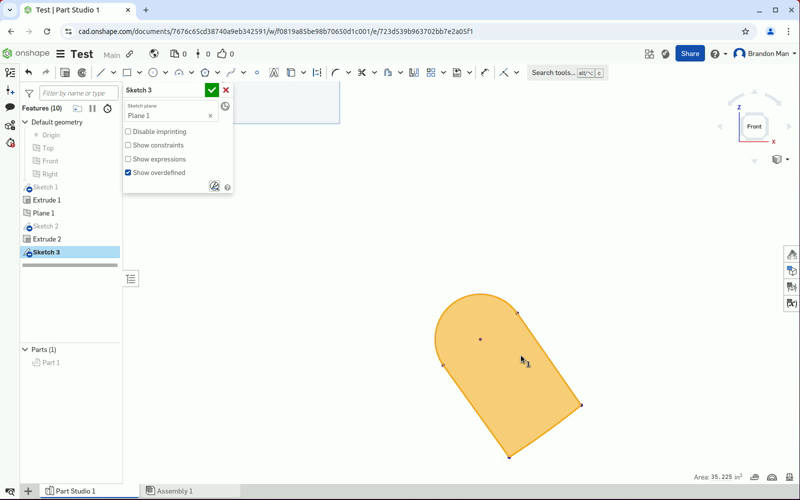
scroll(-6)
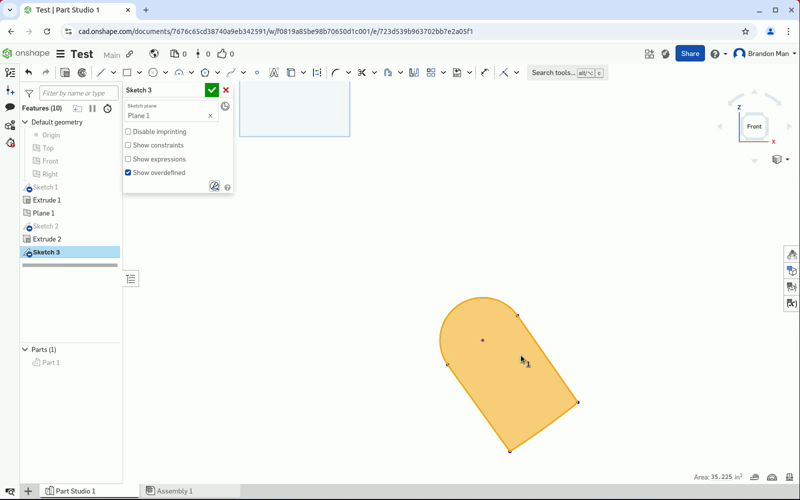
scroll(-6)
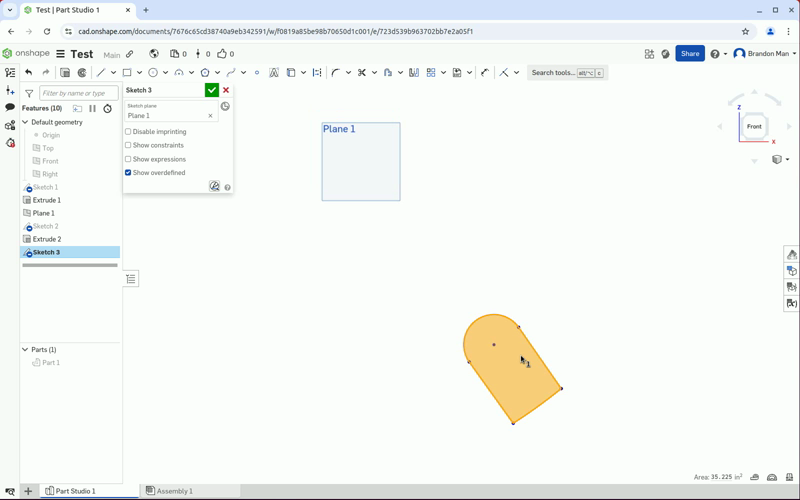
scroll(-6)
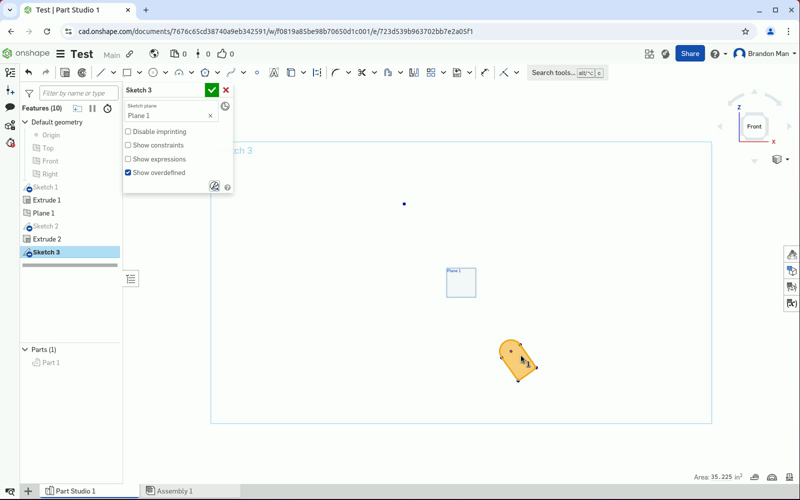
mouse_move(73, 352)
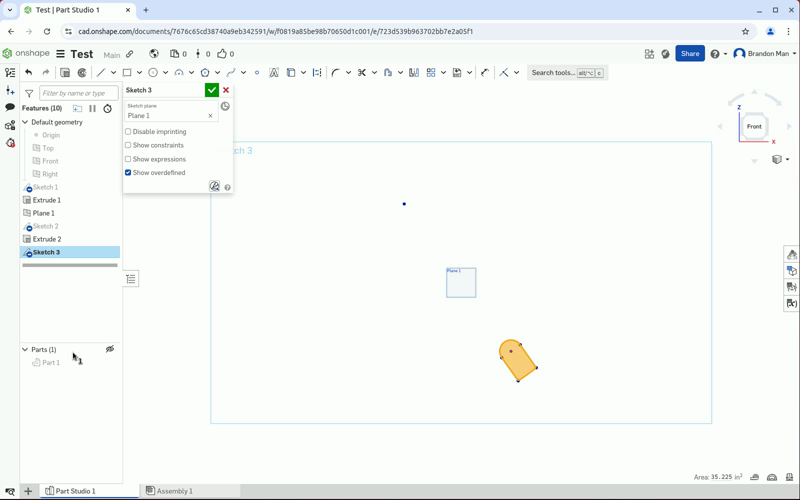
key(shift+y)
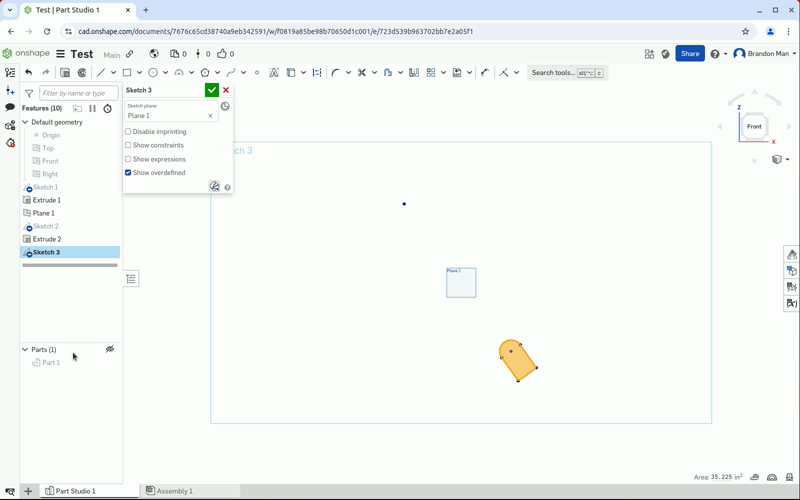
key(shift+e)
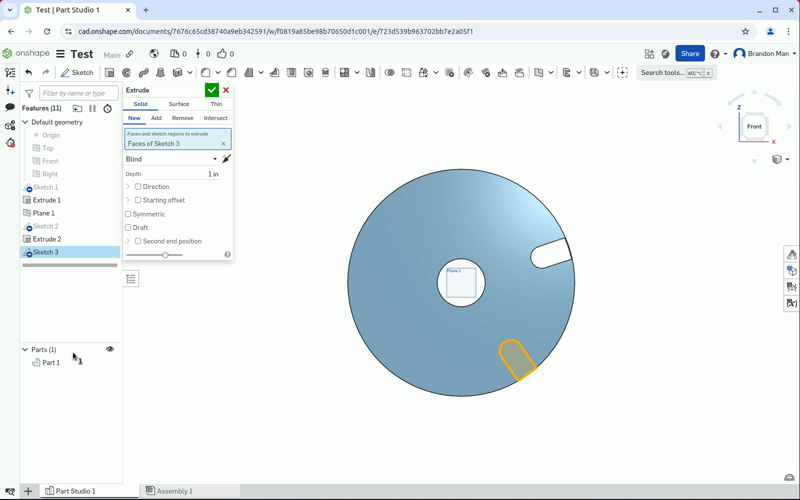
mouse_move(143, 106)
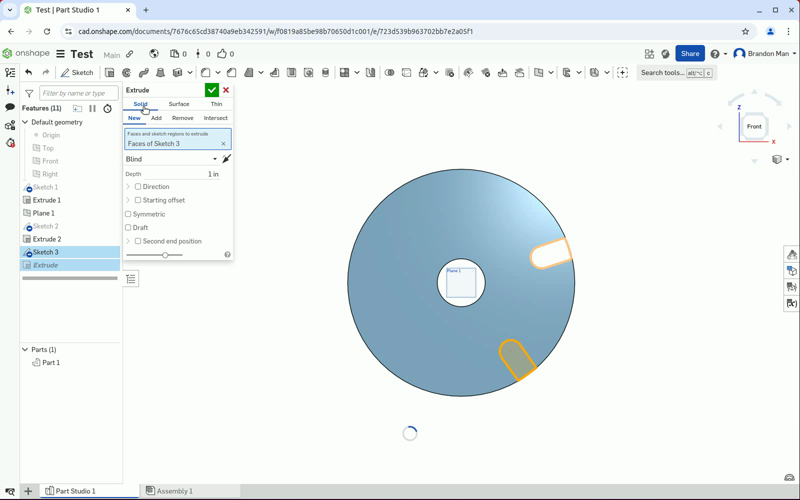
click(143, 106)
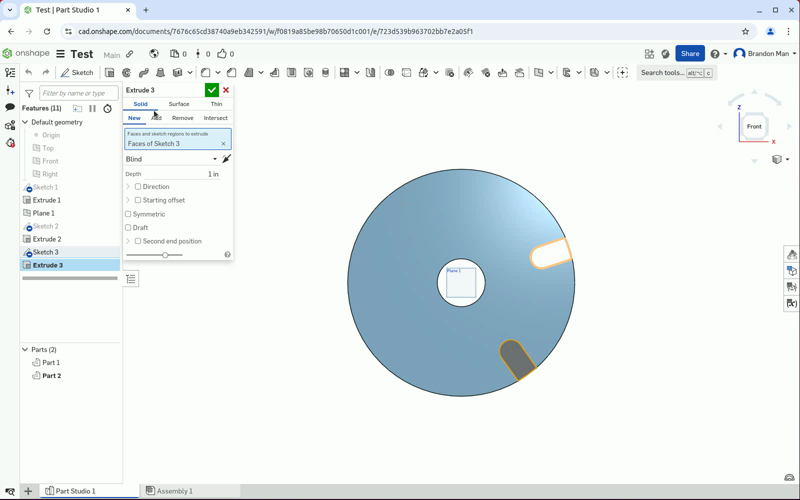
mouse_move(186, 120)
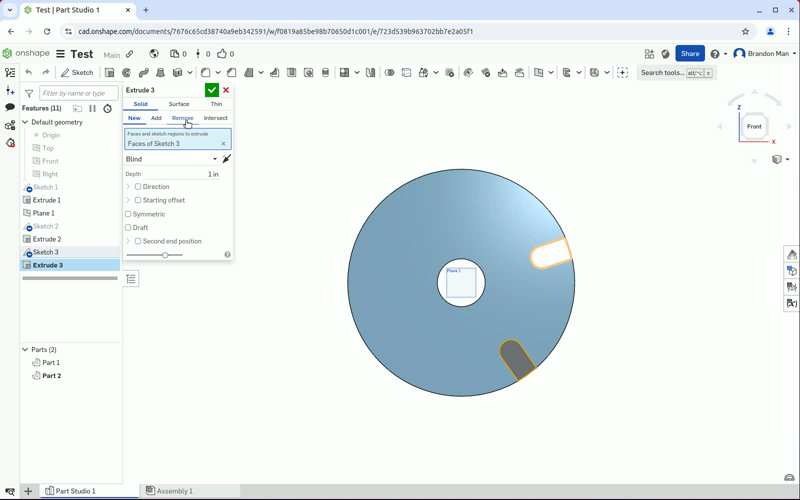
click(186, 120)
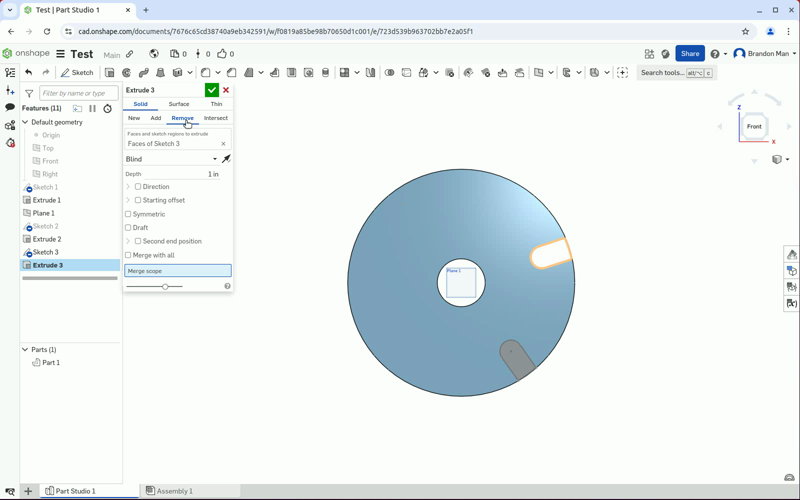
key(tab, 4)
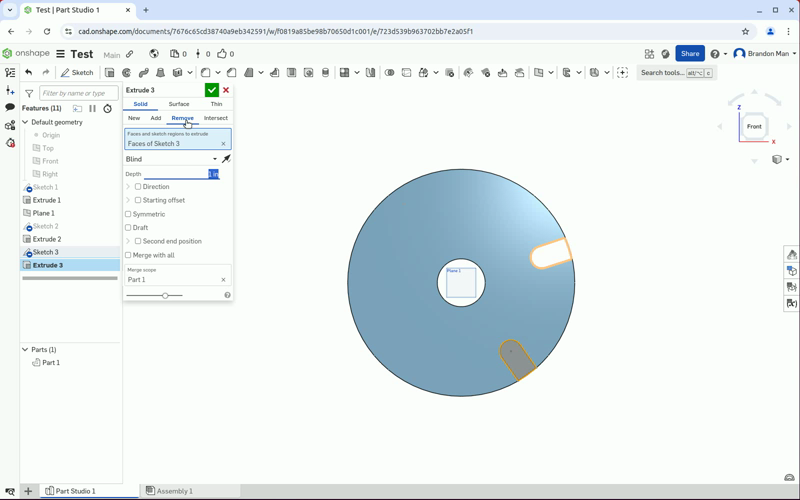
text(28.885)
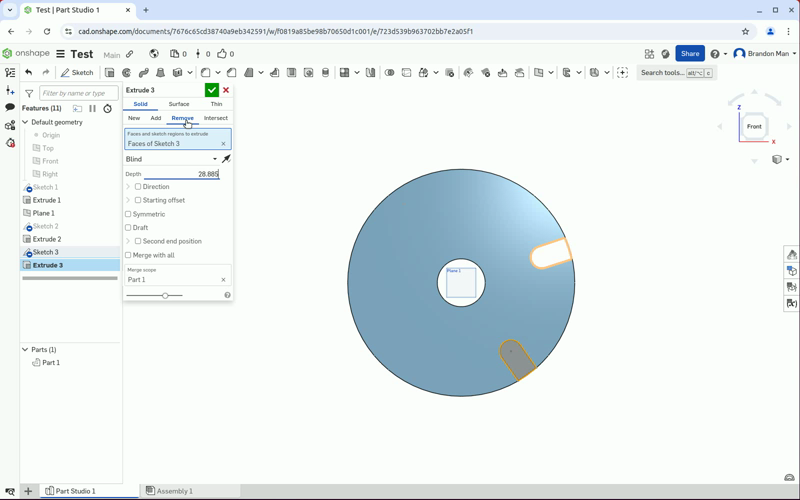
key(tab, 6)
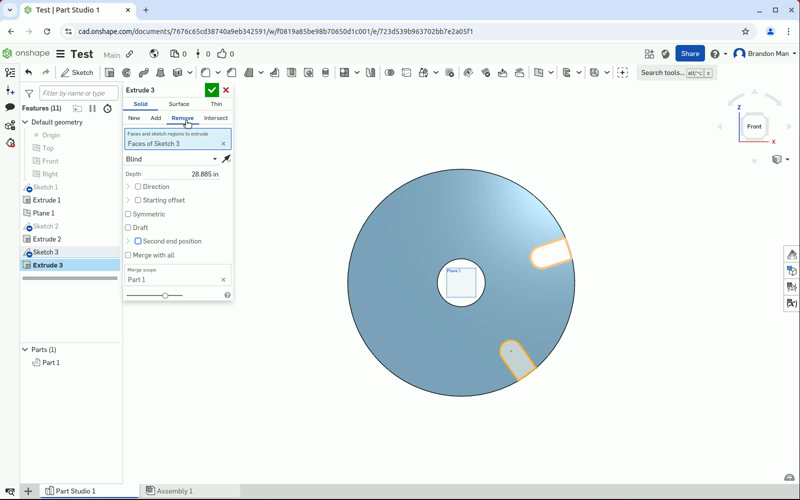
key(space)
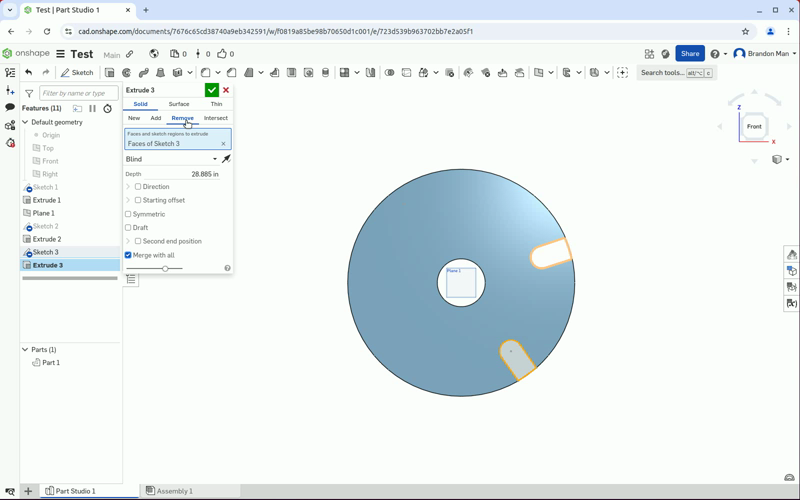
key(enter)
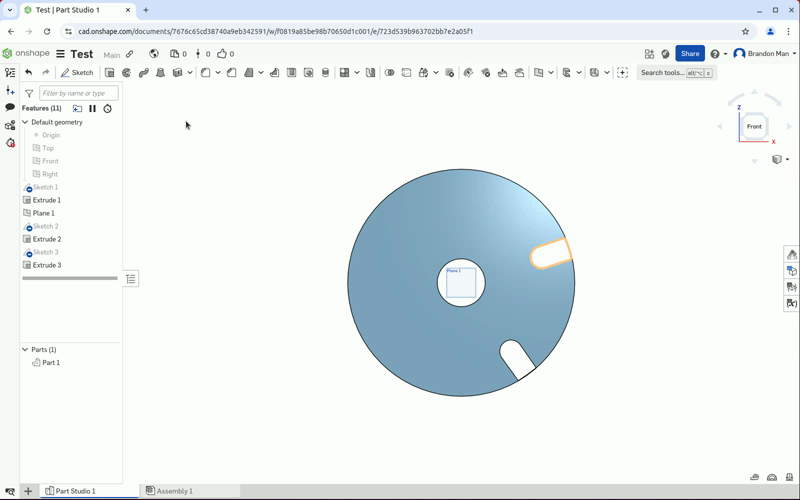
key(shift+h)
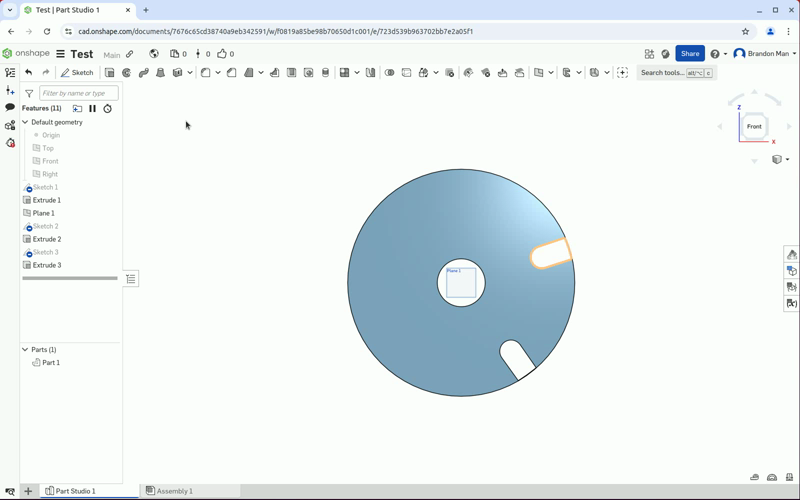
key(shift+h)
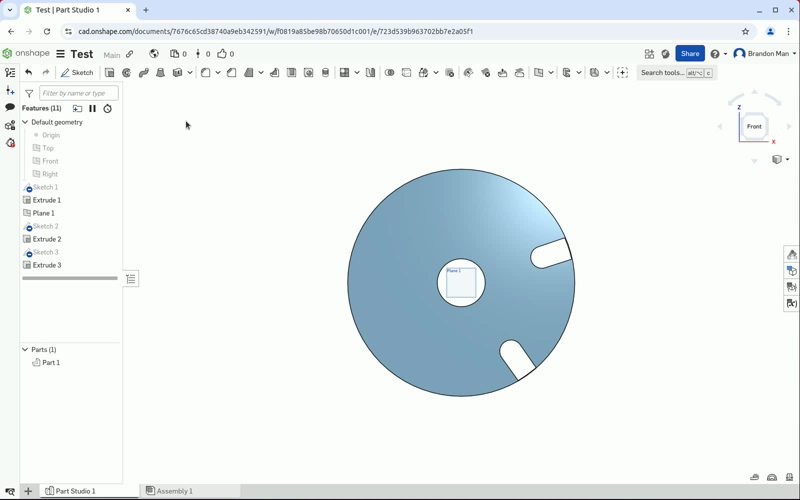
mouse_move(73, 189)
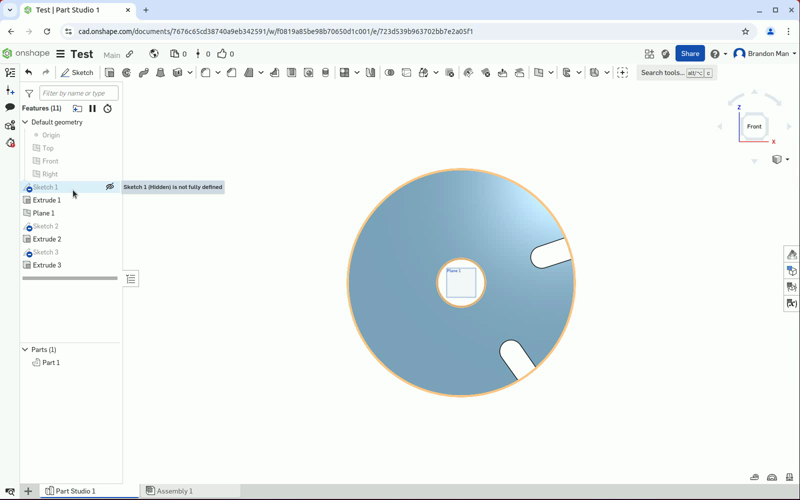
click(73, 189)
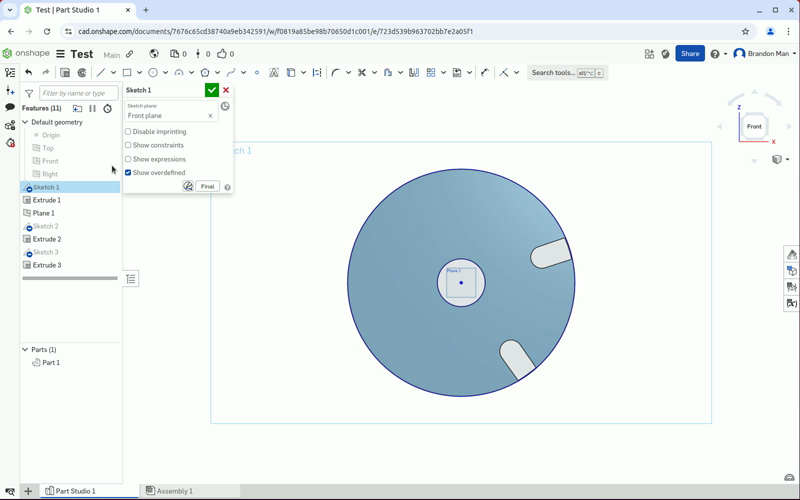
mouse_move(229, 92)
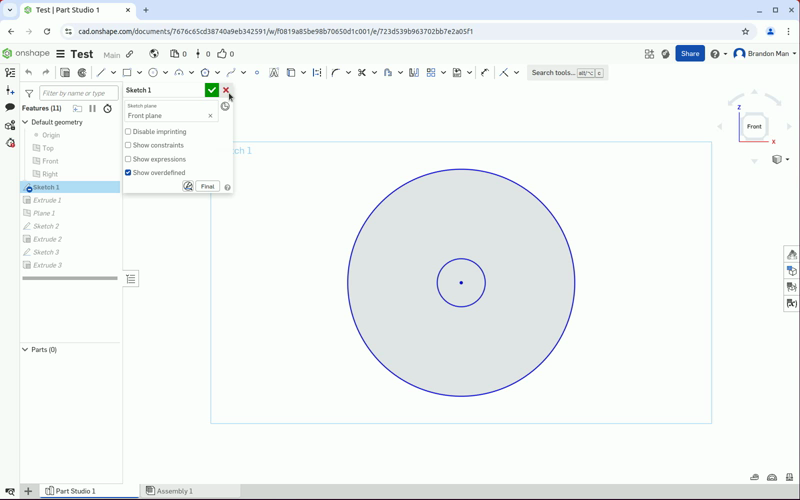
click(229, 92)
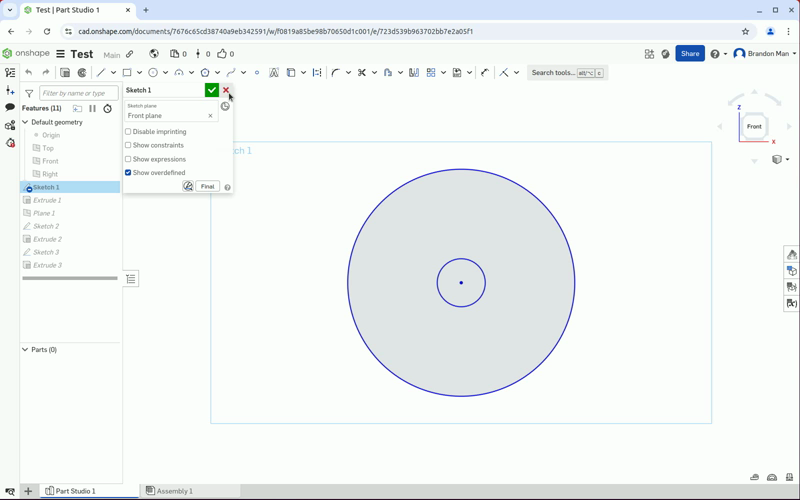
key(shift+s)
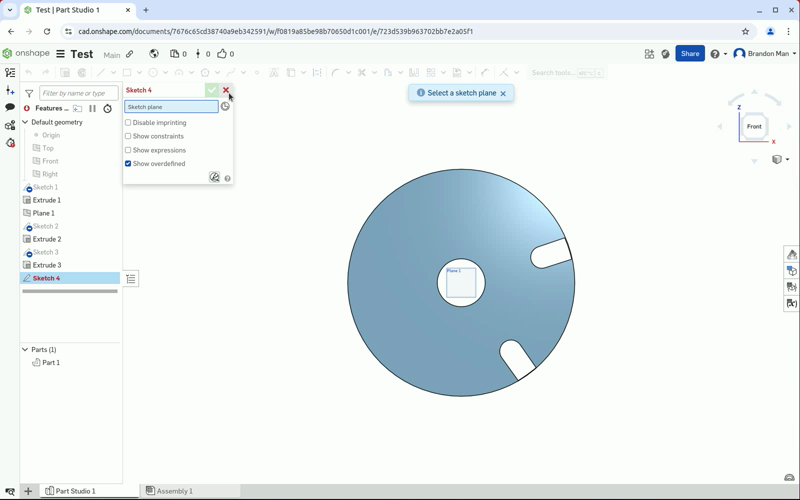
mouse_move(73, 215)
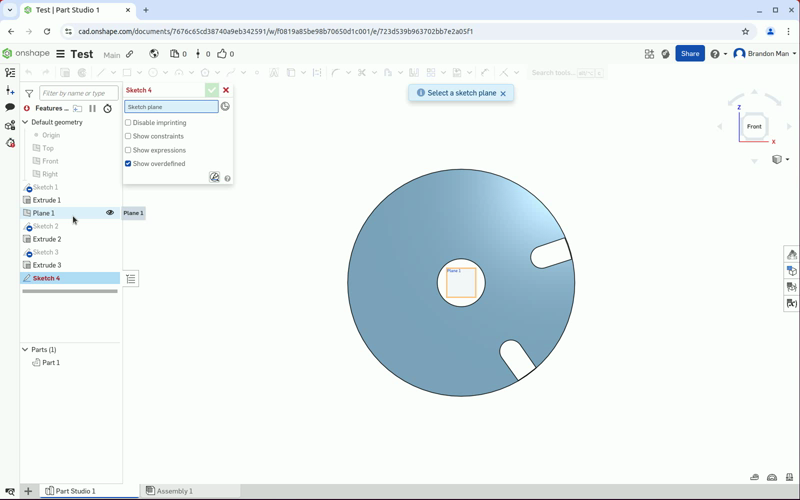
click(73, 215)
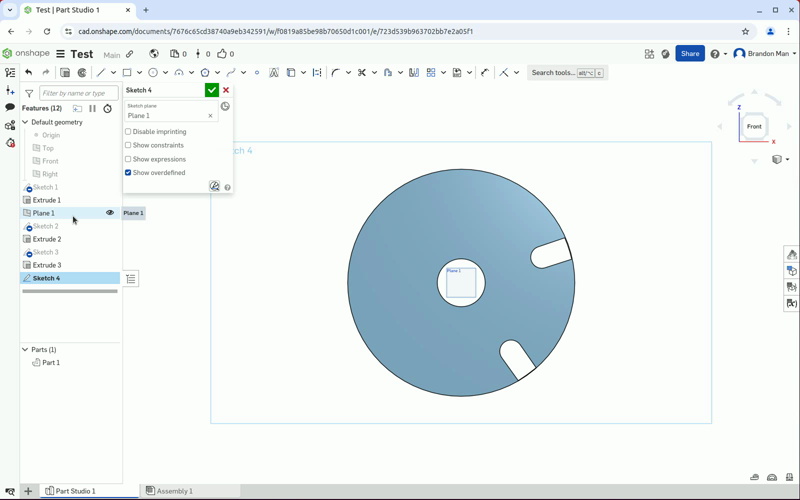
mouse_move(73, 352)
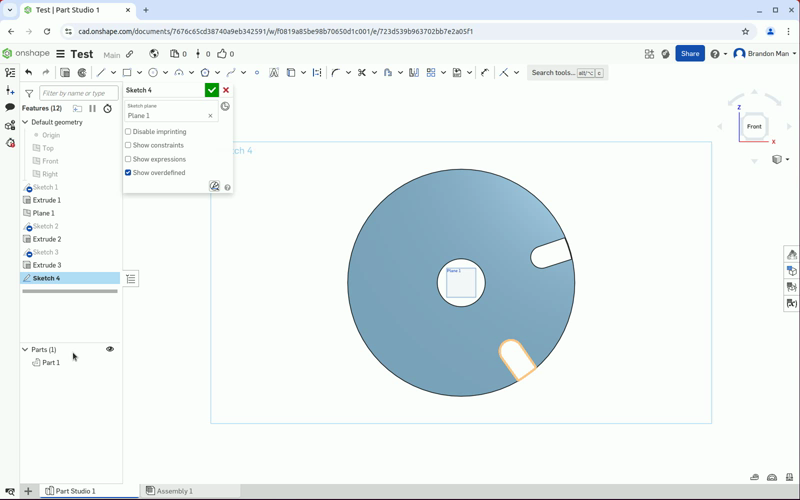
key(y)
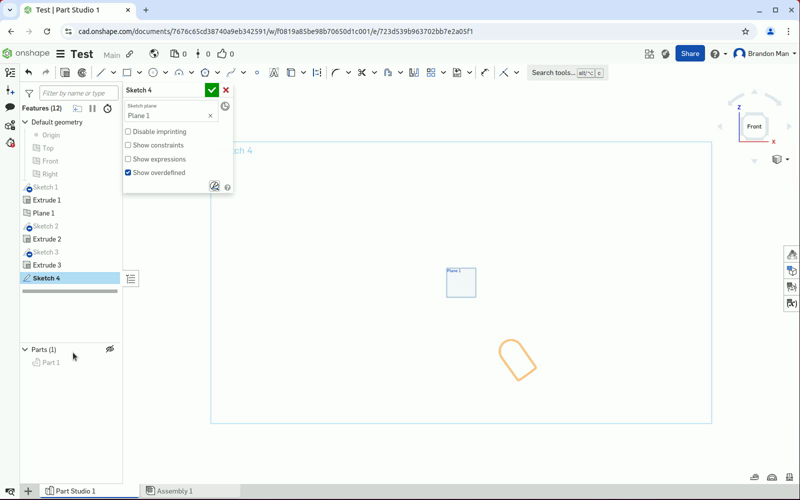
key(a)
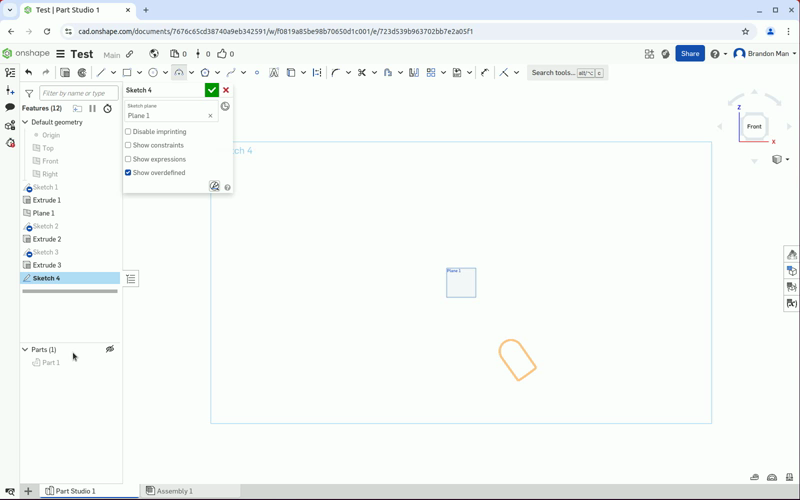
key_down(shift)
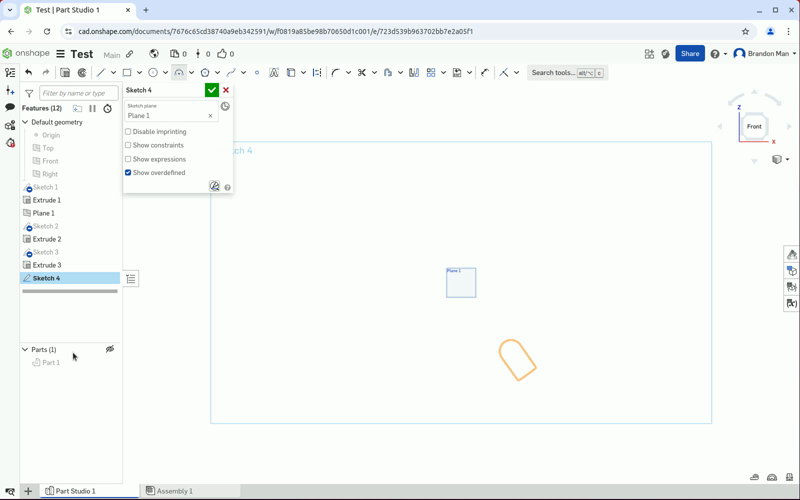
mouse_move(385, 367)
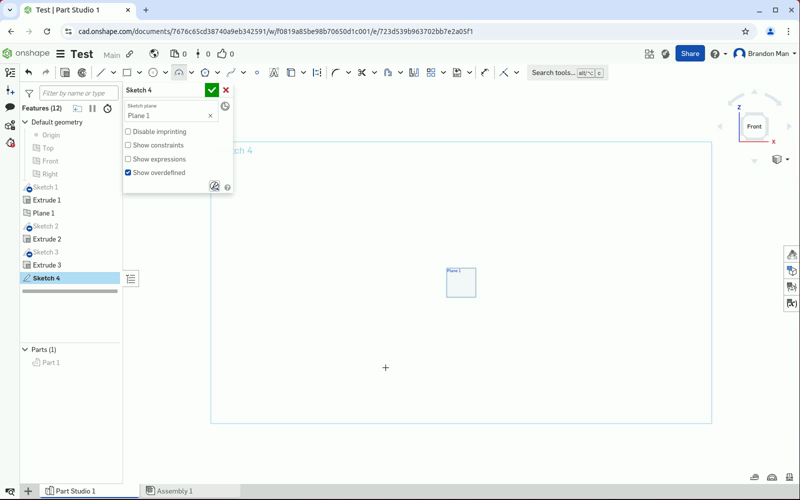
click(385, 367)
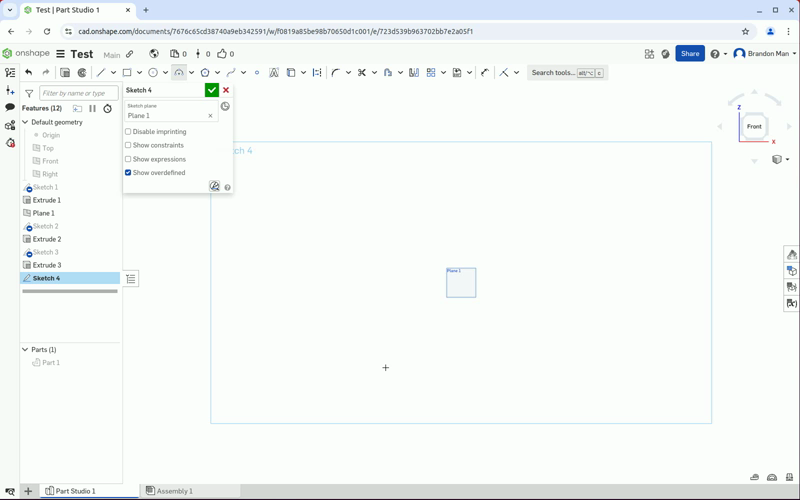
key_up(shift)
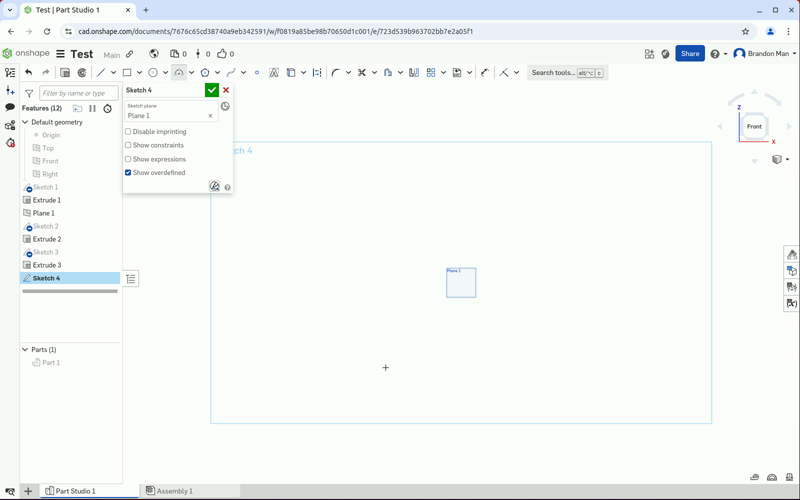
key_down(shift)
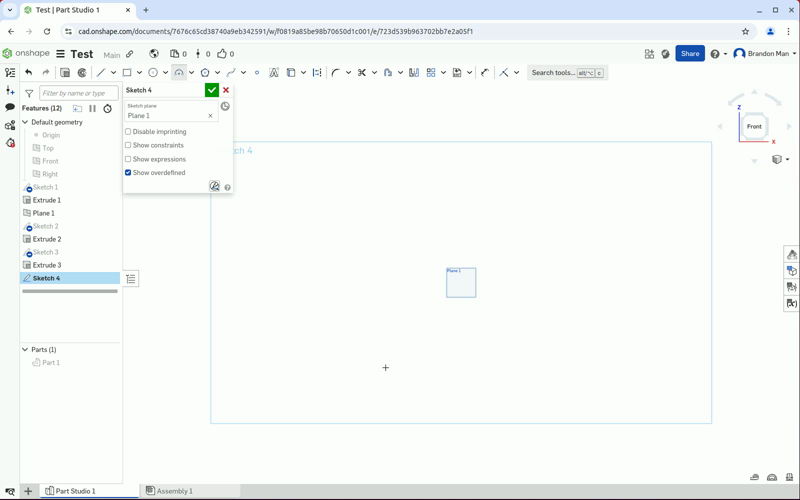
mouse_move(404, 380)
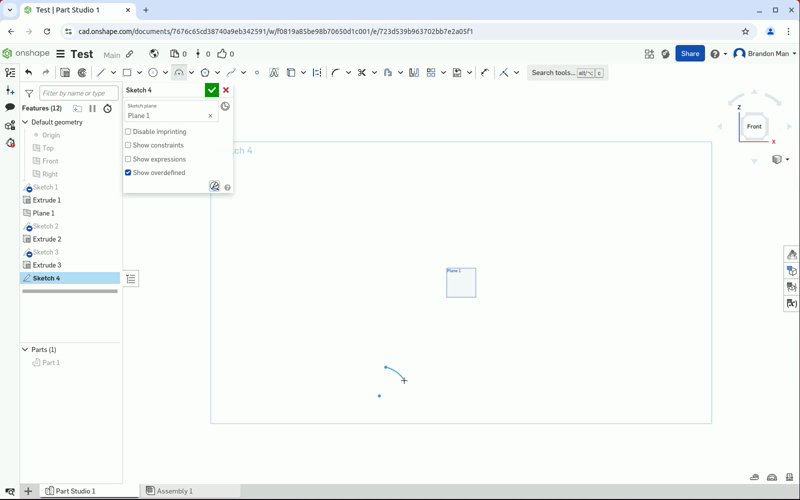
click(404, 380)
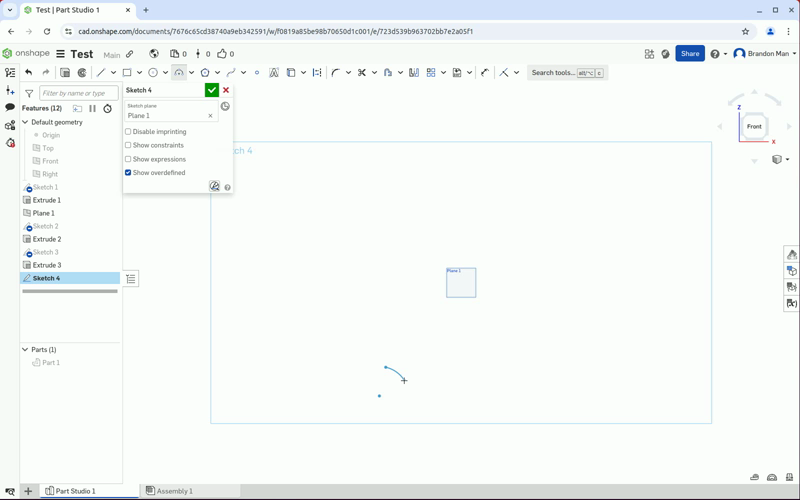
mouse_move(394, 374)
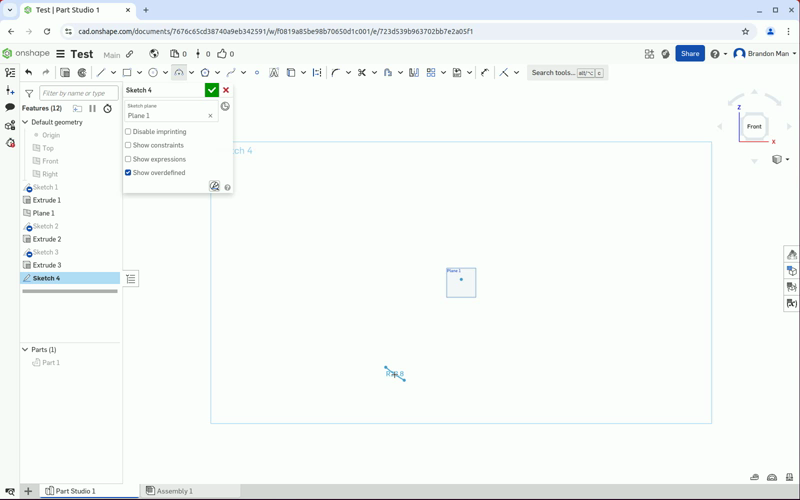
click(394, 374)
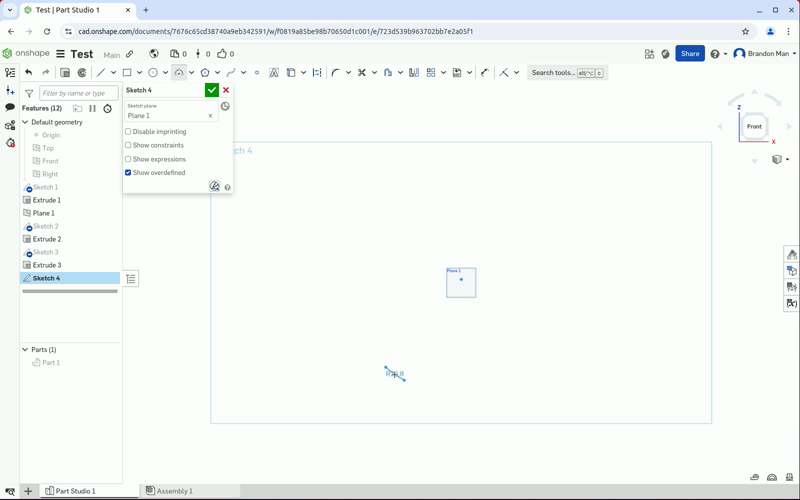
key_up(shift)
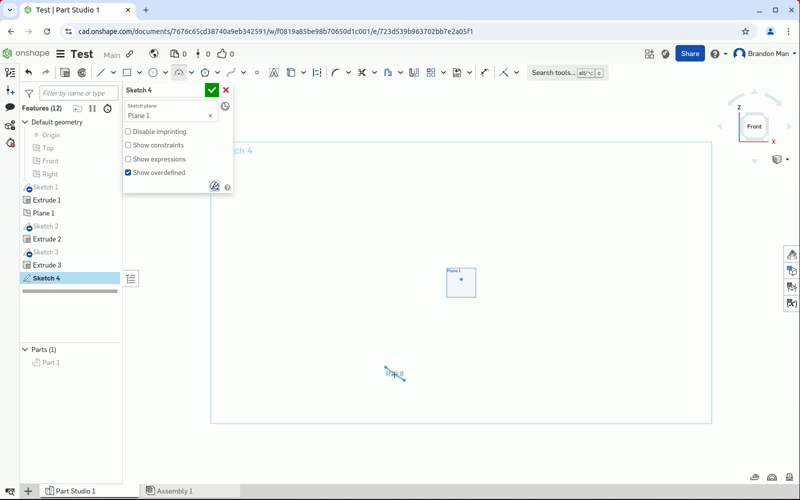
key(esc)
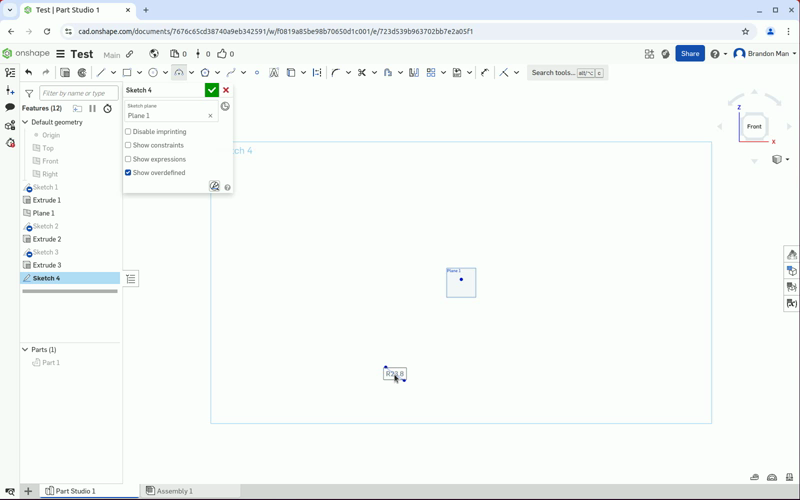
key(l)
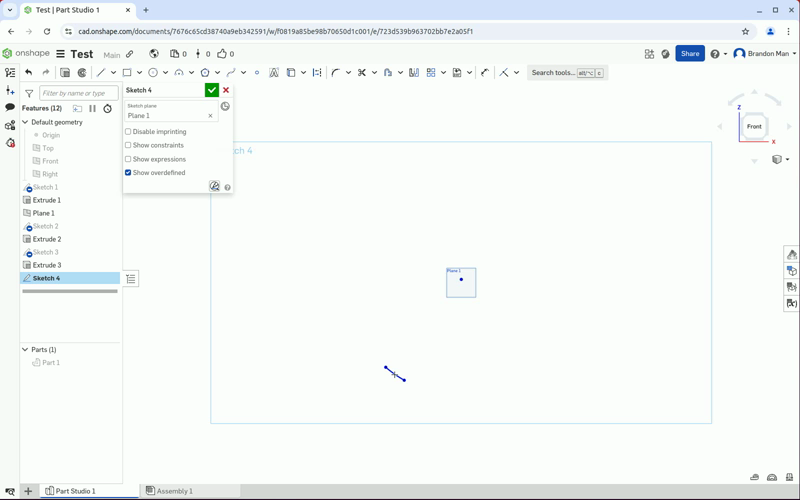
mouse_move(404, 380)
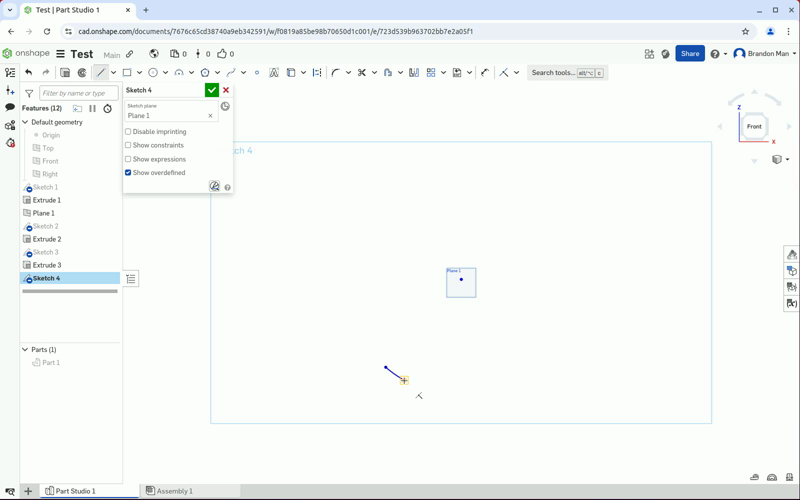
click(404, 380)
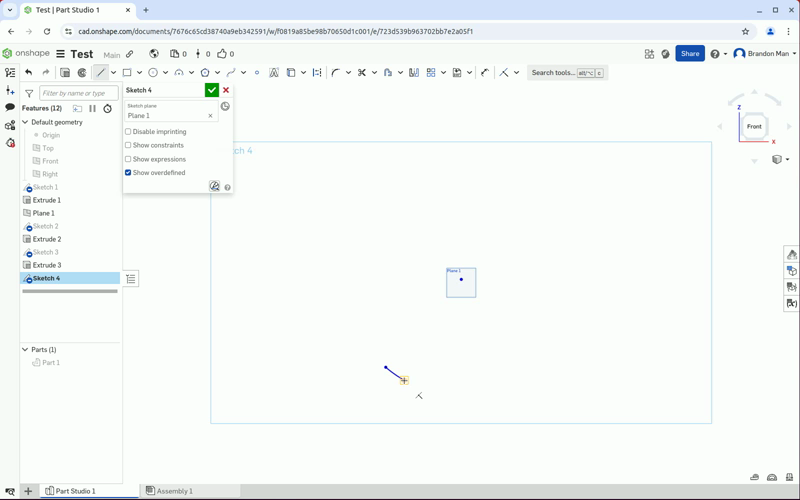
key_down(shift)
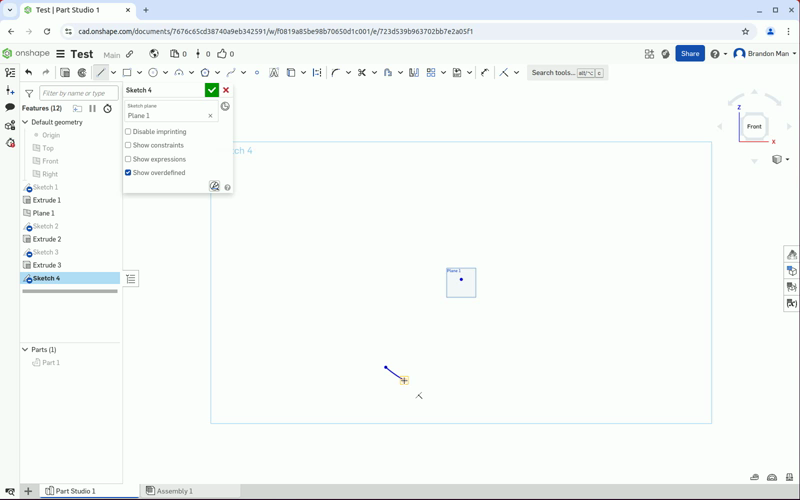
mouse_move(434, 380)
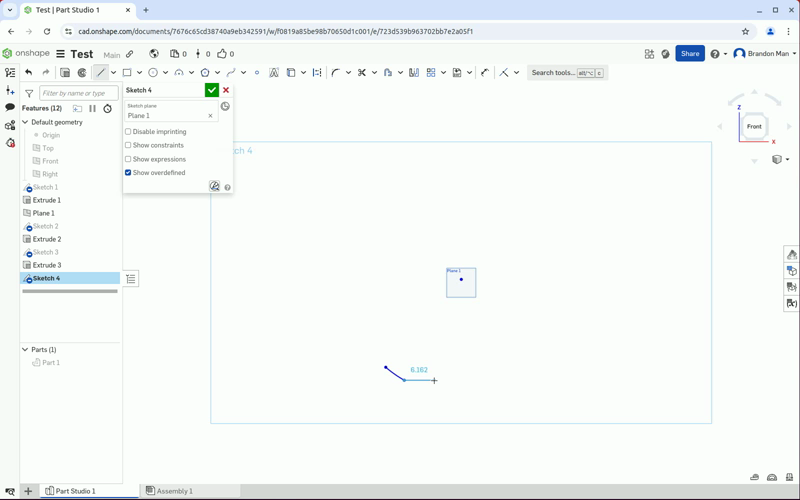
mouse_move(420, 357)
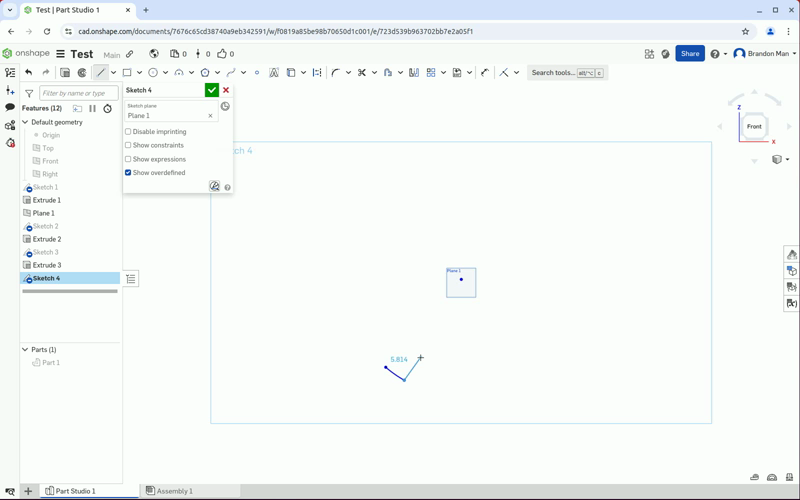
click(420, 357)
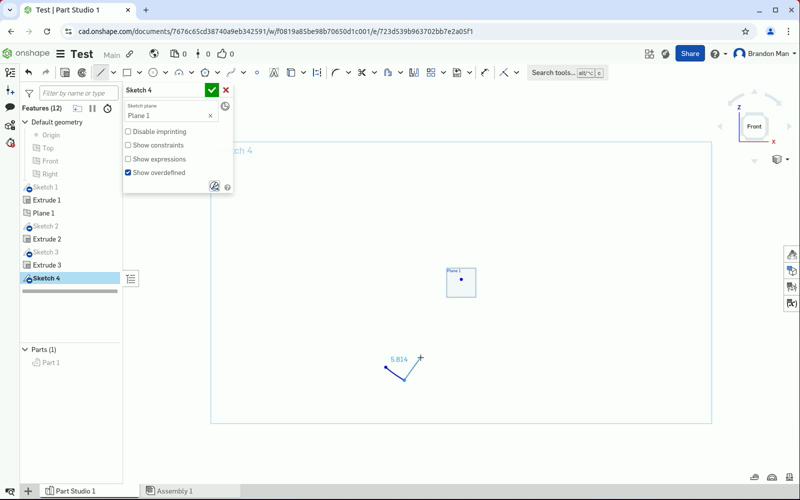
key_up(shift)
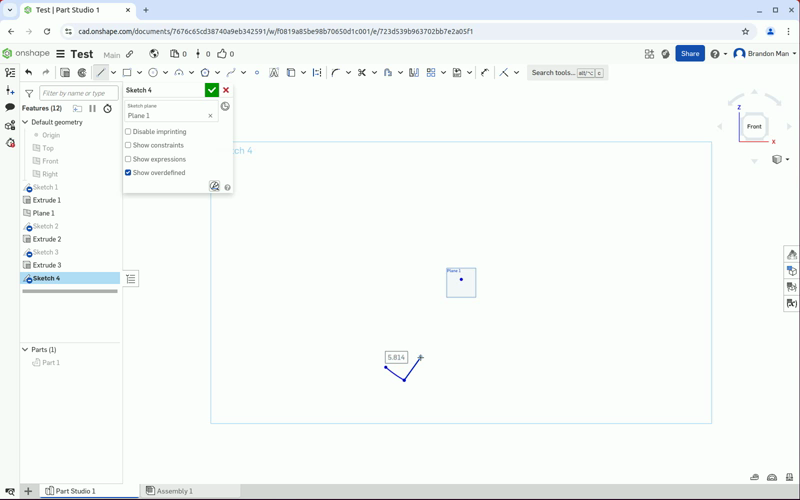
key(esc)
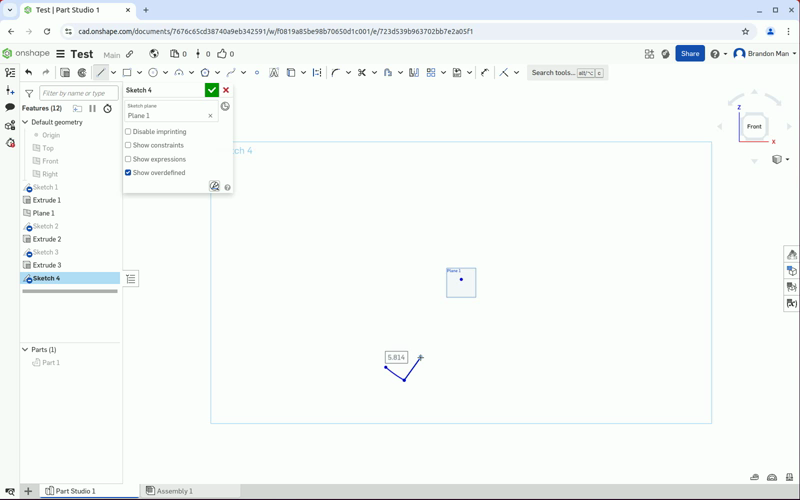
key(a)
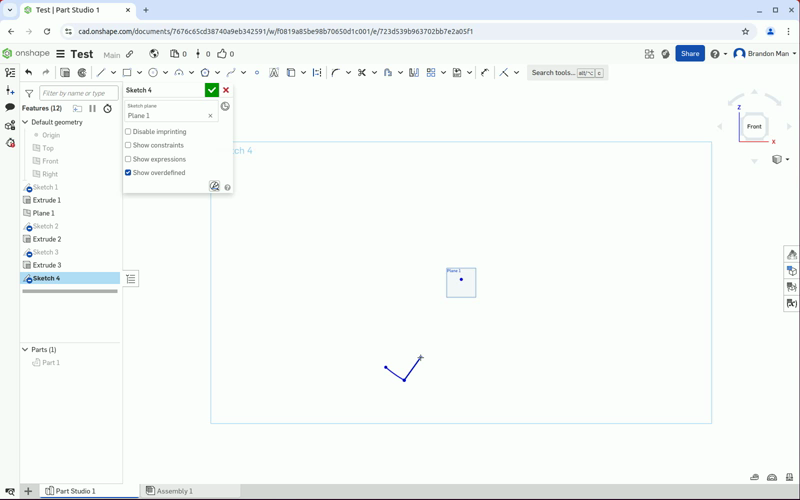
mouse_move(420, 357)
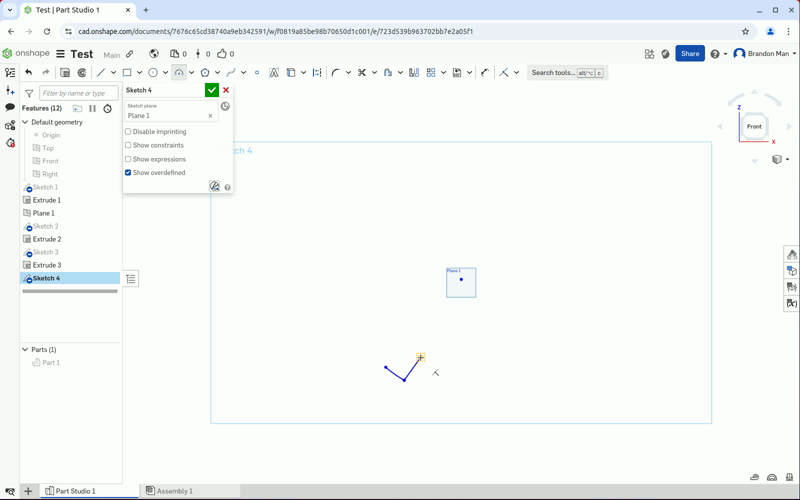
click(420, 357)
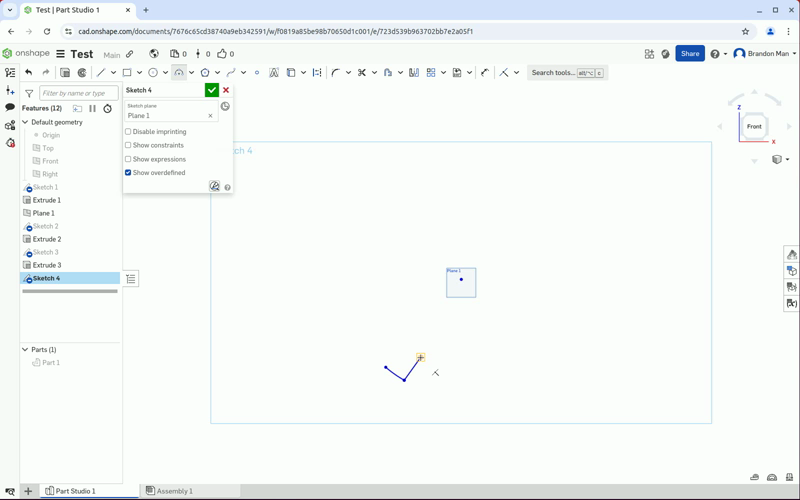
key_down(shift)
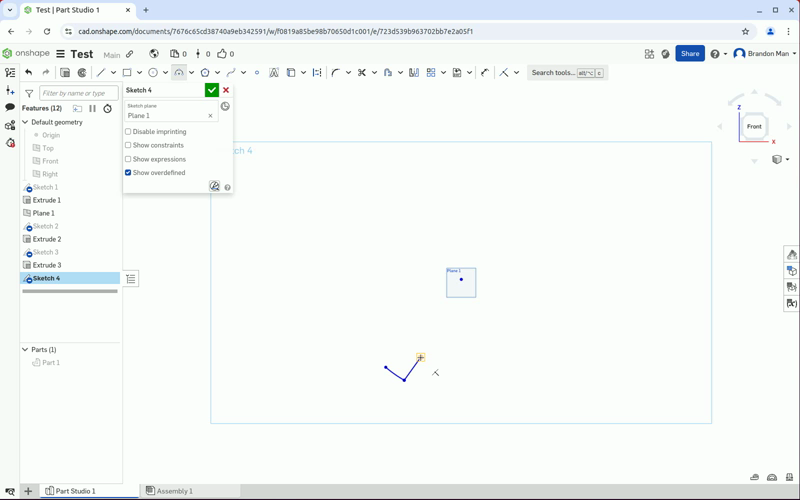
mouse_move(402, 344)
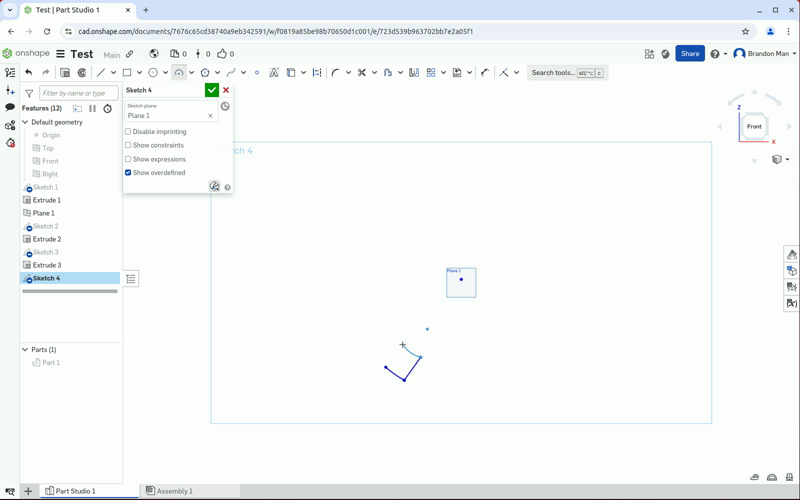
click(402, 344)
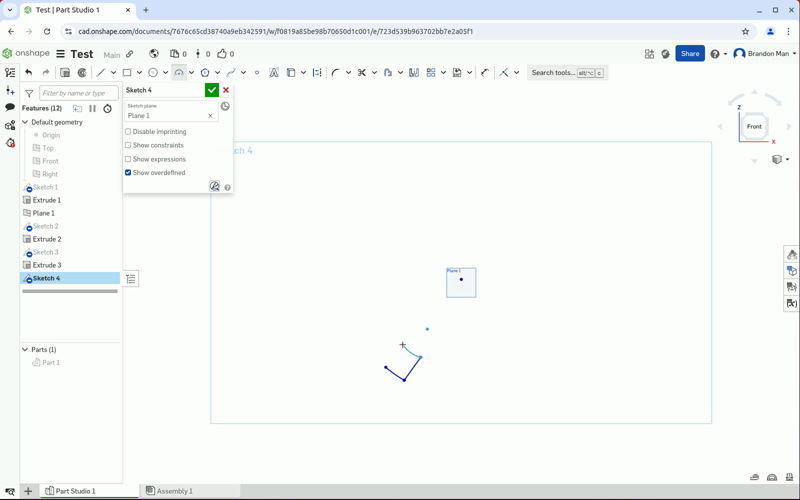
mouse_move(418, 341)
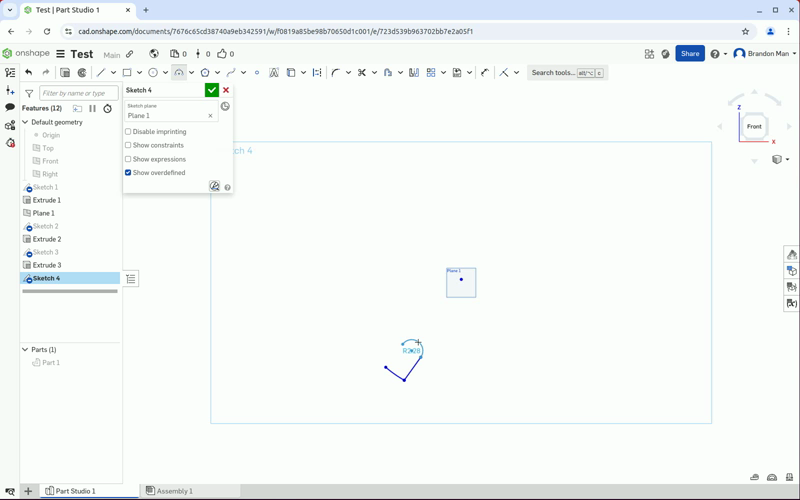
click(418, 341)
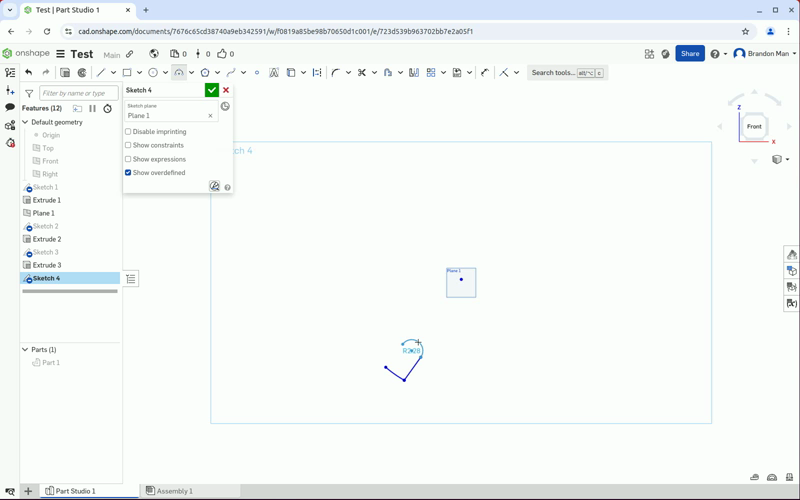
key_up(shift)
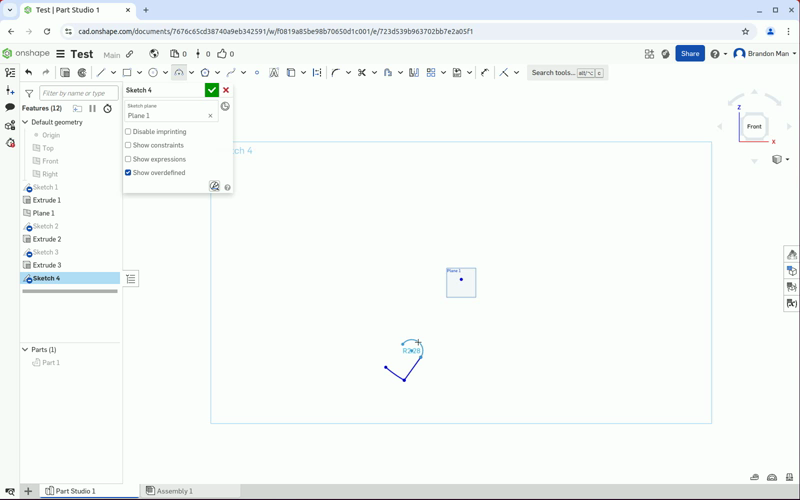
key(esc)
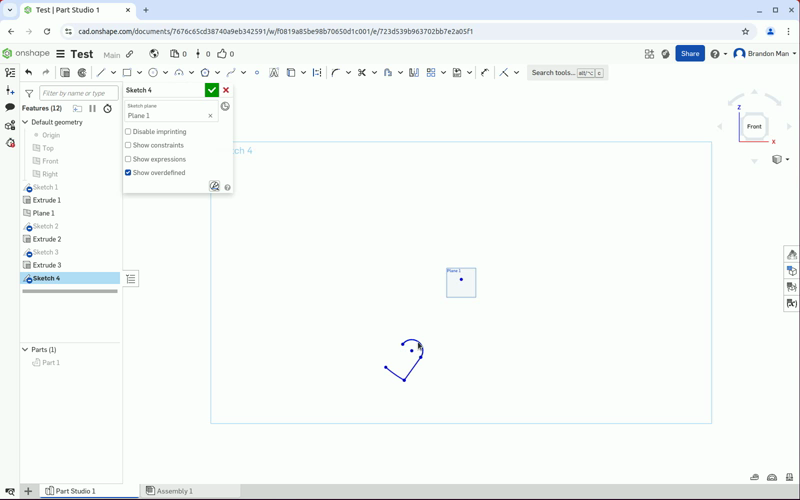
key(l)
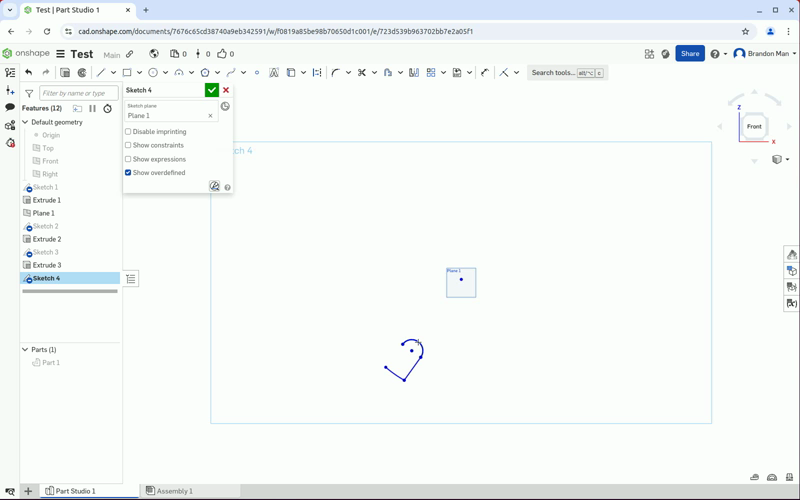
mouse_move(402, 344)
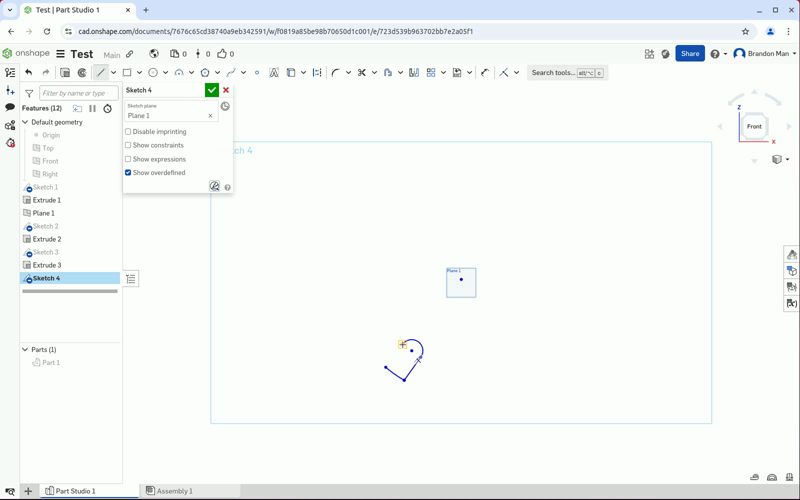
click(402, 344)
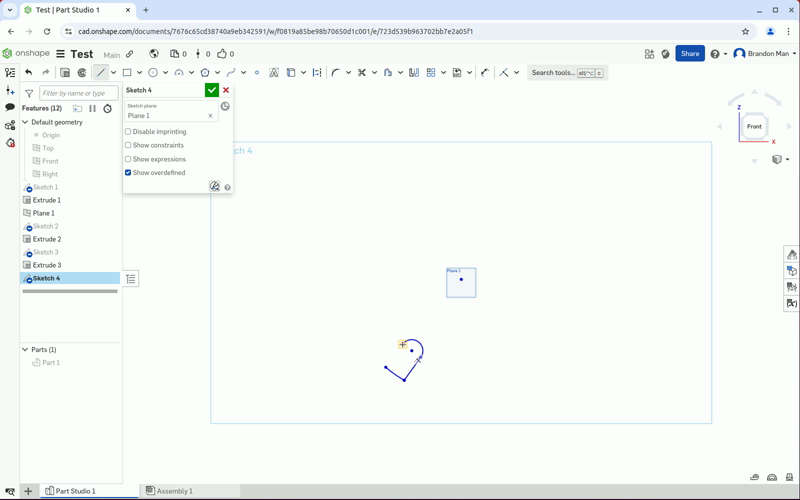
mouse_move(432, 344)
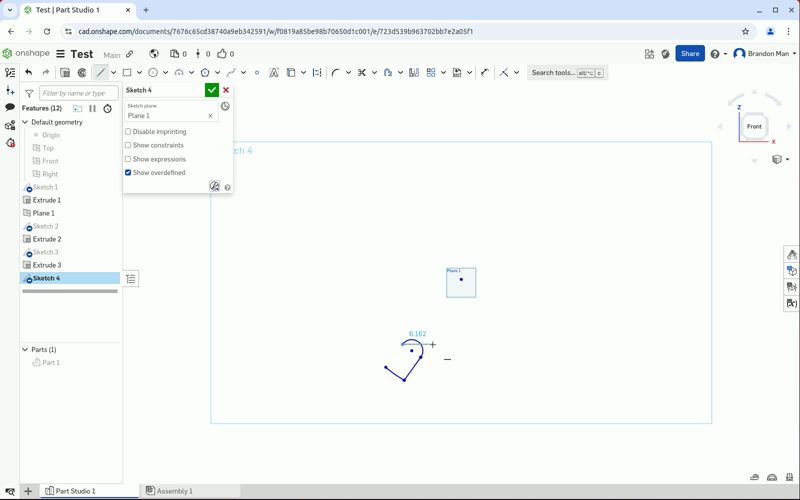
key_down(shift)
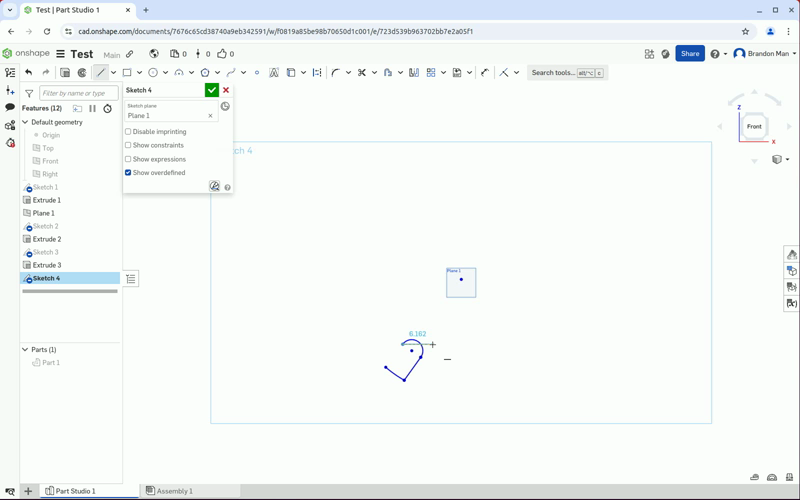
mouse_move(385, 367)
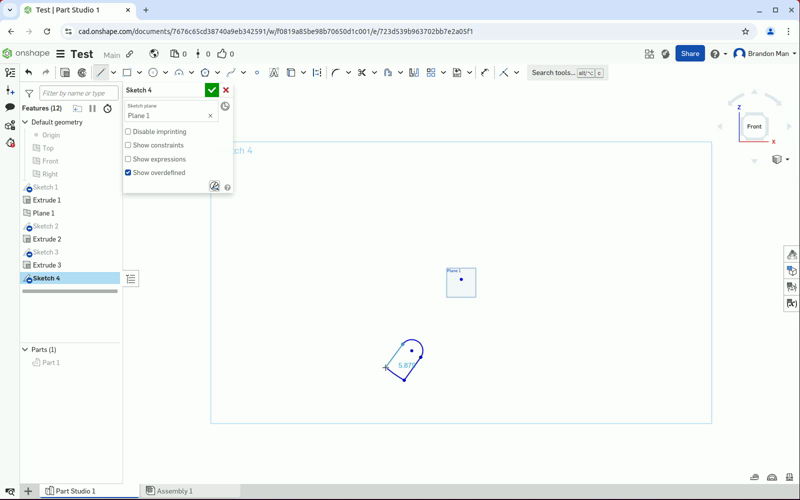
key_up(shift)
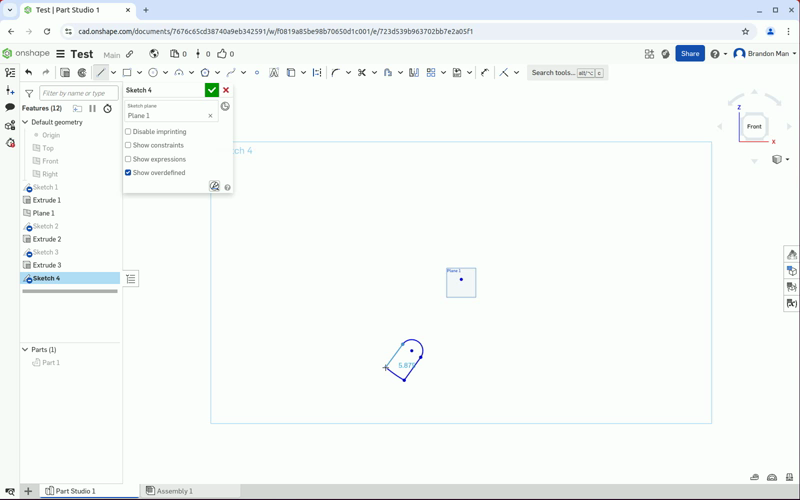
click(385, 367)
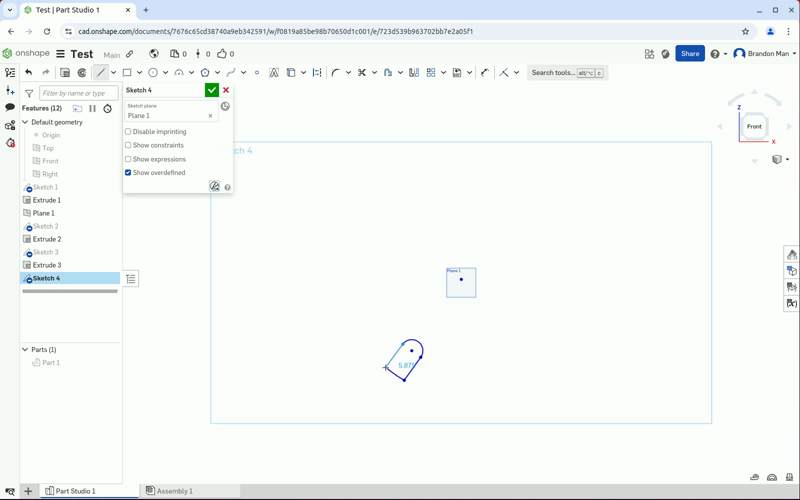
key(esc)
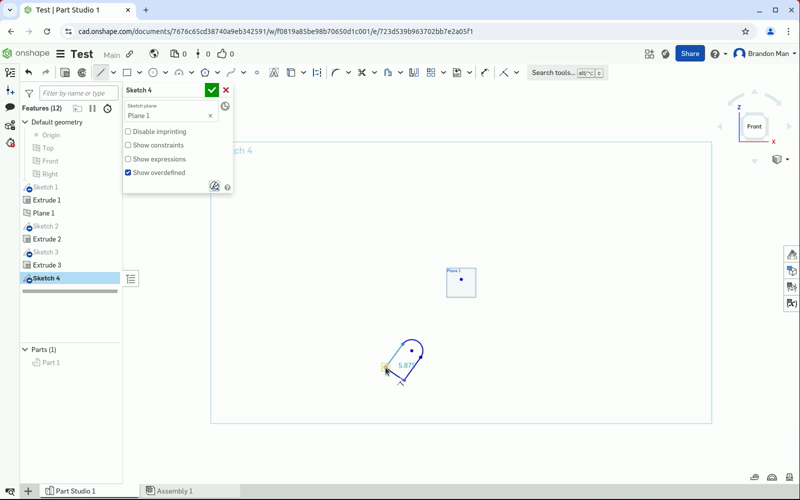
mouse_move(402, 361)
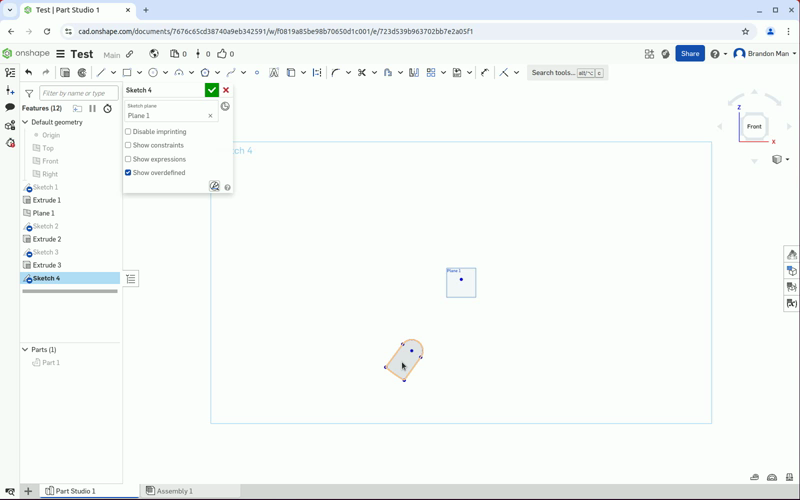
scroll(6)
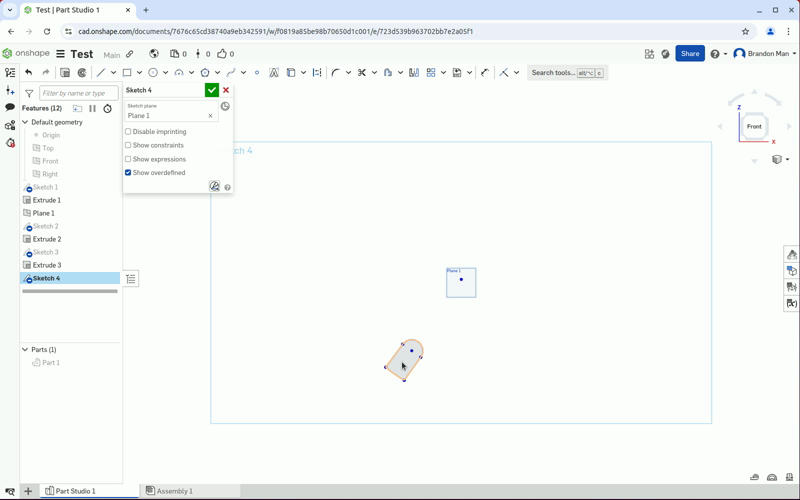
scroll(6)
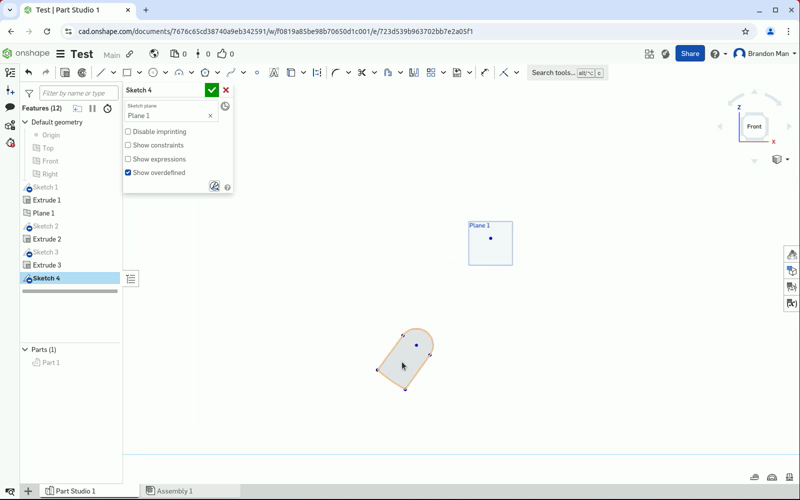
scroll(6)
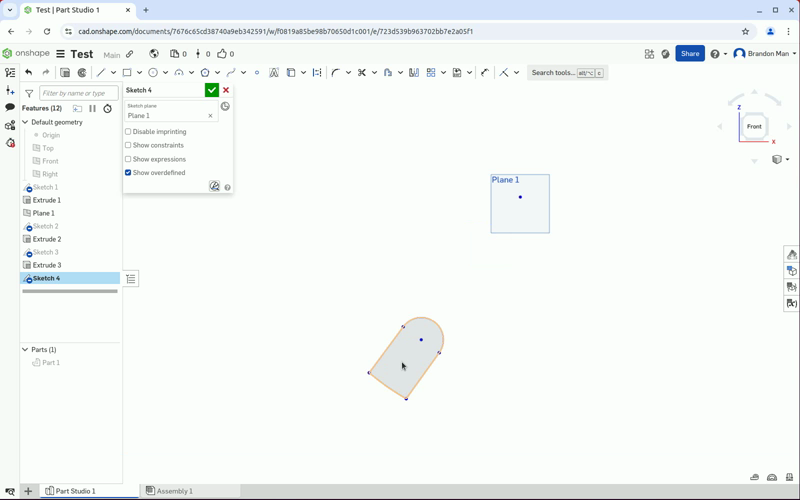
scroll(6)
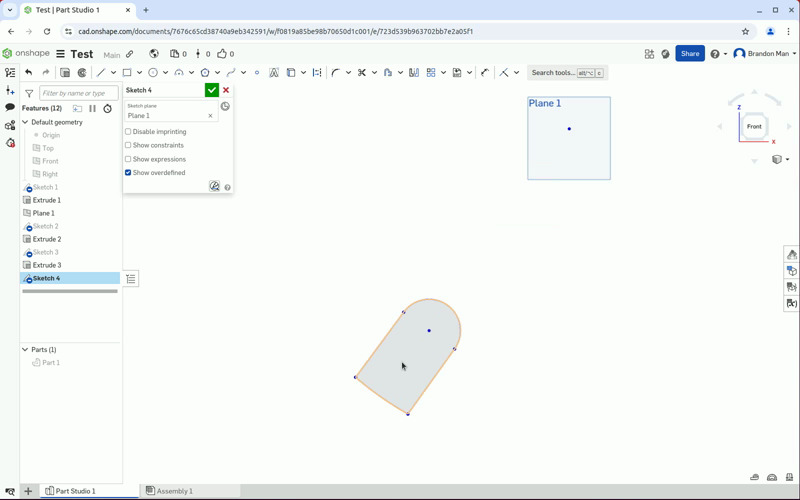
scroll(6)
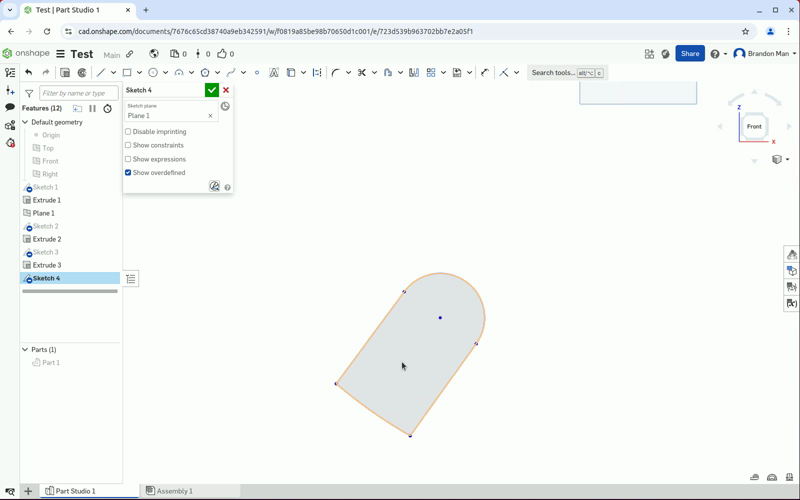
scroll(6)
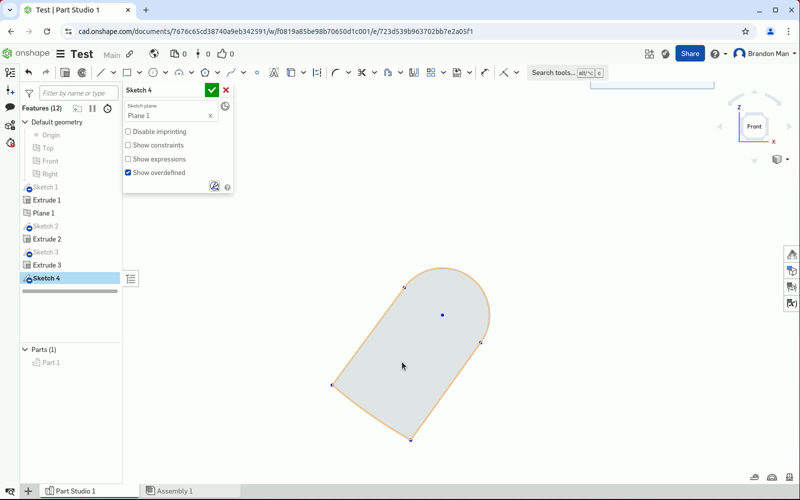
scroll(6)
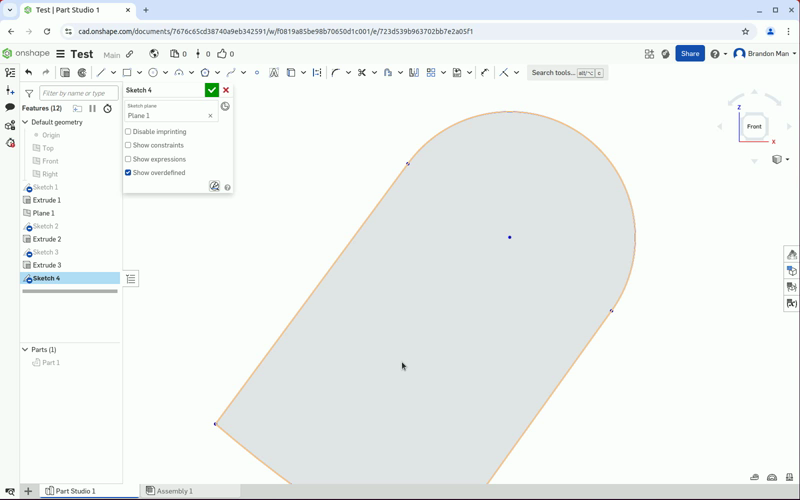
click(402, 361)
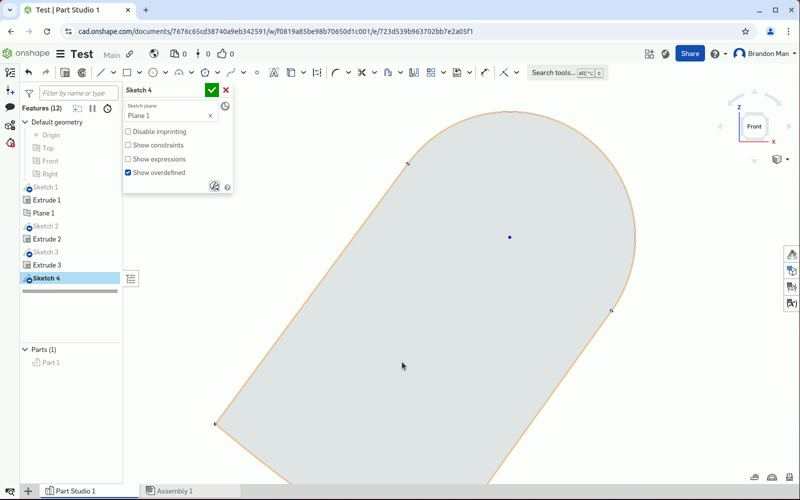
scroll(-6)
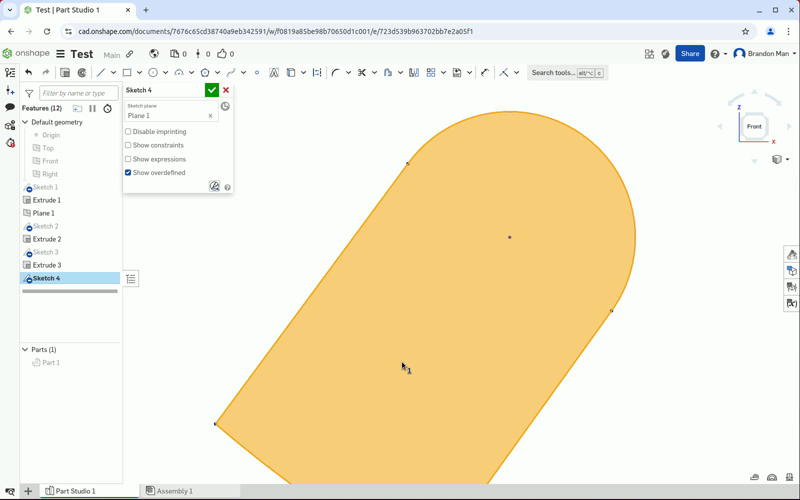
scroll(-6)
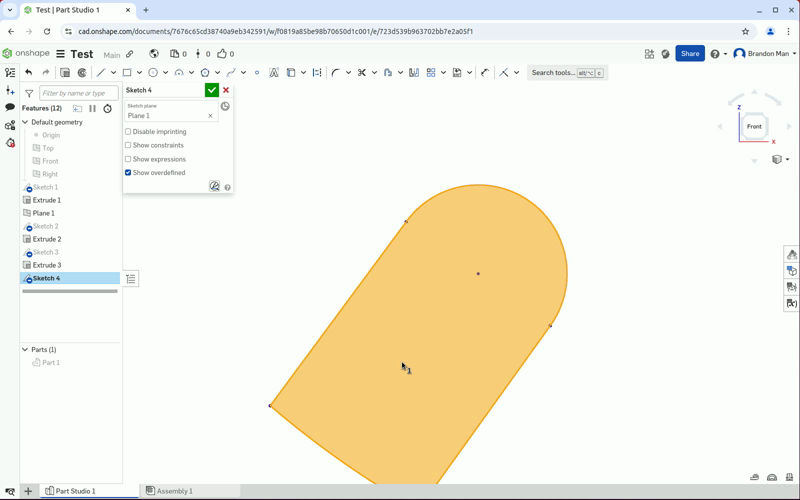
scroll(-6)
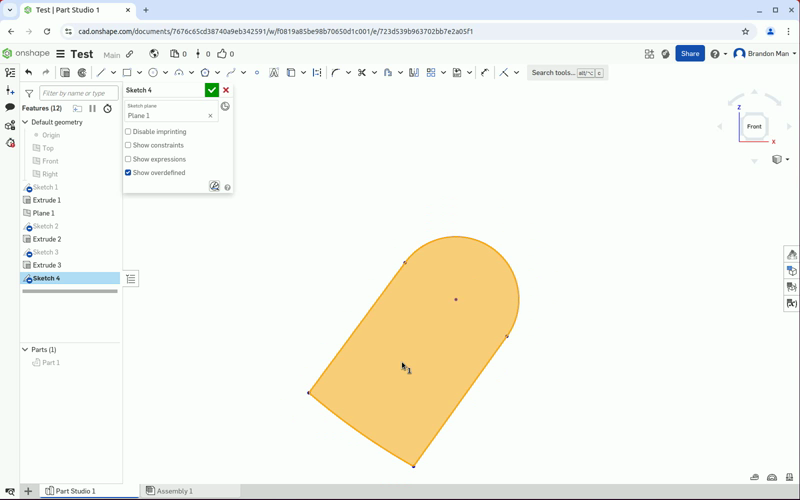
scroll(-6)
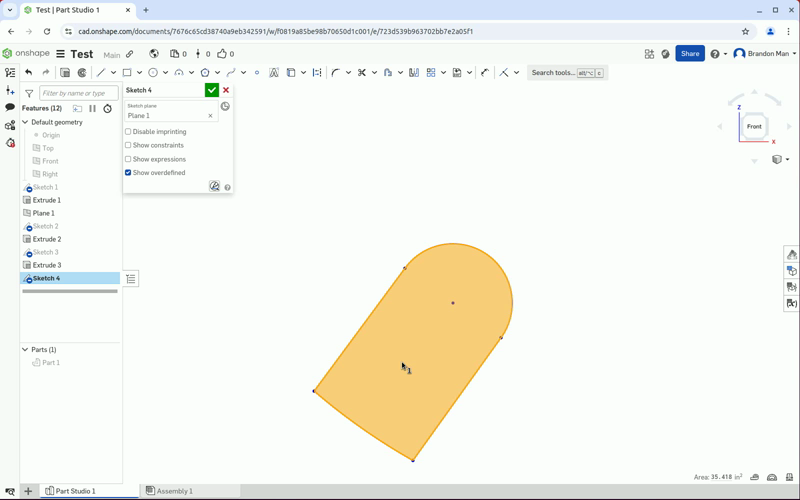
scroll(-6)
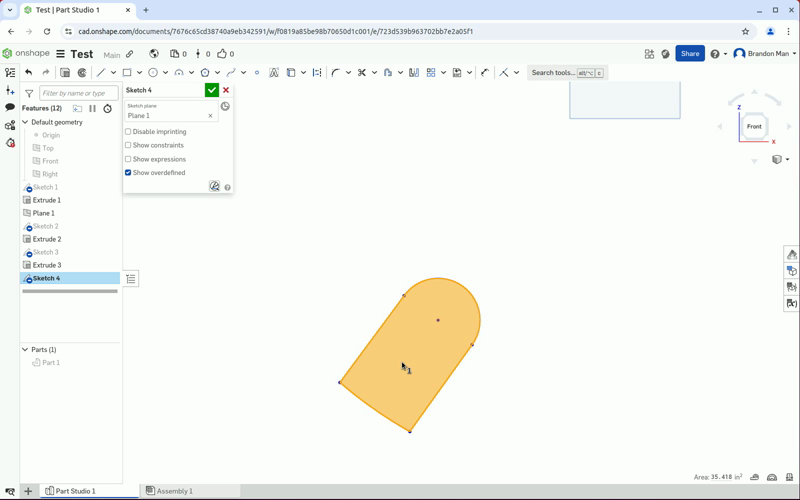
scroll(-6)
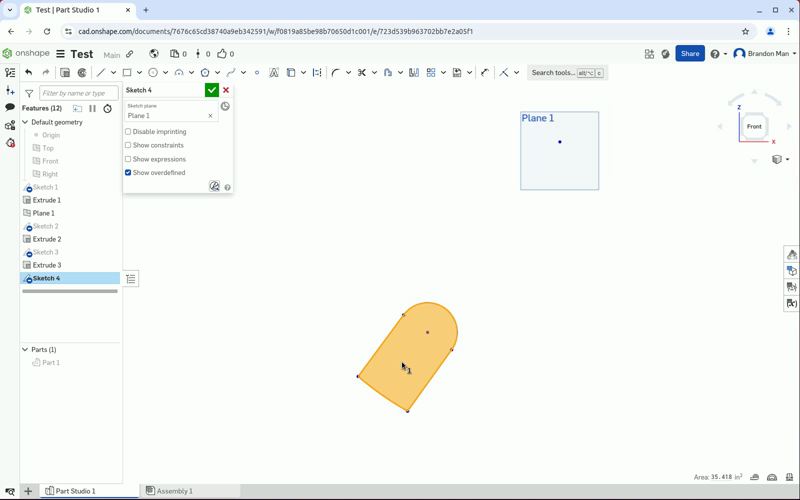
scroll(-6)
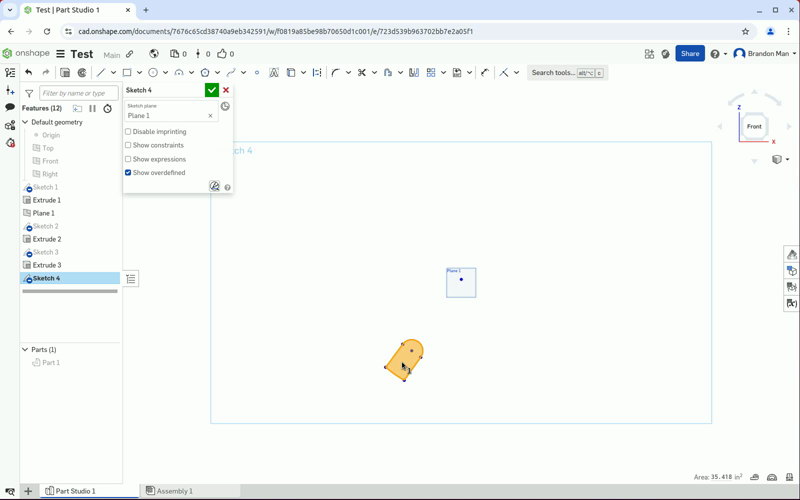
mouse_move(73, 352)
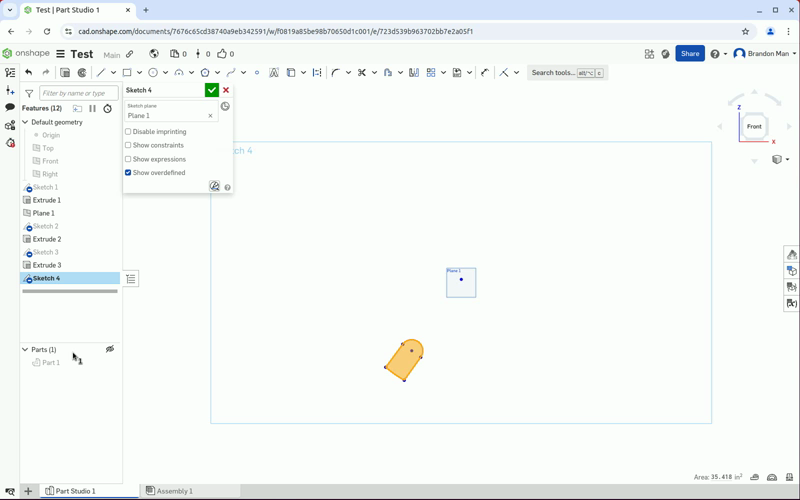
key(shift+y)
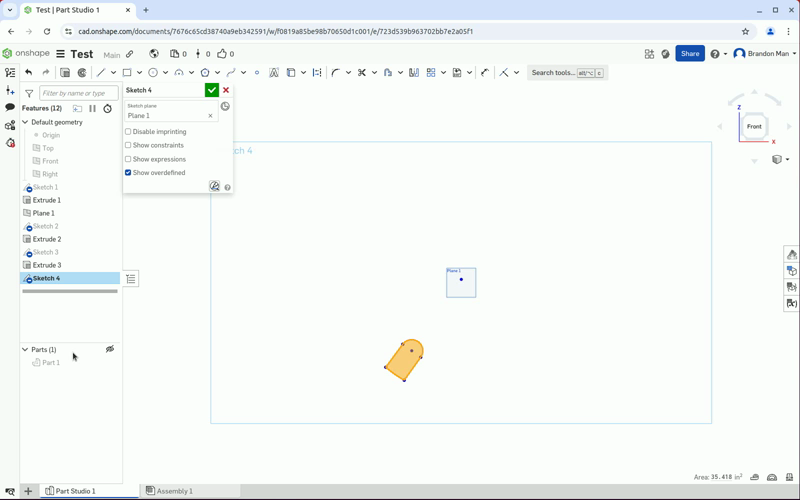
key(shift+e)
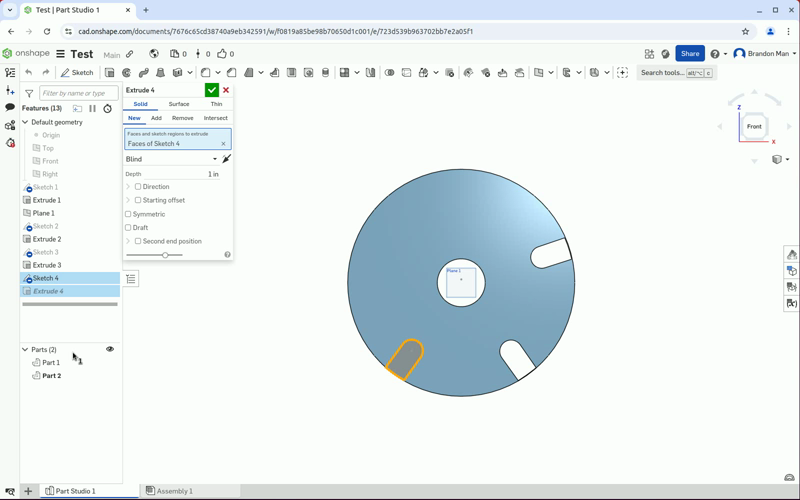
mouse_move(143, 106)
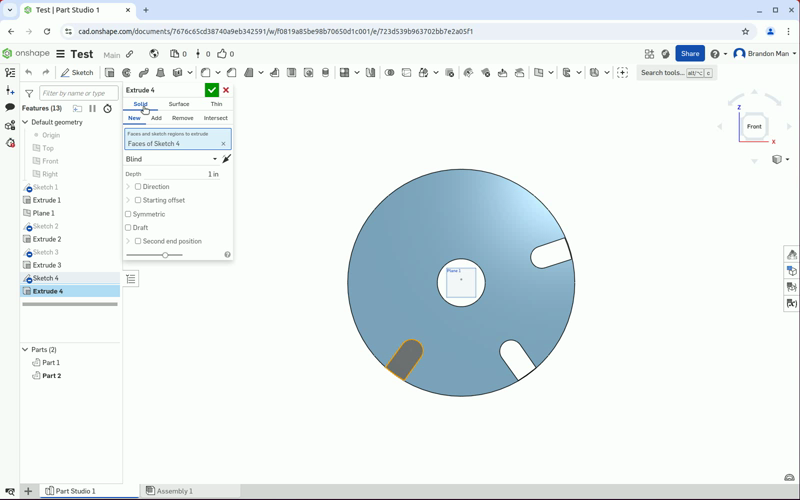
click(143, 106)
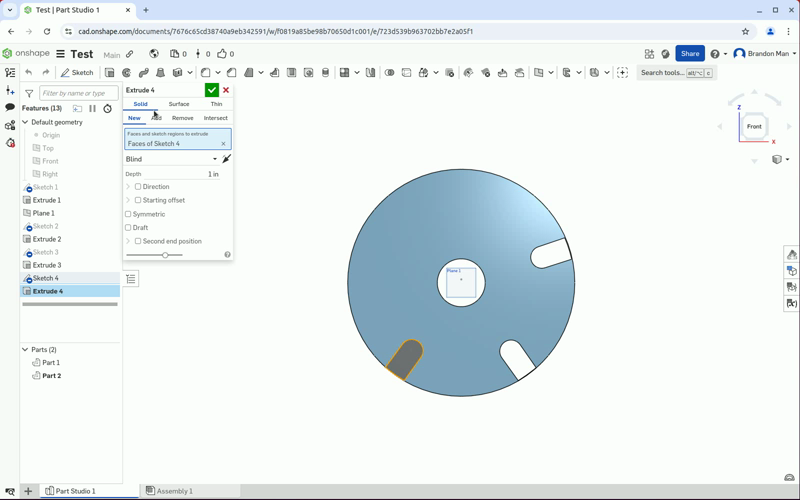
mouse_move(186, 120)
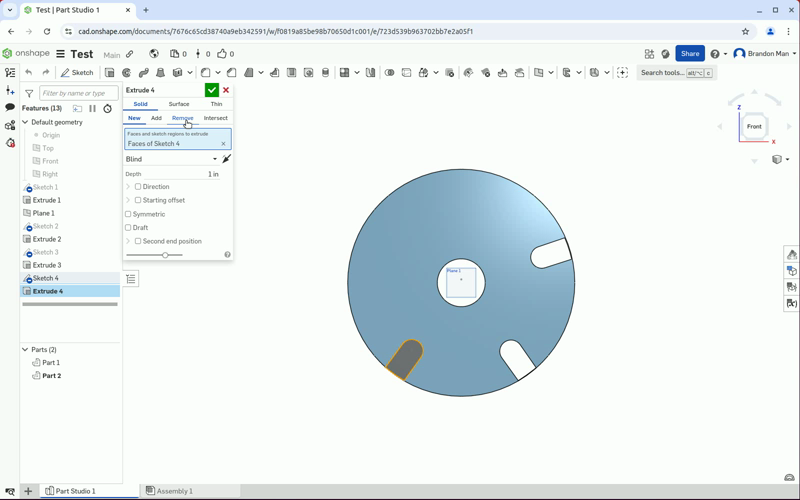
click(186, 120)
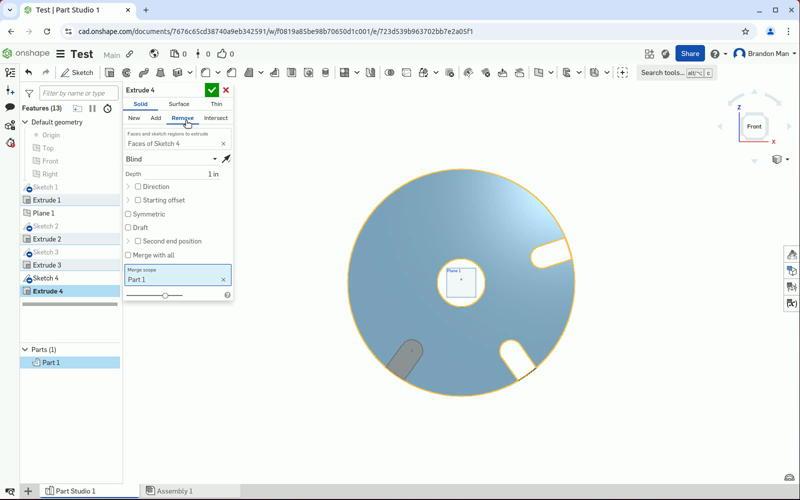
key(tab, 4)
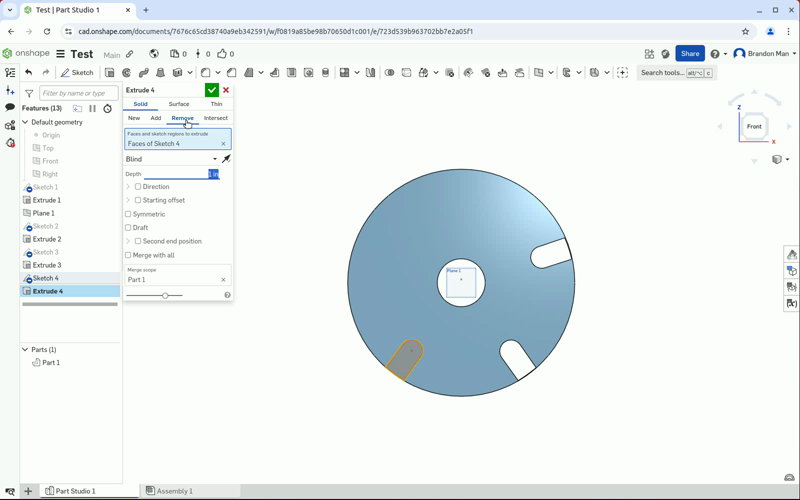
text(28.885)
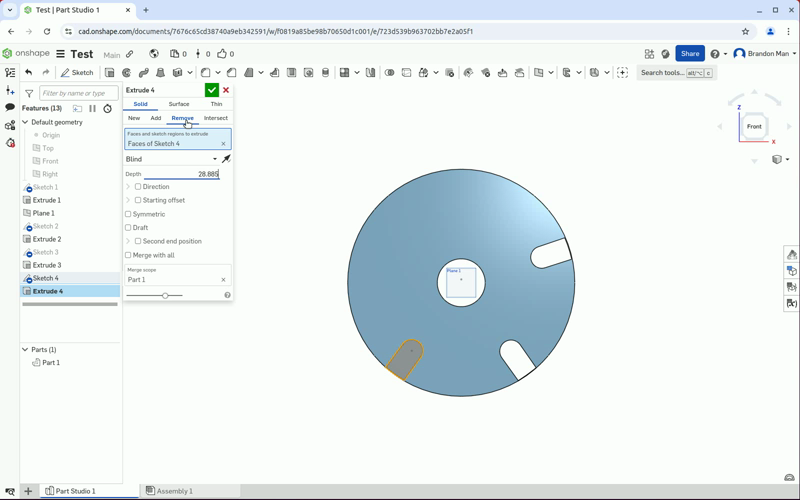
key(tab, 6)
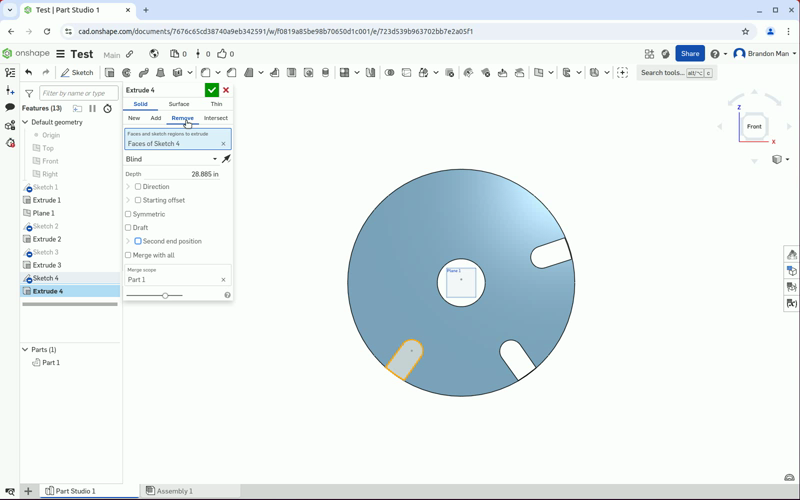
key(space)
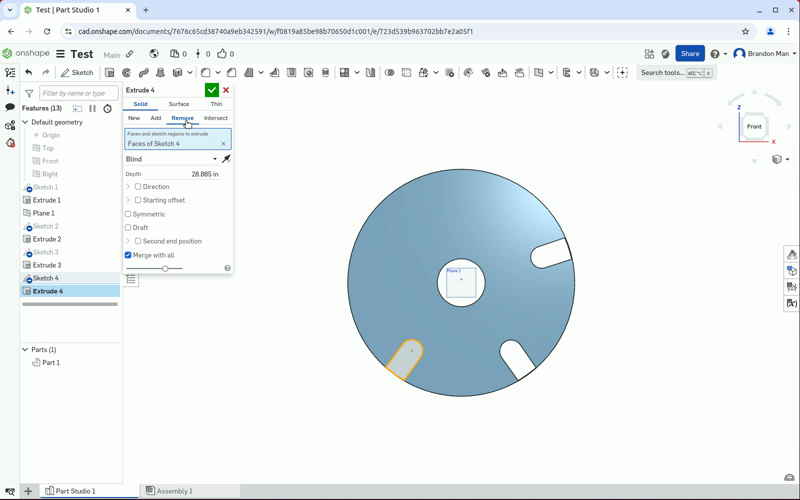
key(enter)
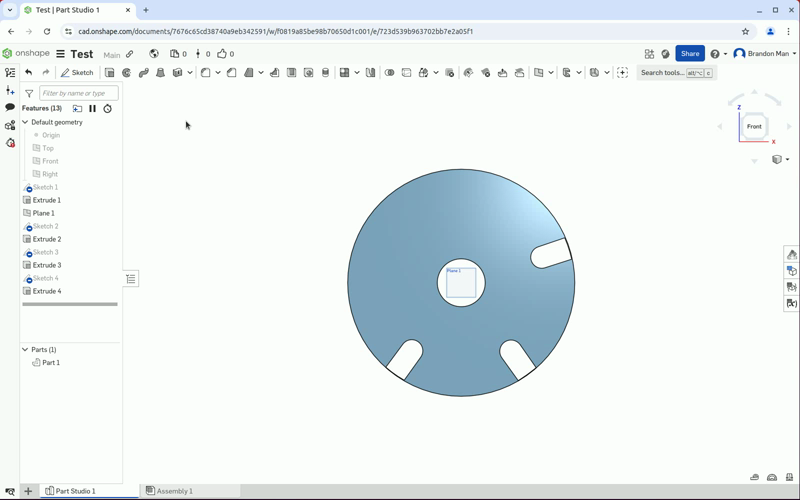
key(shift+h)
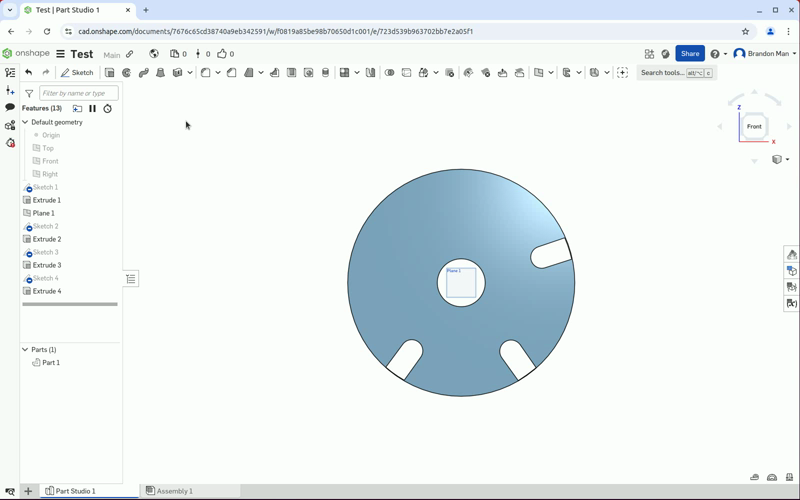
key(shift+h)
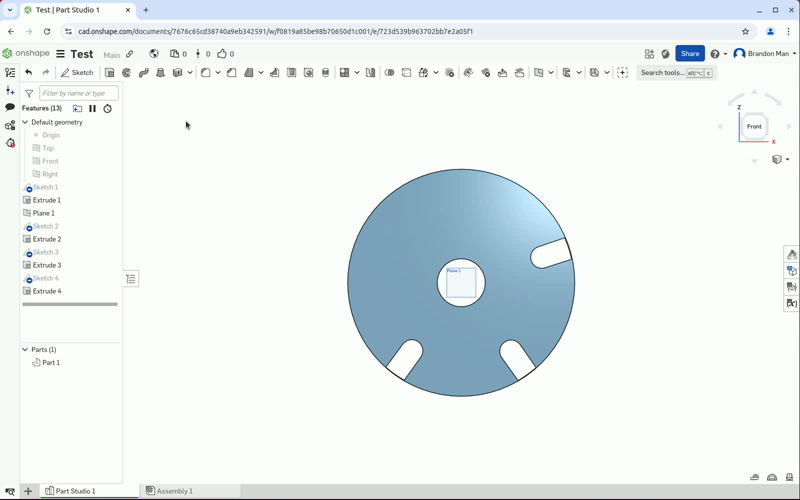
mouse_move(73, 189)
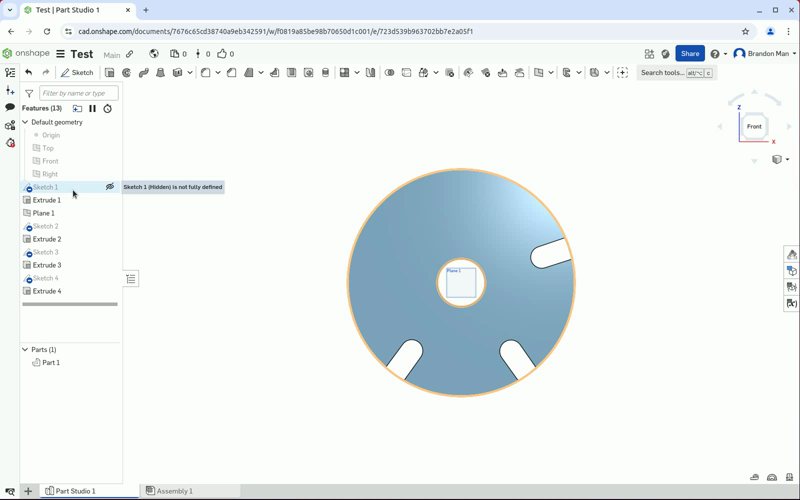
click(73, 189)
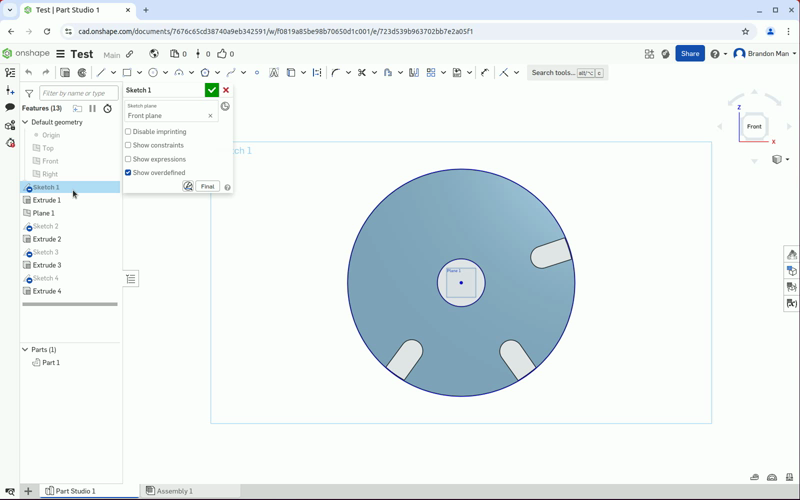
mouse_move(229, 92)
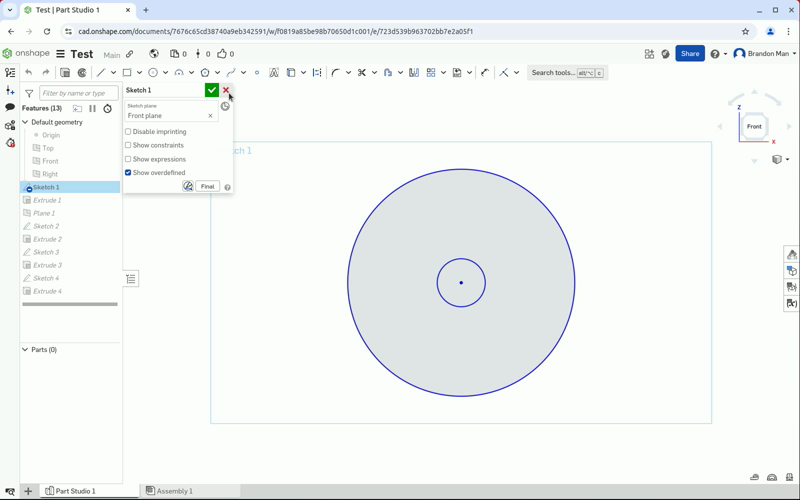
click(229, 92)
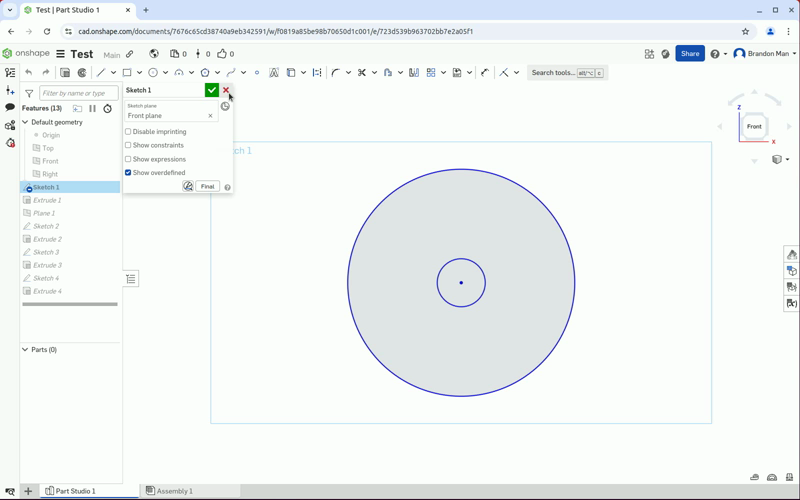
key(shift+s)
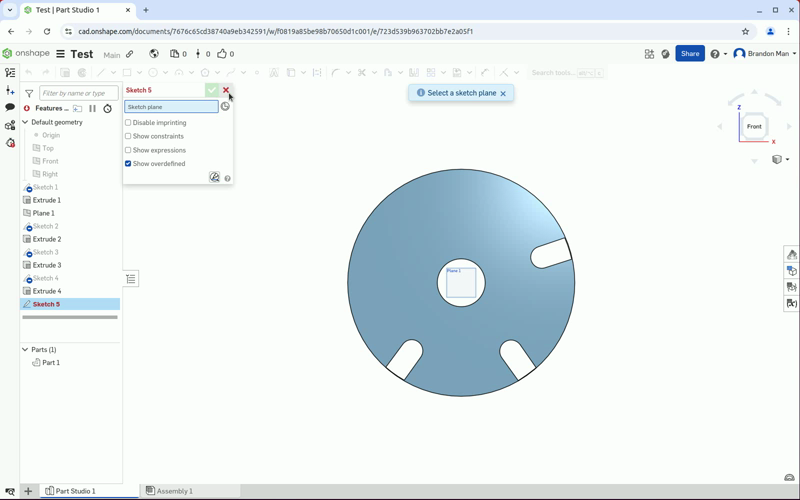
mouse_move(73, 215)
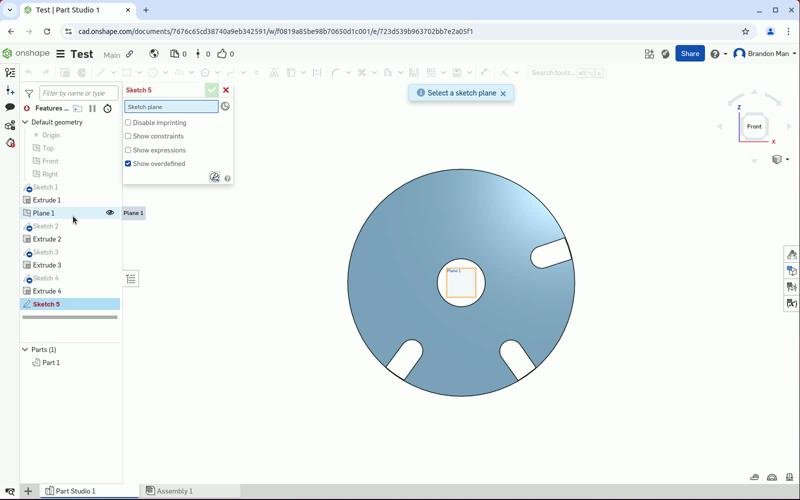
click(73, 215)
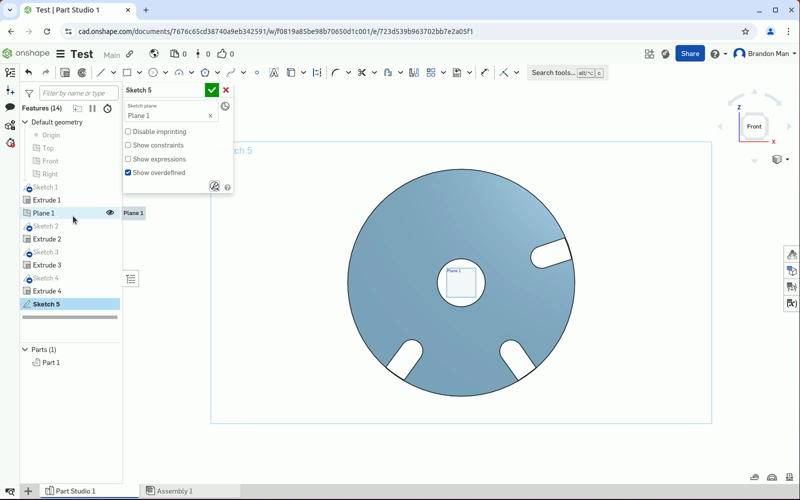
mouse_move(73, 352)
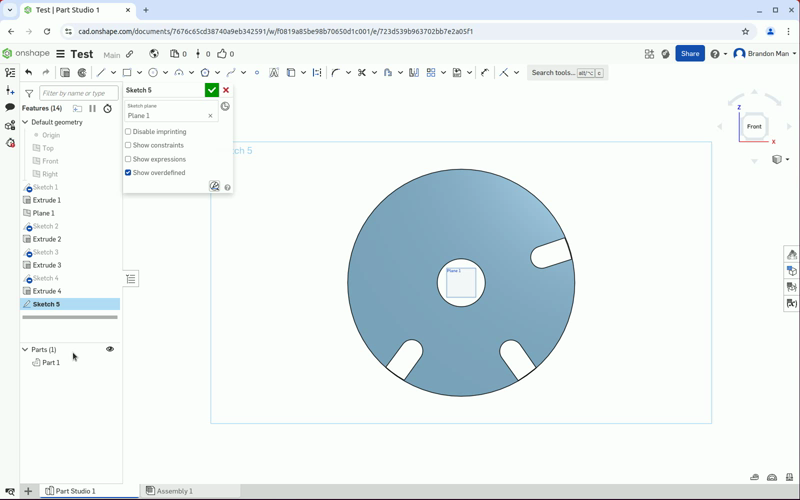
key(y)
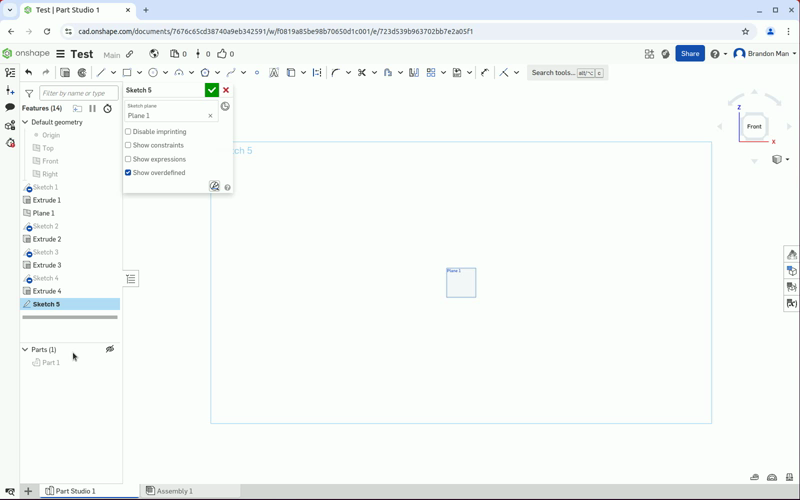
key(l)
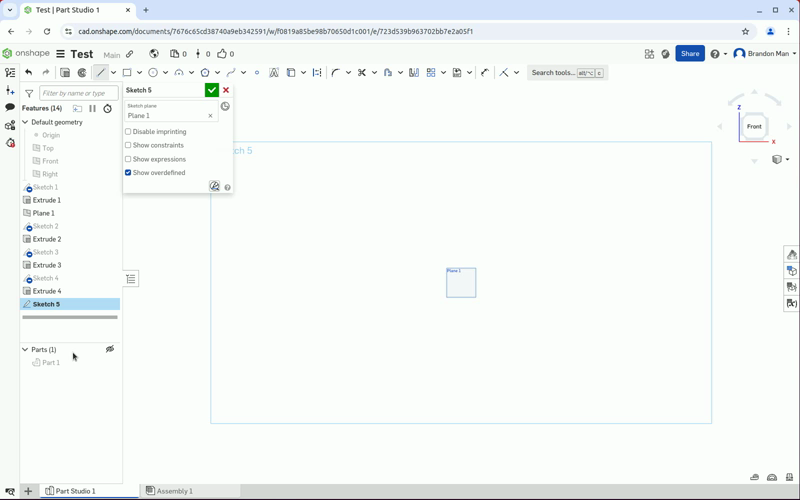
key_down(shift)
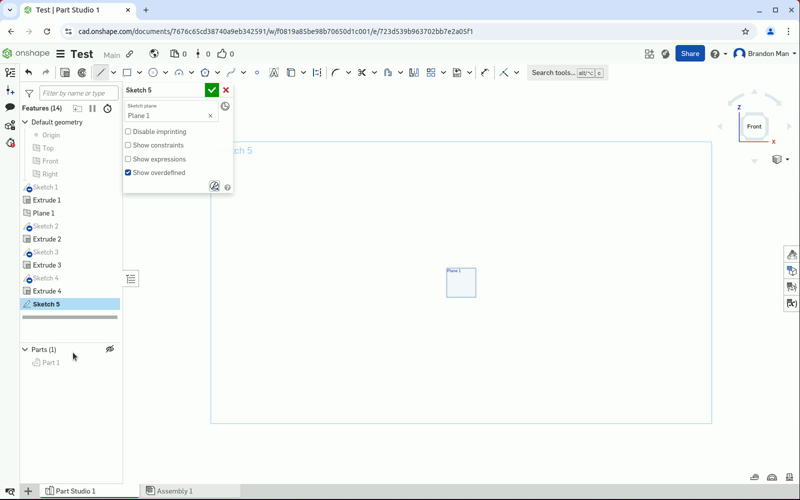
mouse_move(350, 258)
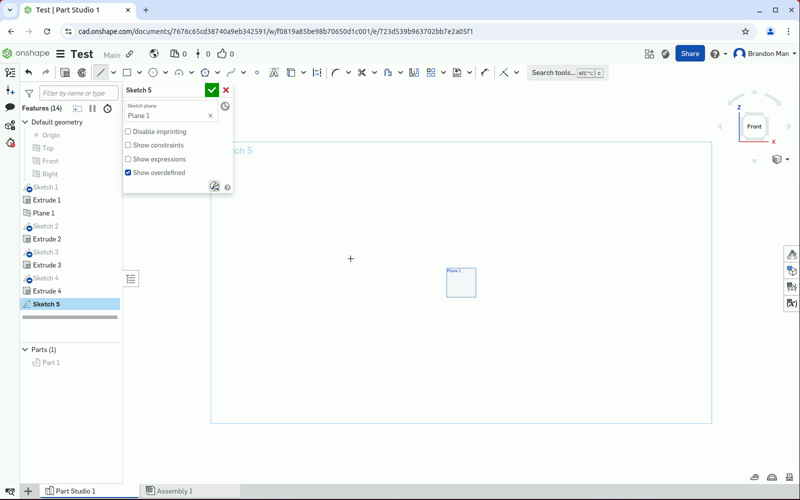
click(350, 258)
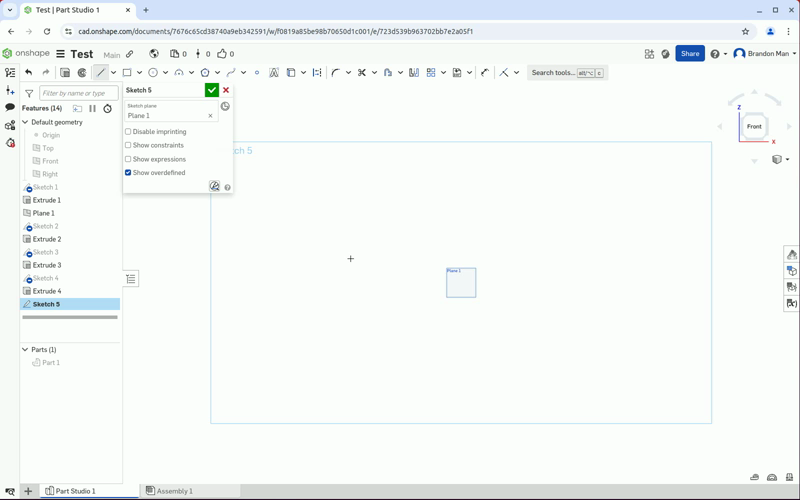
key_up(shift)
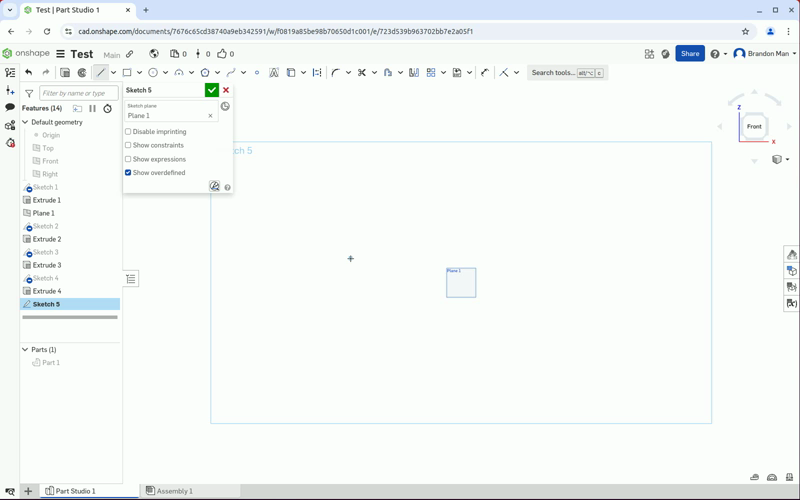
key_down(shift)
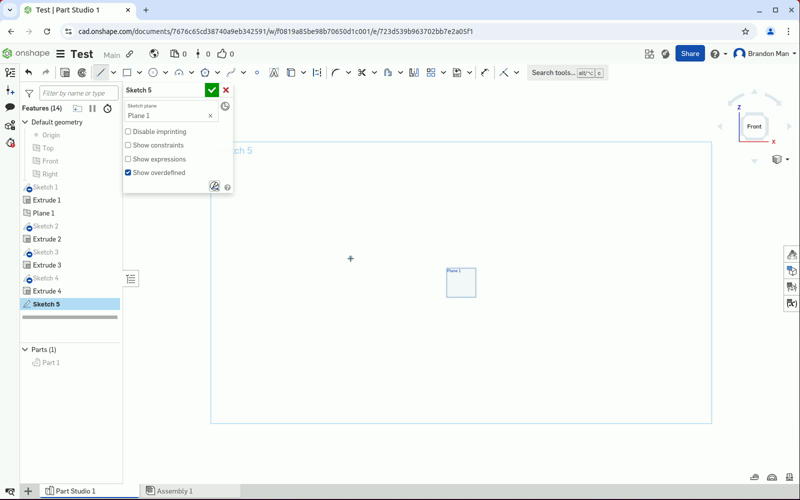
mouse_move(380, 258)
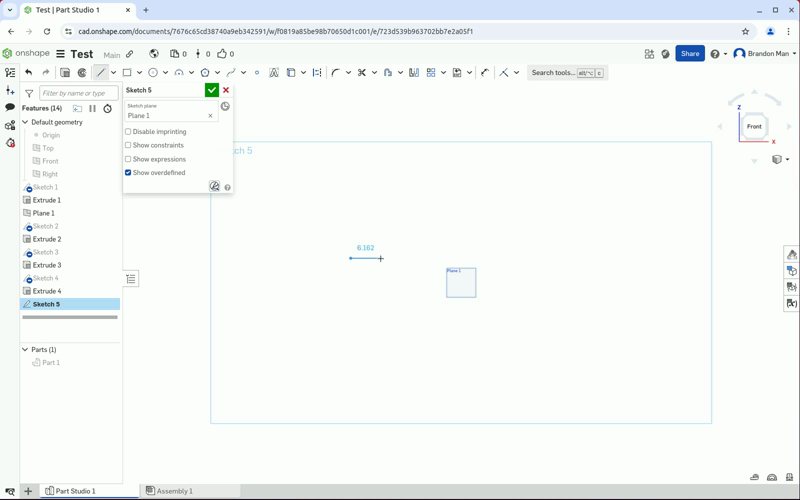
mouse_move(377, 267)
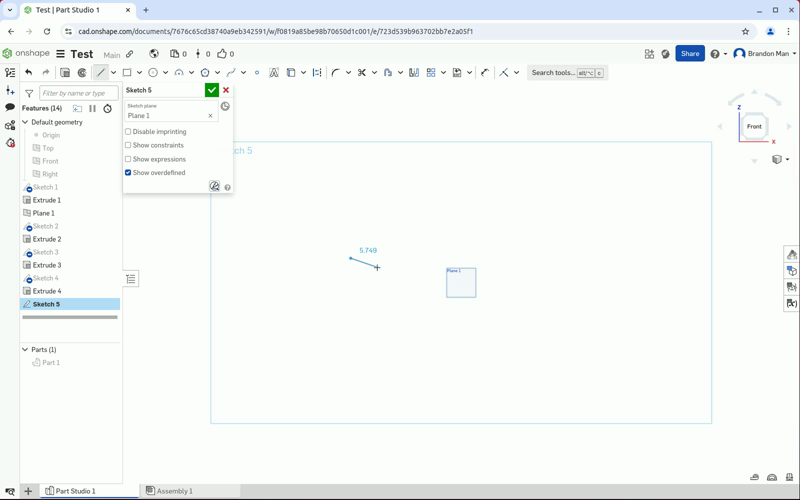
click(377, 267)
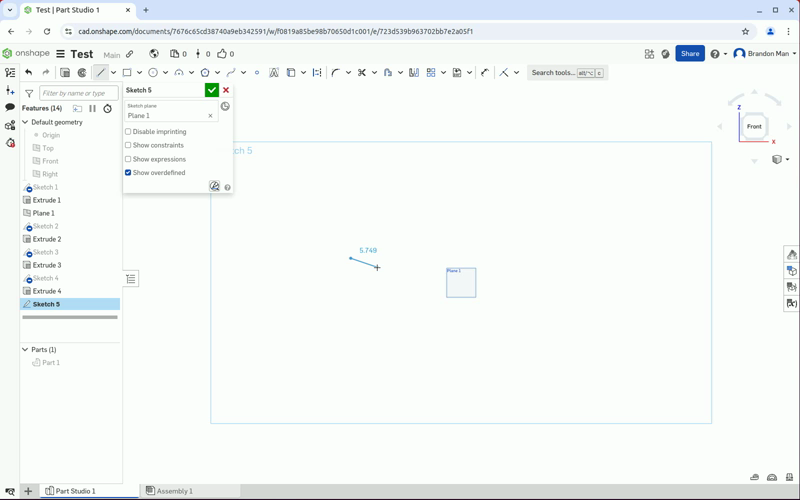
key_up(shift)
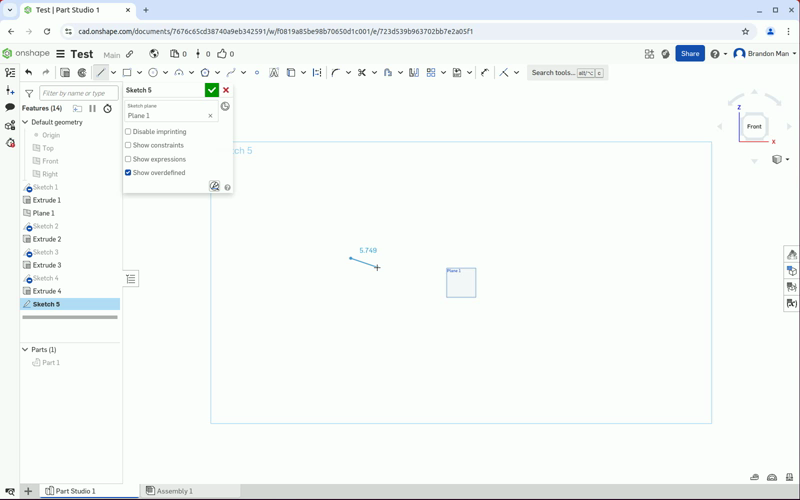
key(esc)
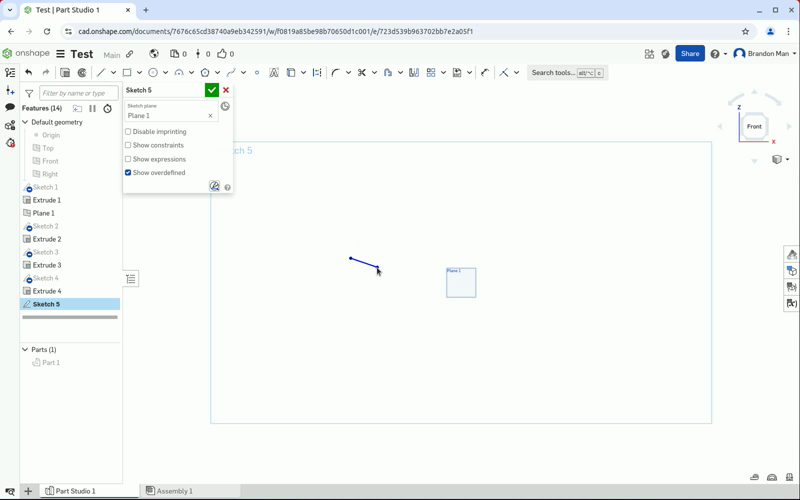
key(a)
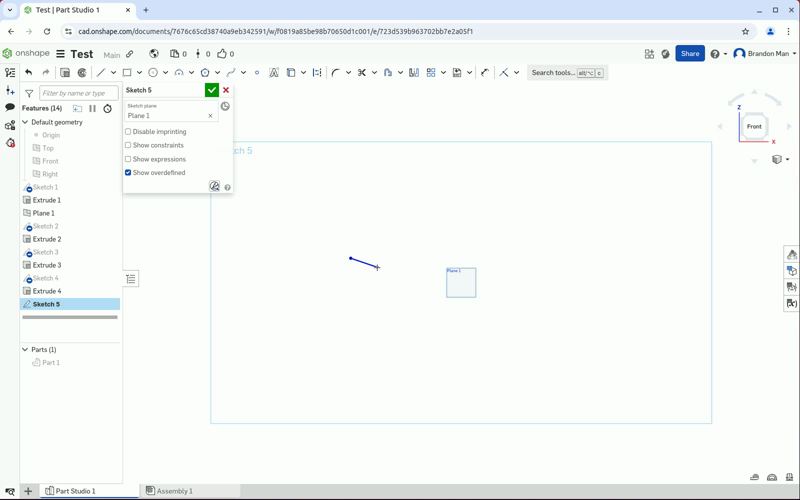
mouse_move(377, 267)
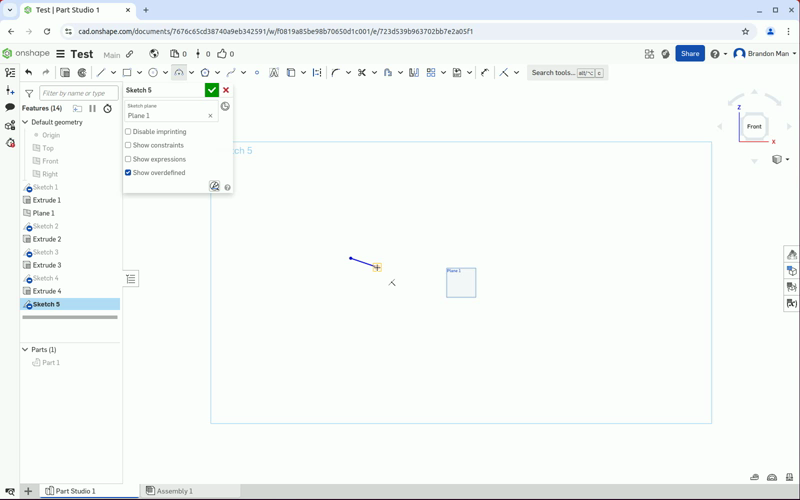
click(377, 267)
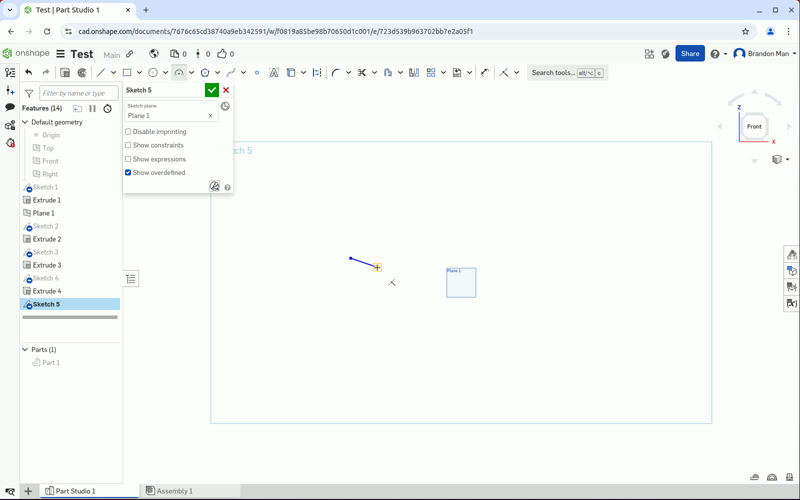
key_down(shift)
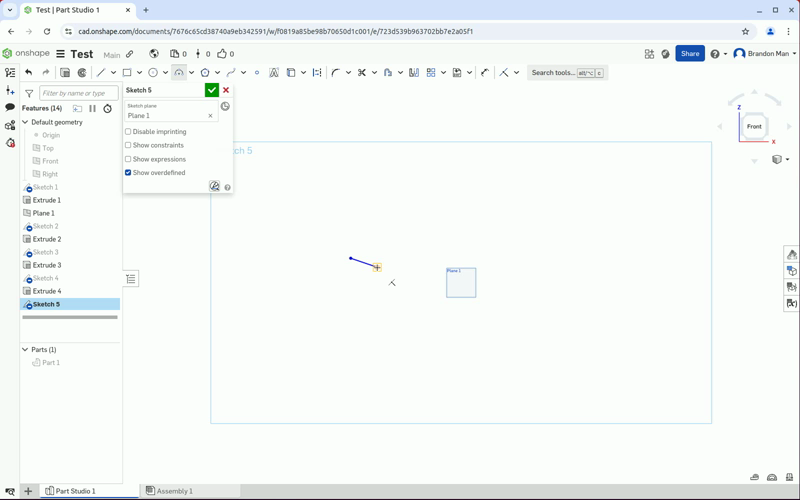
mouse_move(384, 245)
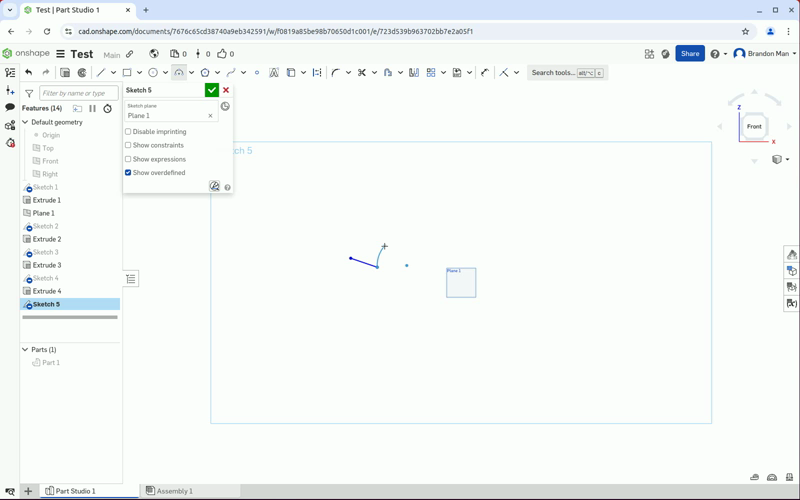
click(384, 245)
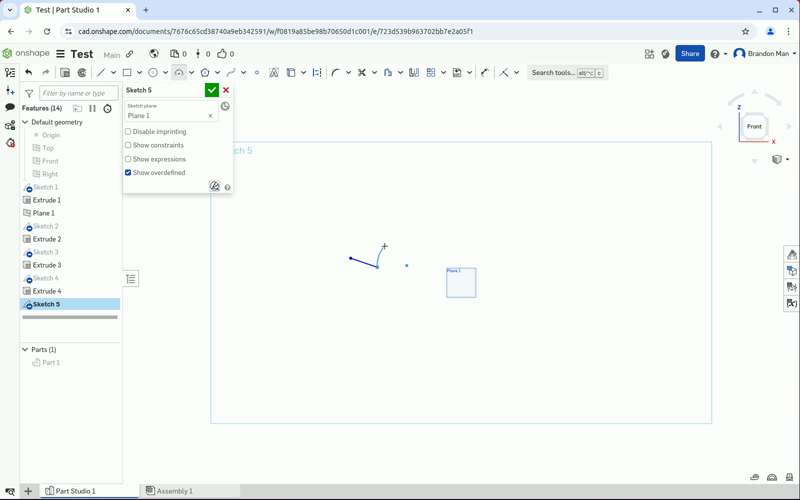
mouse_move(391, 259)
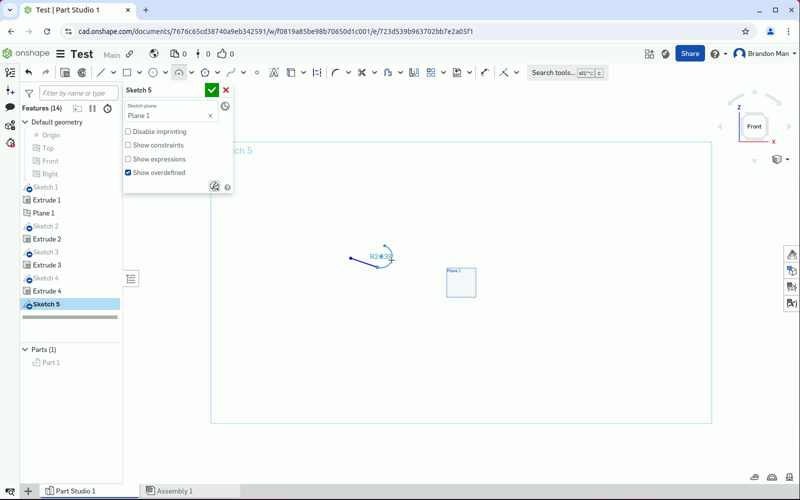
click(391, 259)
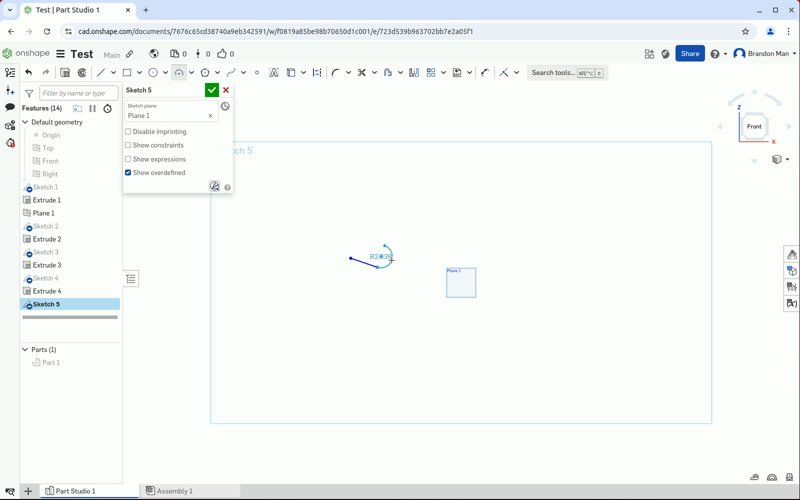
key_up(shift)
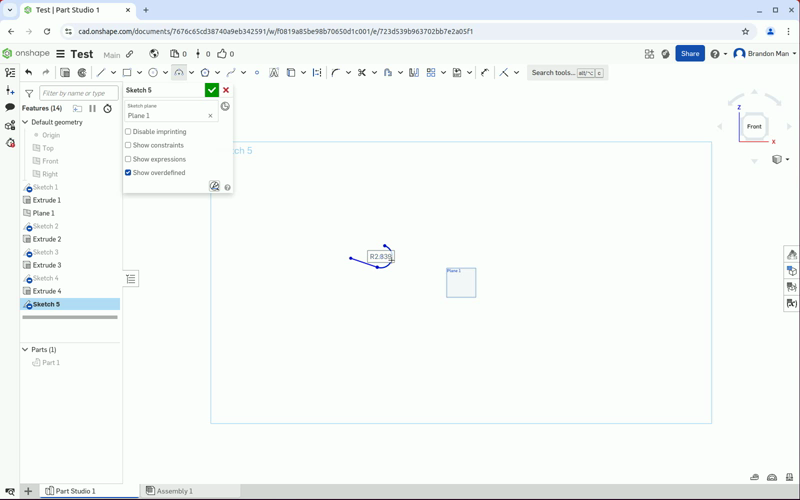
key(esc)
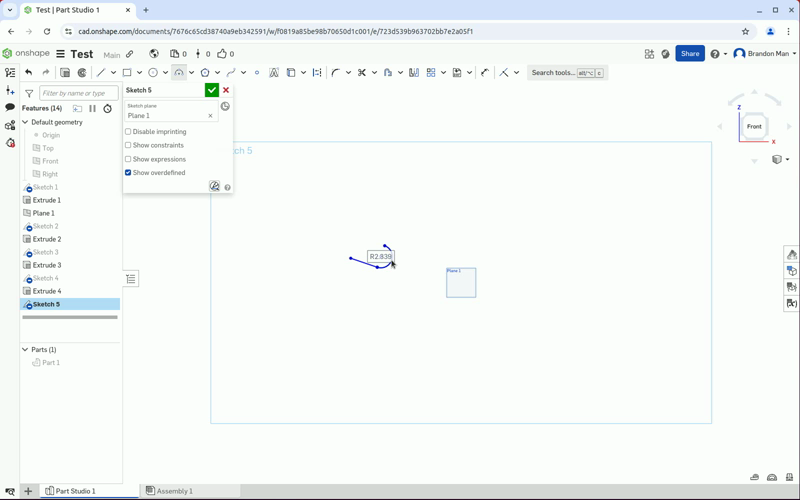
key(l)
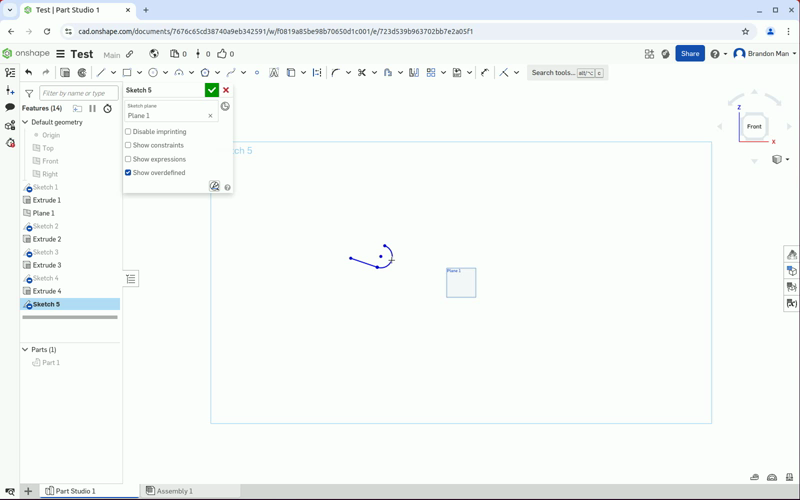
mouse_move(384, 245)
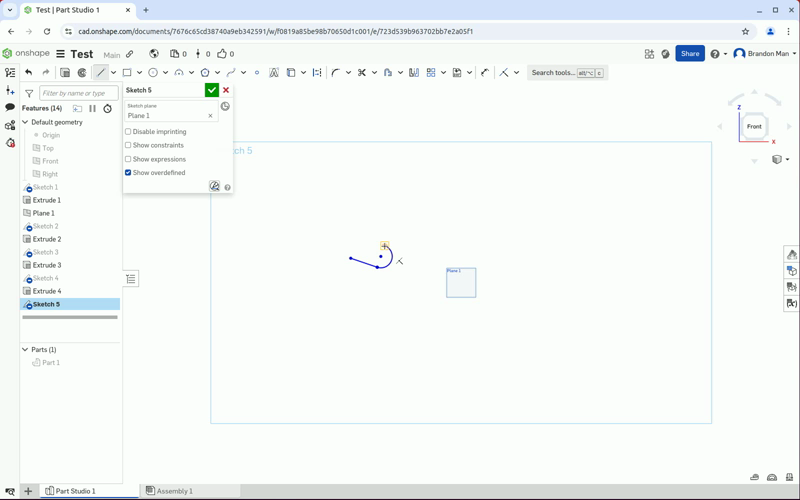
click(384, 245)
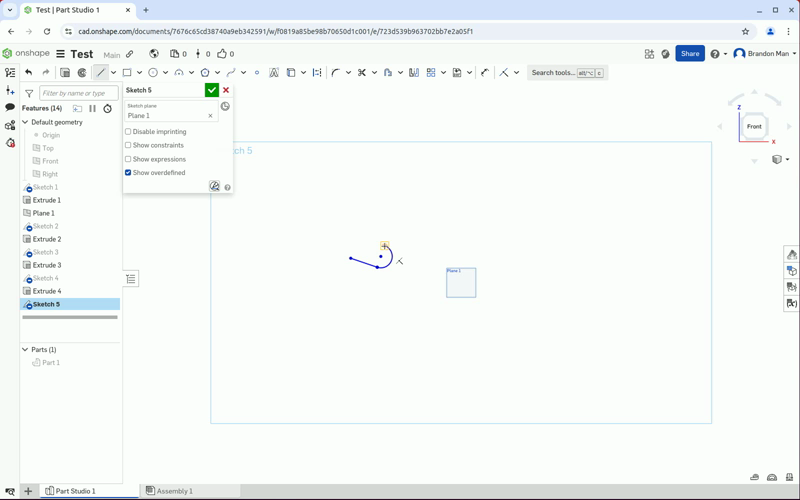
key_down(shift)
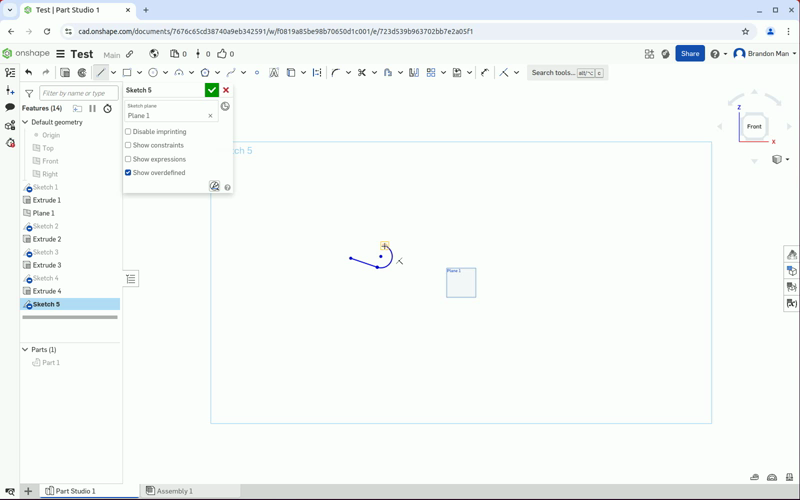
mouse_move(414, 245)
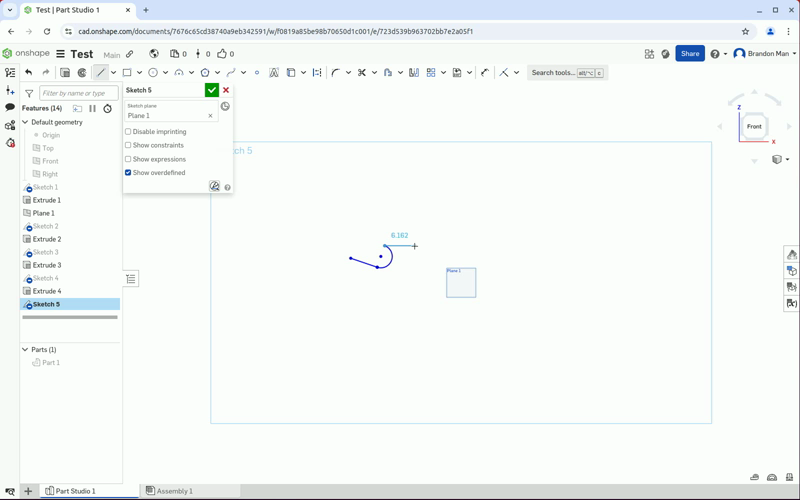
mouse_move(357, 236)
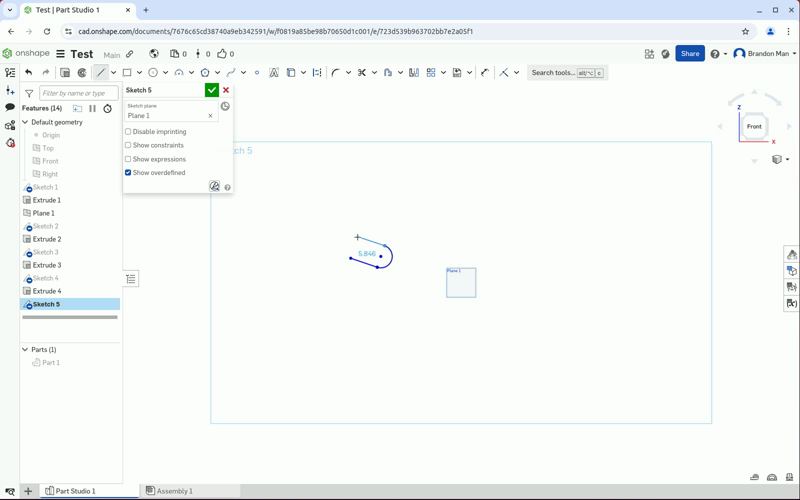
click(357, 236)
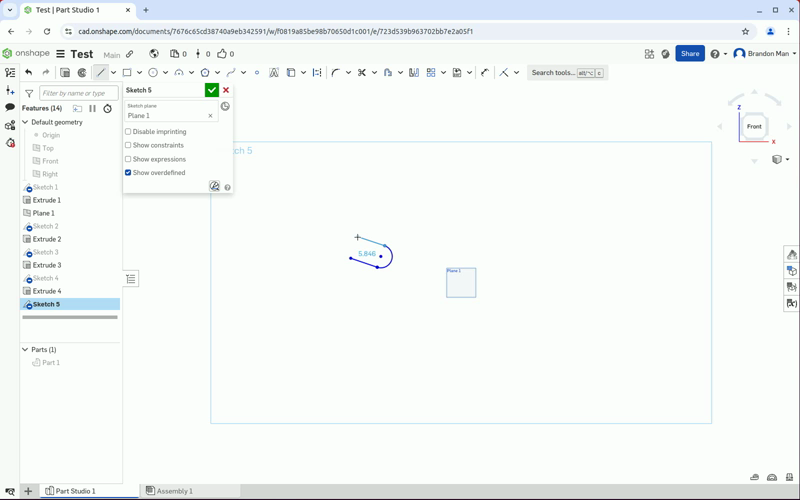
key_up(shift)
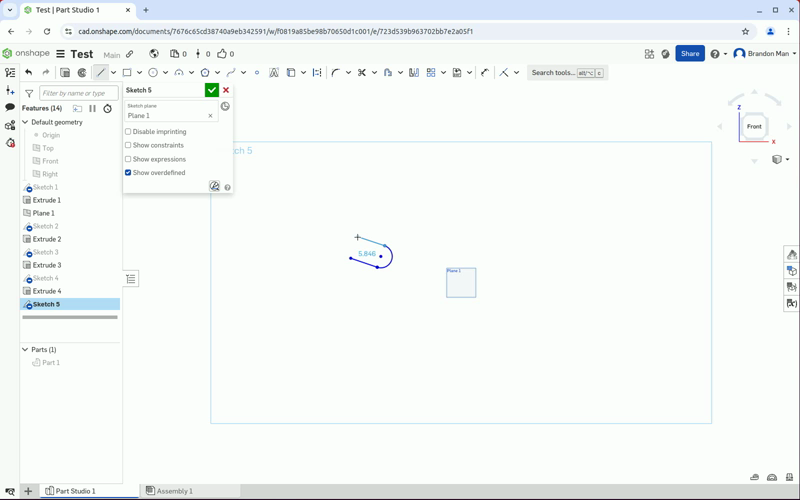
key(esc)
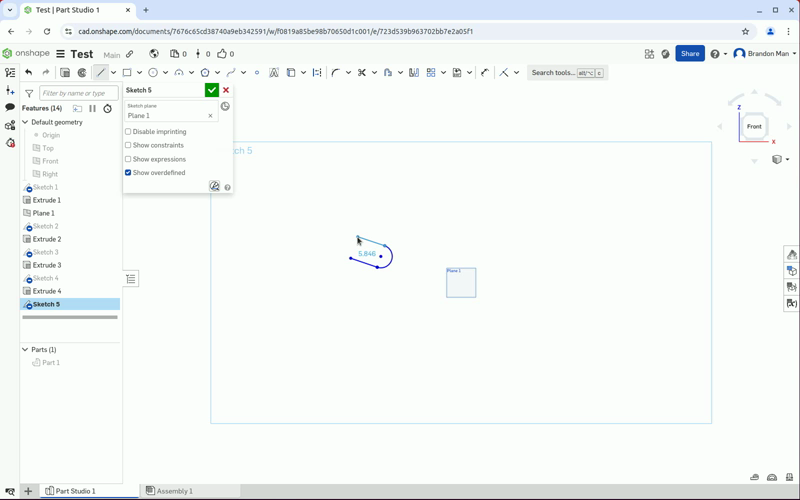
key(a)
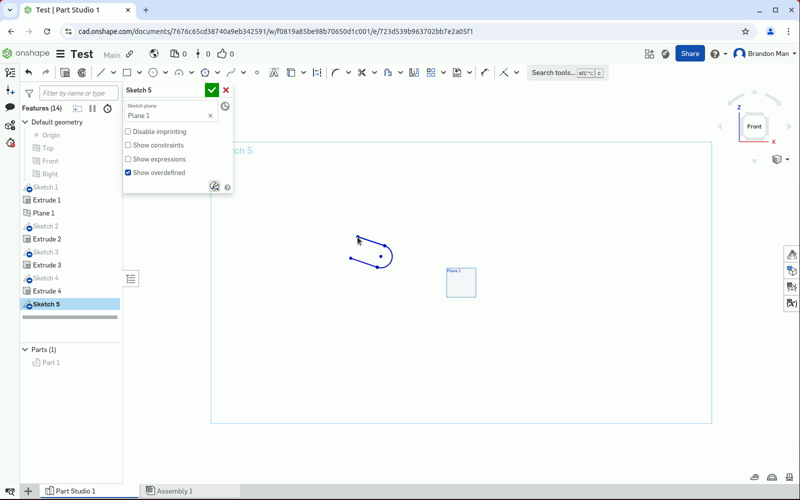
mouse_move(357, 236)
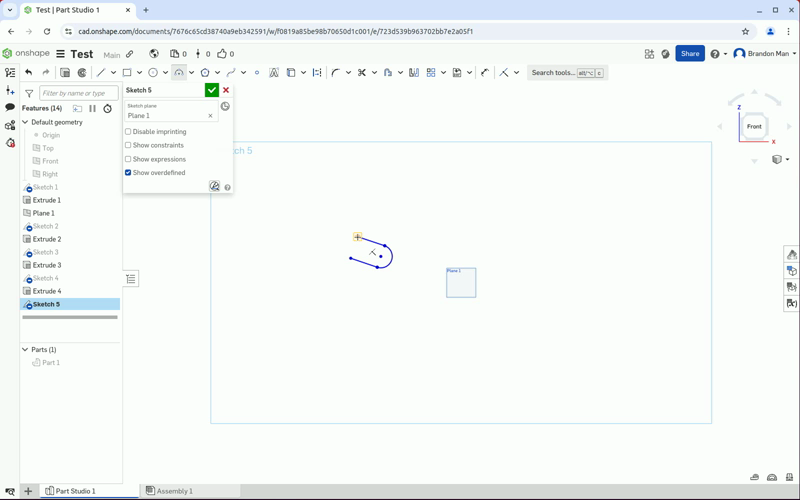
click(357, 236)
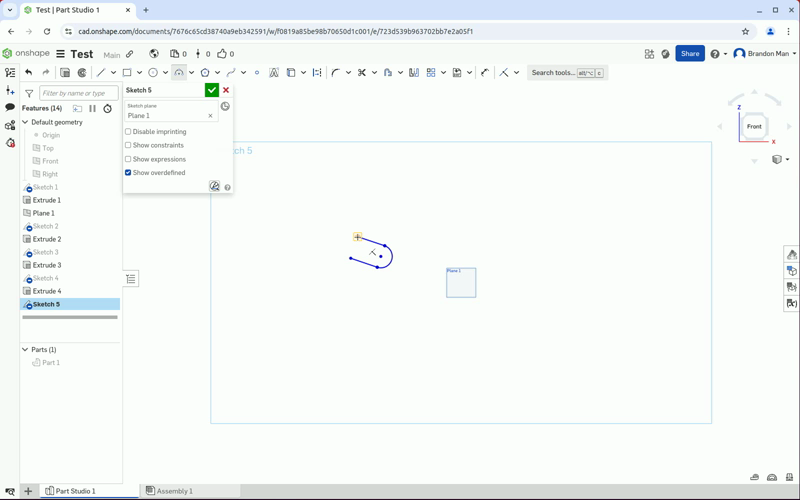
mouse_move(350, 258)
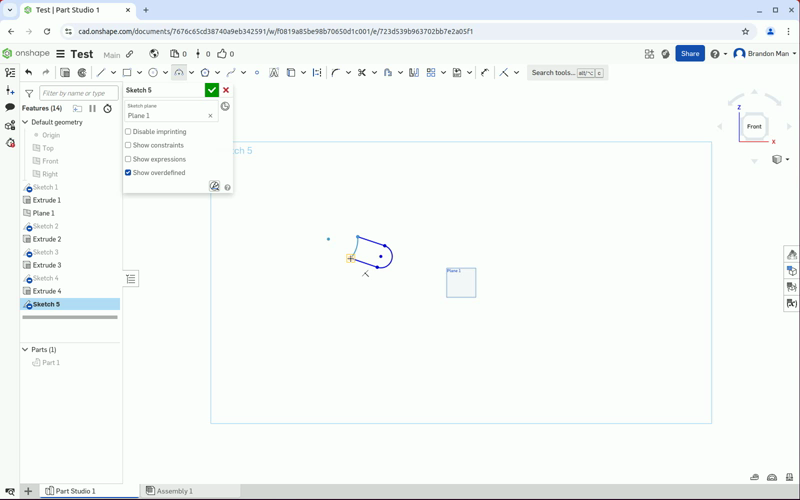
click(350, 258)
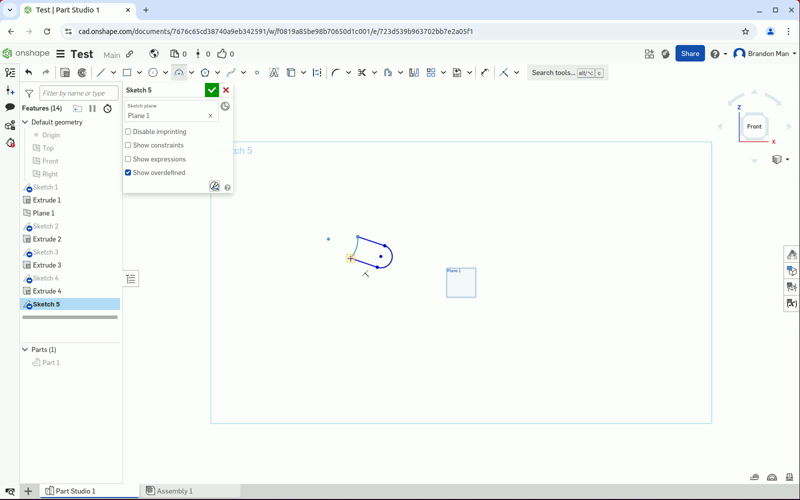
key_down(shift)
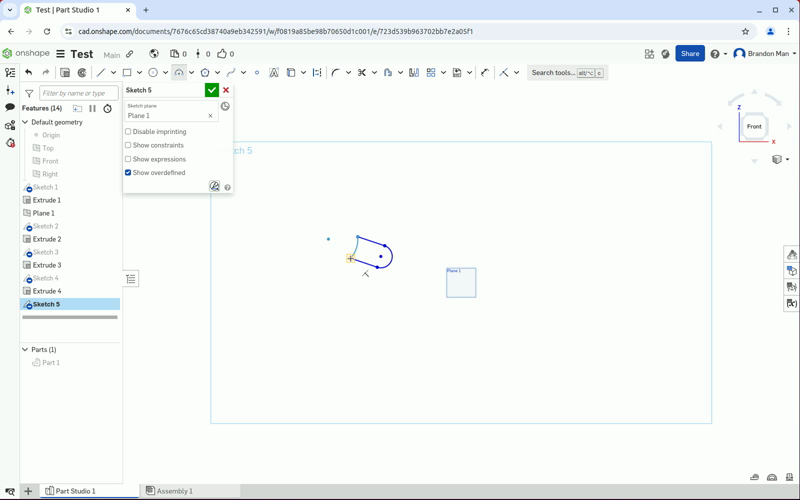
mouse_move(353, 247)
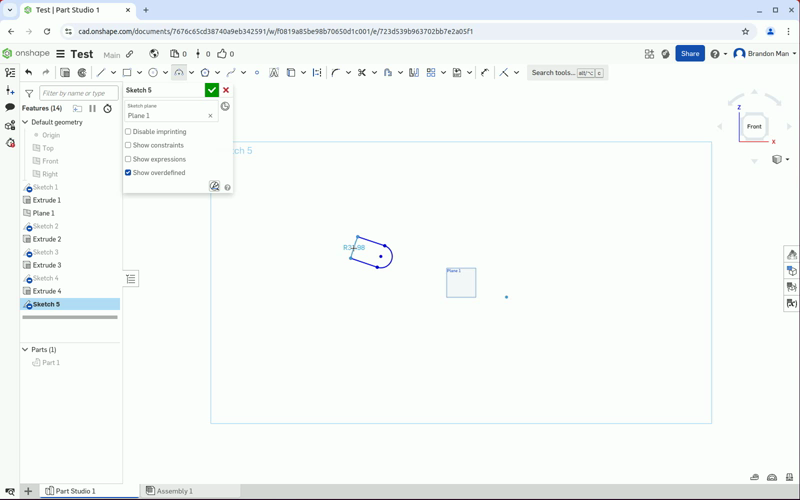
click(353, 247)
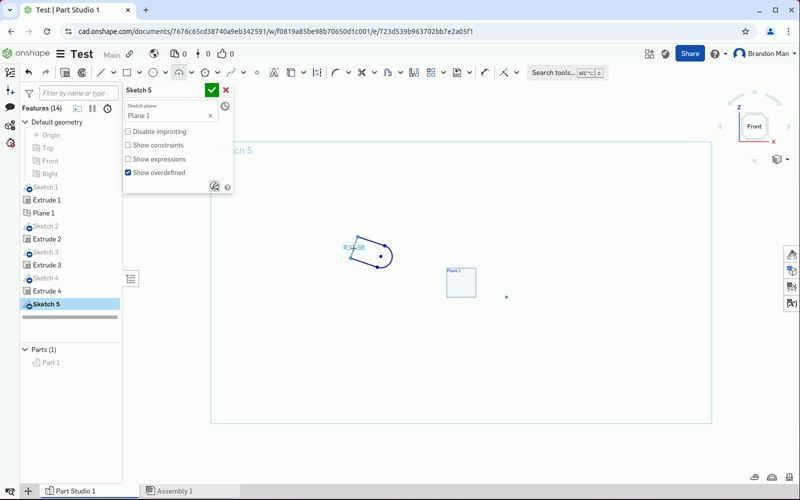
key_up(shift)
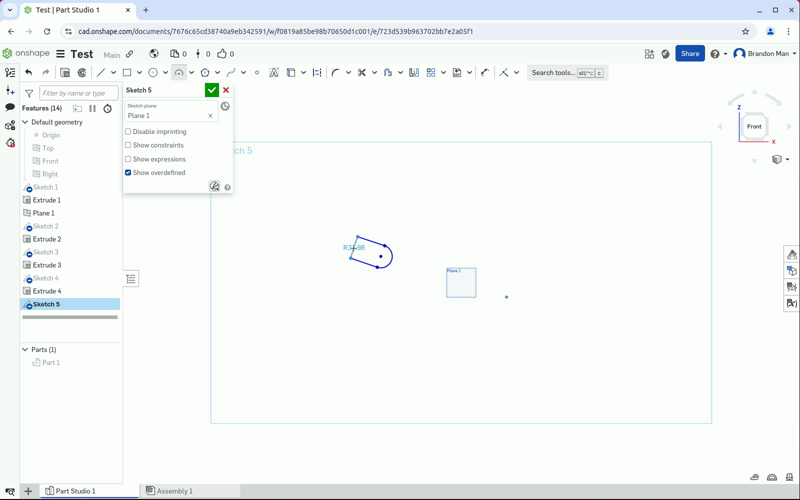
key(esc)
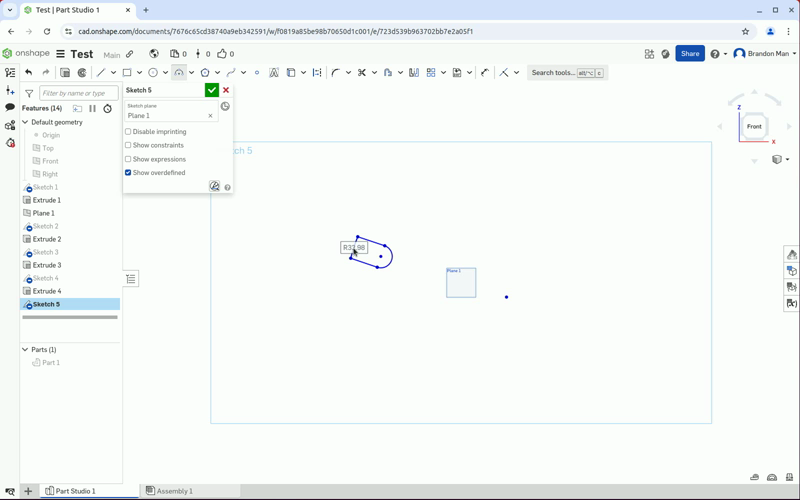
mouse_move(367, 251)
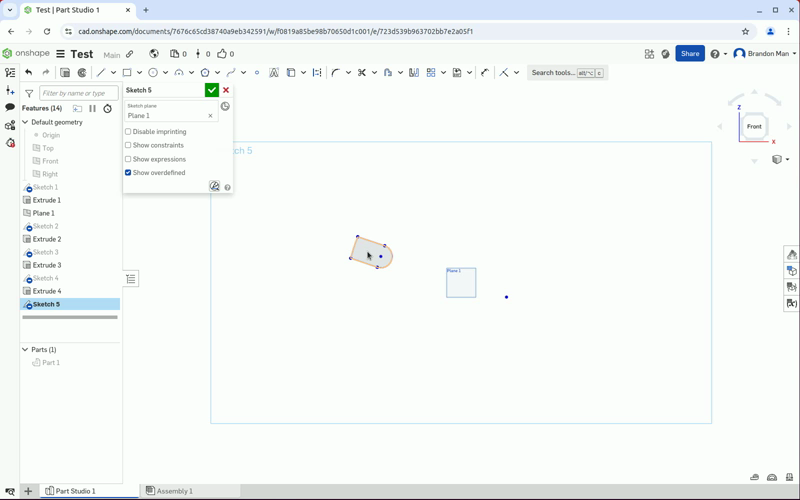
scroll(6)
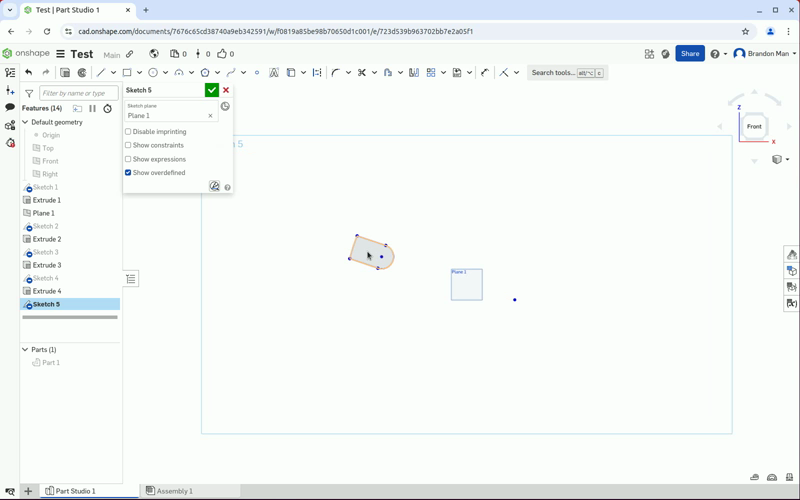
scroll(6)
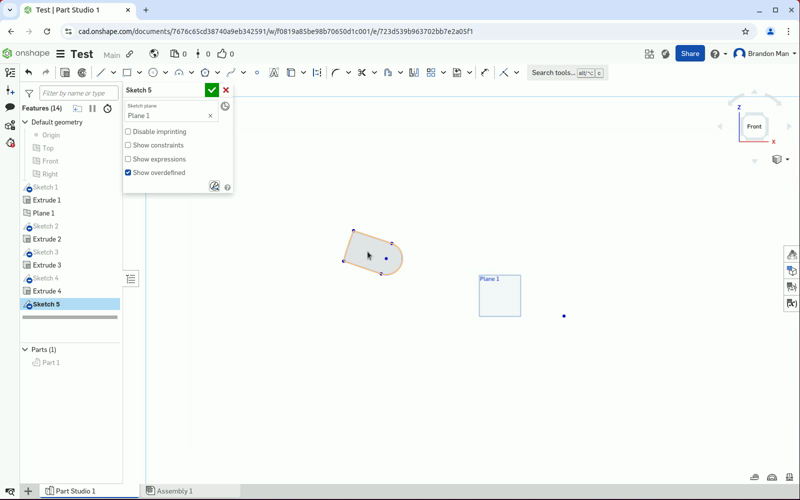
scroll(6)
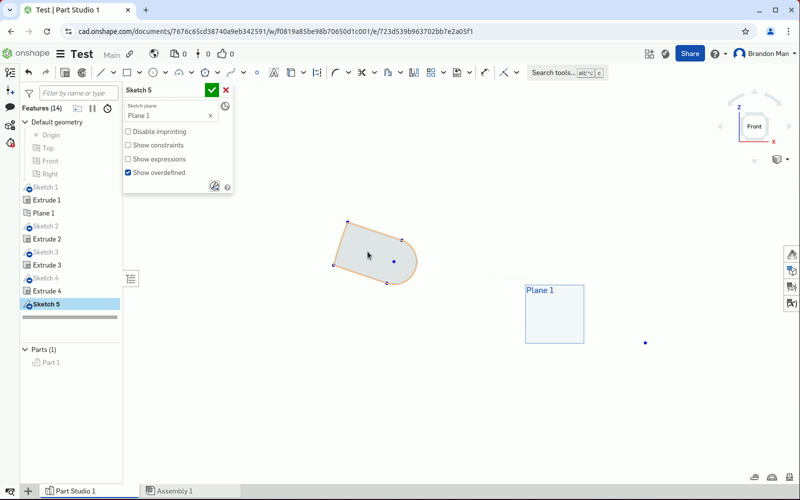
scroll(6)
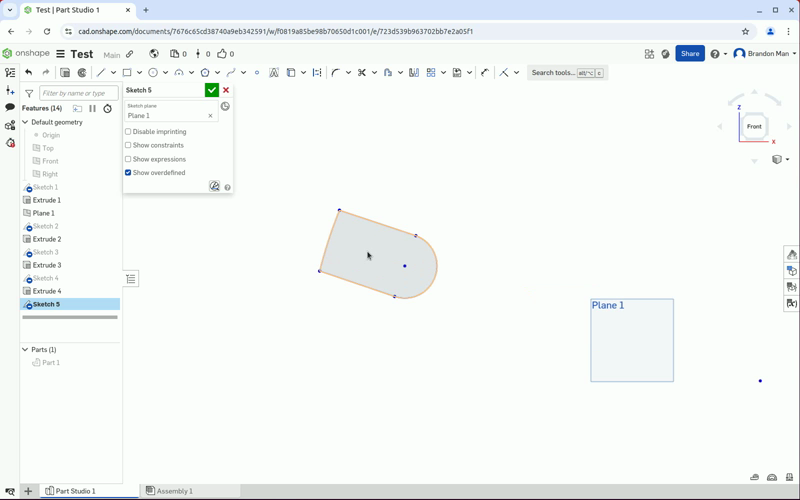
scroll(6)
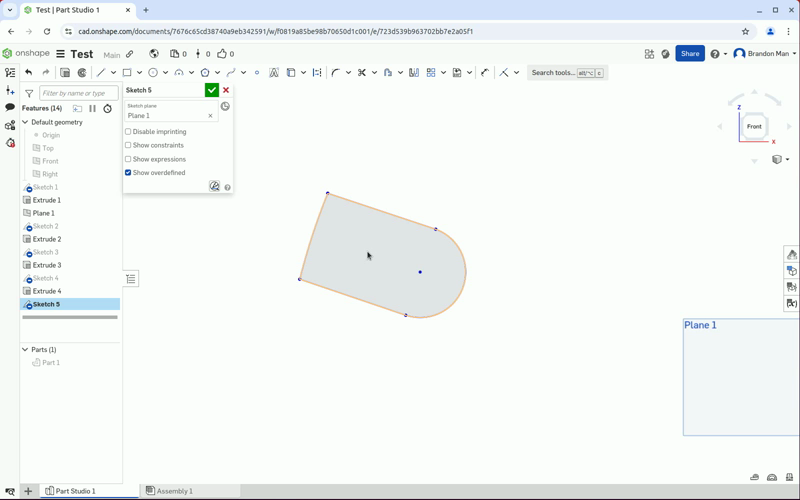
scroll(6)
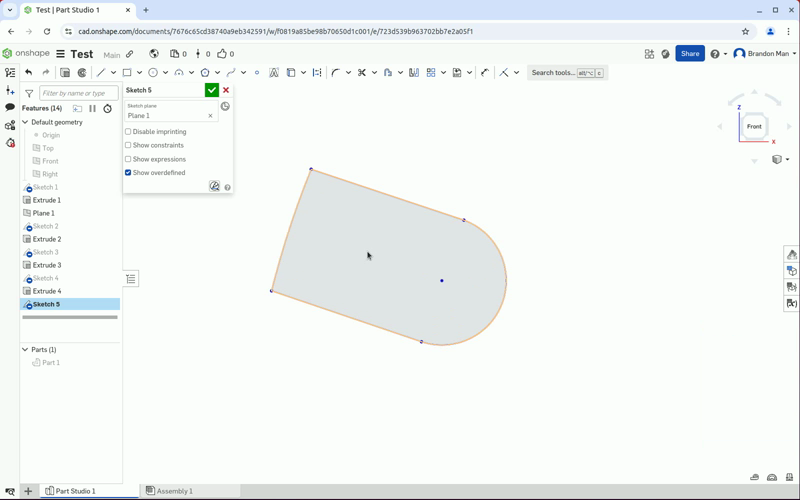
scroll(6)
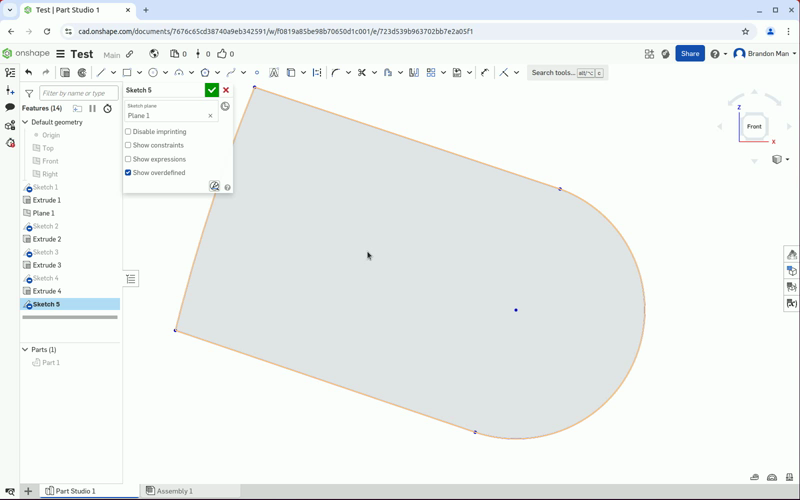
click(367, 251)
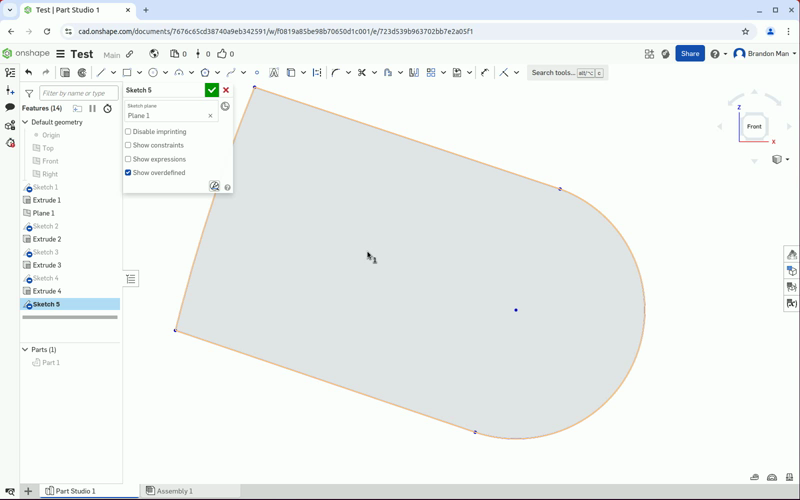
scroll(-6)
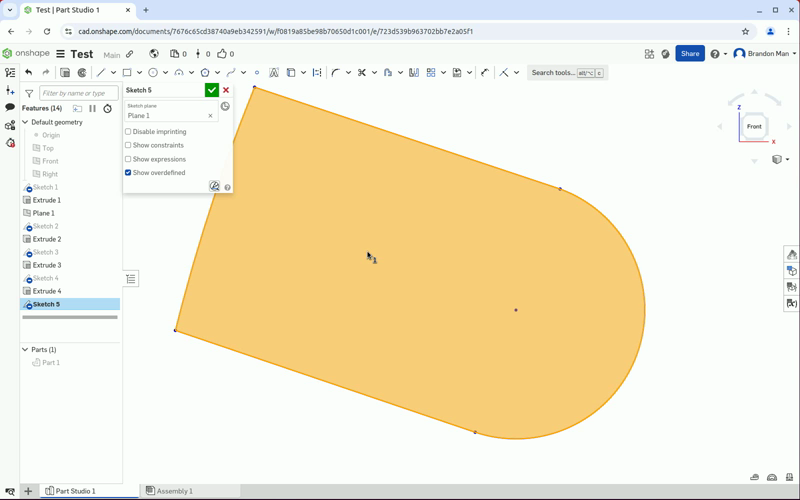
scroll(-6)
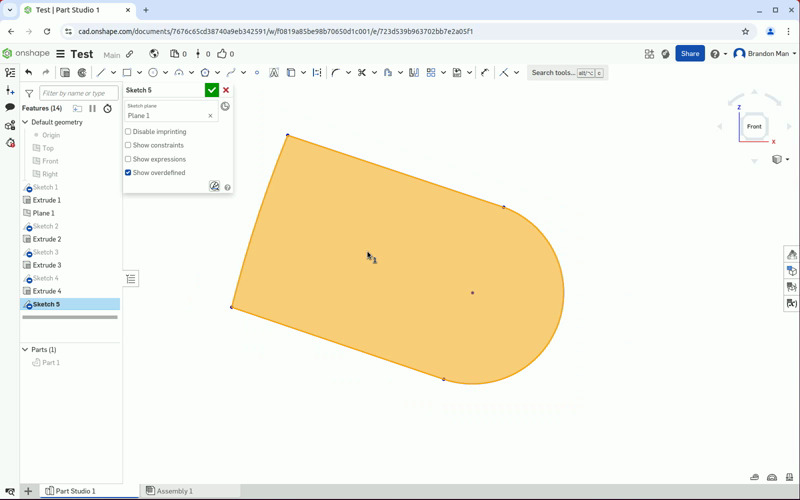
scroll(-6)
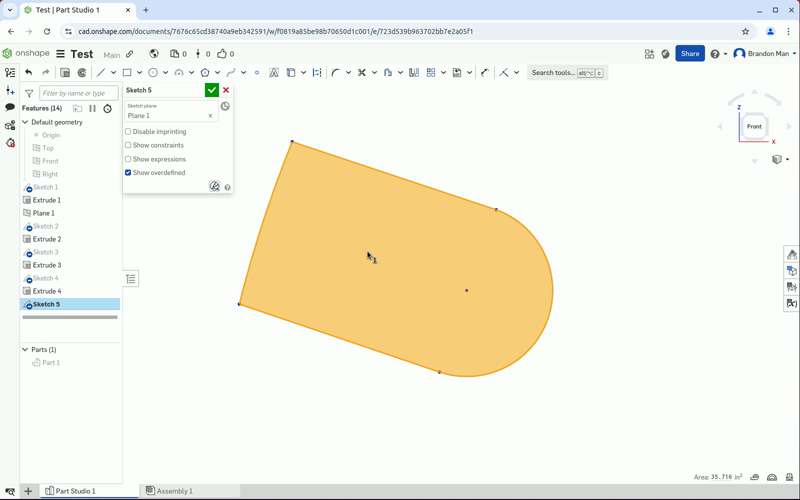
scroll(-6)
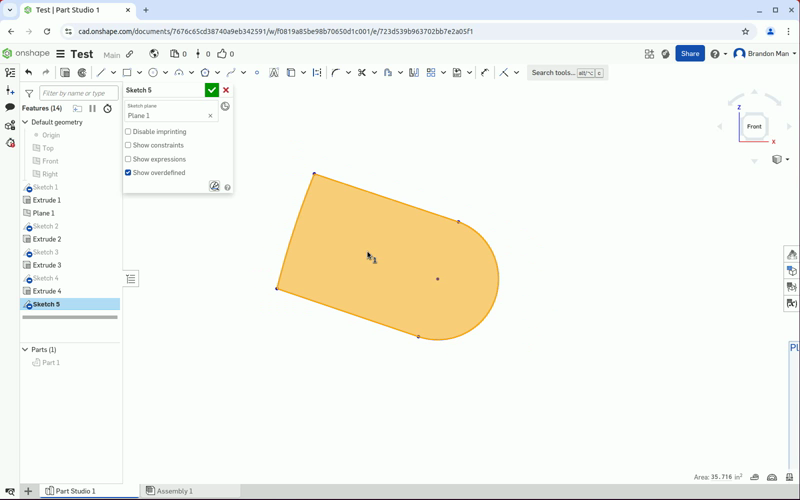
scroll(-6)
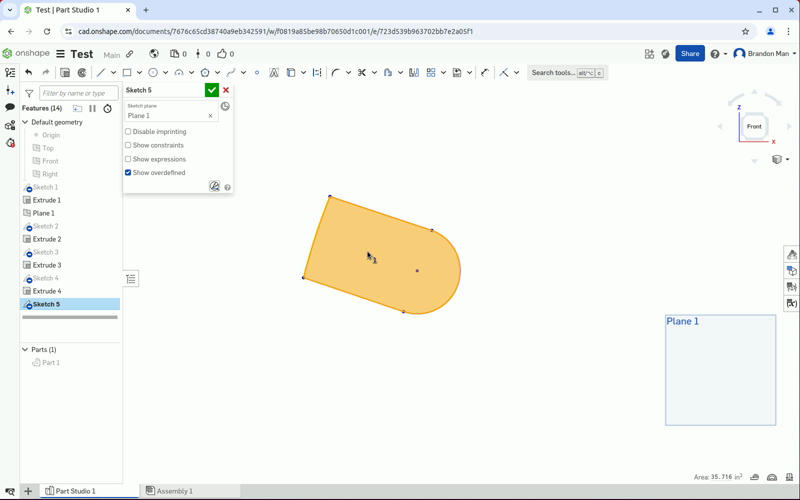
scroll(-6)
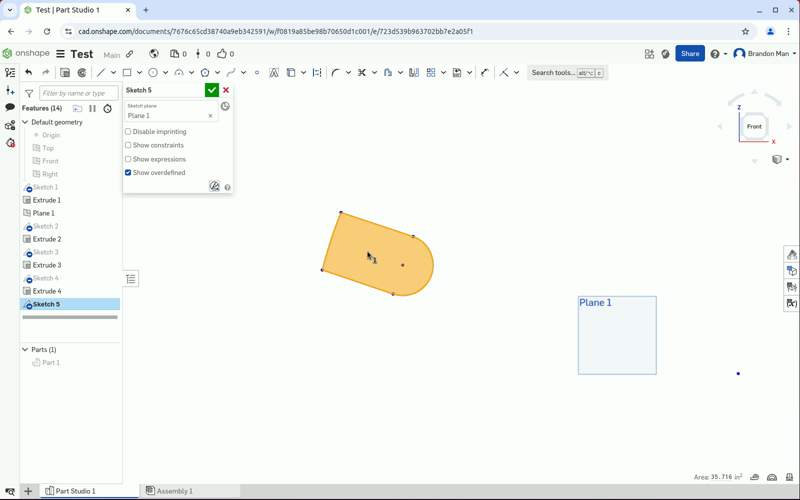
scroll(-6)
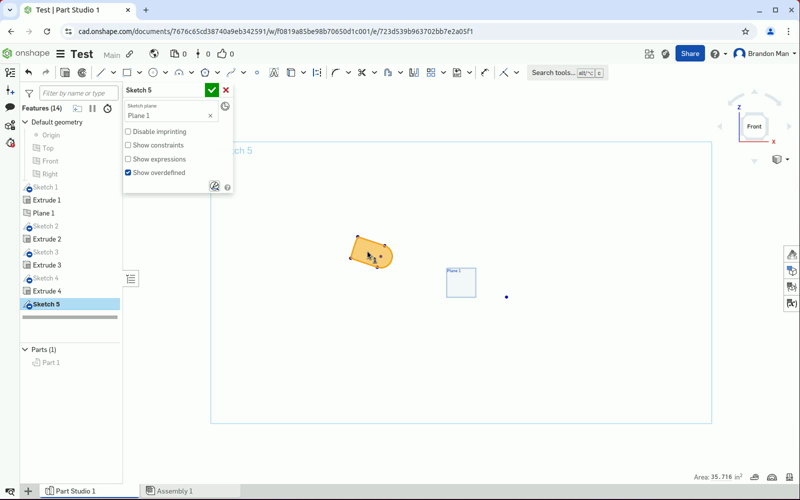
mouse_move(73, 352)
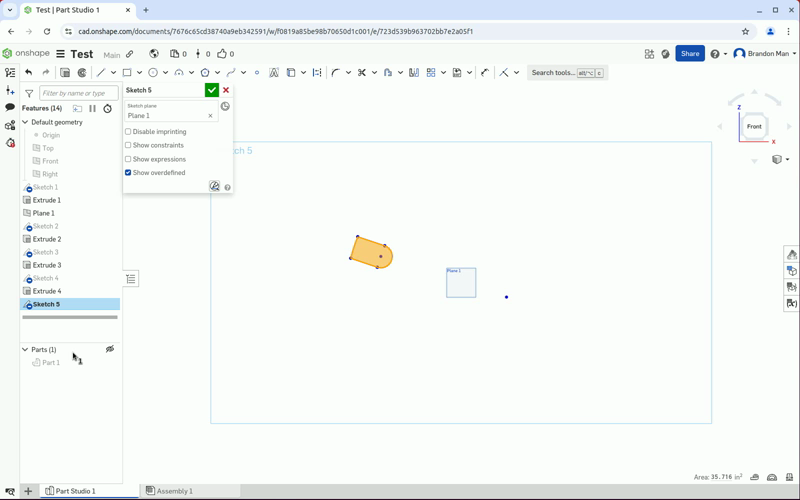
key(shift+y)
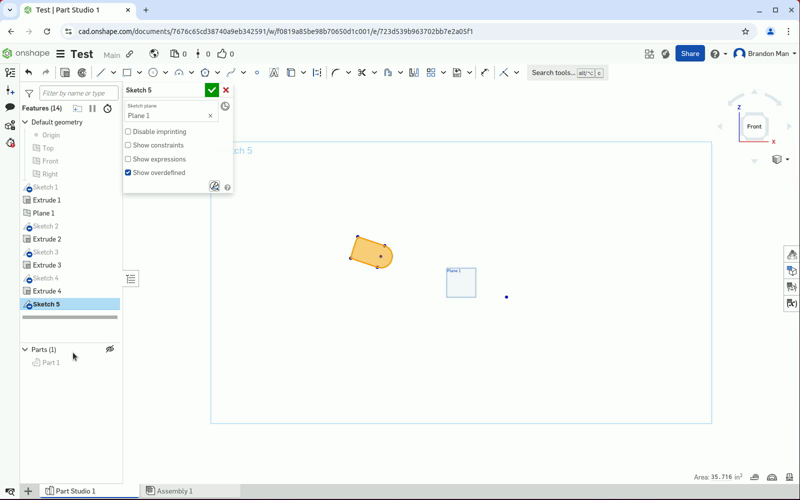
key(shift+e)
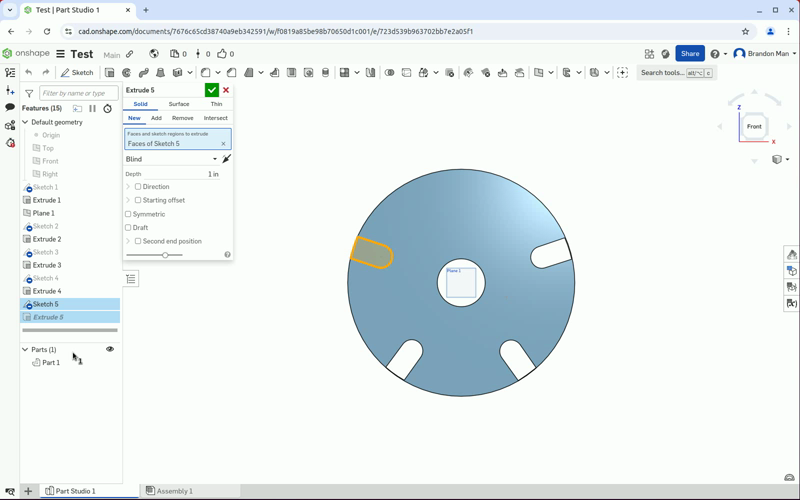
mouse_move(143, 106)
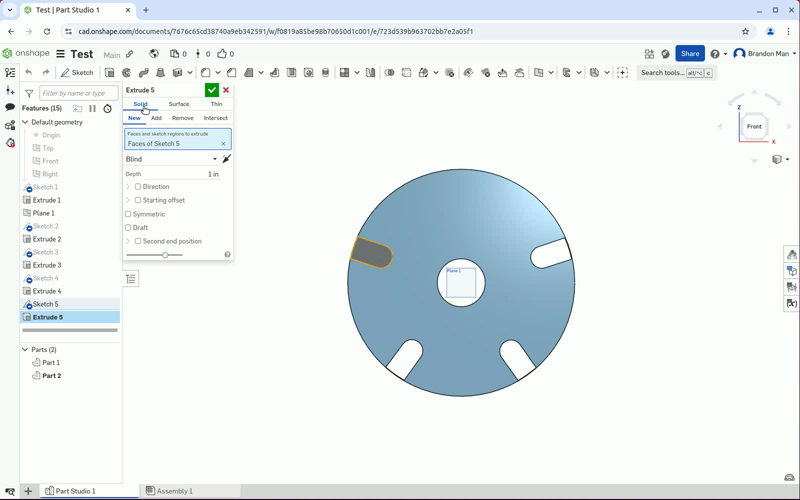
click(143, 106)
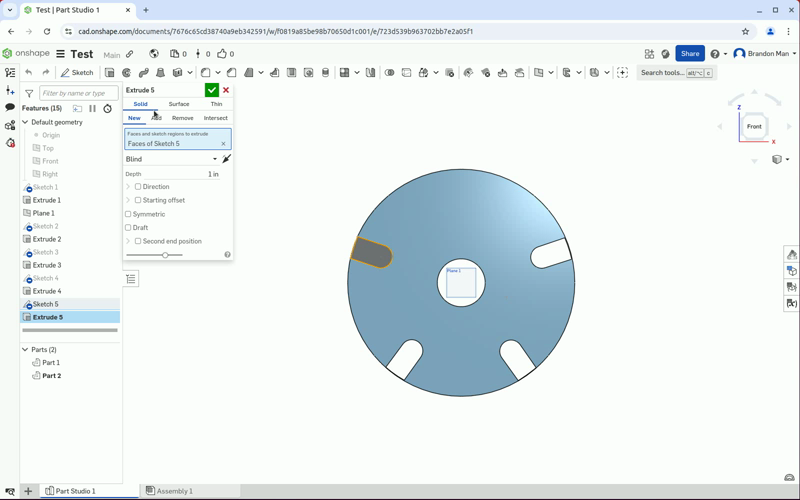
mouse_move(186, 120)
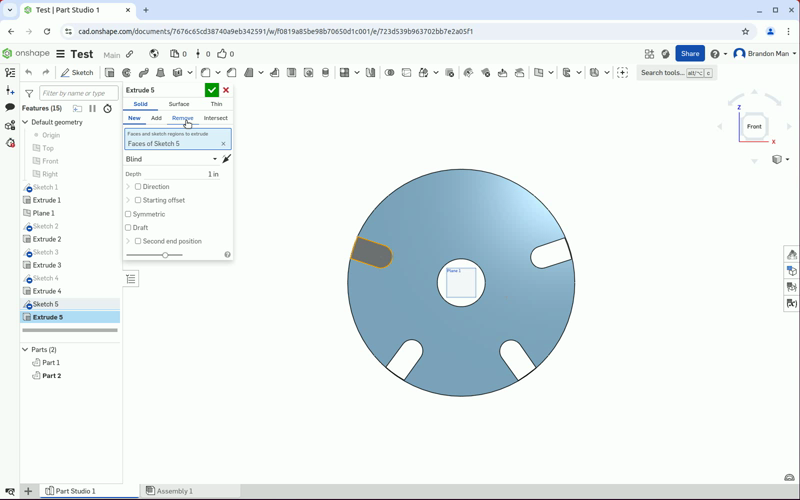
click(186, 120)
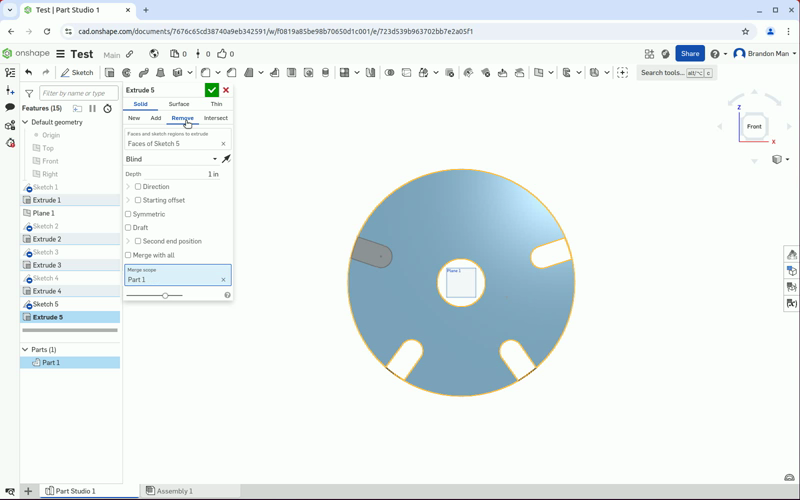
key(tab, 4)
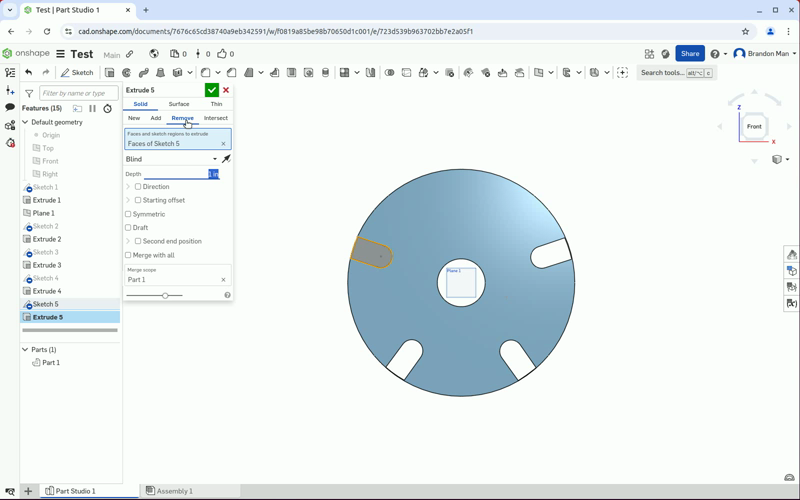
text(28.885)
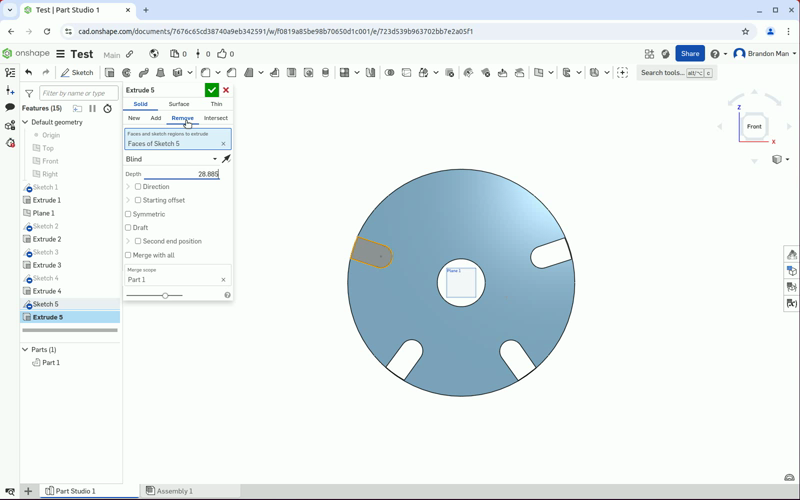
key(tab, 6)
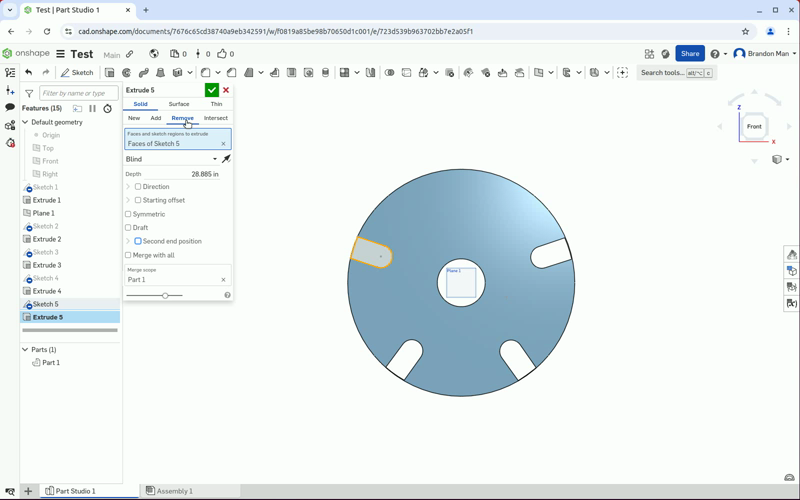
key(space)
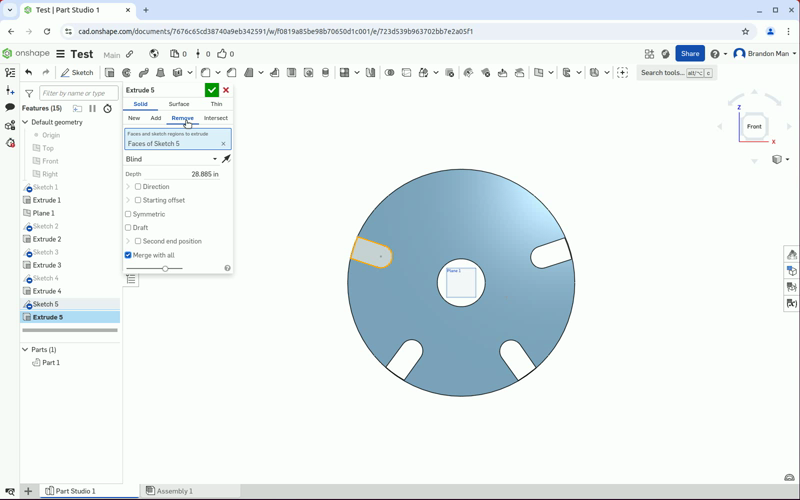
key(enter)
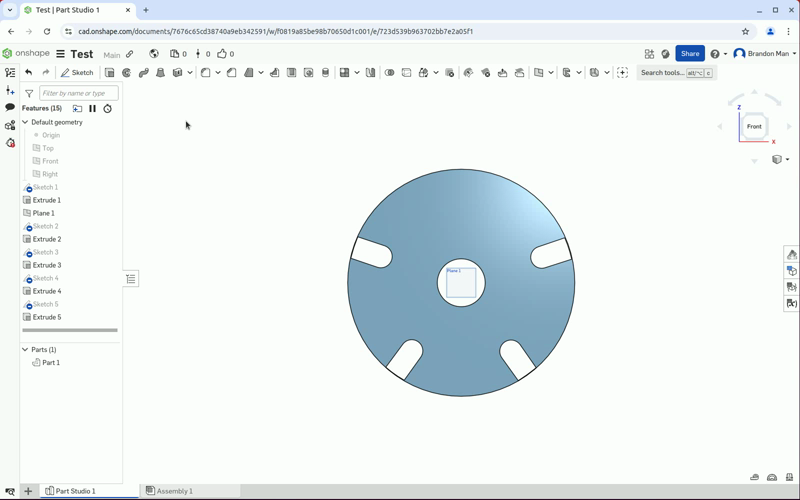
key(shift+h)
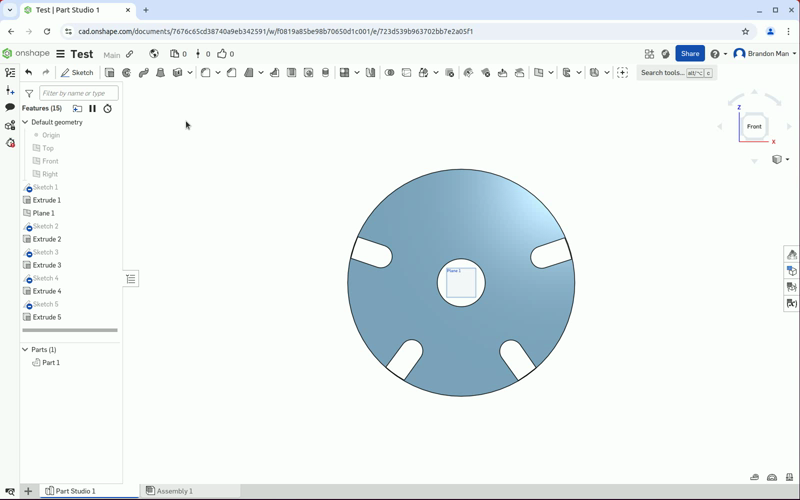
key(shift+h)
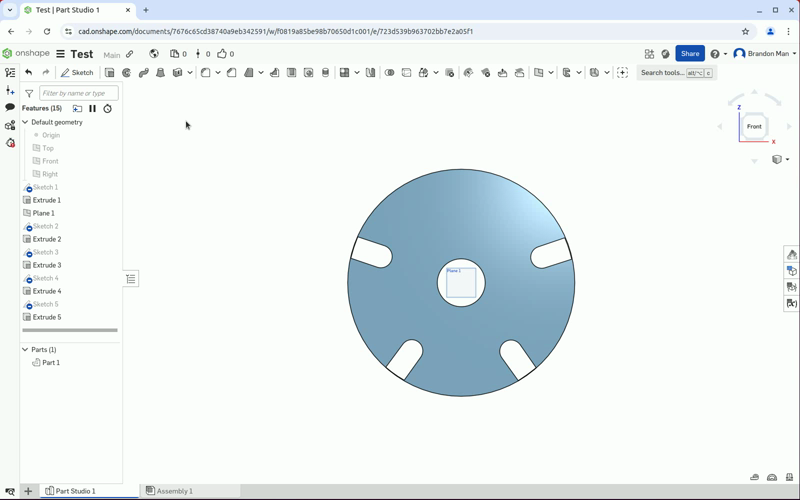
key(shift+7)
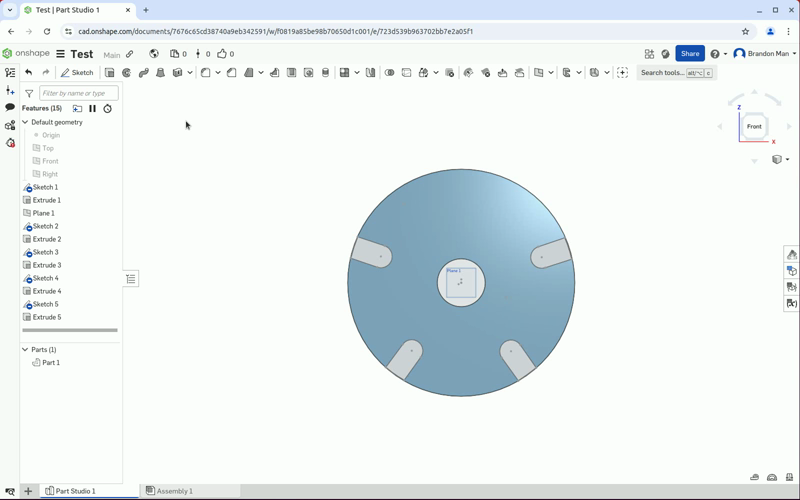
key(left, 2)
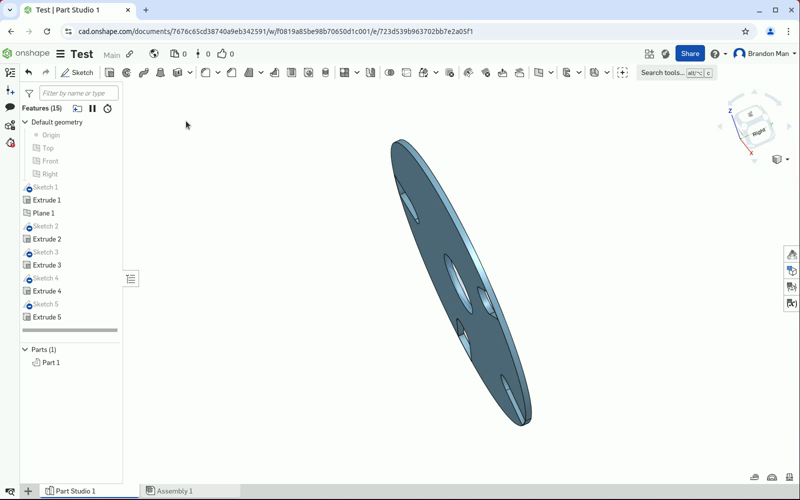
key(down, 2)
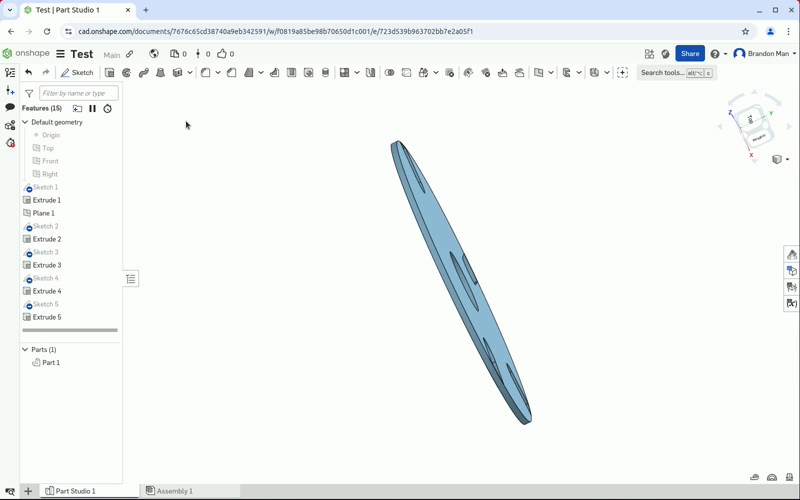
key(up, 2)
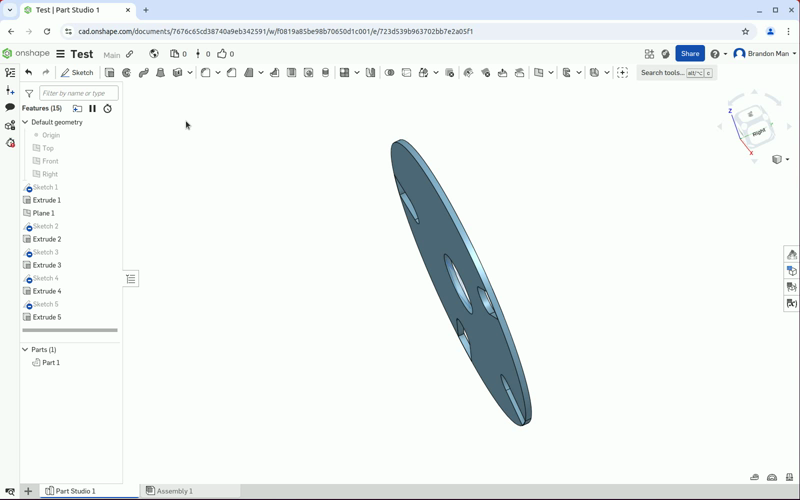
key(right, 2)
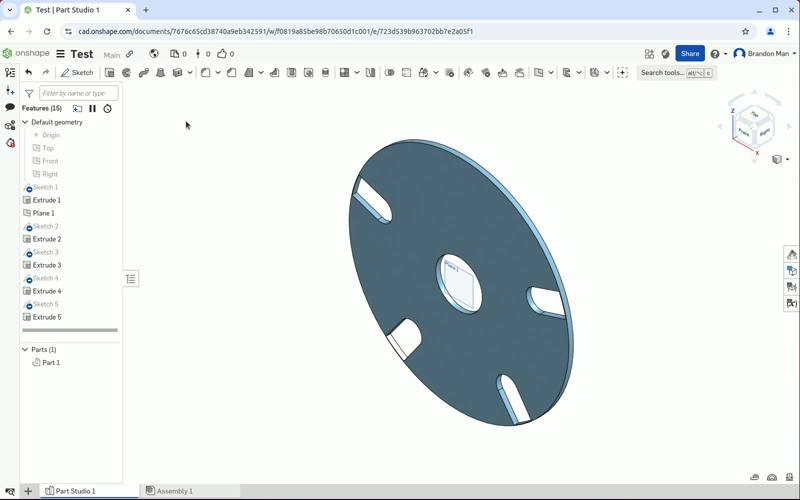
mouse_move(73, 189)
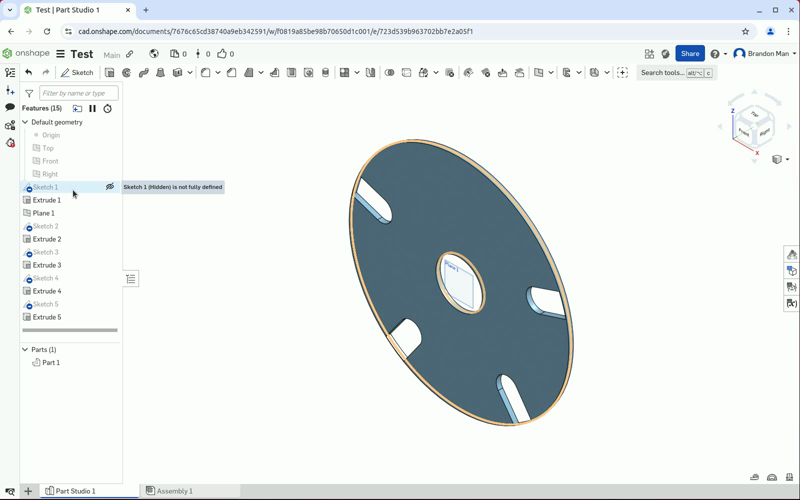
click(73, 189)